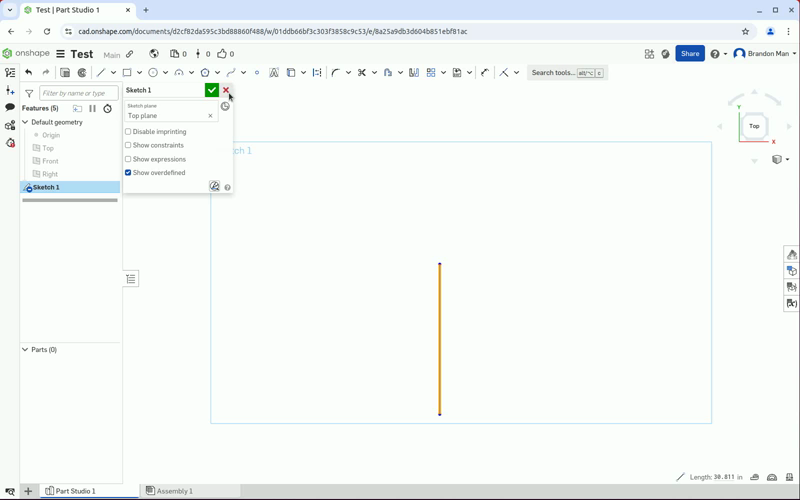
key(shift+h)
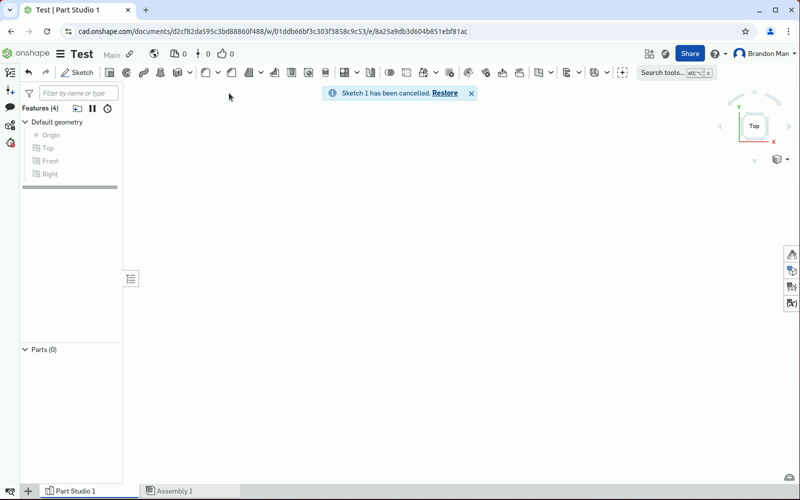
mouse_move(73, 352)
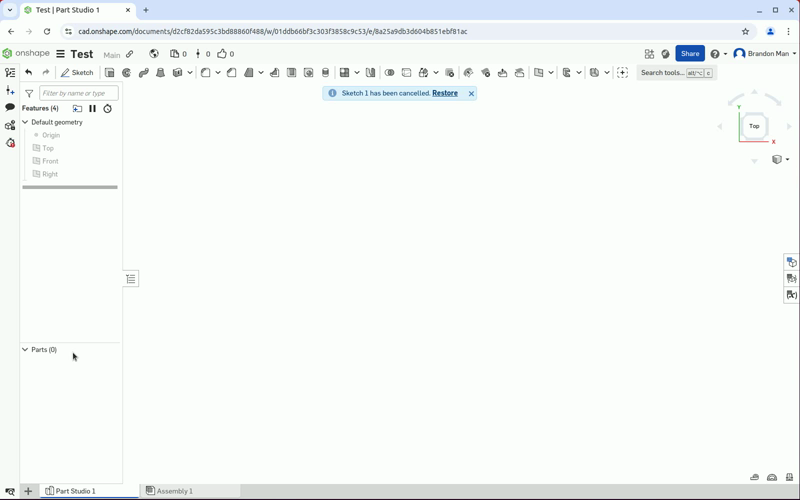
key(y)
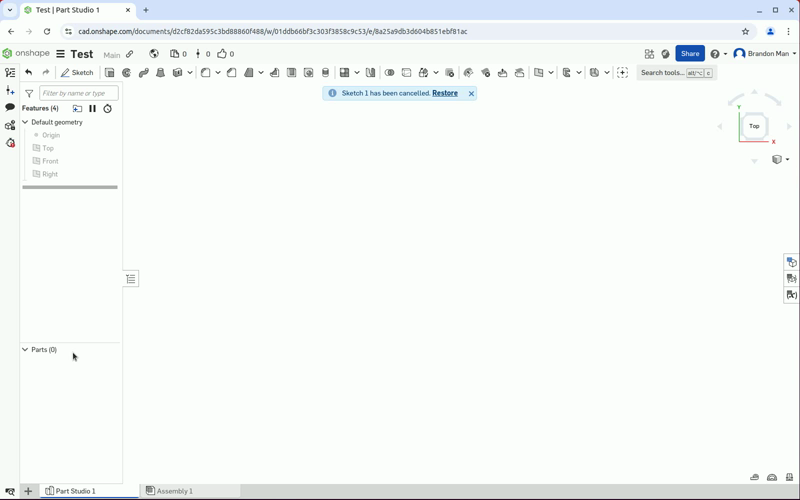
key(shift+p)
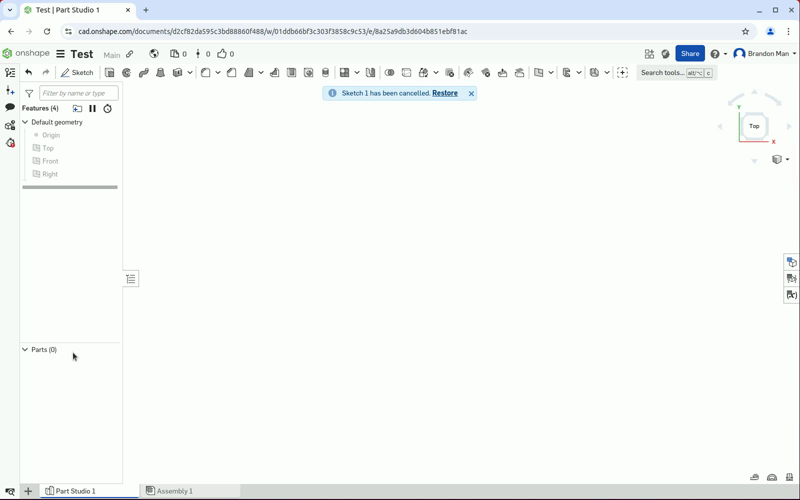
key(space)
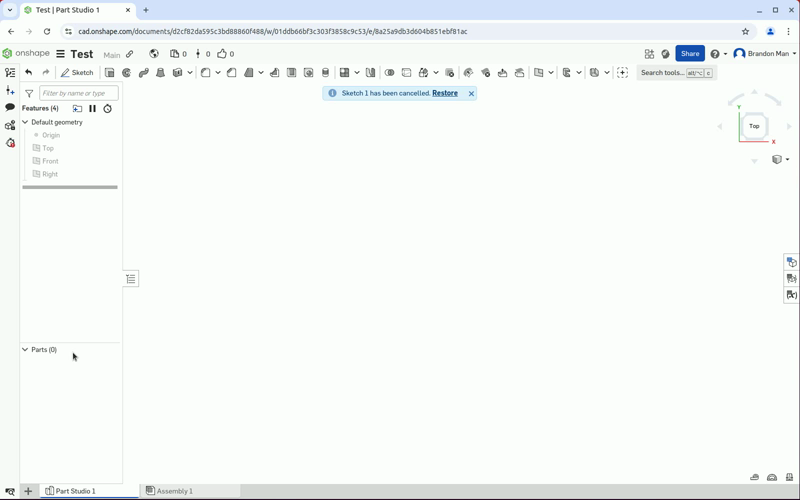
key_down(shift)
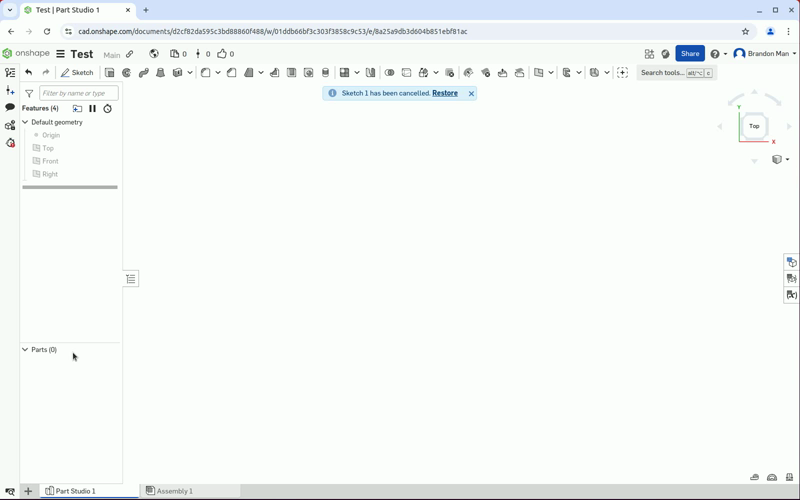
key(up)
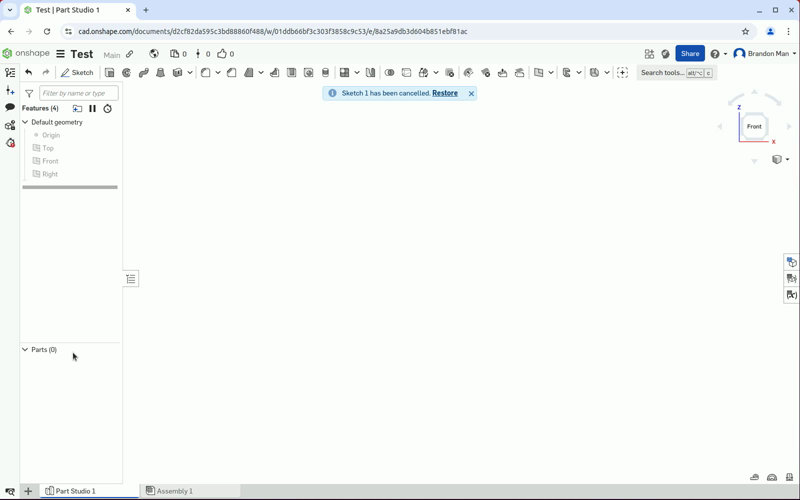
key_up(shift)
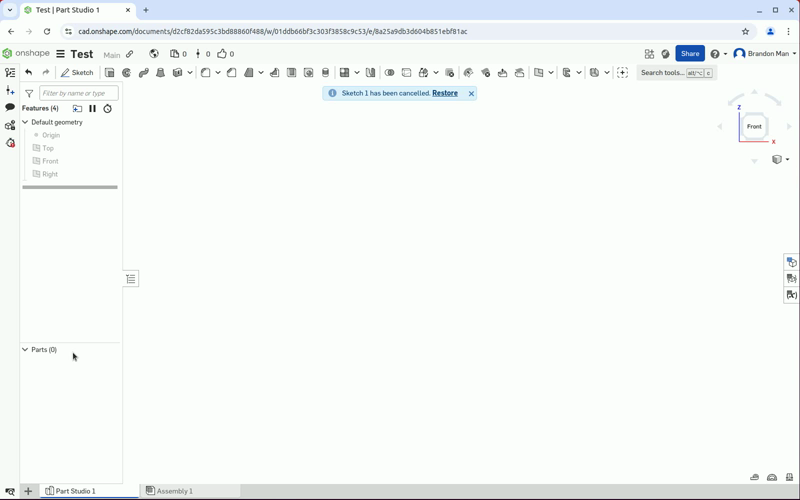
mouse_move(73, 352)
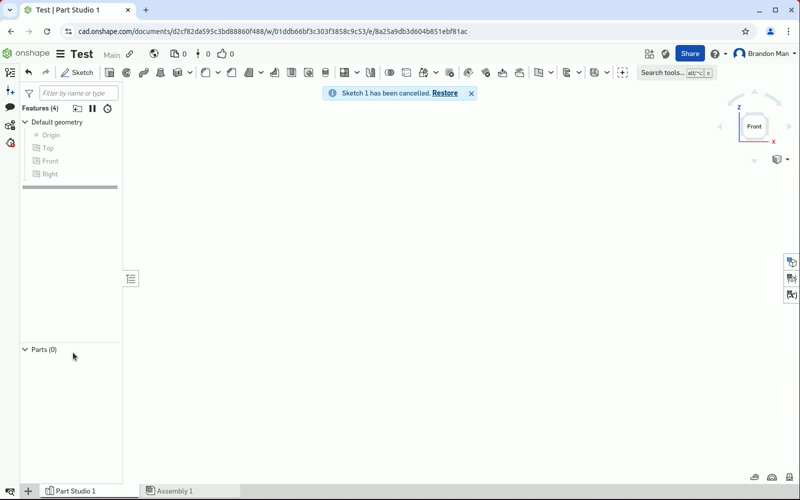
key(shift+y)
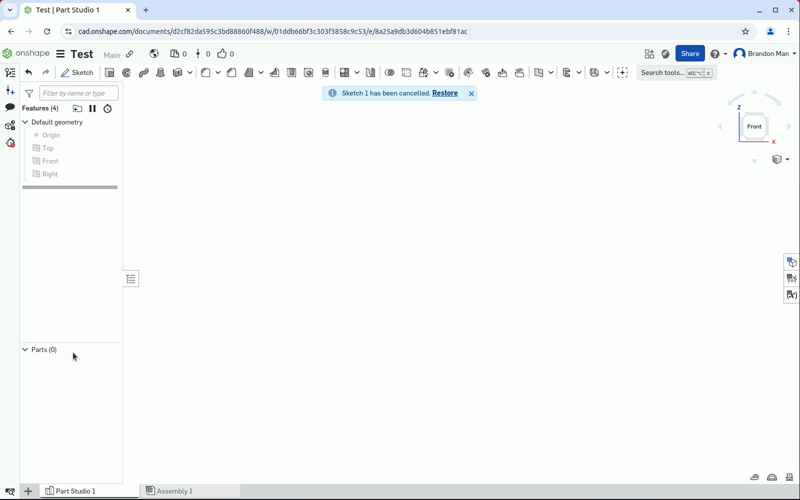
key(shift+s)
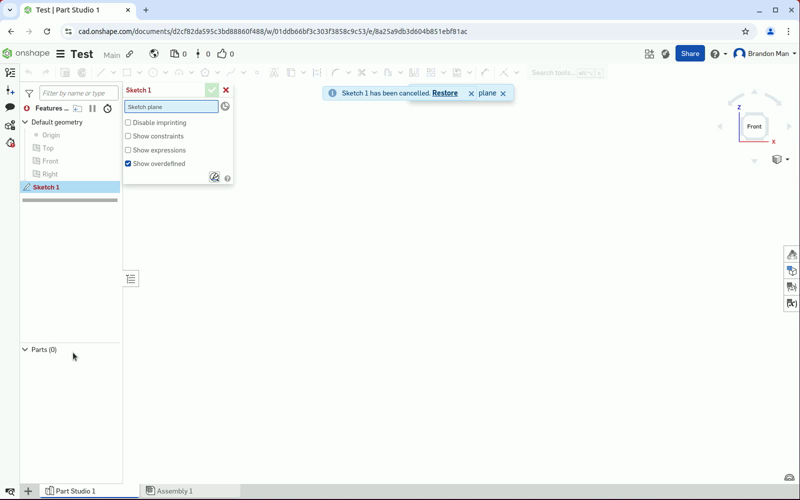
mouse_move(73, 163)
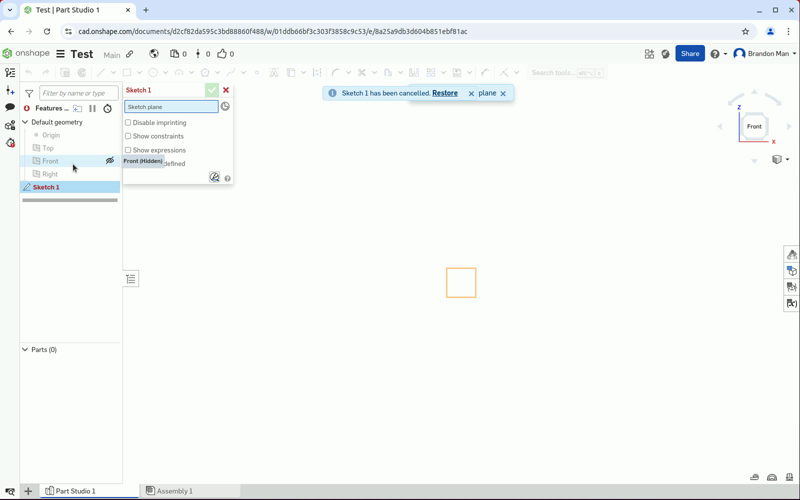
click(73, 163)
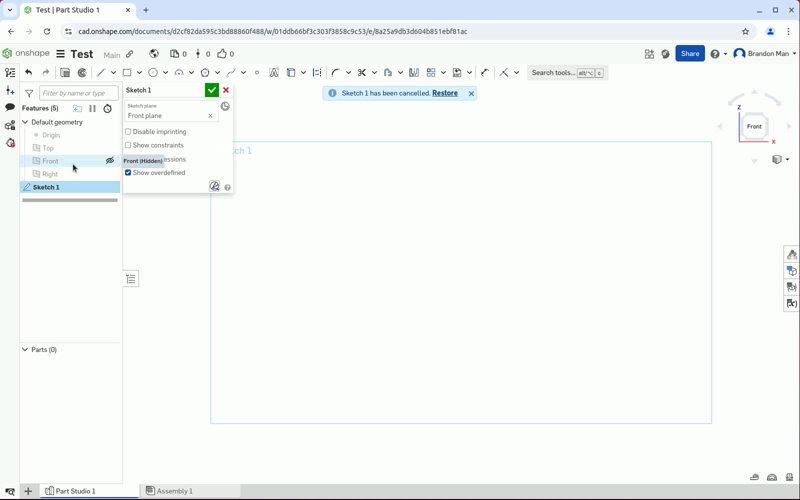
mouse_move(73, 352)
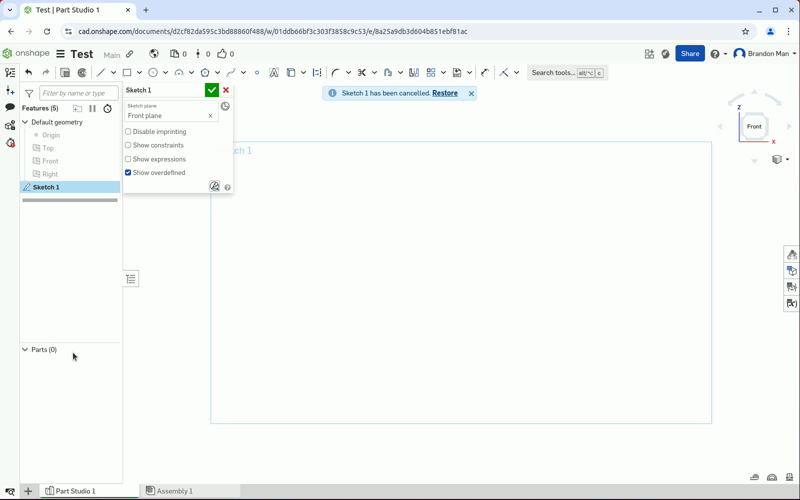
key(y)
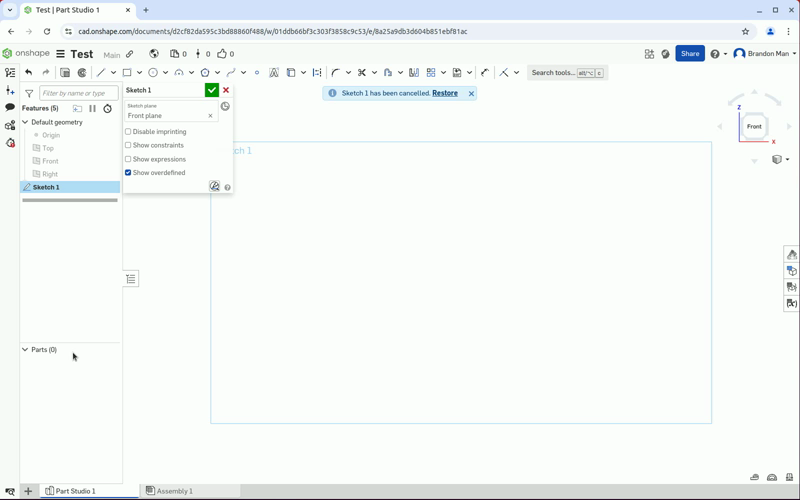
key(l)
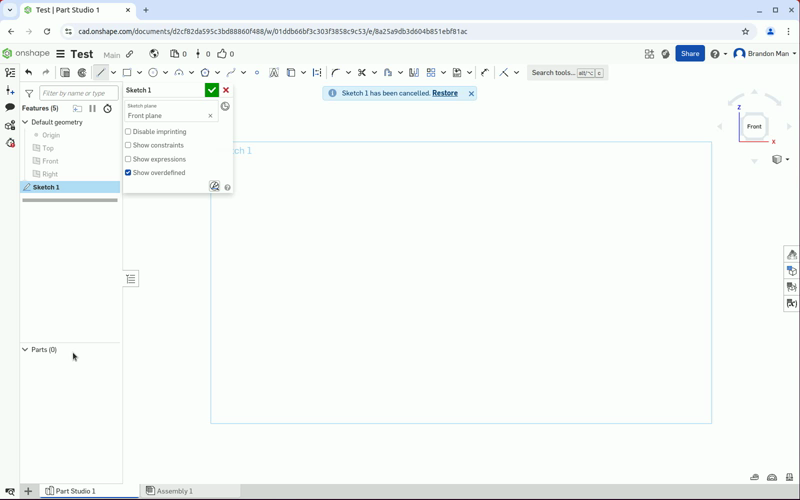
key_down(shift)
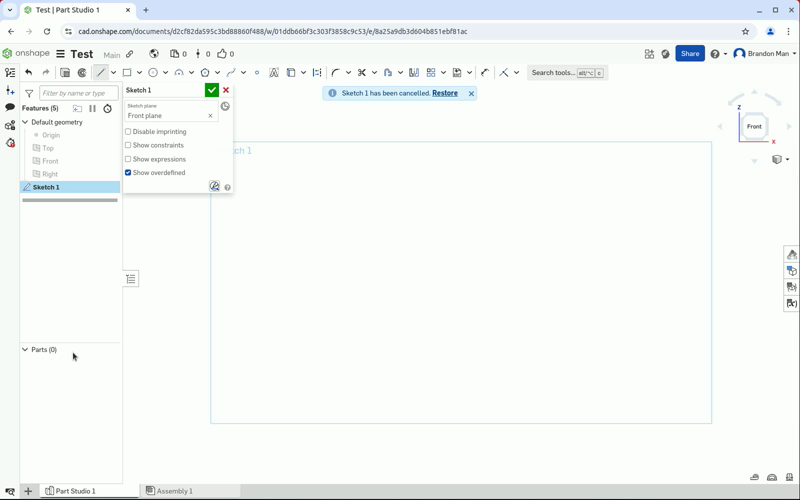
mouse_move(399, 389)
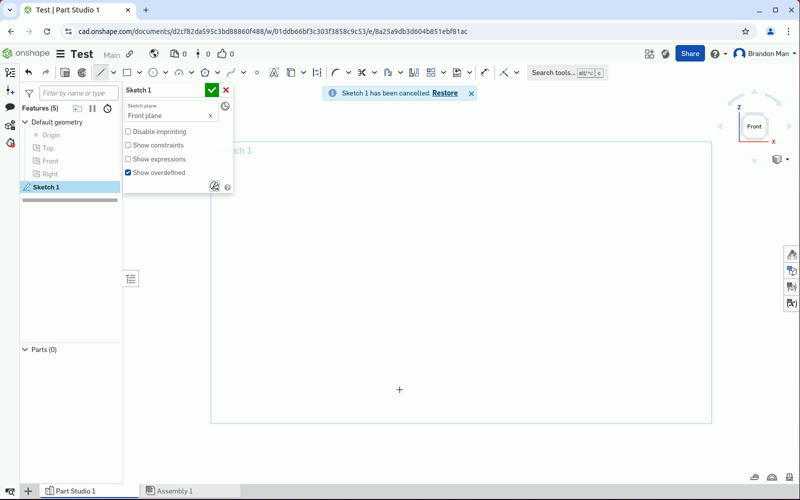
click(399, 389)
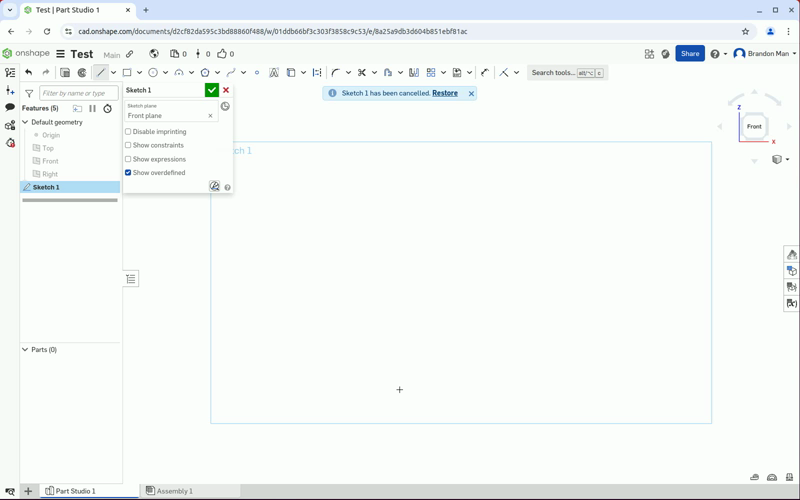
key_up(shift)
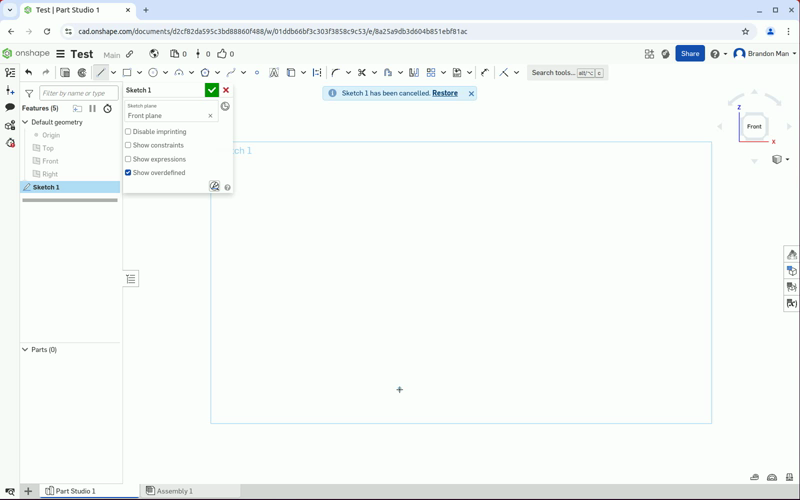
key_down(shift)
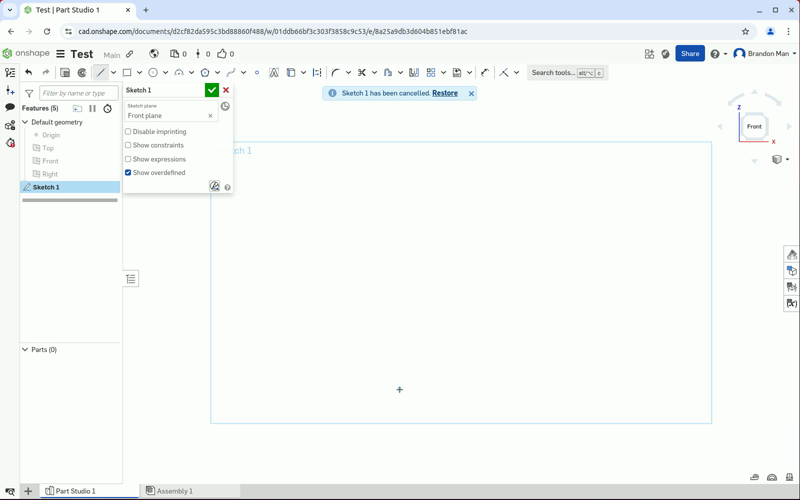
mouse_move(429, 389)
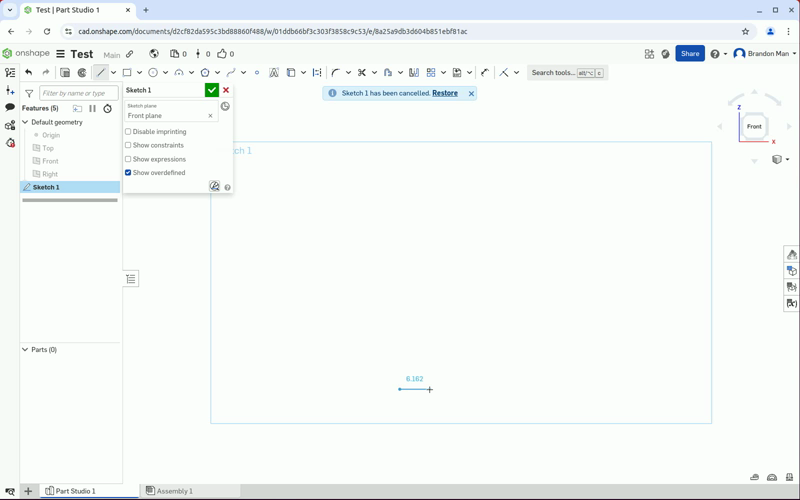
mouse_move(442, 389)
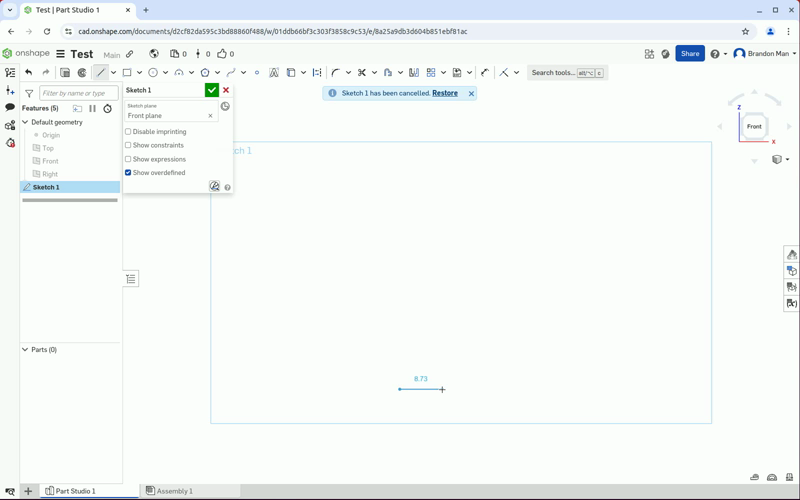
click(442, 389)
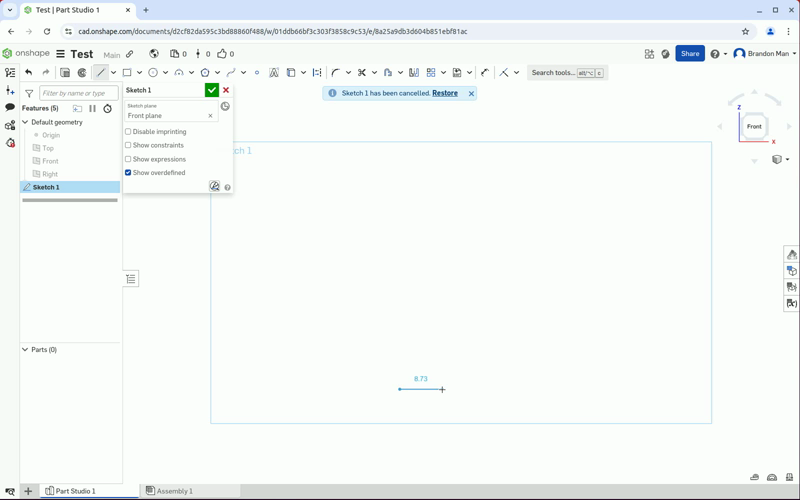
key_up(shift)
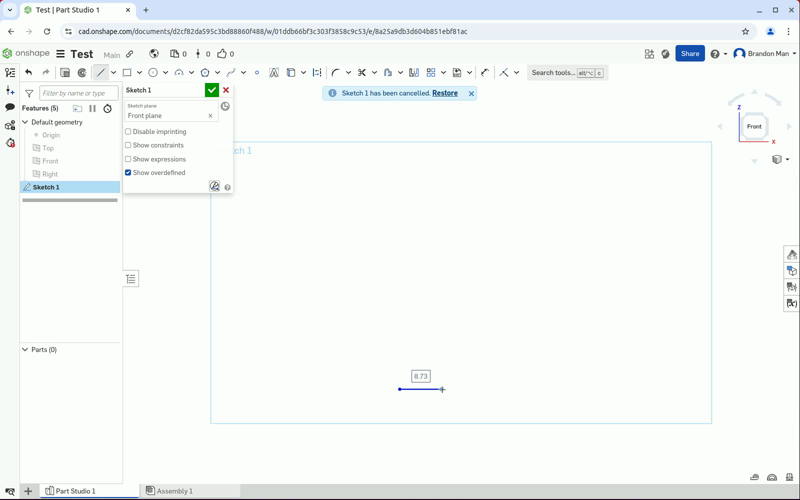
key_down(shift)
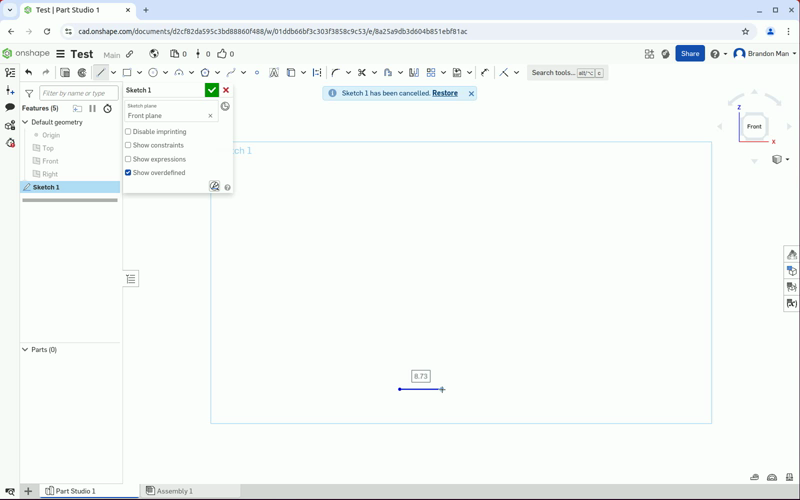
mouse_move(442, 207)
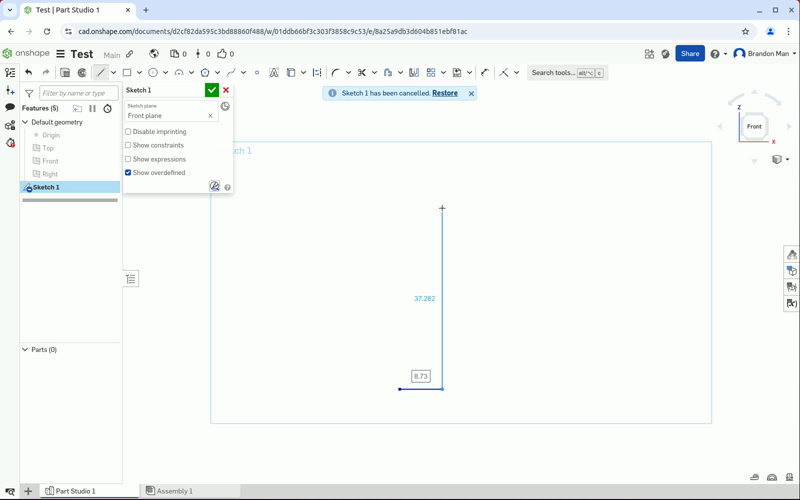
click(442, 207)
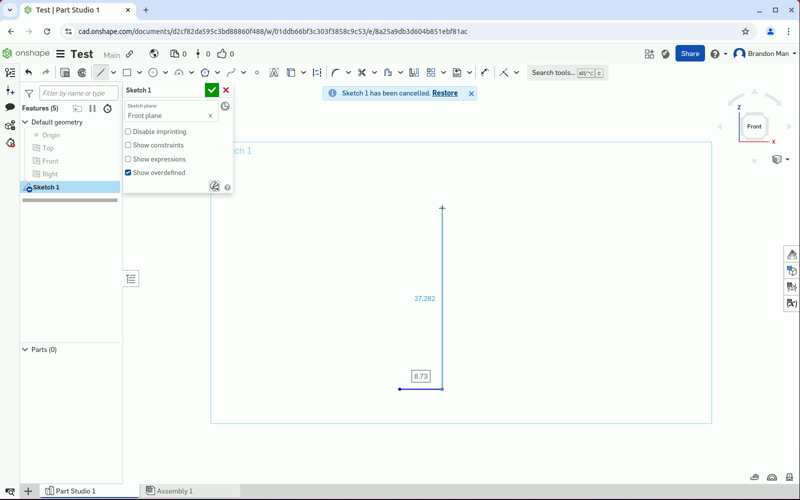
key_up(shift)
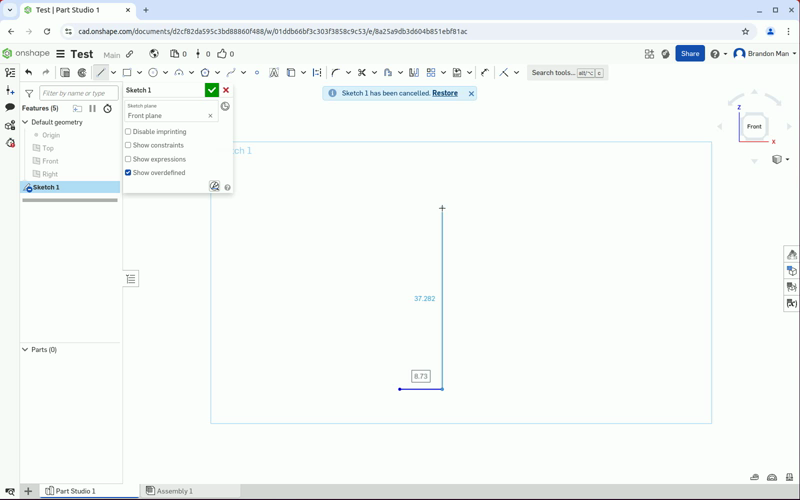
key_down(shift)
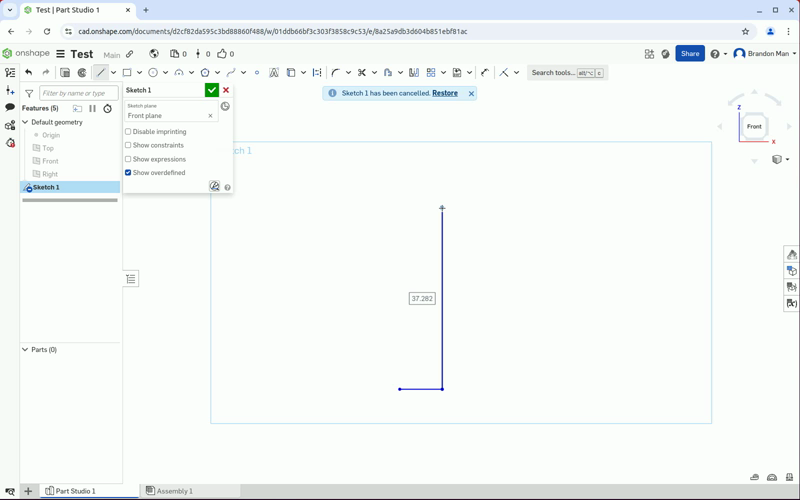
mouse_move(472, 207)
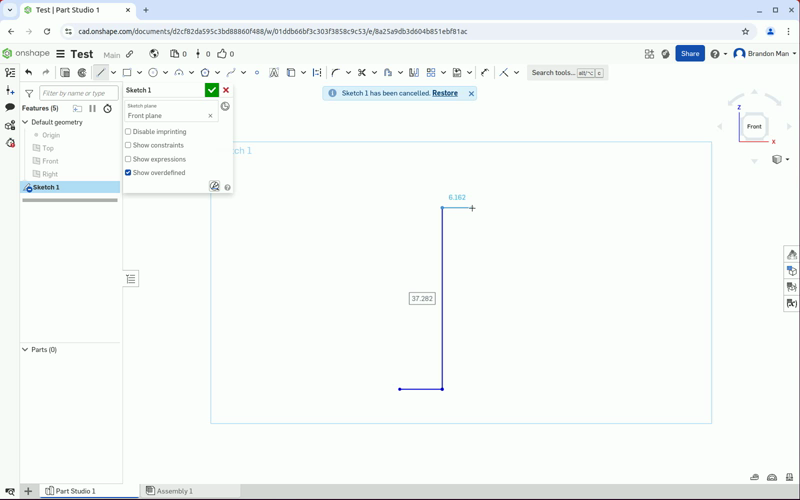
mouse_move(399, 207)
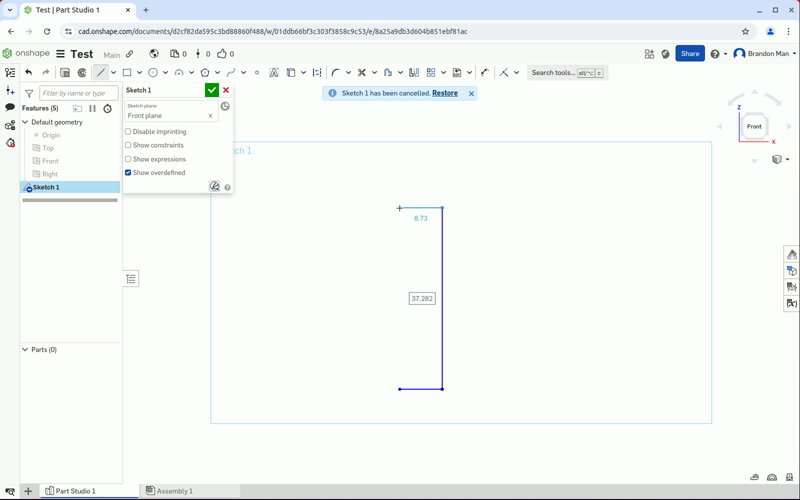
click(399, 207)
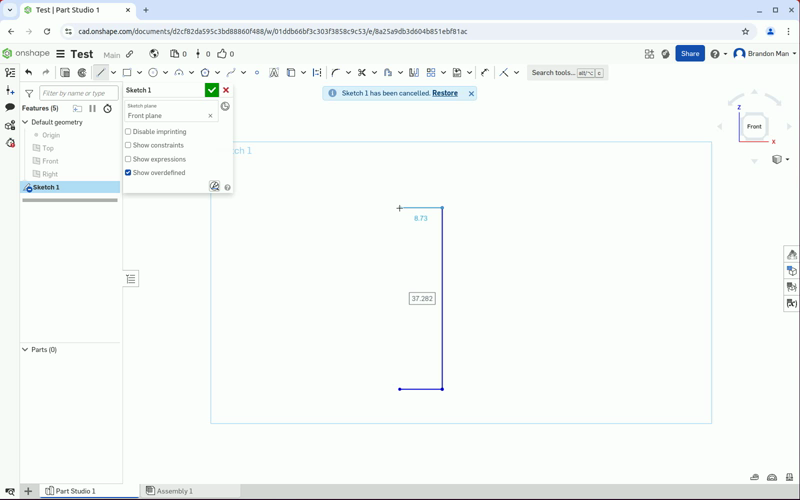
key_up(shift)
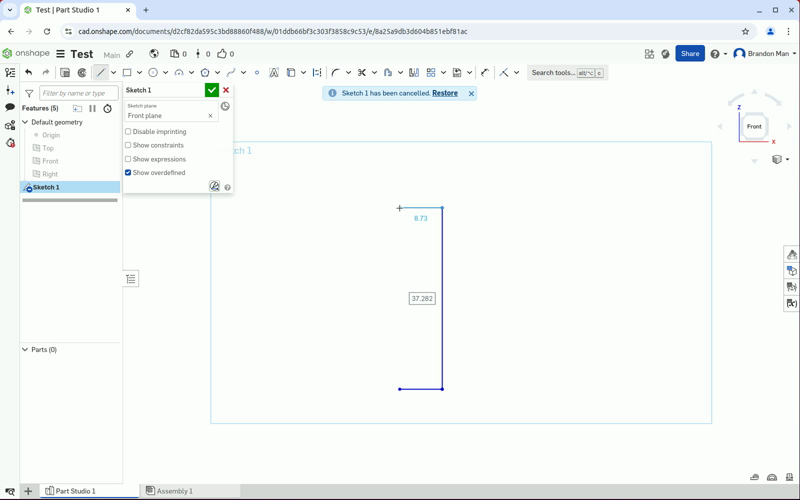
key_down(shift)
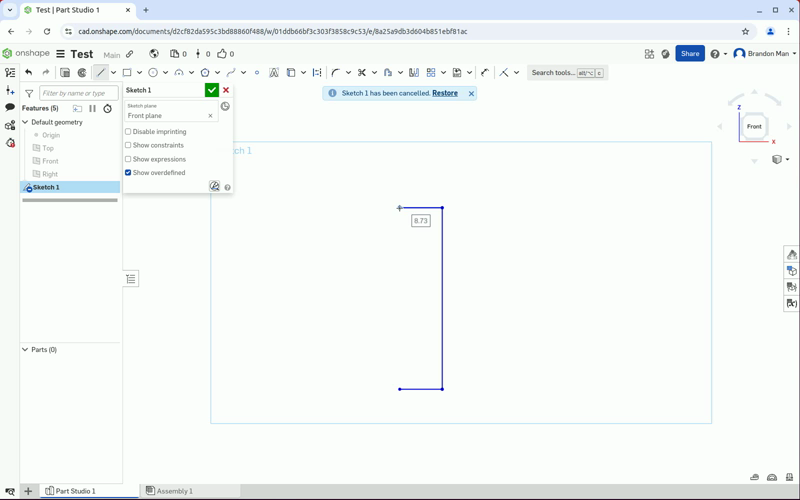
mouse_move(429, 207)
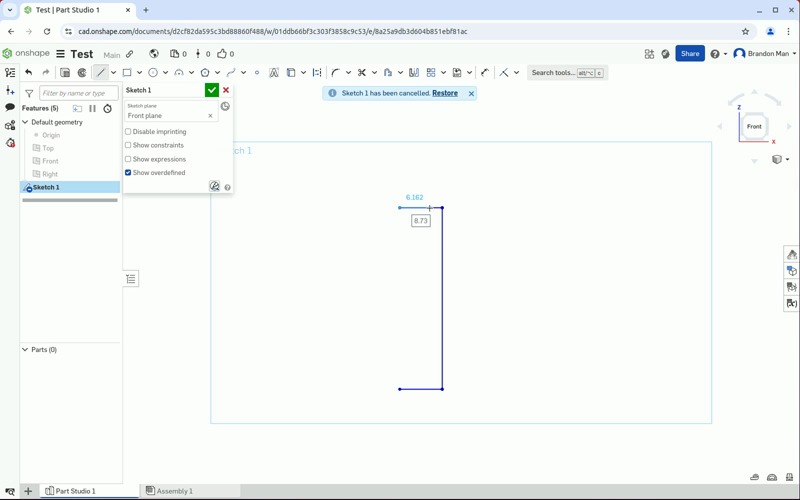
mouse_move(399, 240)
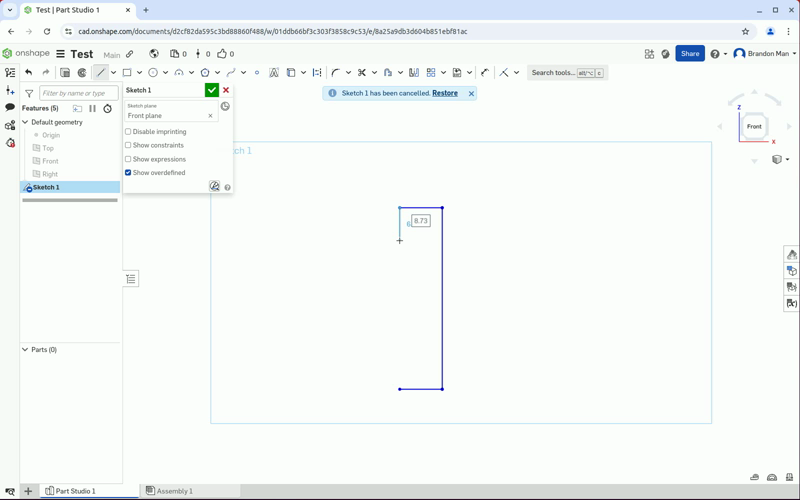
click(399, 240)
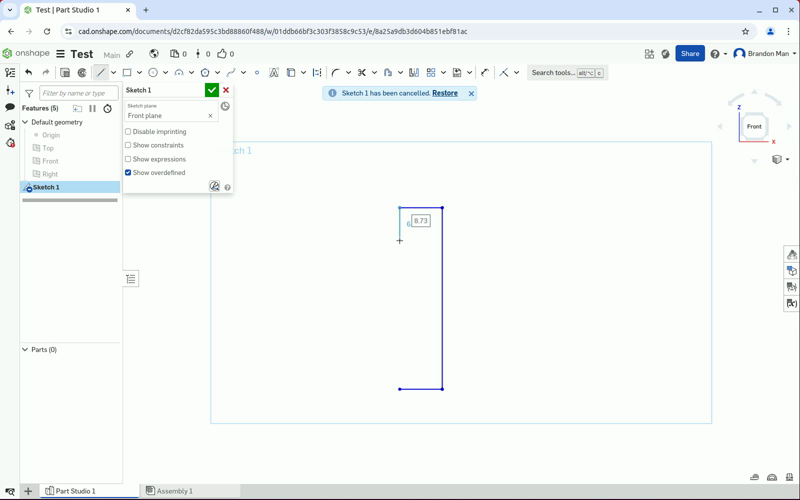
key_up(shift)
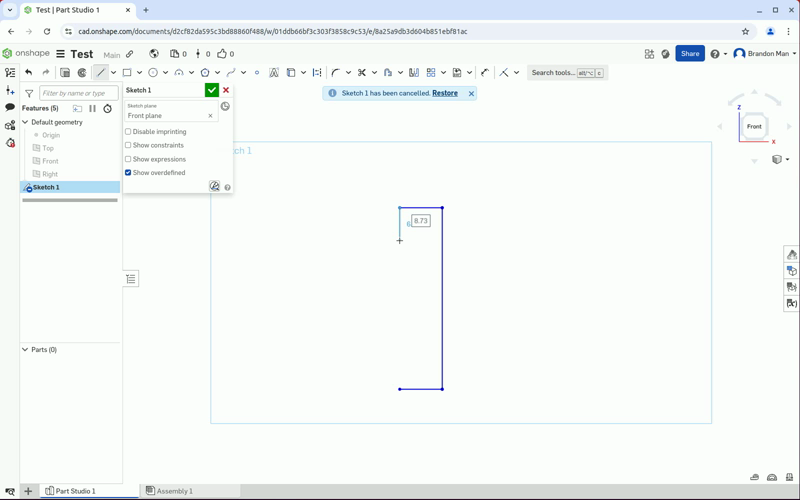
key(esc)
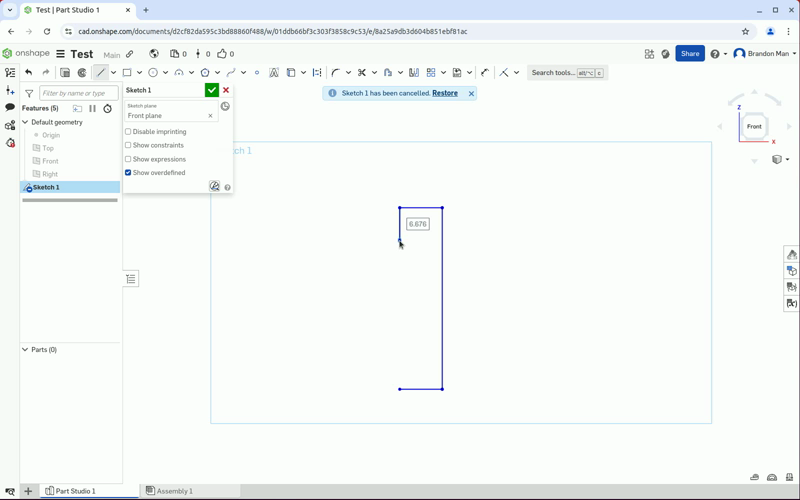
key(a)
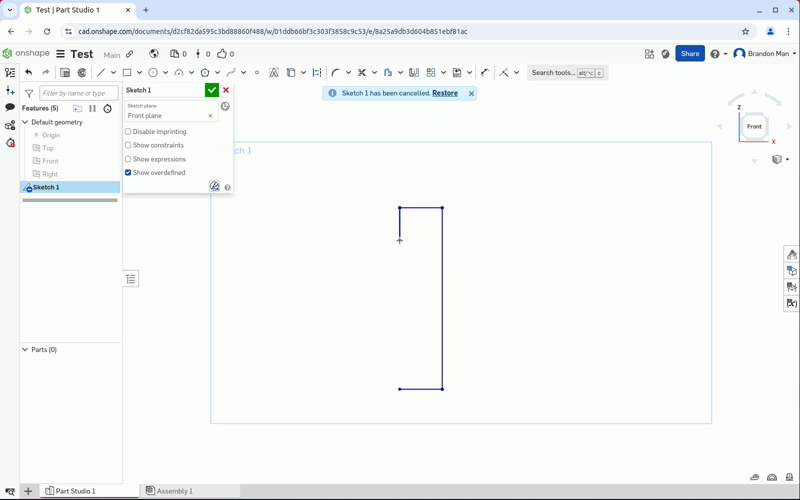
mouse_move(399, 240)
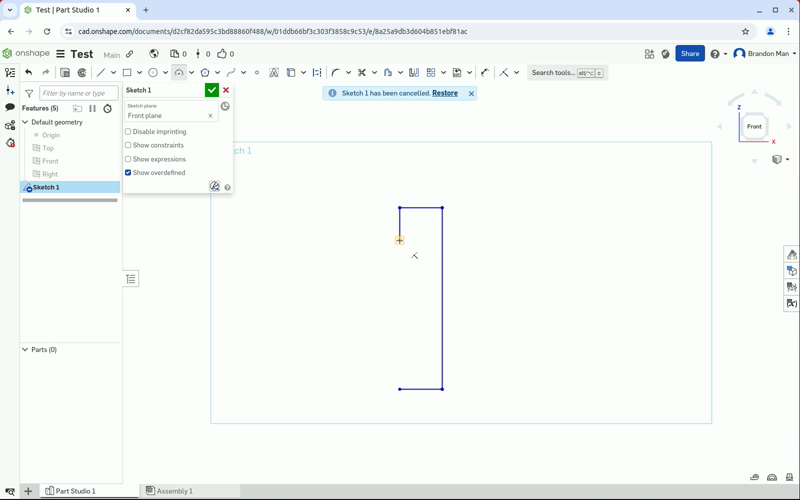
click(399, 240)
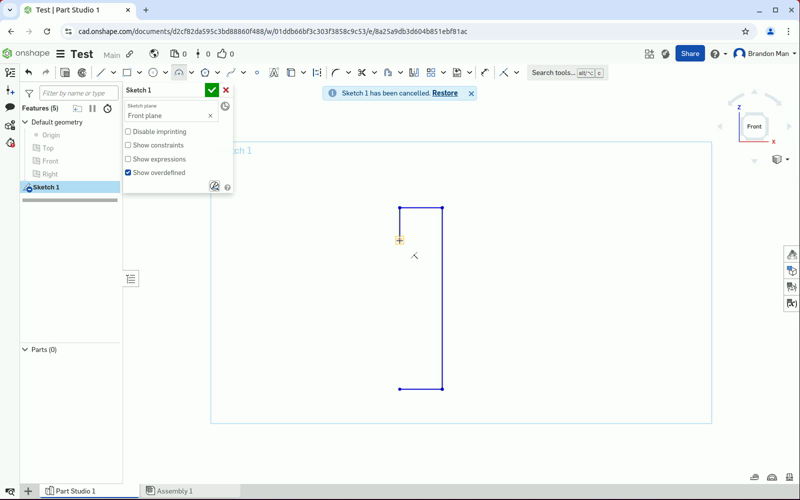
key_down(shift)
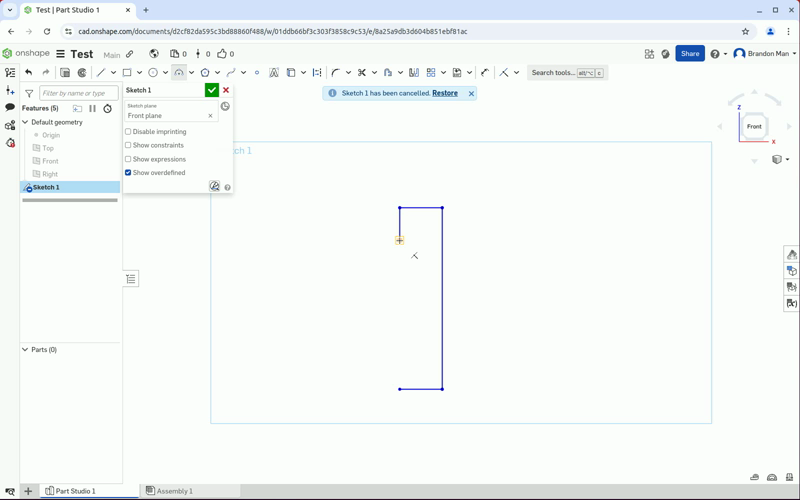
mouse_move(399, 245)
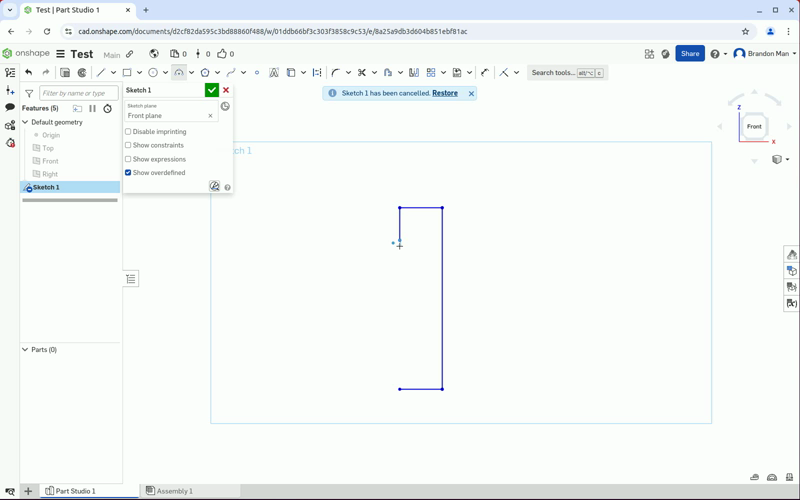
scroll(6)
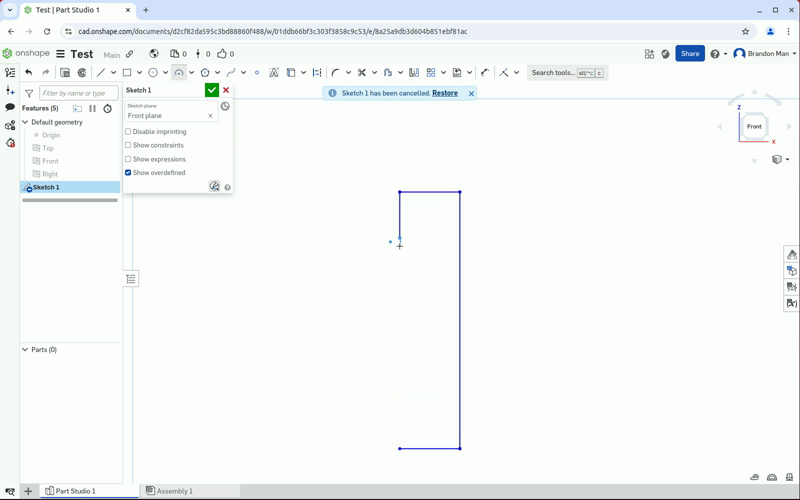
scroll(6)
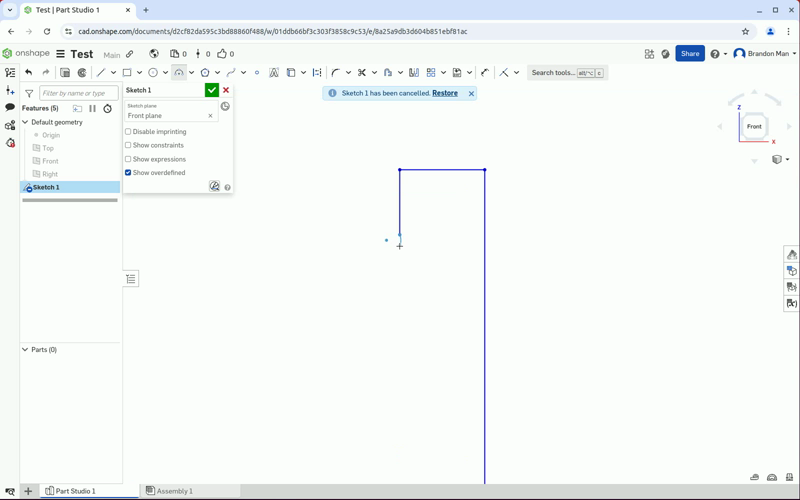
scroll(6)
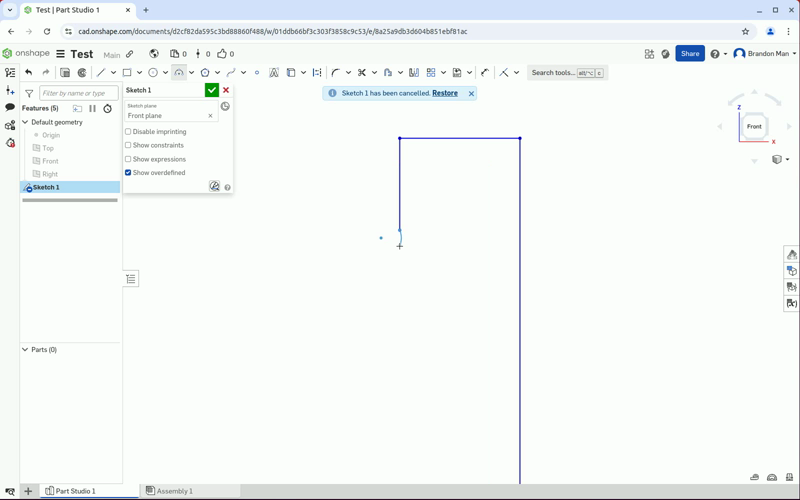
scroll(6)
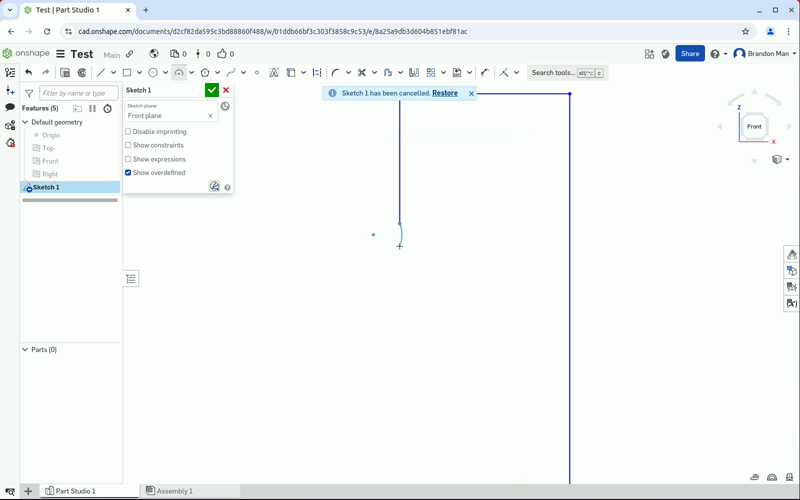
scroll(6)
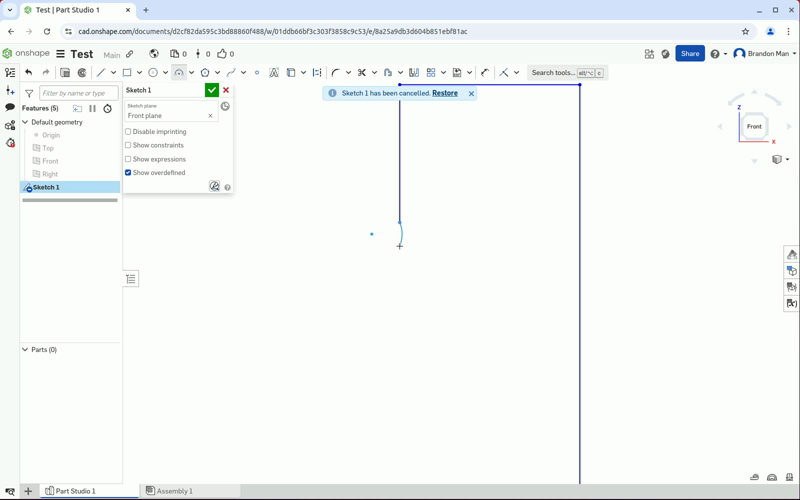
scroll(6)
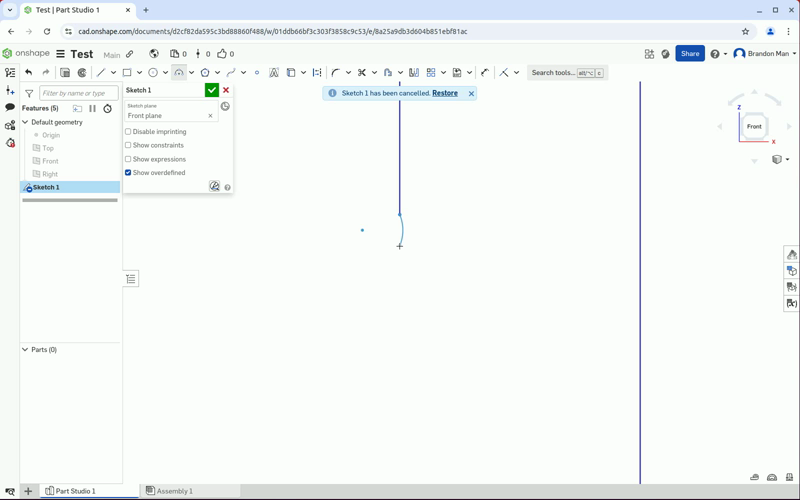
scroll(6)
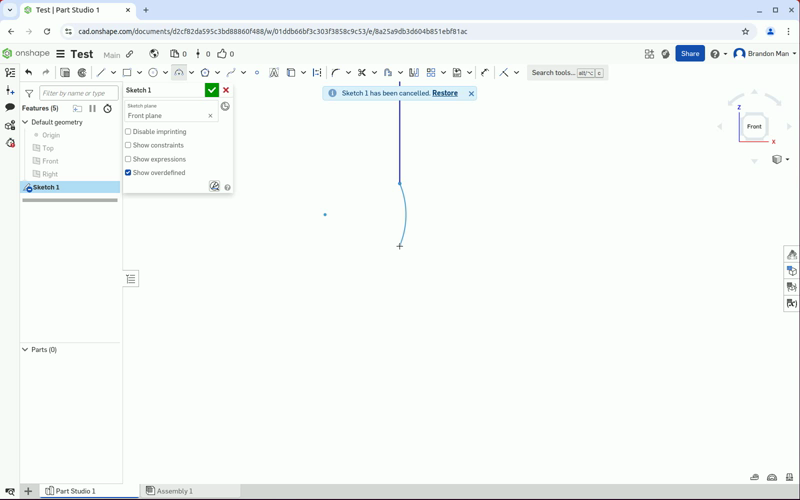
click(399, 245)
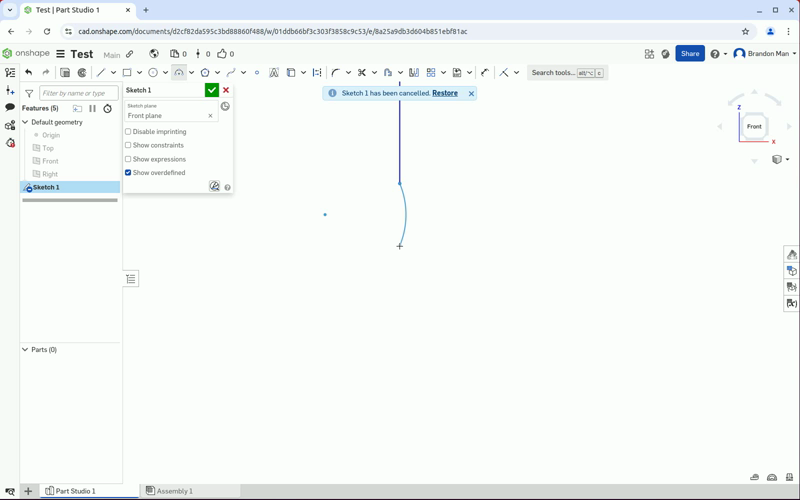
scroll(-6)
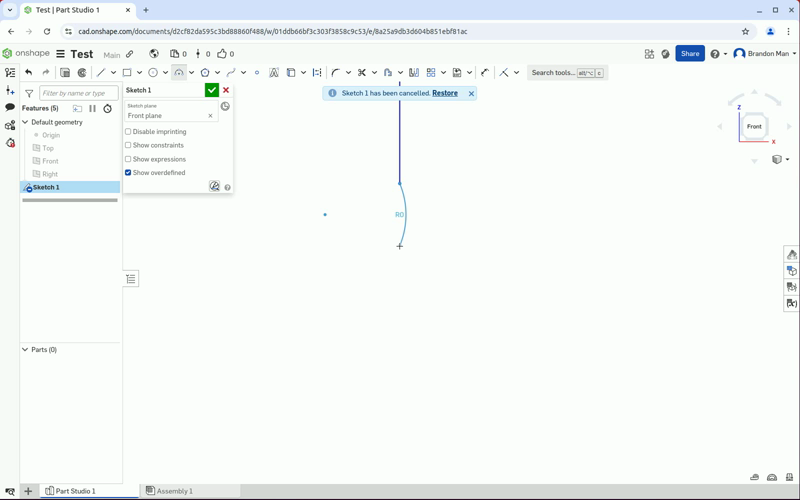
scroll(-6)
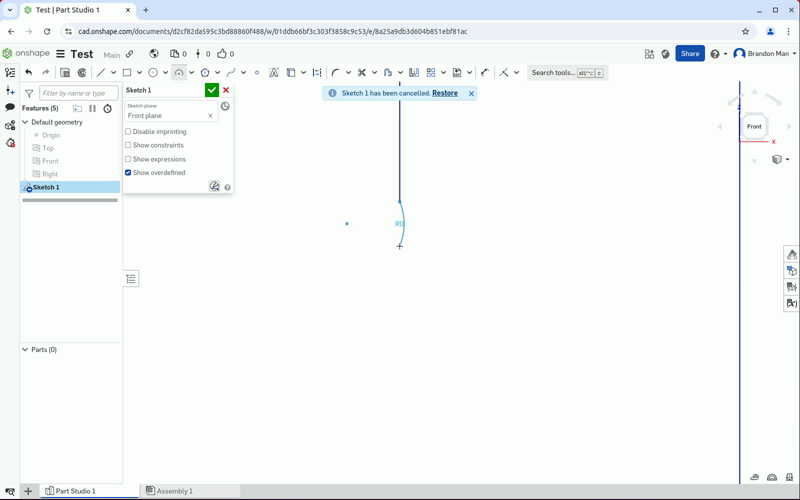
scroll(-6)
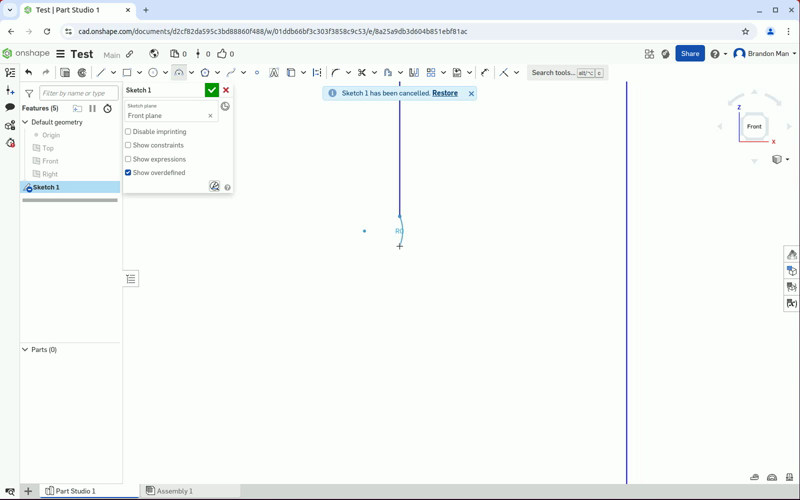
scroll(-6)
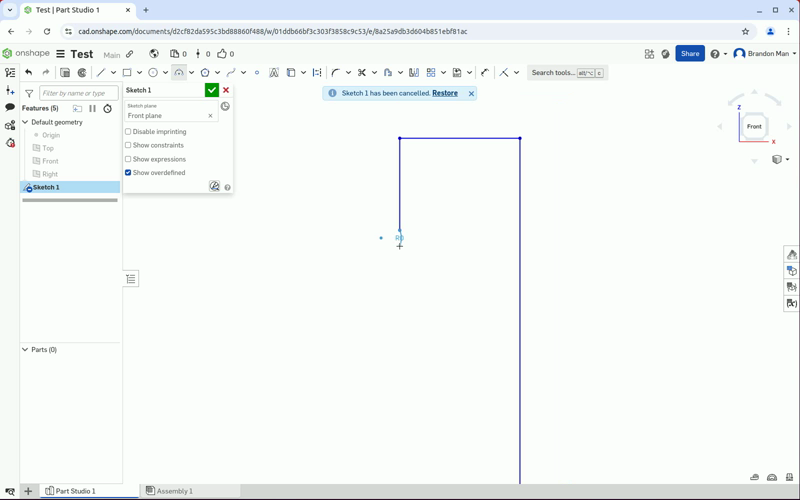
scroll(-6)
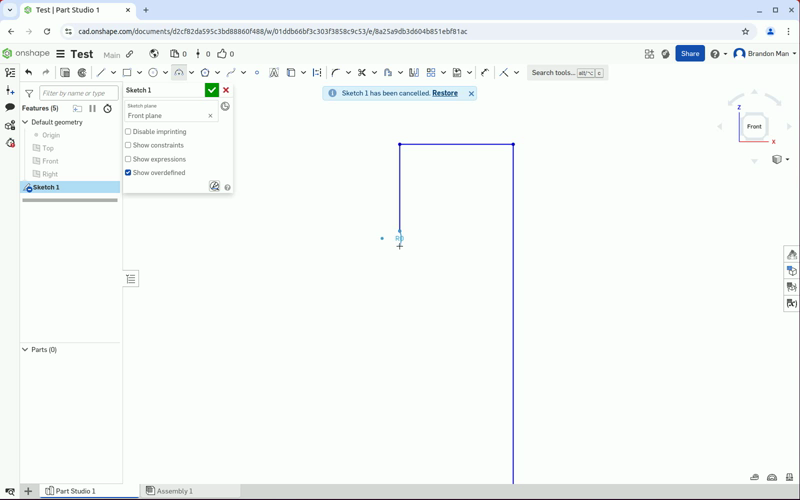
scroll(-6)
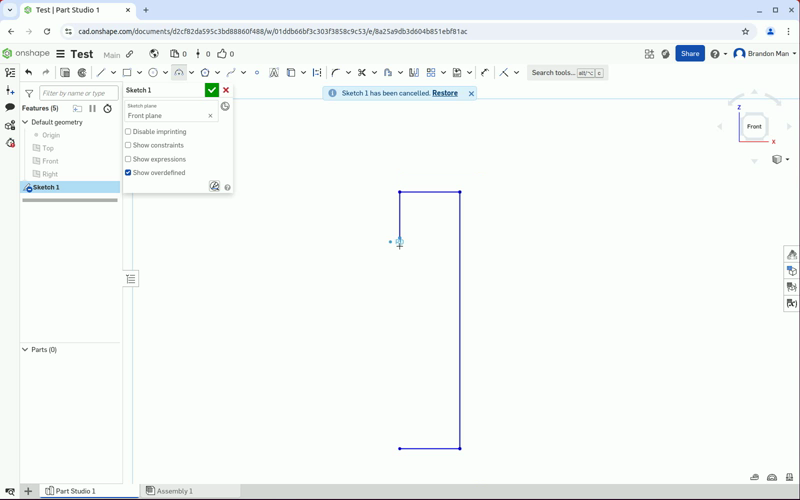
scroll(-6)
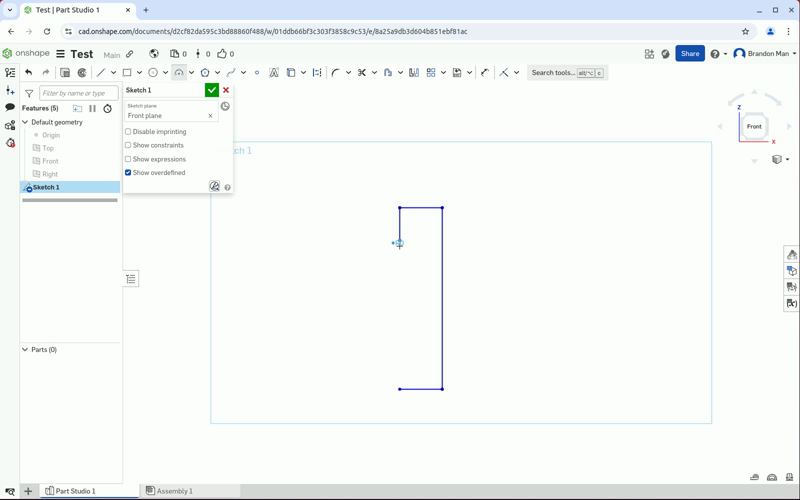
mouse_move(435, 243)
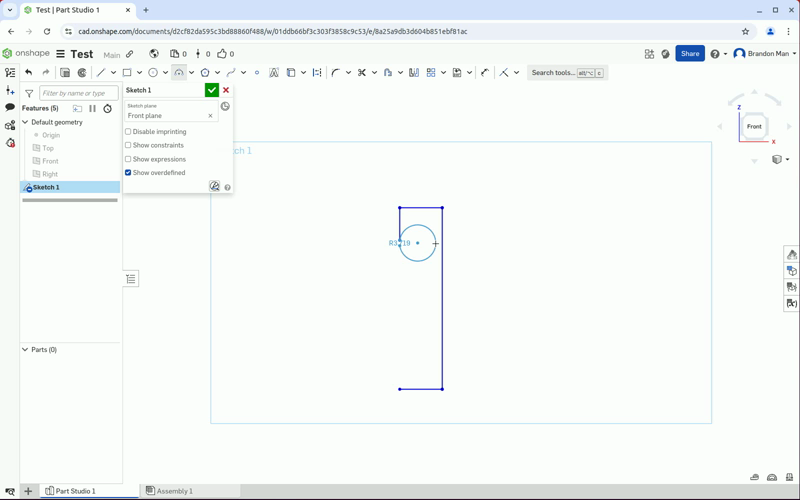
scroll(6)
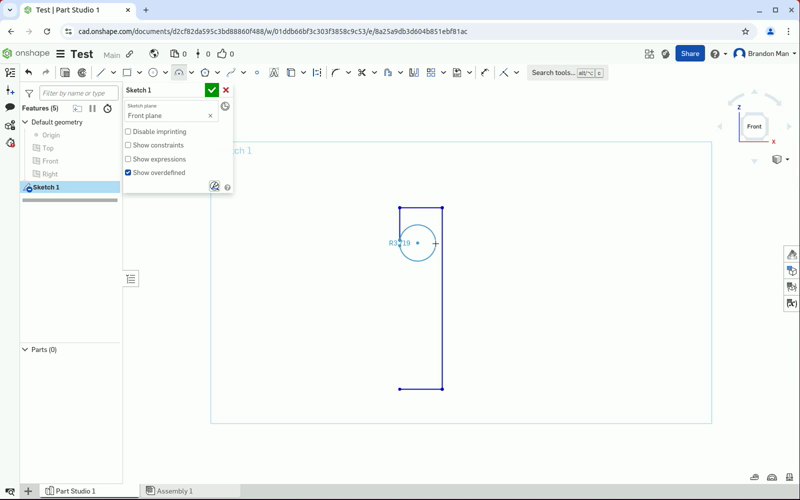
scroll(6)
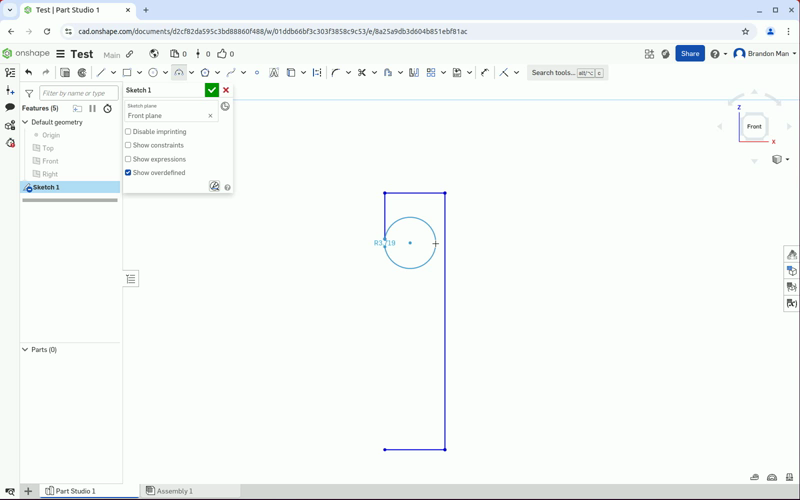
scroll(6)
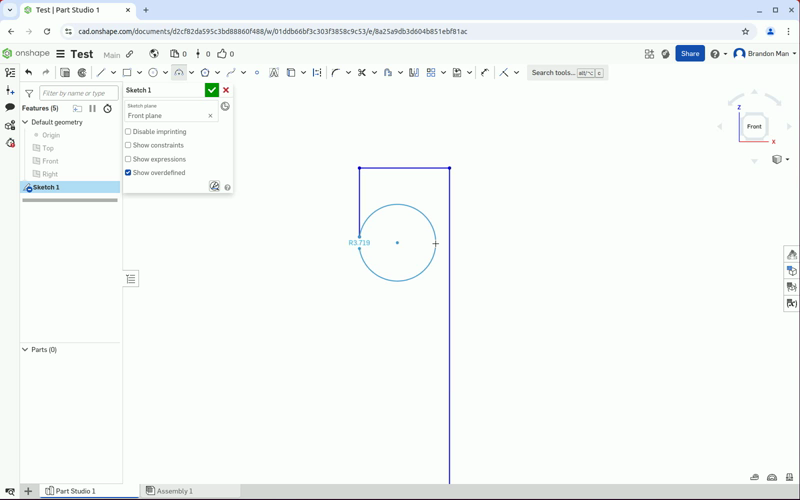
scroll(6)
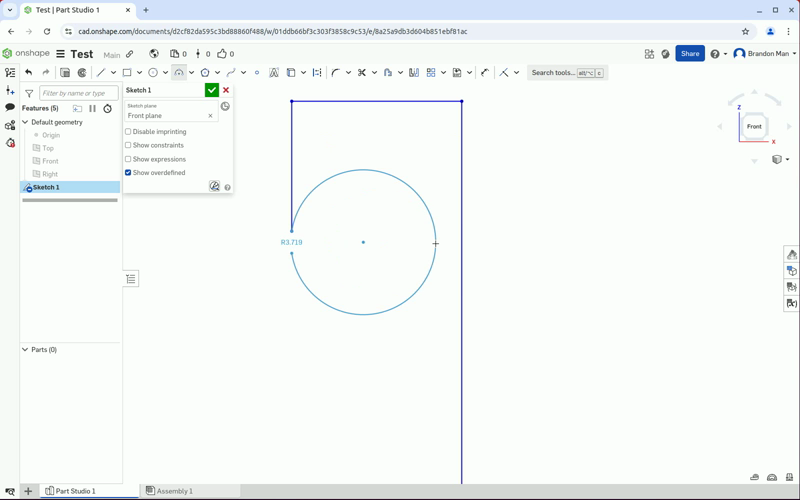
scroll(6)
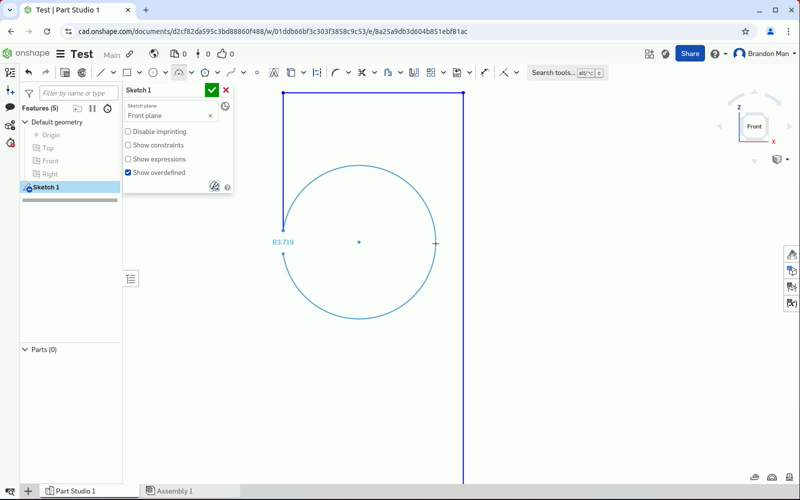
scroll(6)
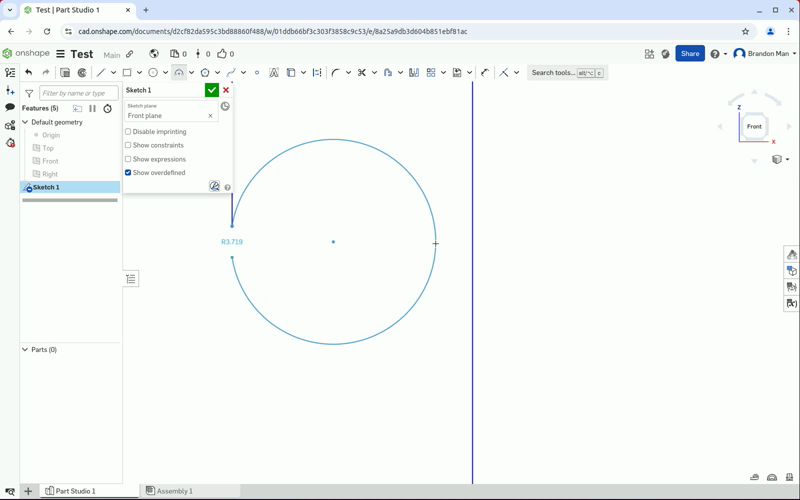
scroll(6)
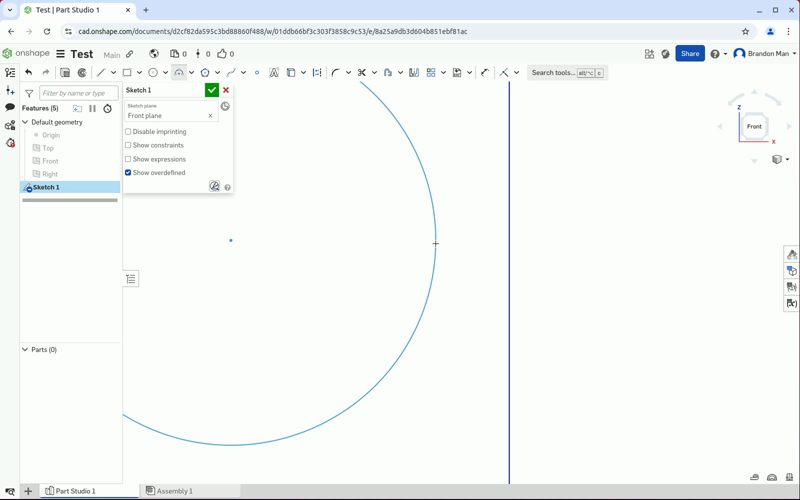
click(435, 243)
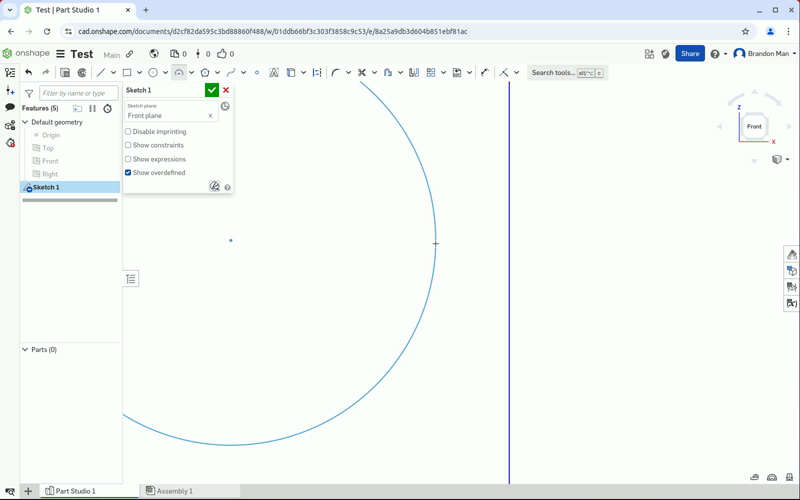
scroll(-6)
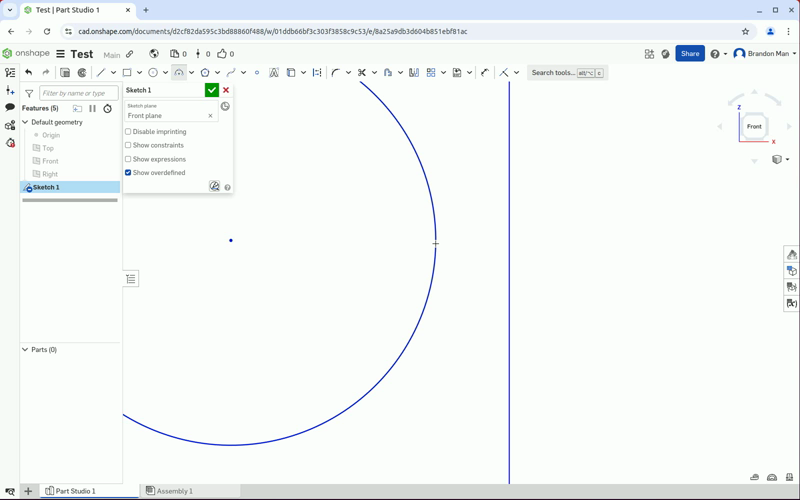
scroll(-6)
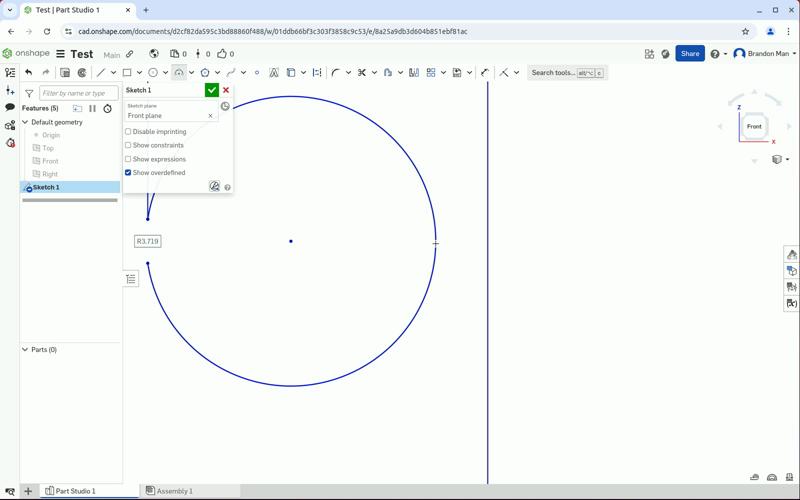
scroll(-6)
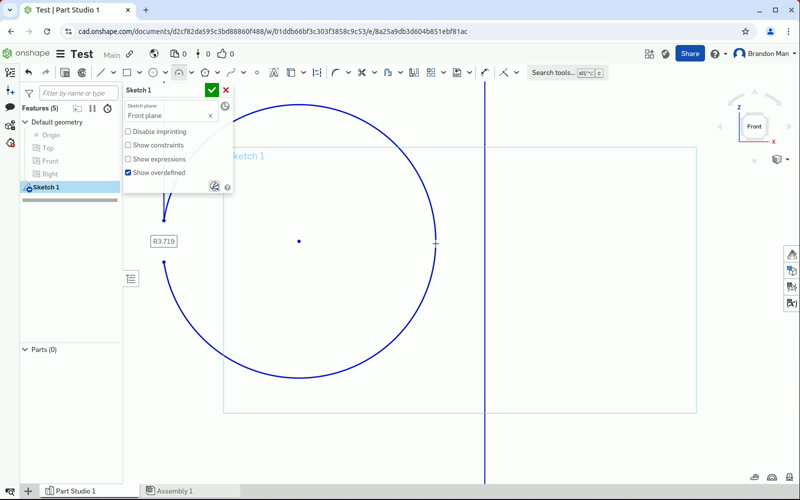
scroll(-6)
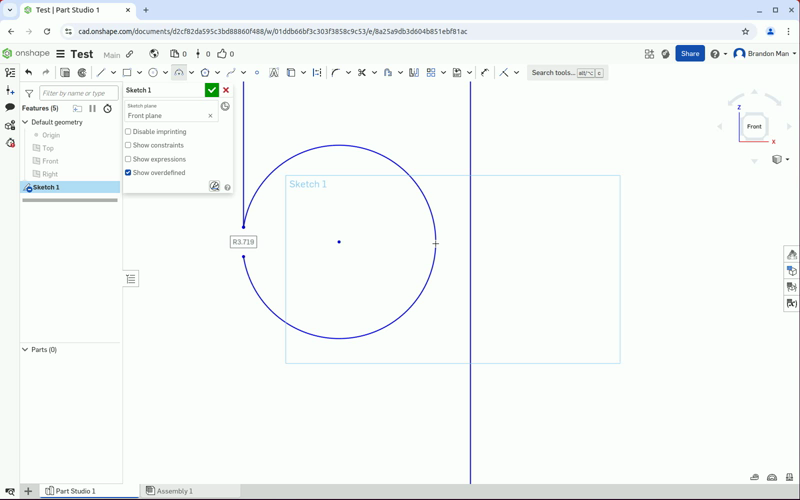
scroll(-6)
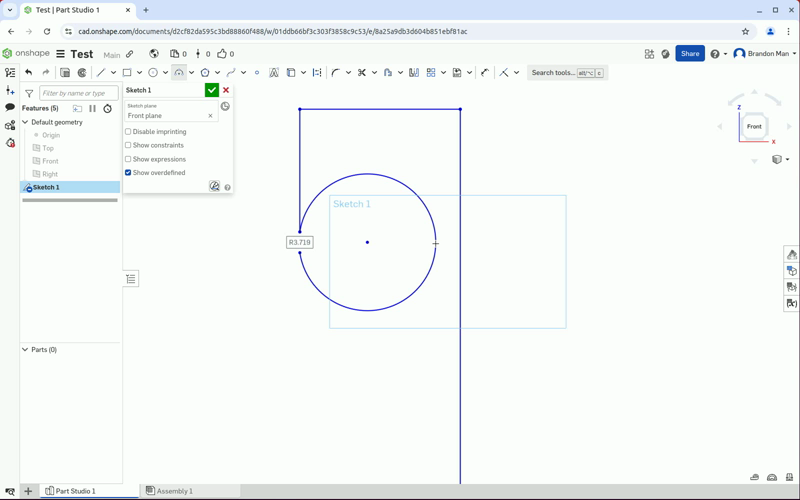
scroll(-6)
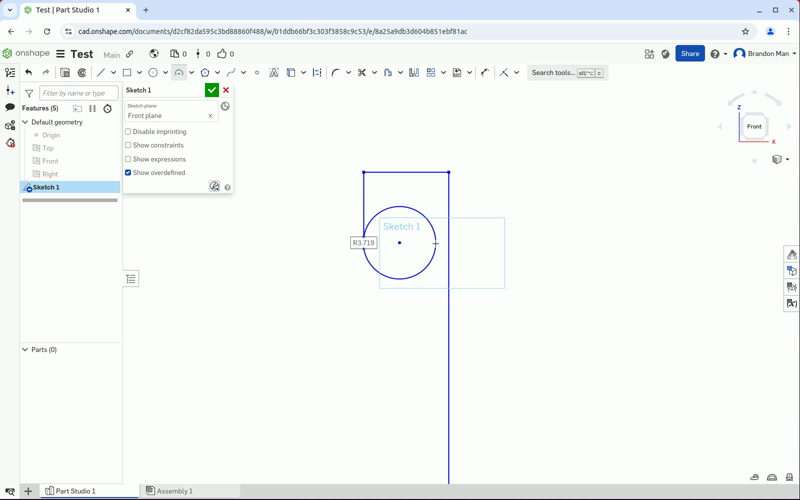
scroll(-6)
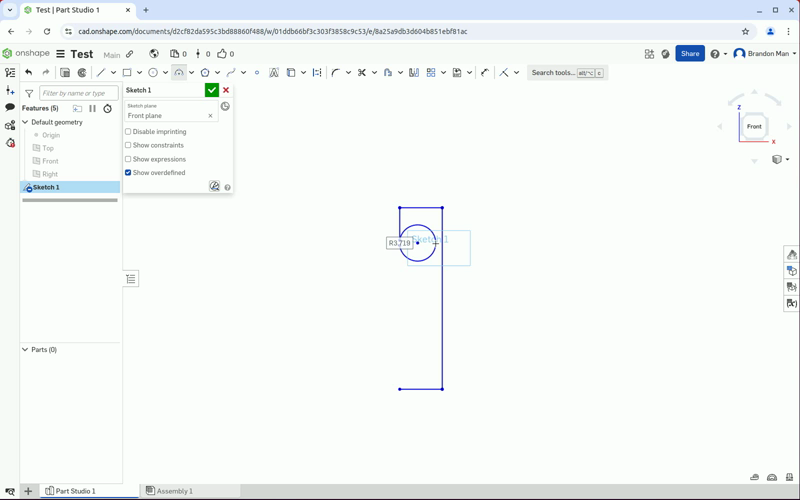
key_up(shift)
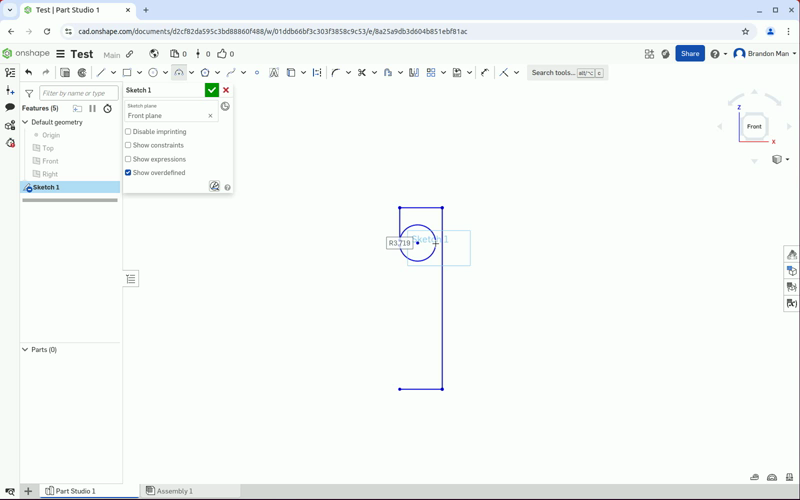
key(esc)
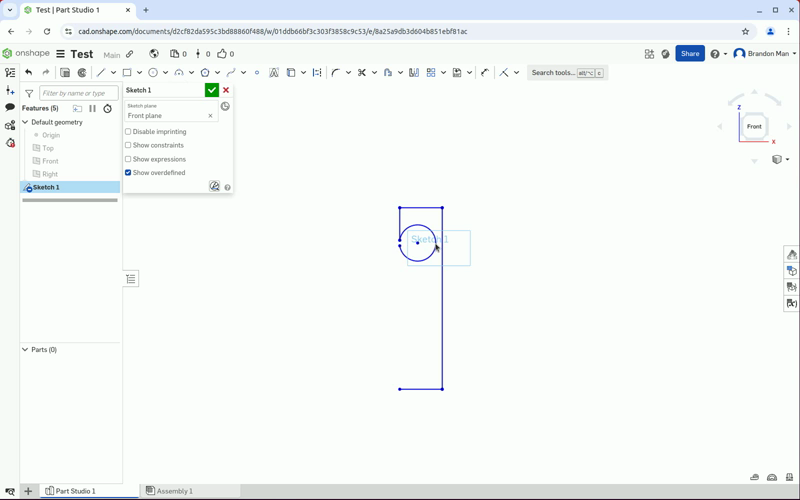
key(l)
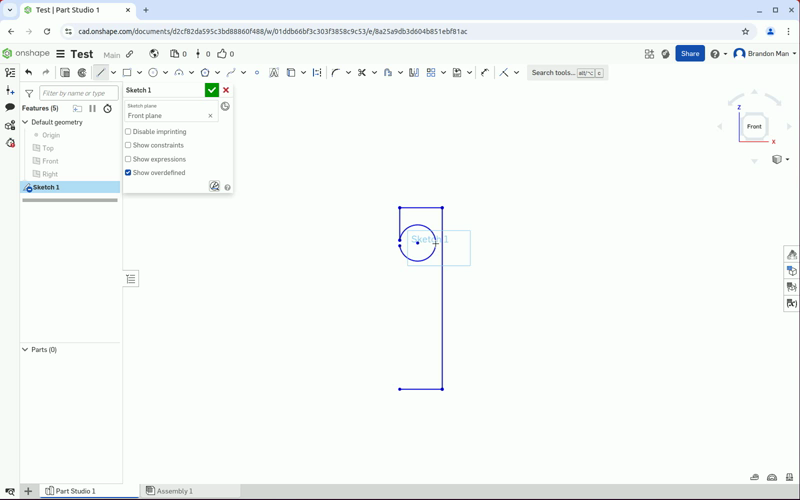
mouse_move(399, 245)
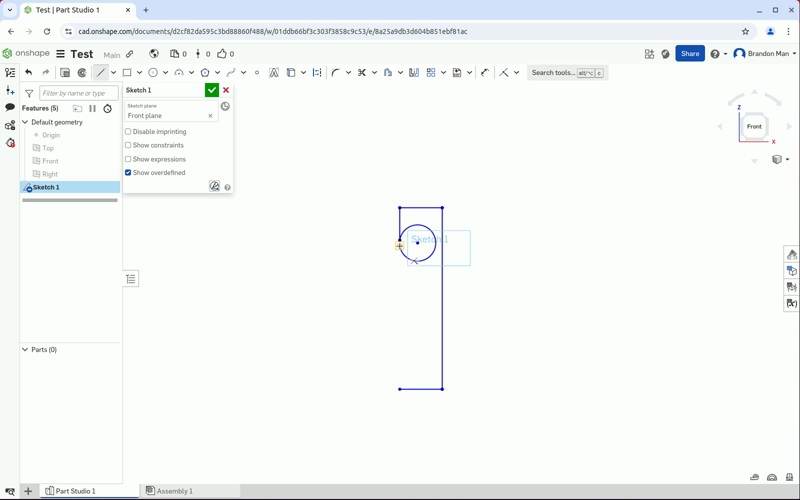
click(399, 245)
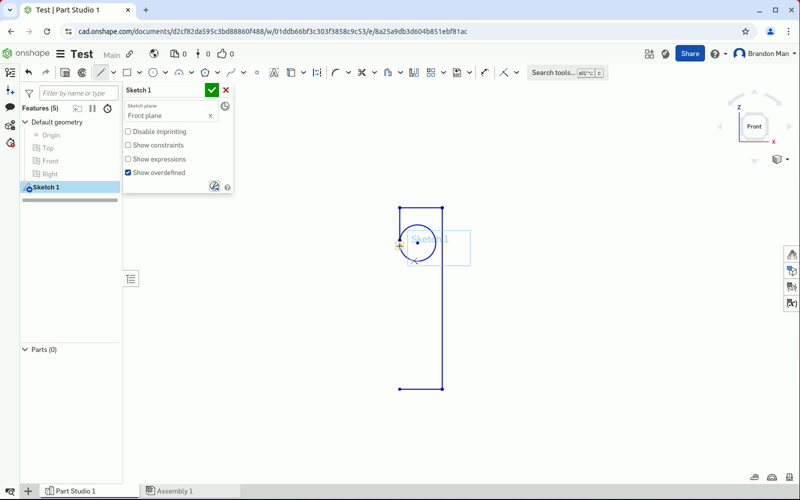
key_down(shift)
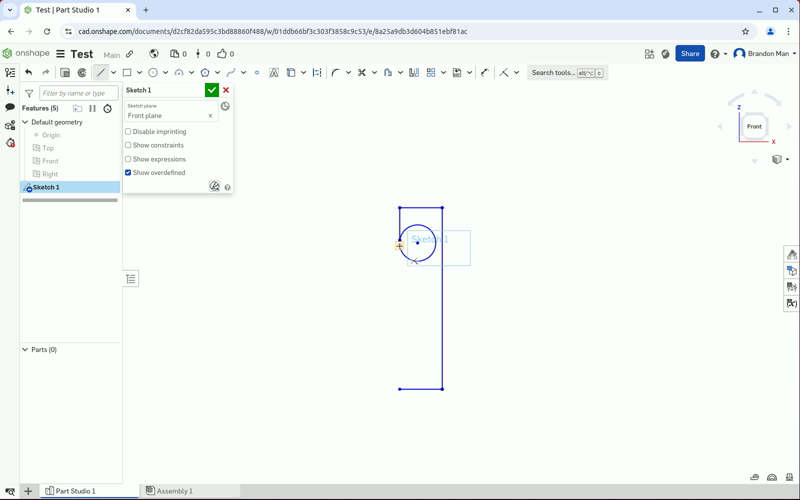
mouse_move(429, 245)
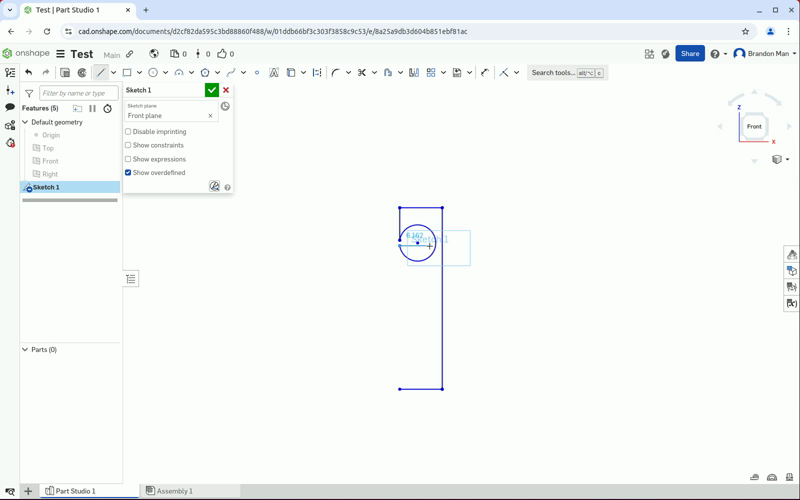
mouse_move(399, 295)
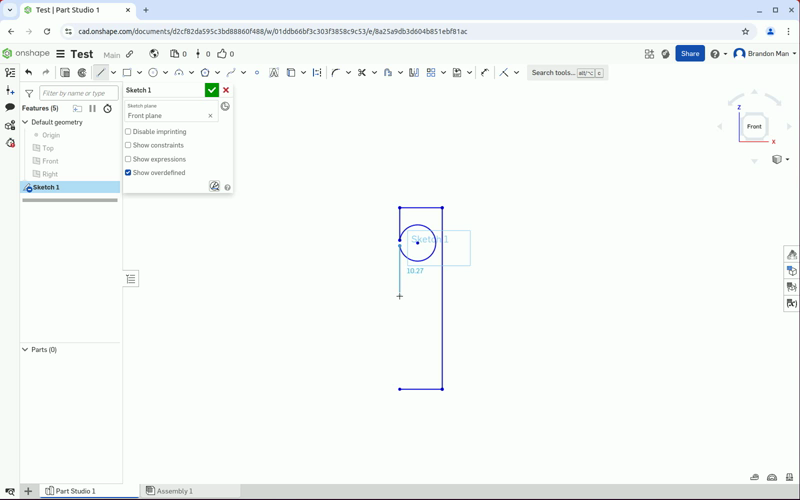
click(399, 295)
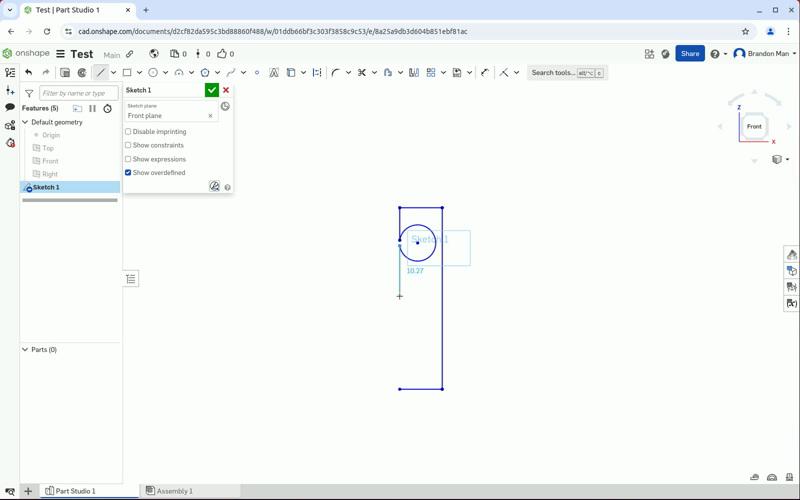
key_up(shift)
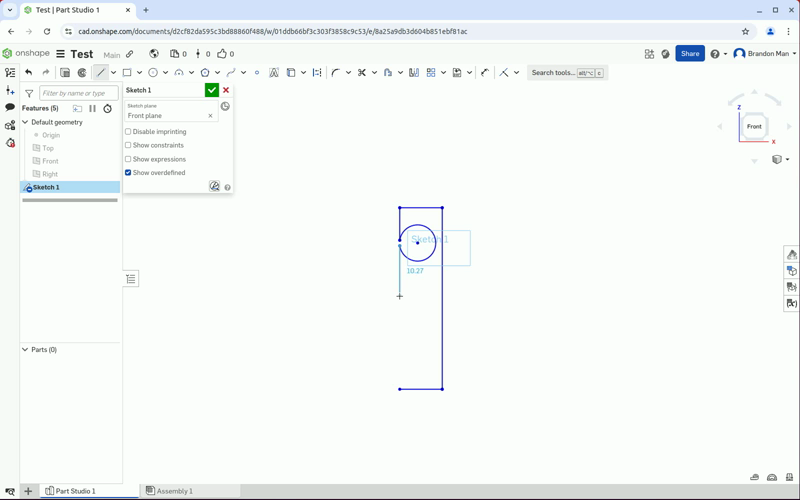
key(esc)
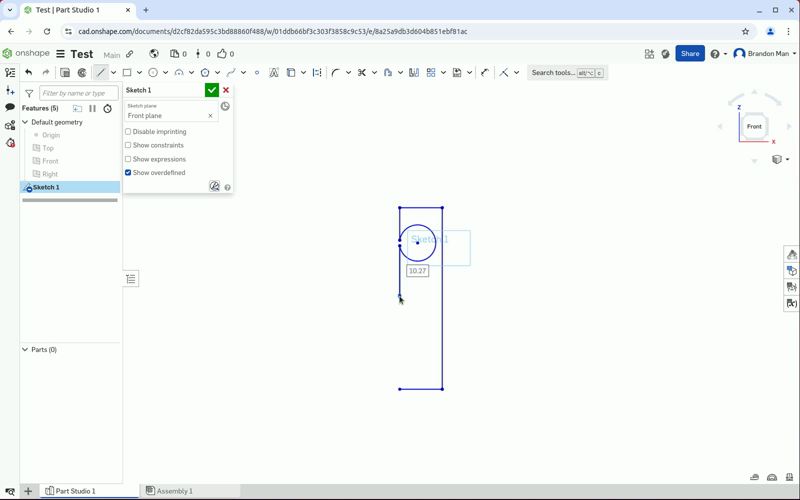
key(a)
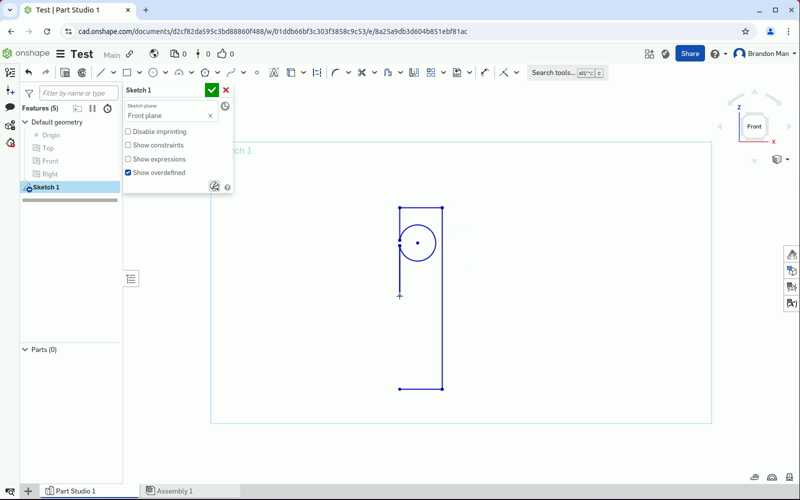
mouse_move(399, 295)
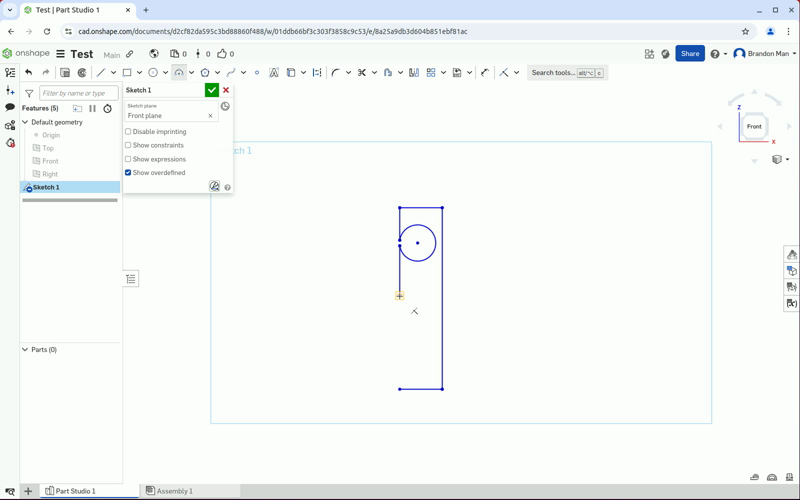
click(399, 295)
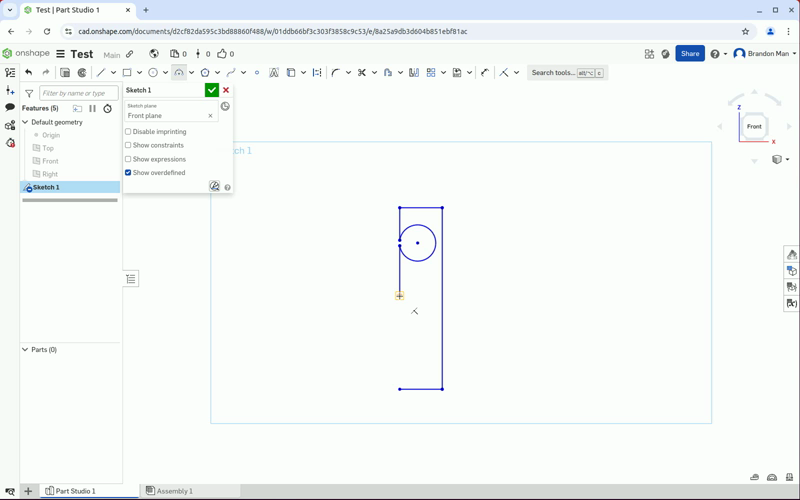
key_down(shift)
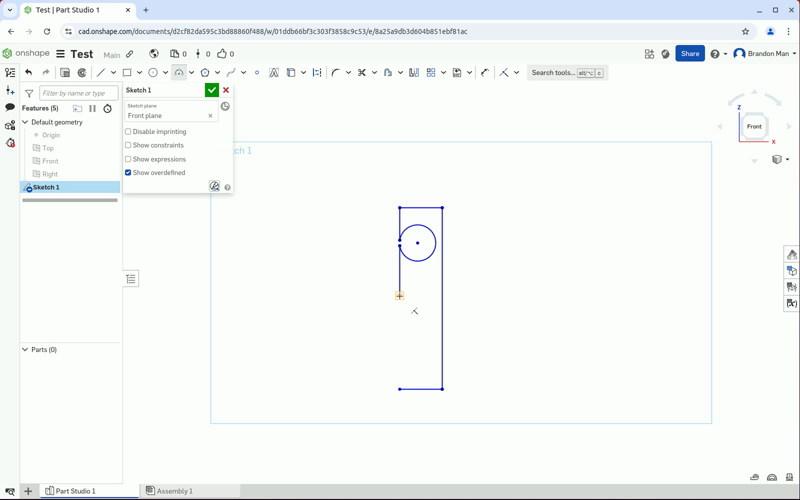
mouse_move(399, 301)
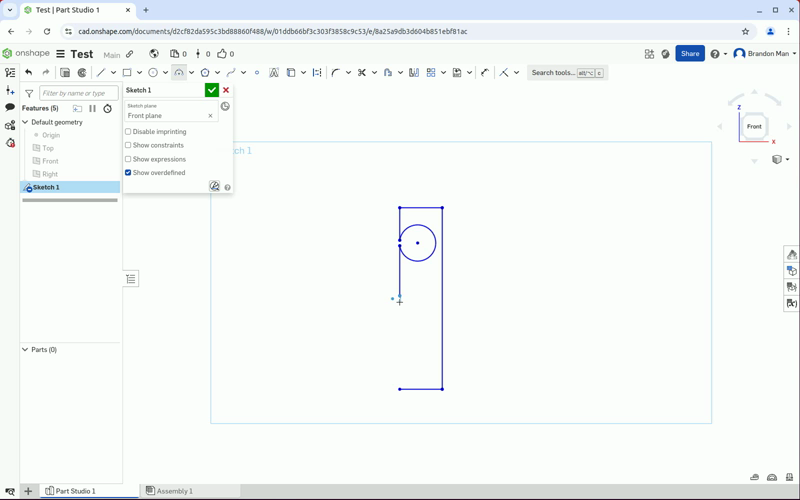
scroll(6)
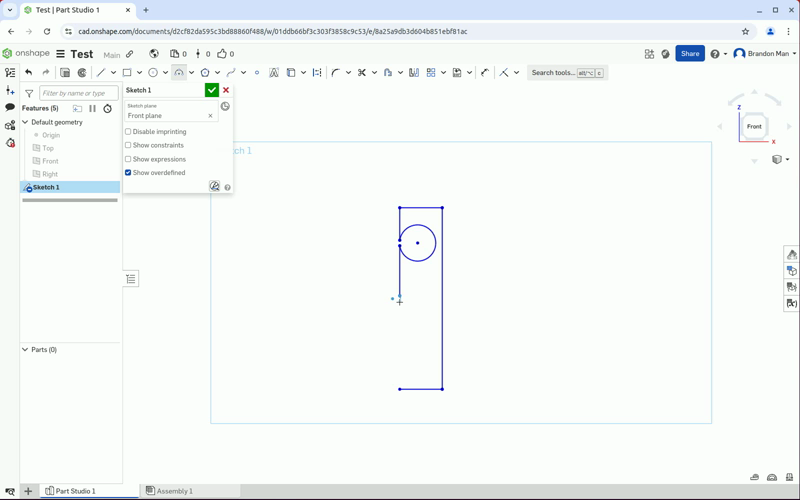
scroll(6)
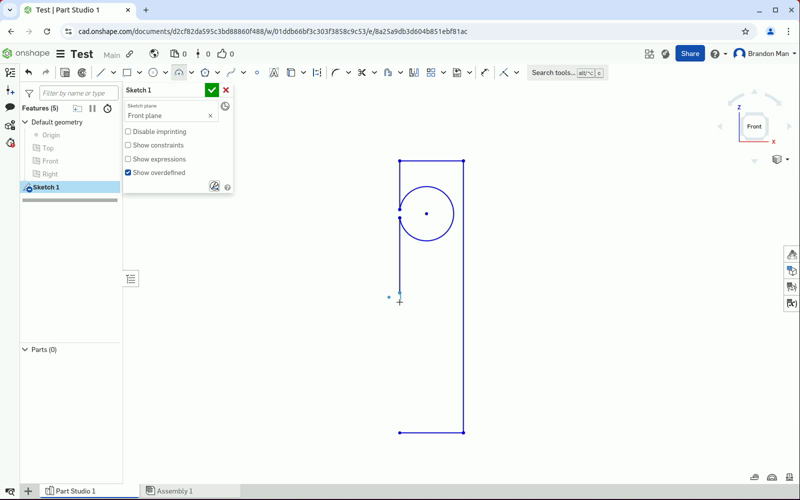
scroll(6)
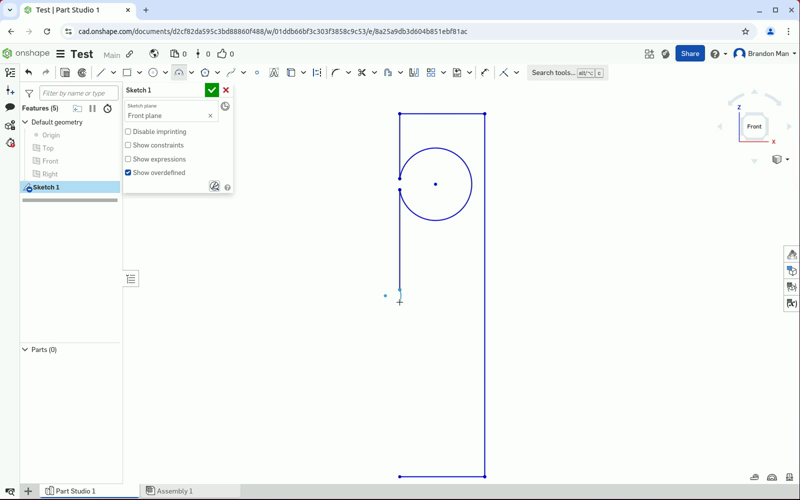
scroll(6)
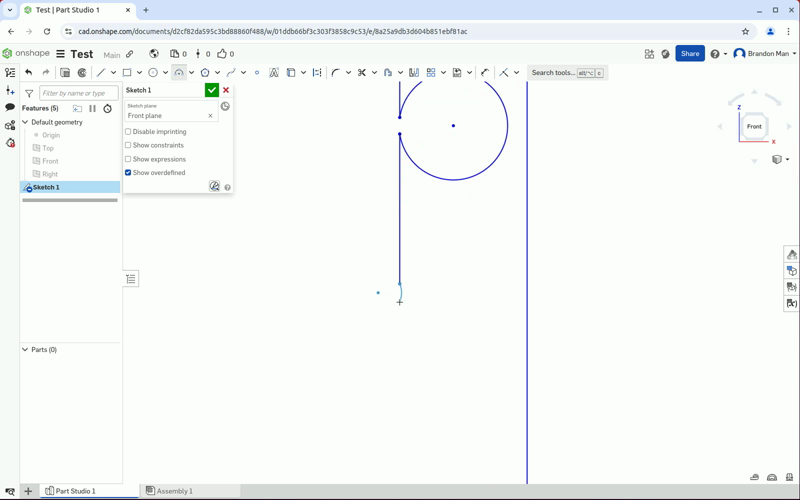
scroll(6)
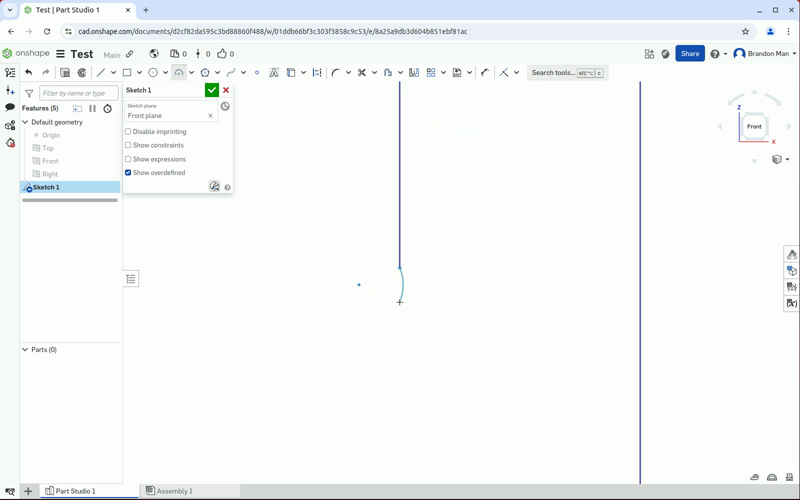
scroll(6)
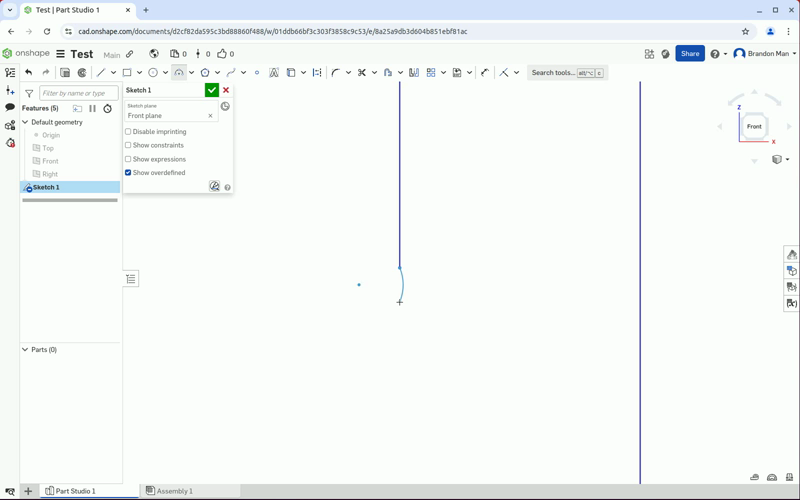
scroll(6)
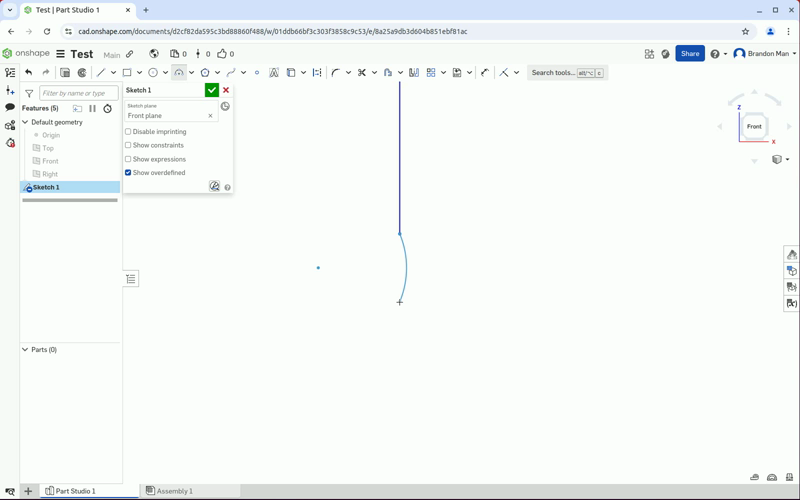
click(399, 301)
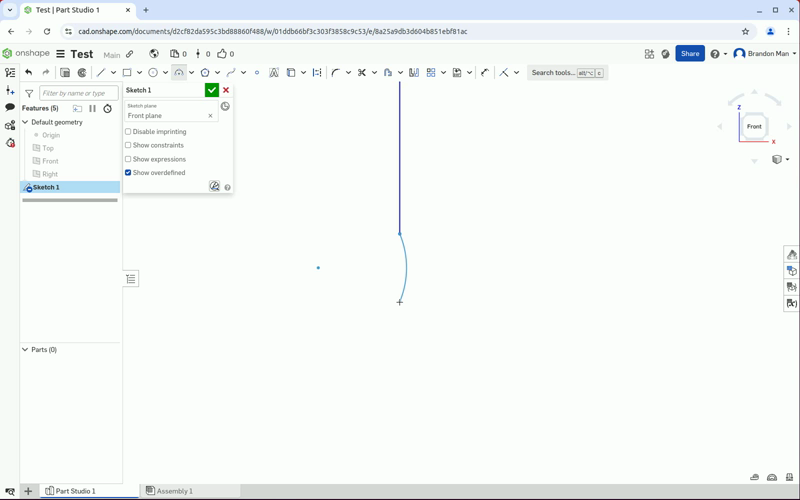
scroll(-6)
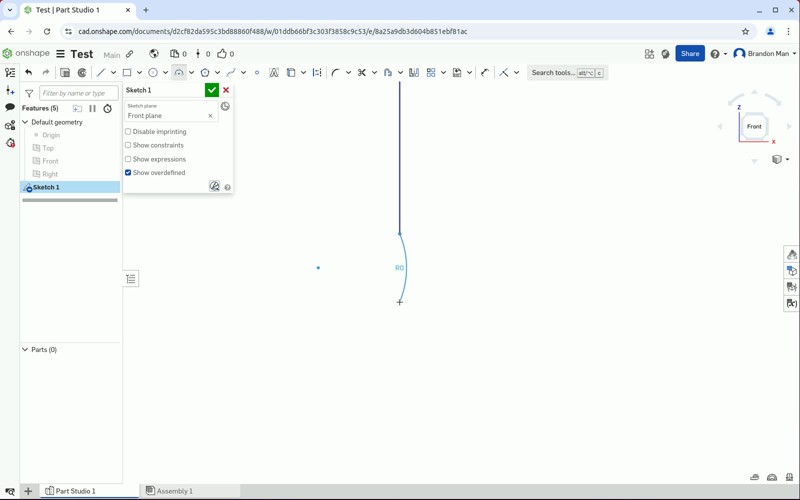
scroll(-6)
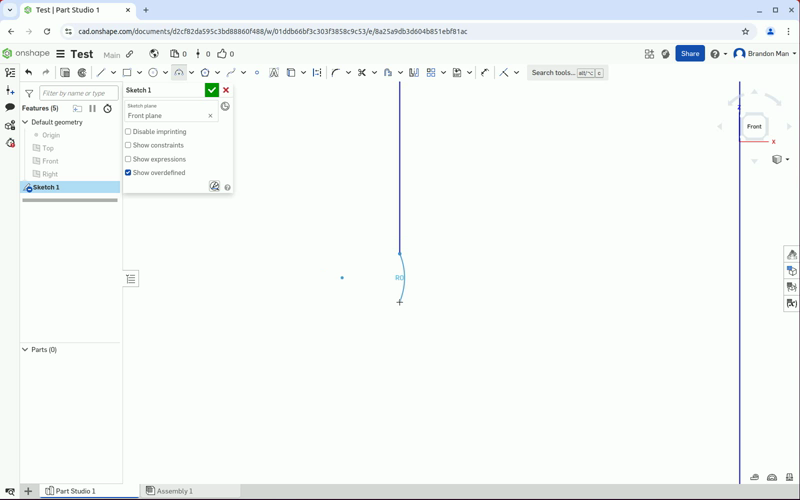
scroll(-6)
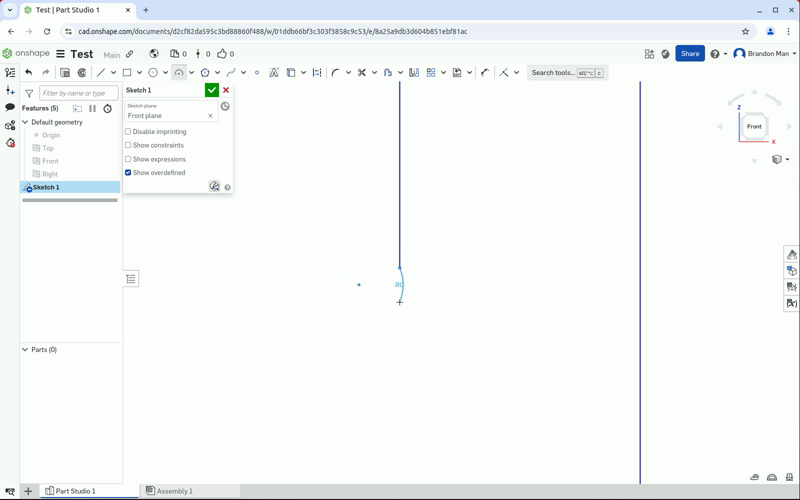
scroll(-6)
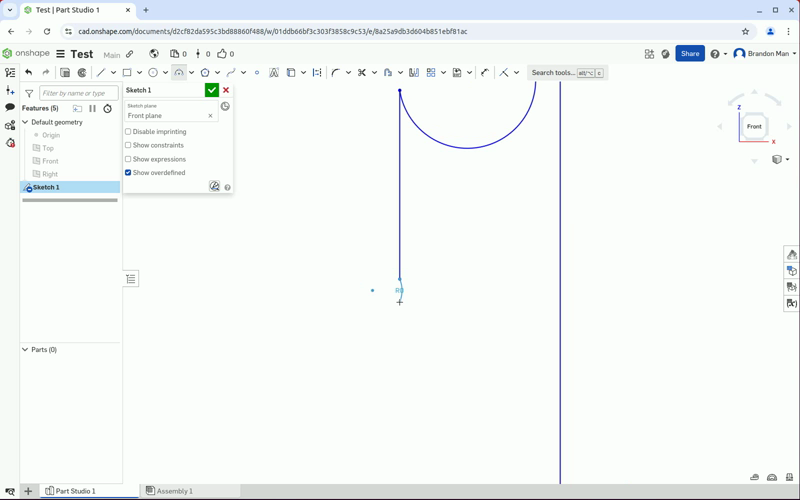
scroll(-6)
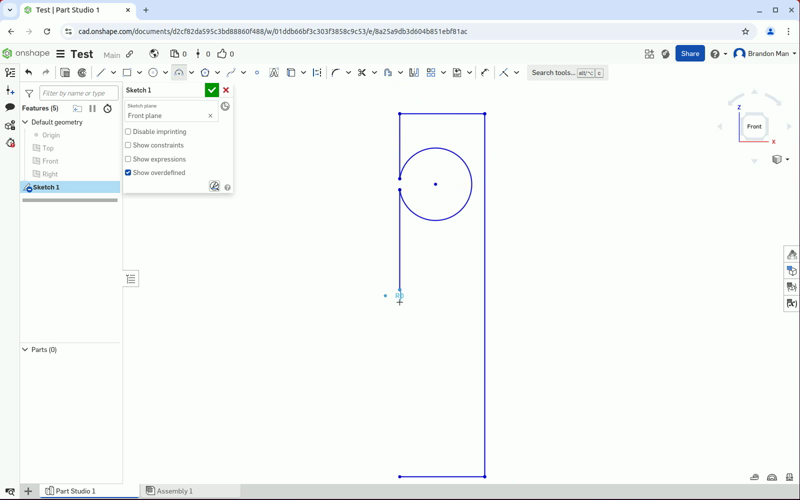
scroll(-6)
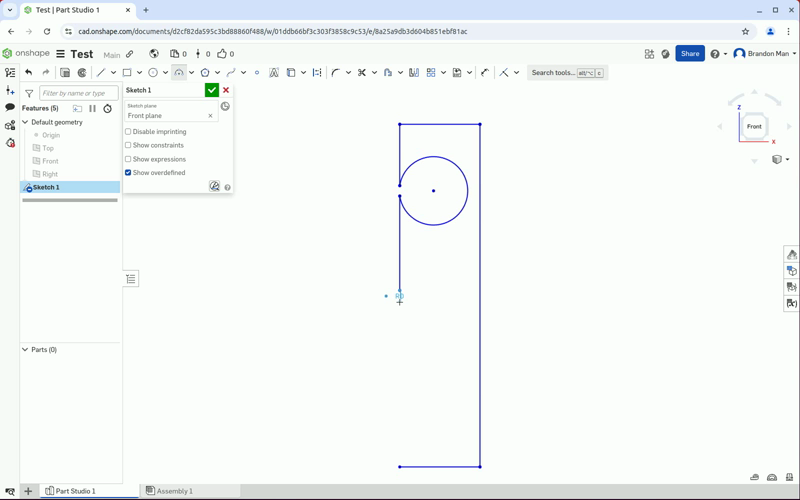
scroll(-6)
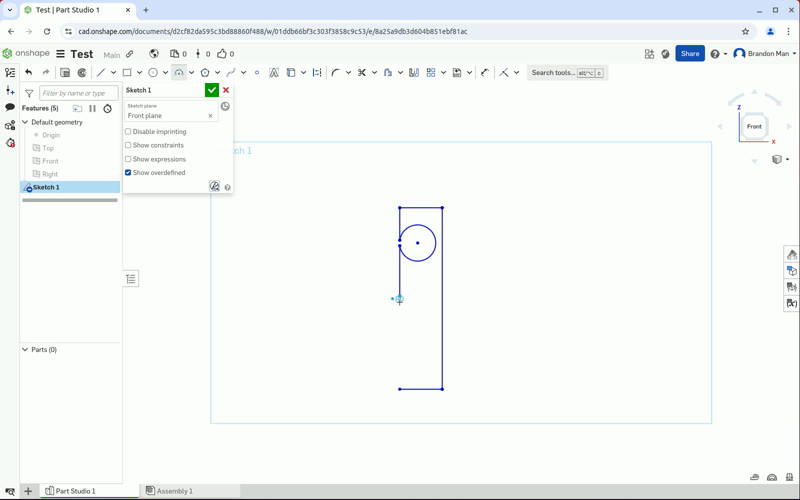
mouse_move(435, 298)
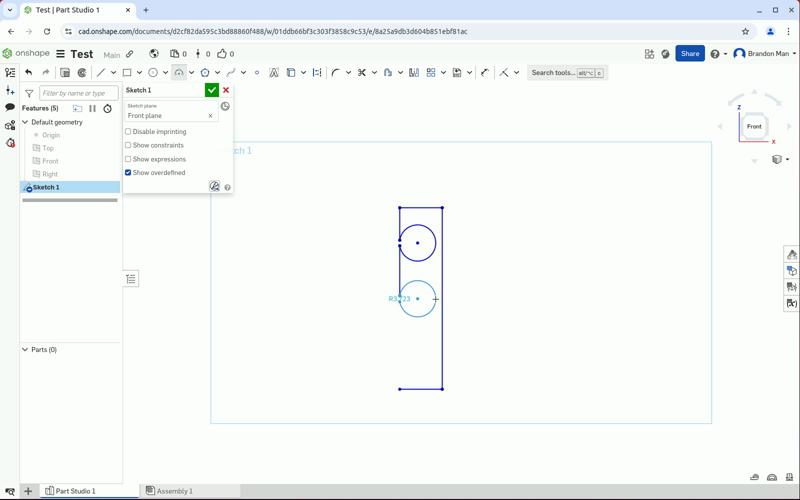
scroll(6)
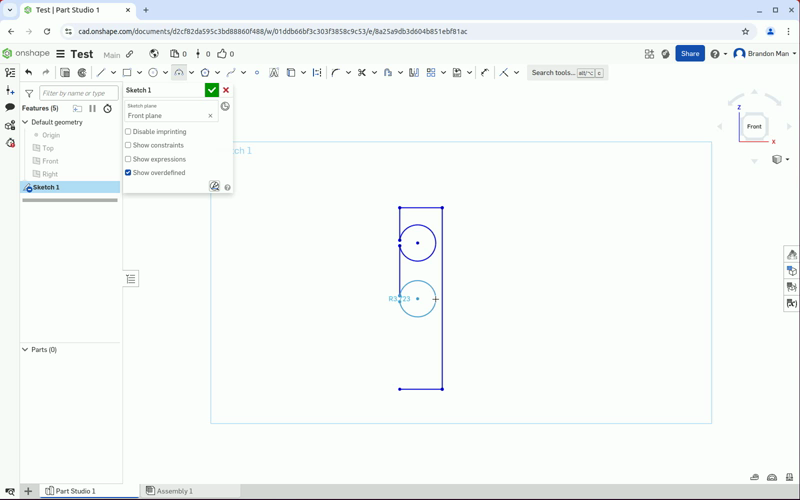
scroll(6)
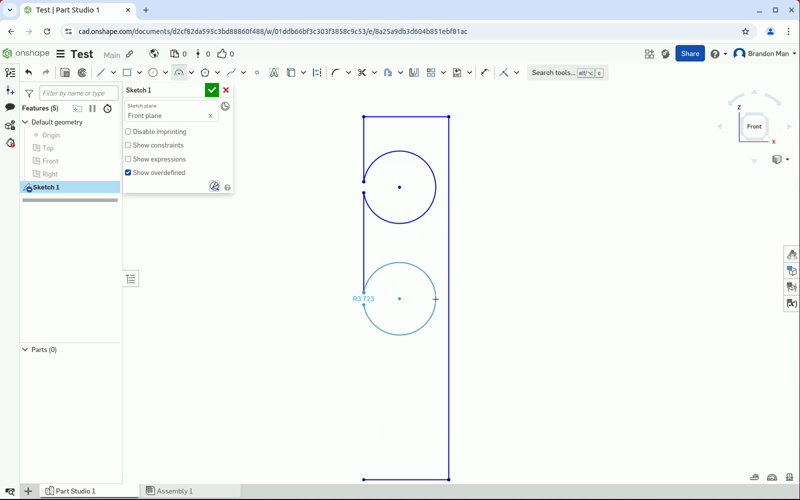
scroll(6)
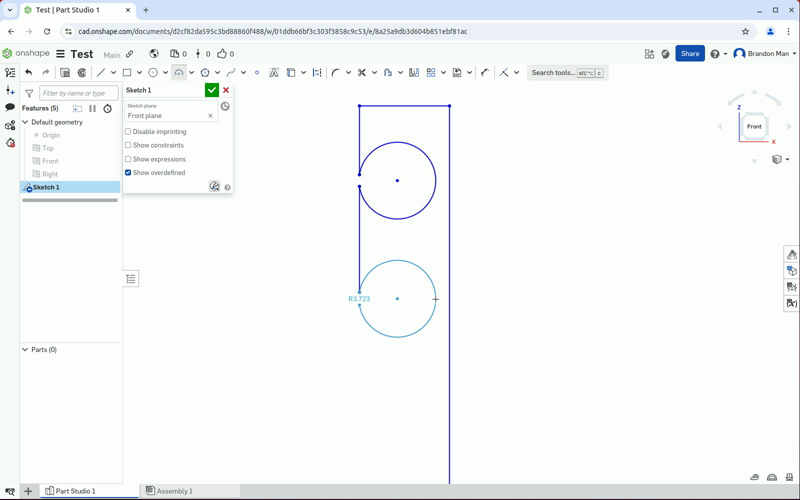
scroll(6)
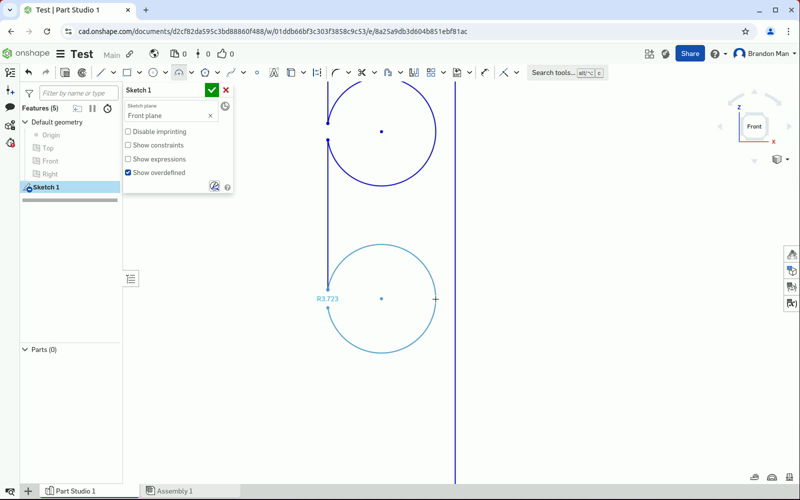
scroll(6)
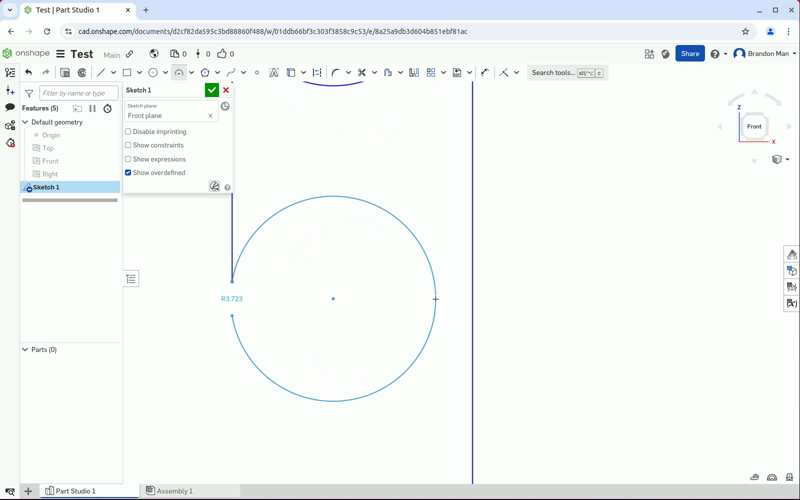
scroll(6)
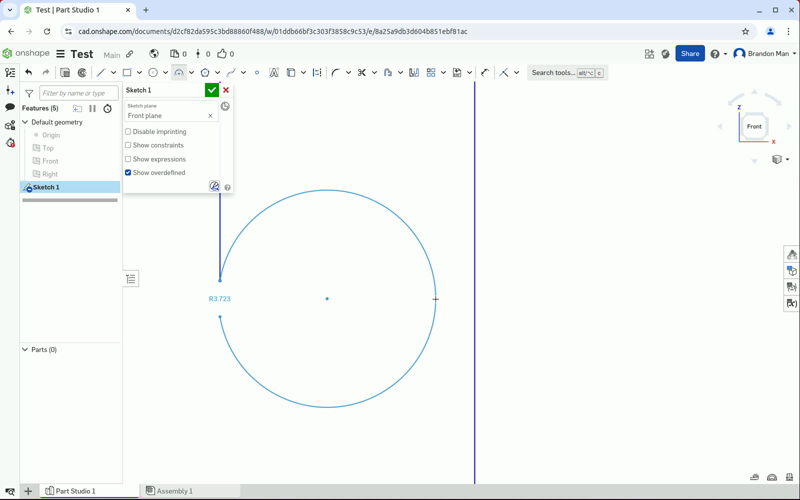
scroll(6)
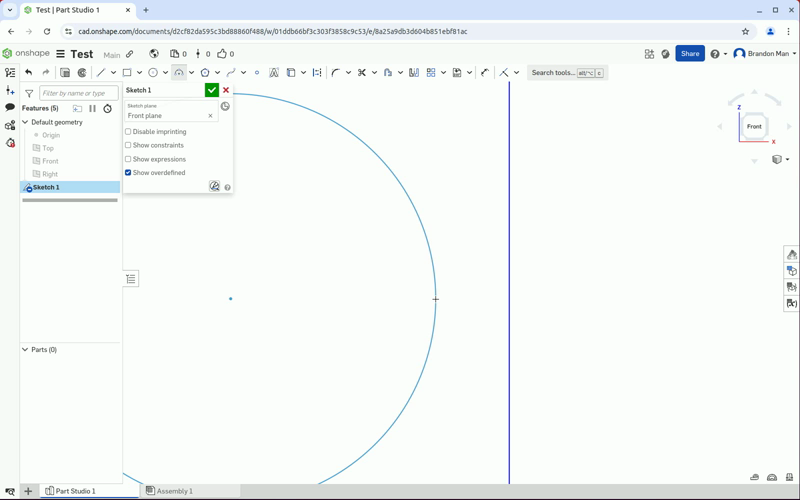
click(435, 298)
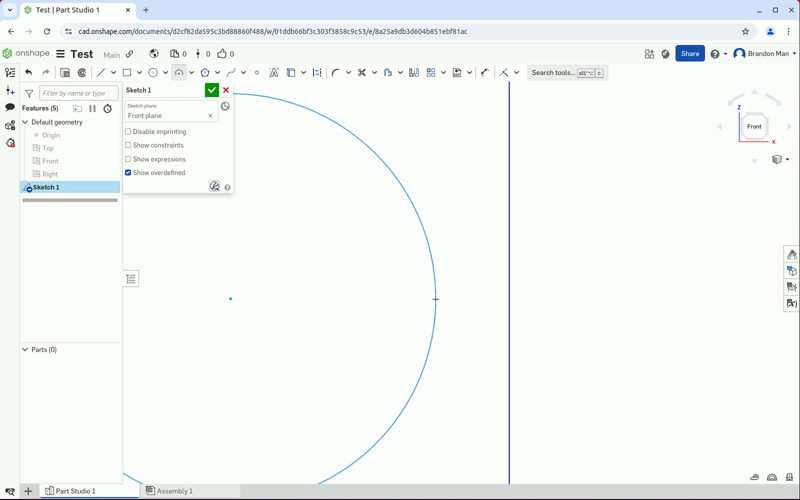
scroll(-6)
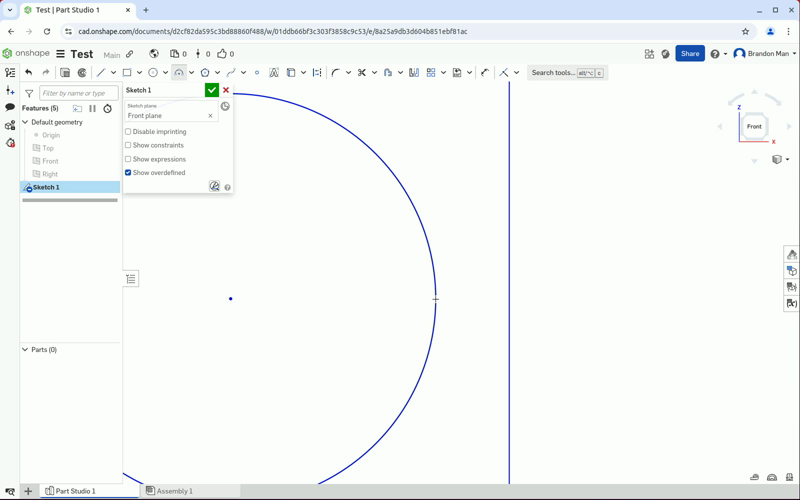
scroll(-6)
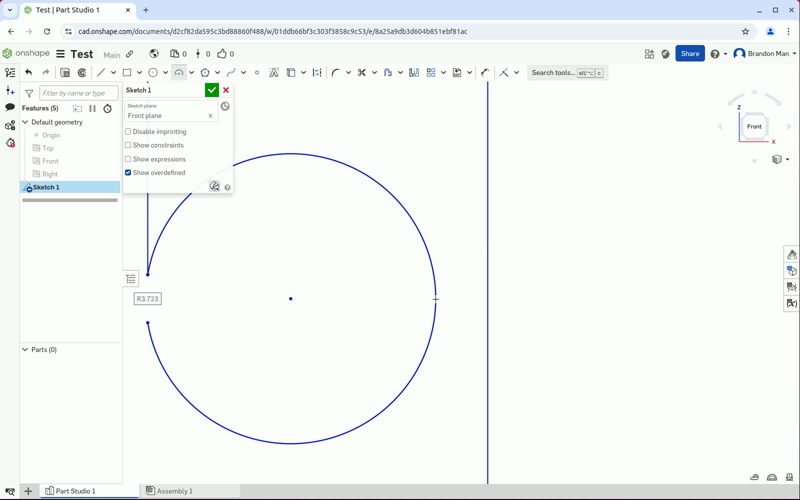
scroll(-6)
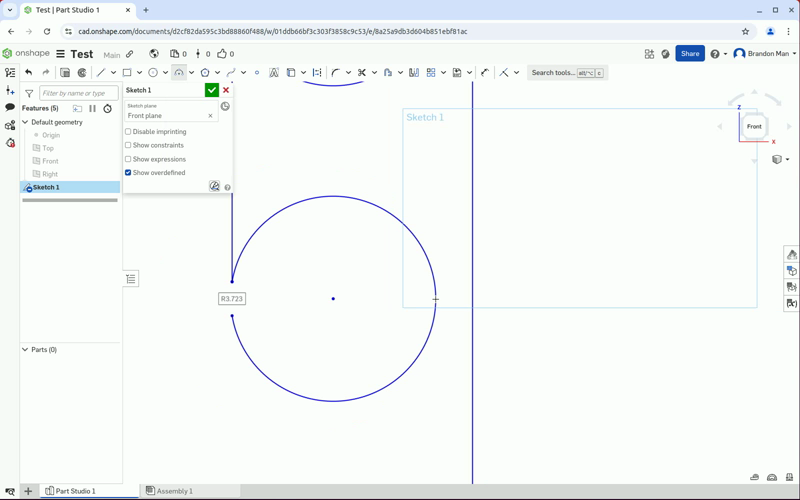
scroll(-6)
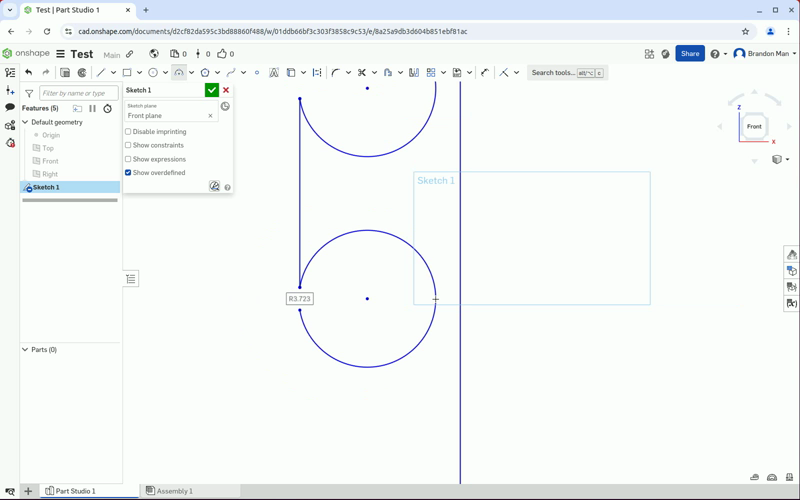
scroll(-6)
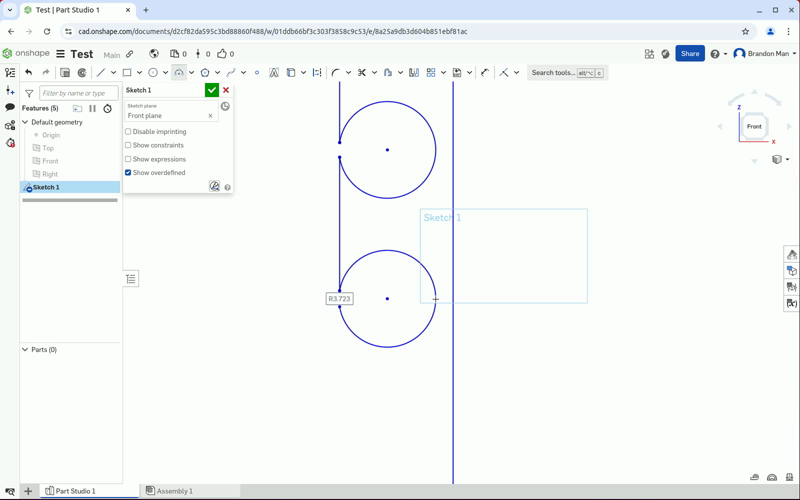
scroll(-6)
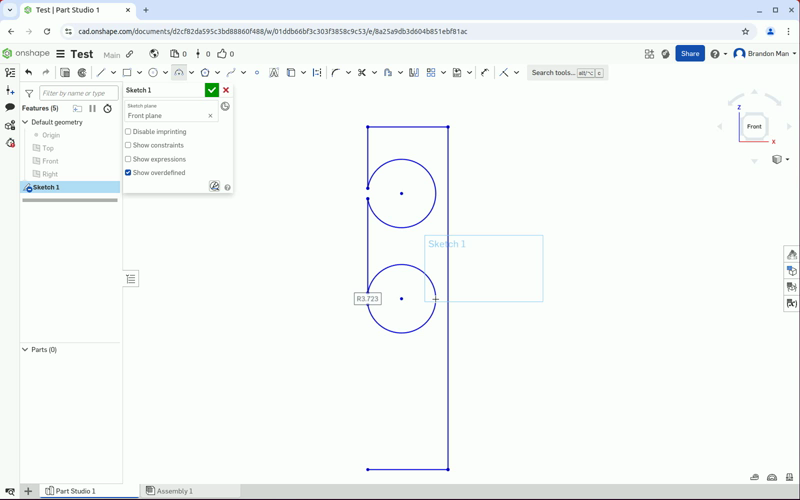
scroll(-6)
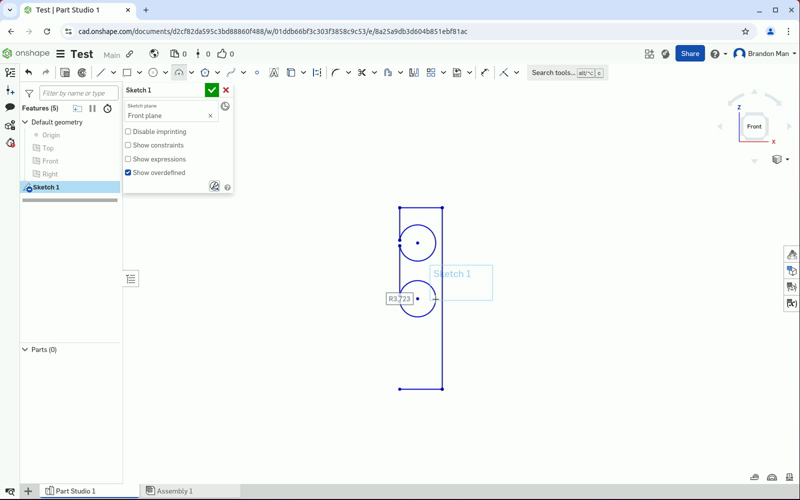
key_up(shift)
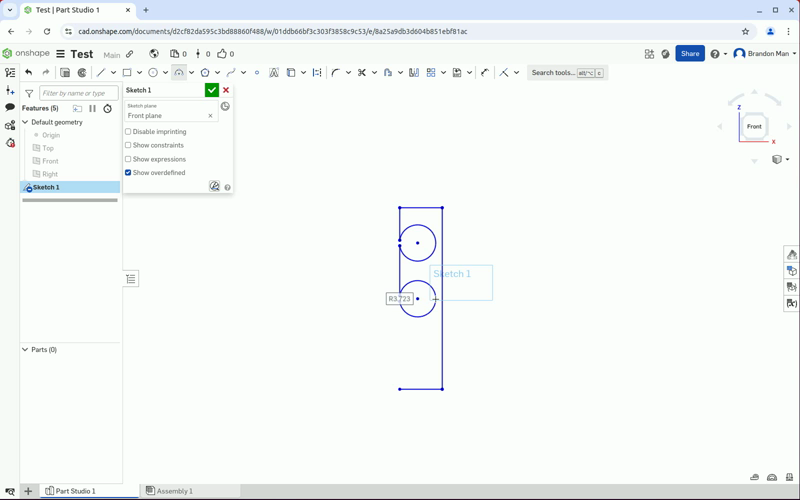
key(esc)
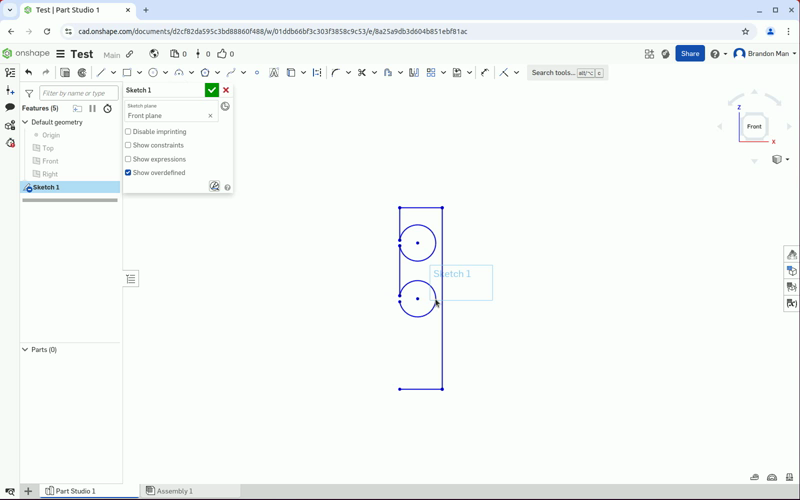
key(l)
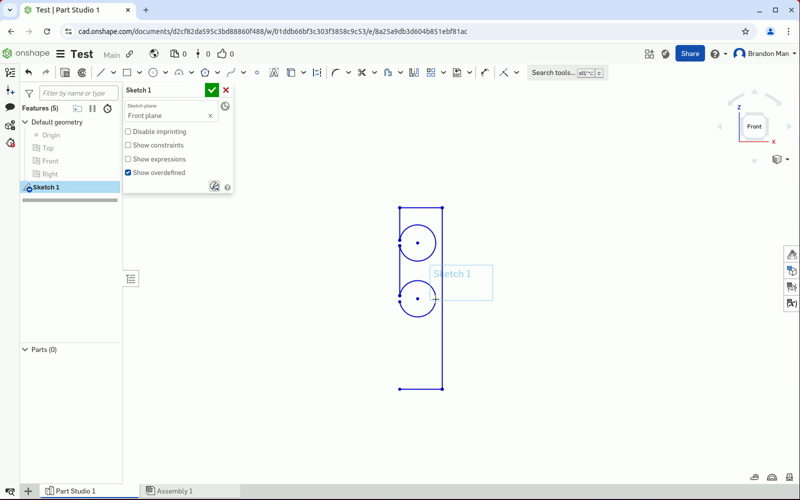
mouse_move(399, 301)
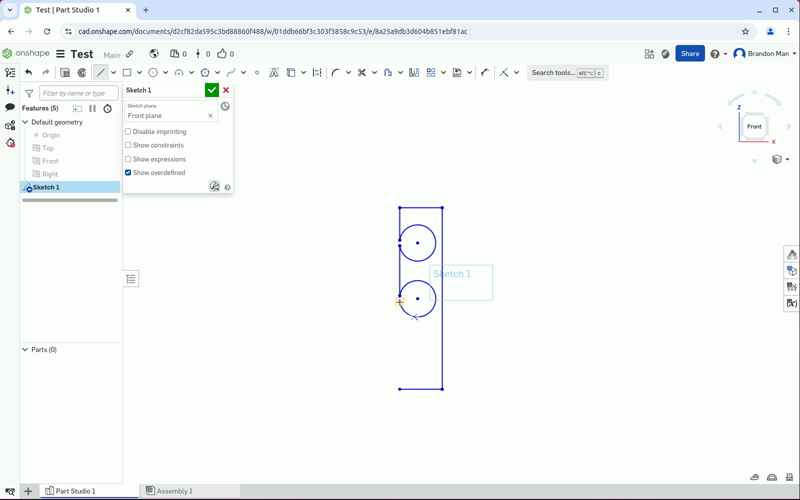
click(399, 301)
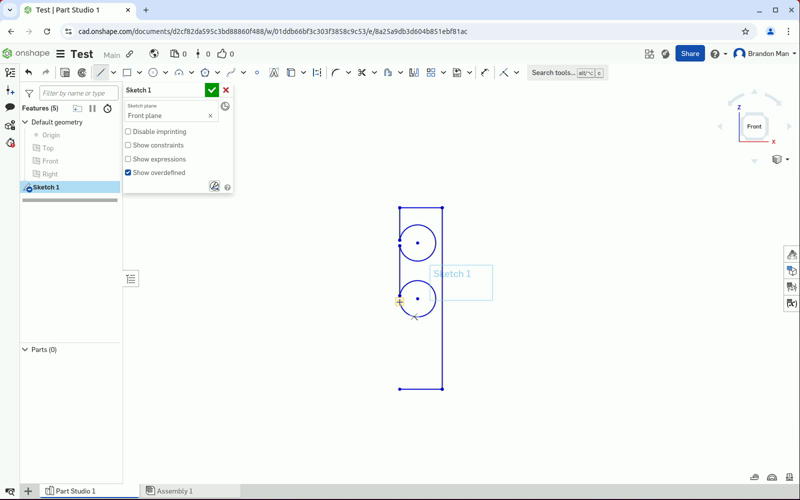
key_down(shift)
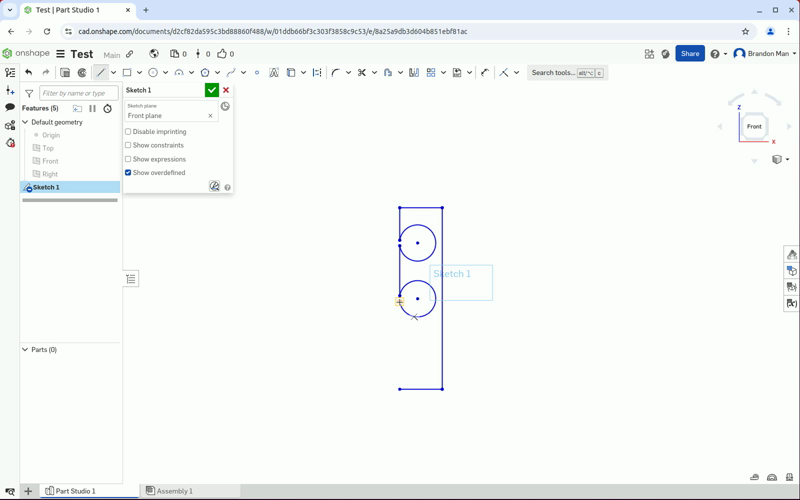
mouse_move(429, 301)
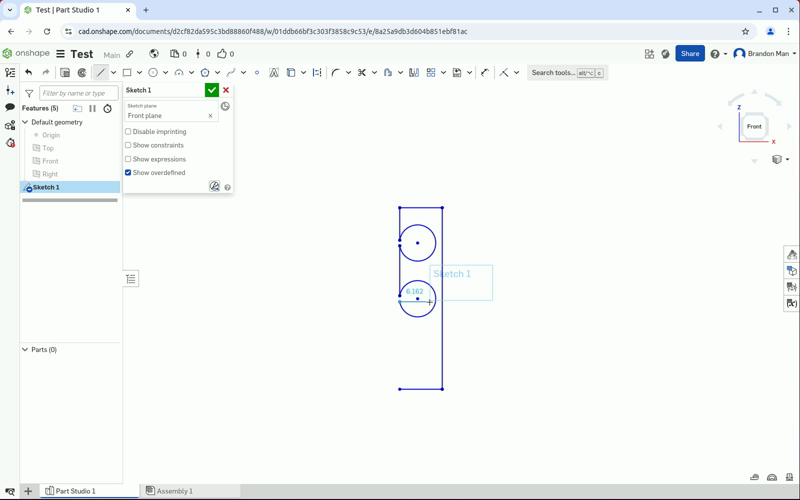
mouse_move(399, 351)
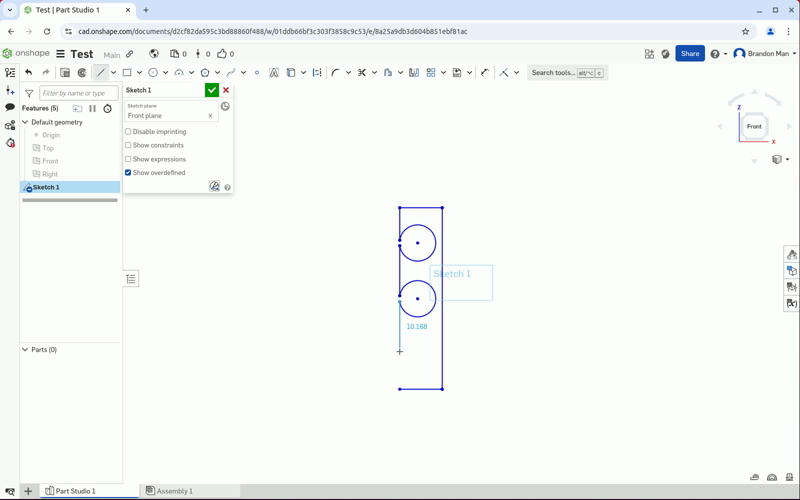
click(399, 351)
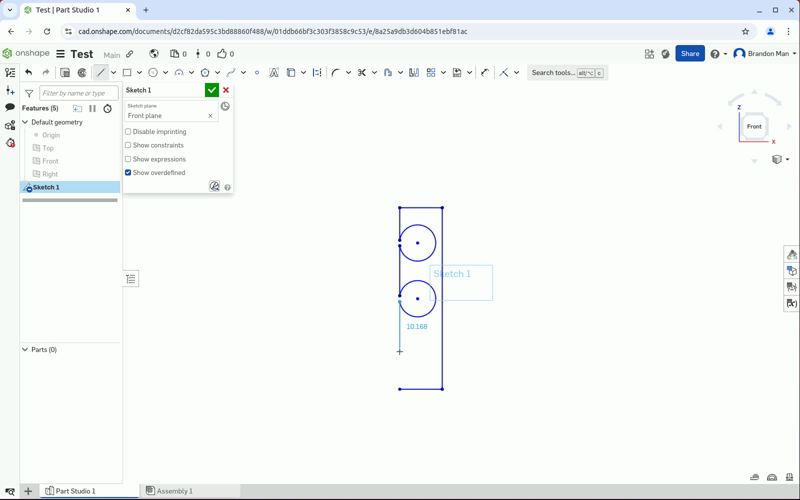
key_up(shift)
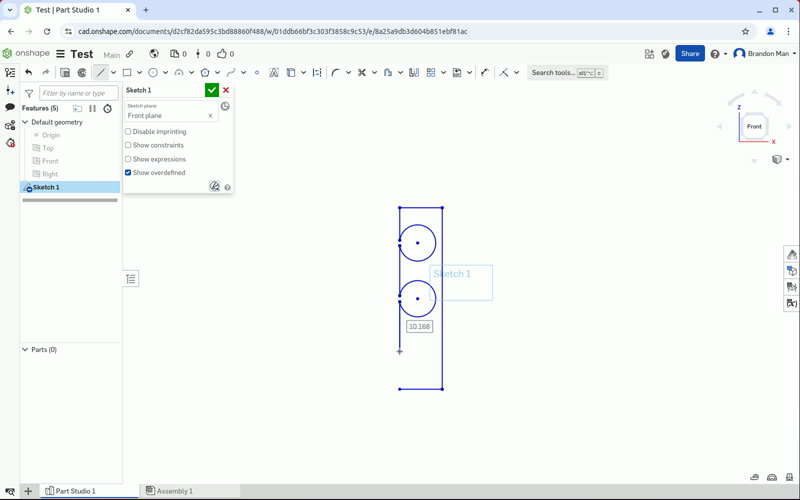
key(esc)
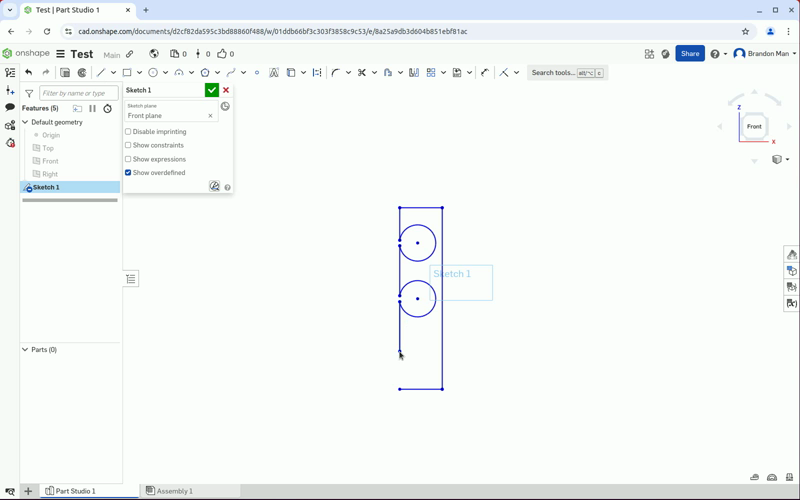
key(a)
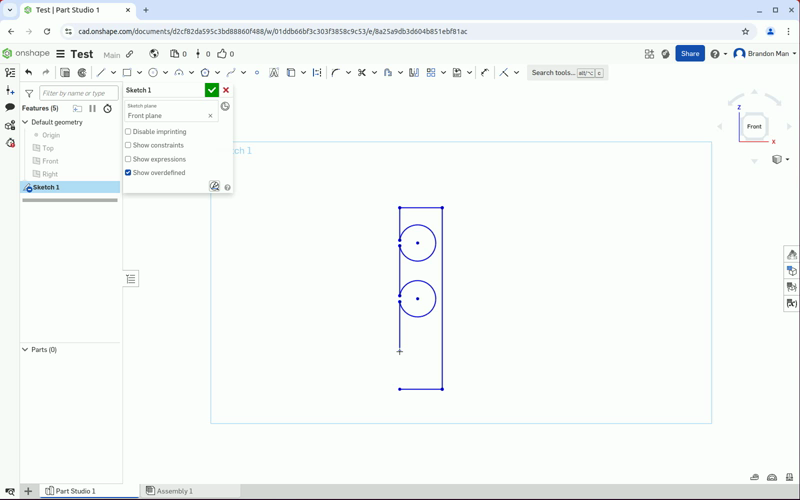
mouse_move(399, 351)
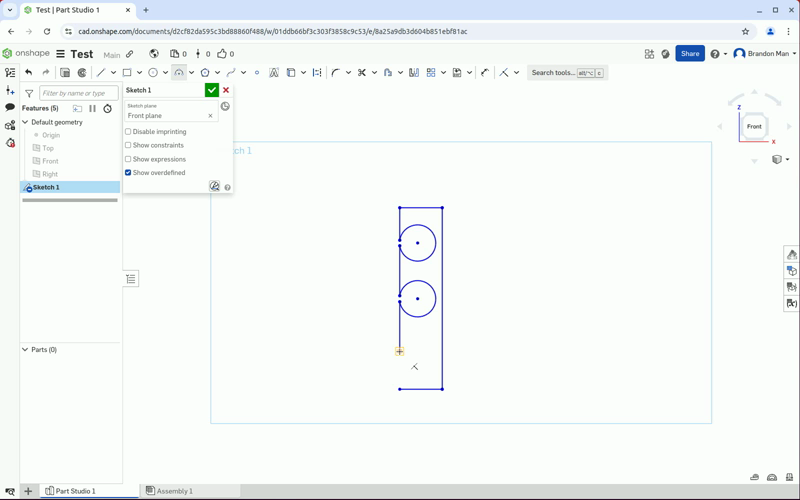
click(399, 351)
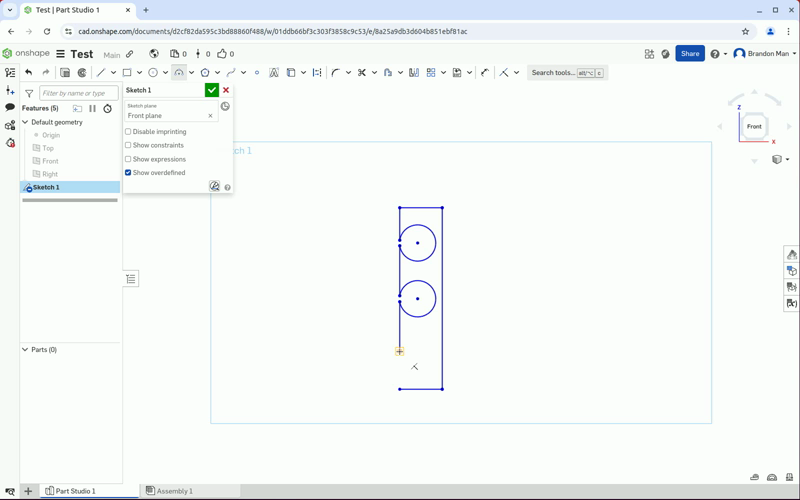
key_down(shift)
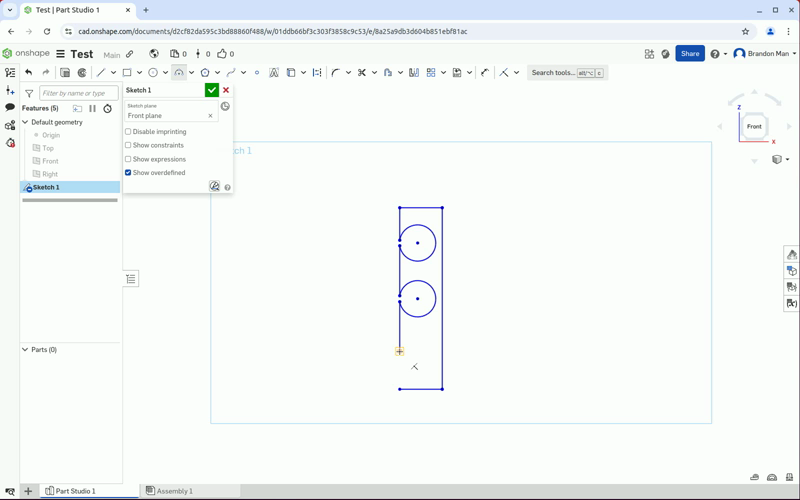
mouse_move(399, 357)
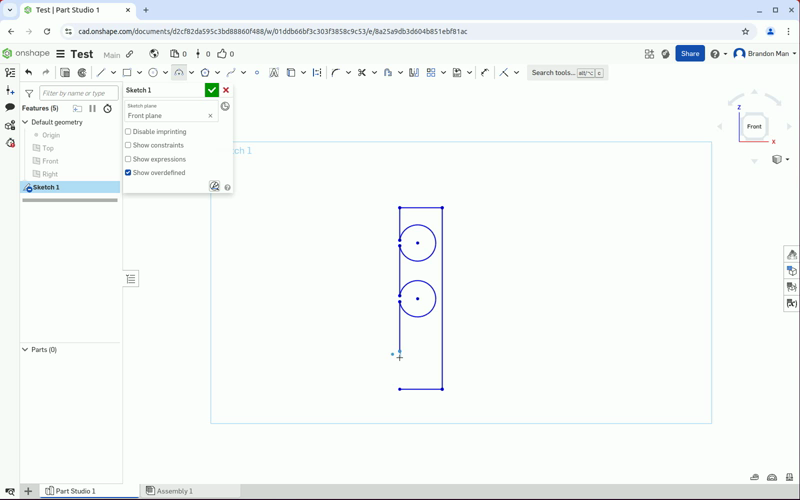
scroll(6)
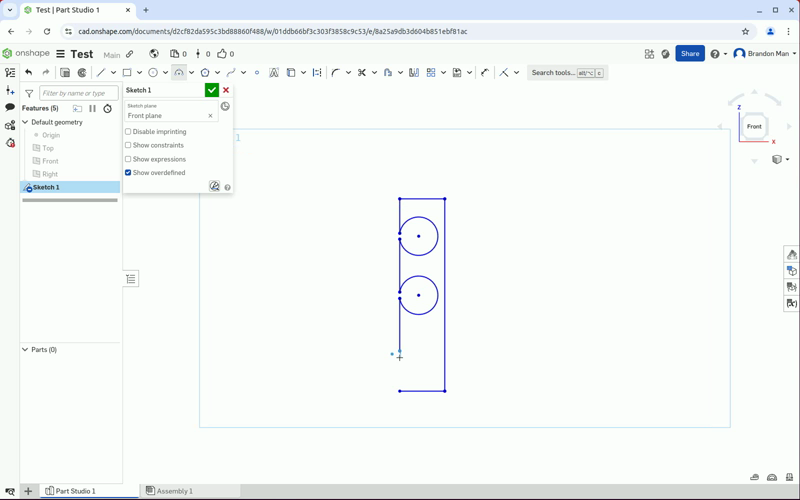
scroll(6)
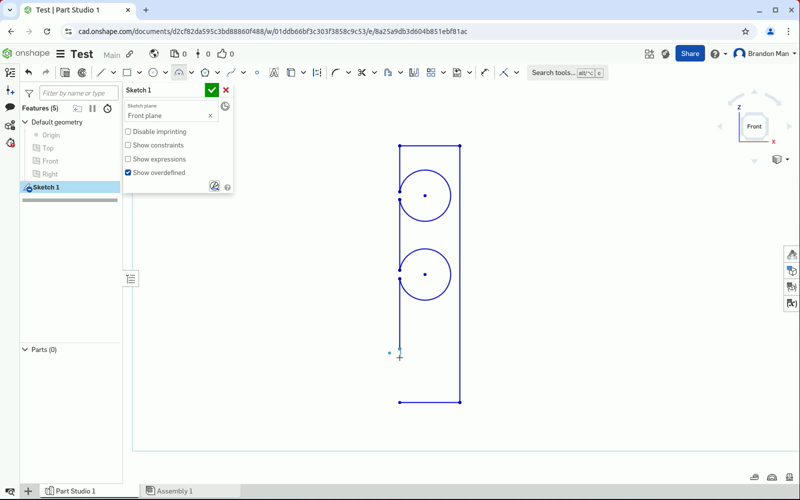
scroll(6)
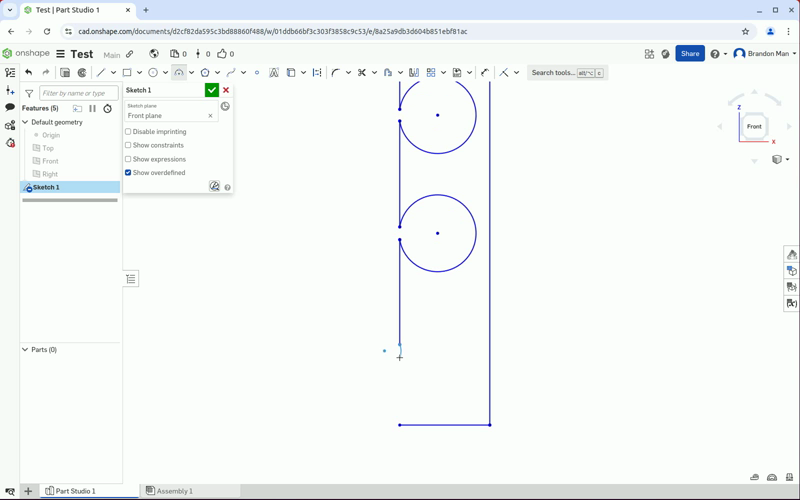
scroll(6)
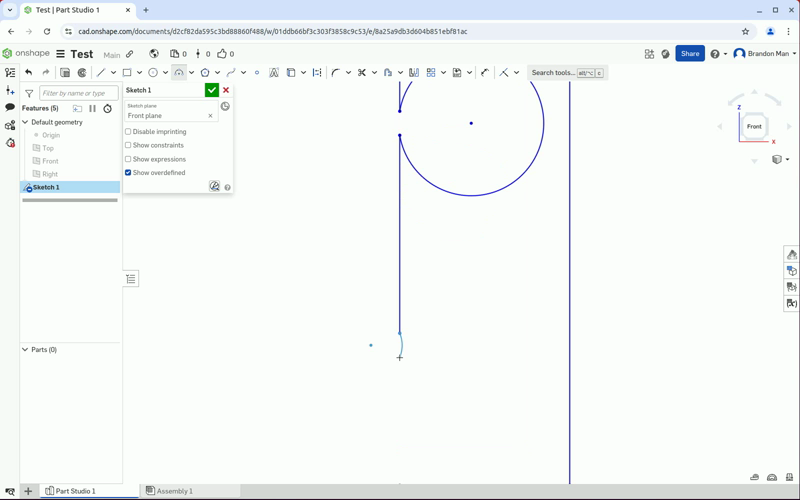
scroll(6)
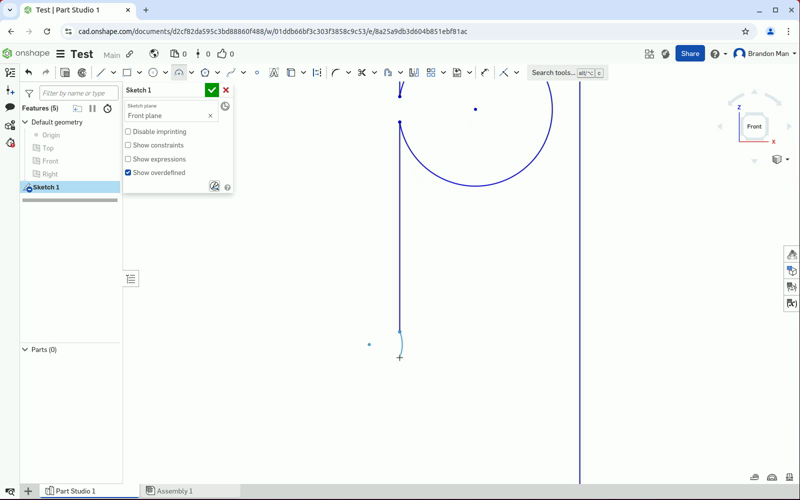
scroll(6)
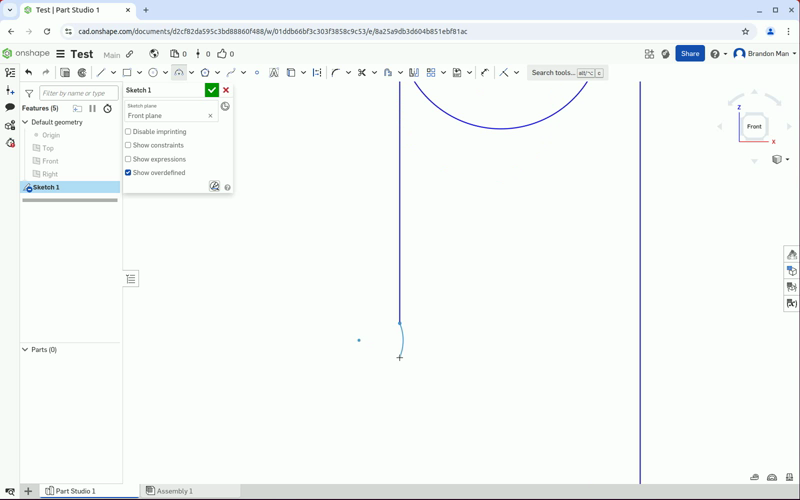
scroll(6)
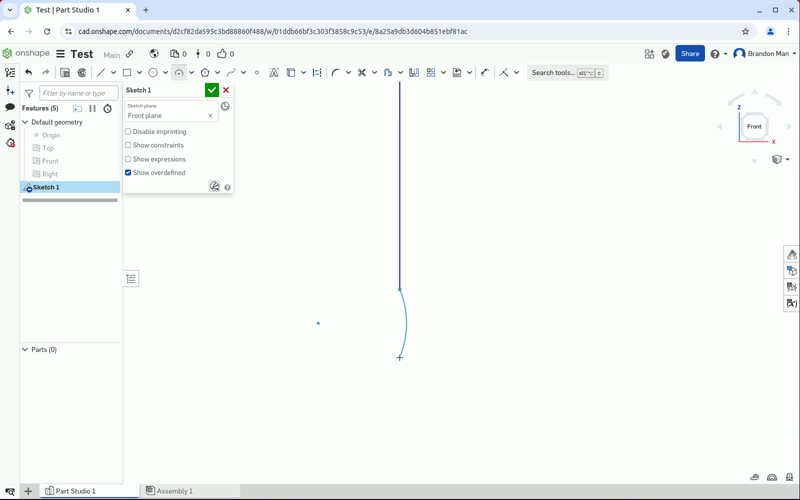
click(399, 357)
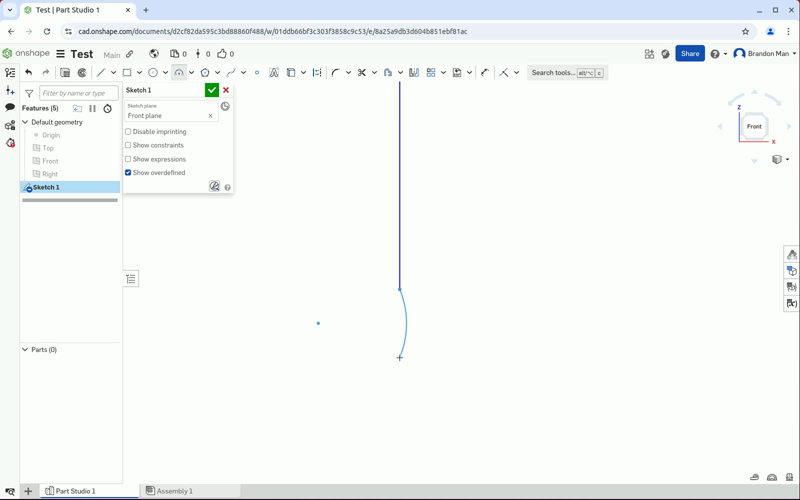
scroll(-6)
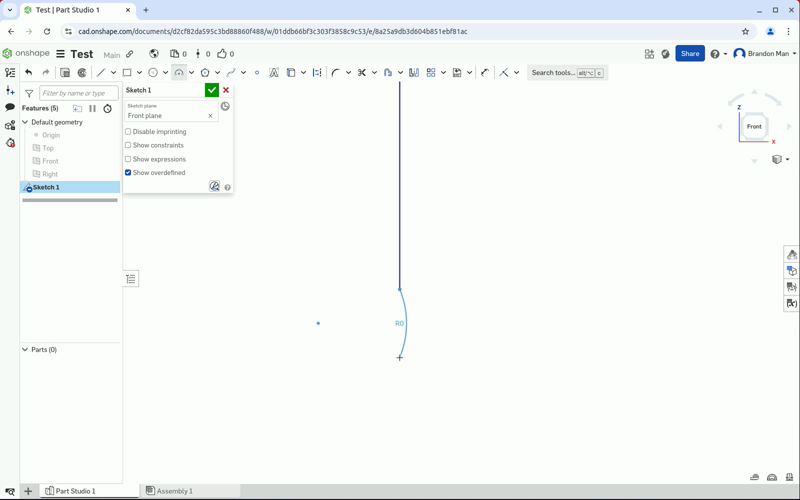
scroll(-6)
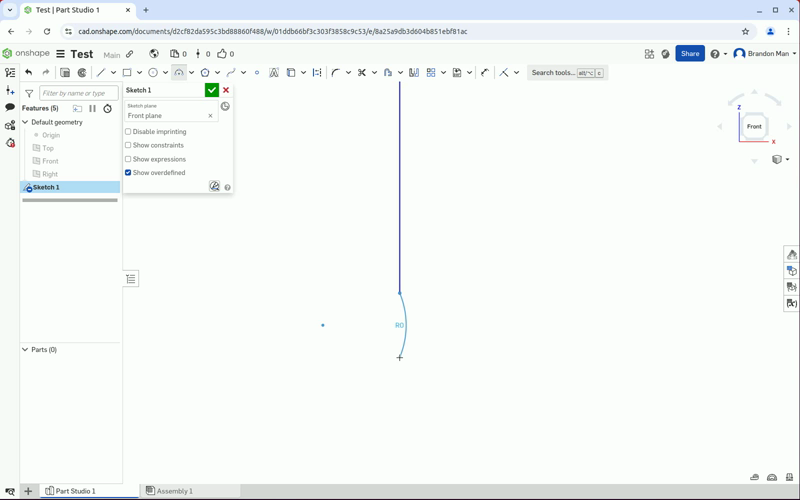
scroll(-6)
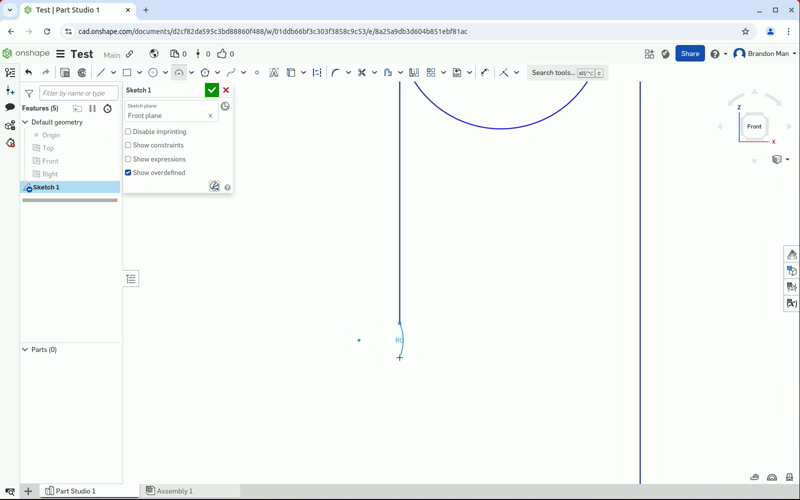
scroll(-6)
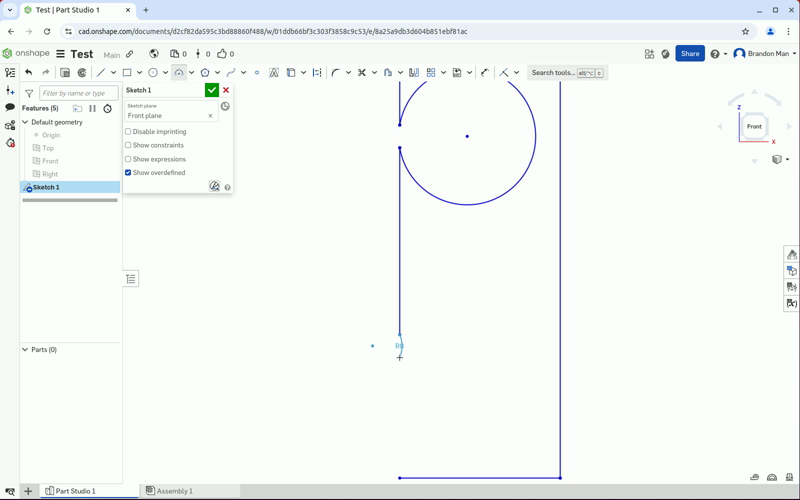
scroll(-6)
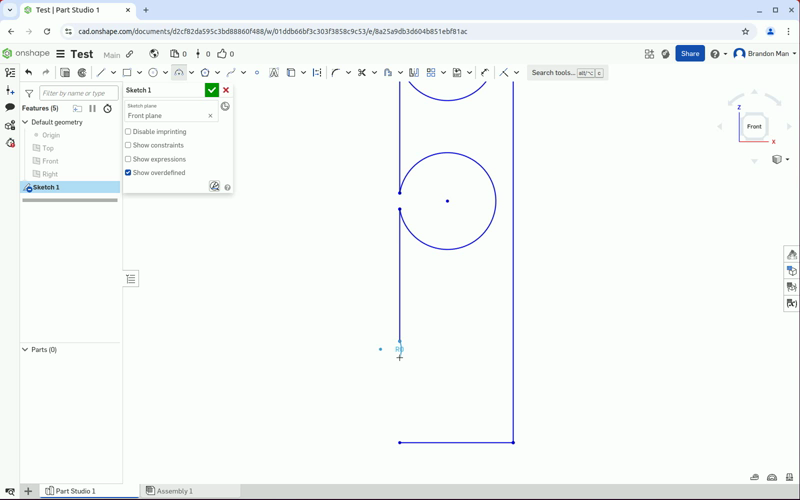
scroll(-6)
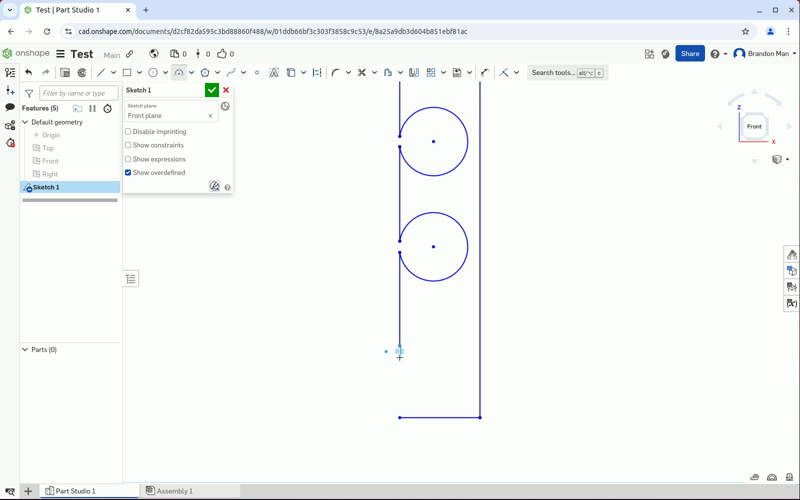
scroll(-6)
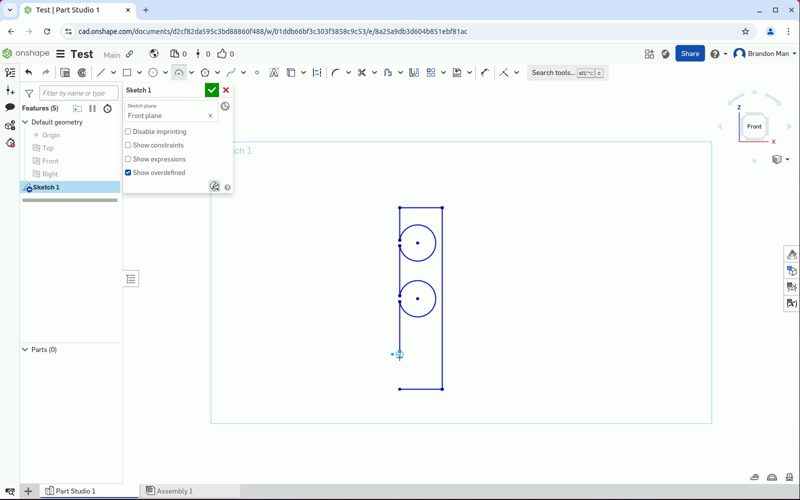
mouse_move(435, 354)
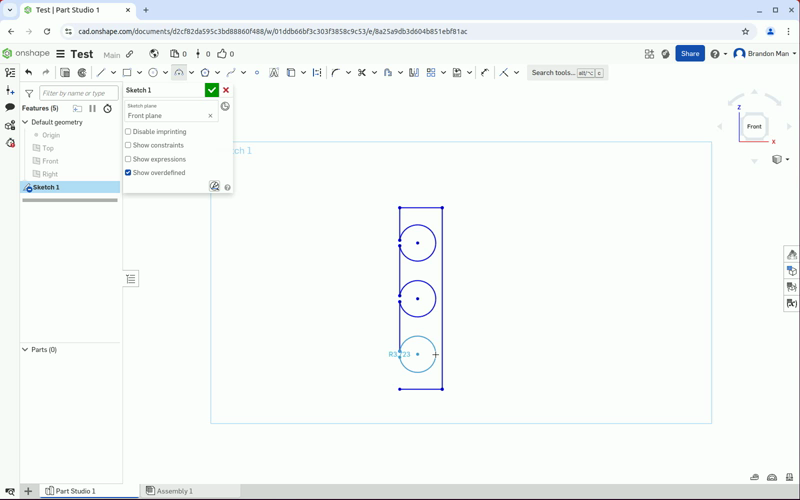
scroll(6)
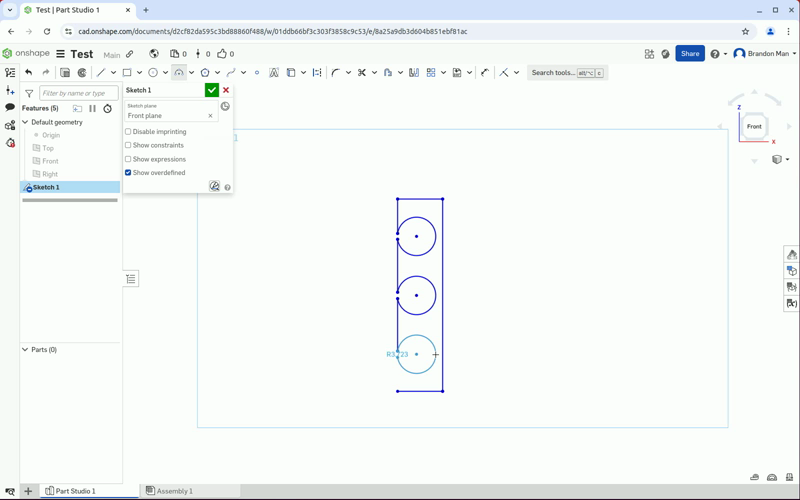
scroll(6)
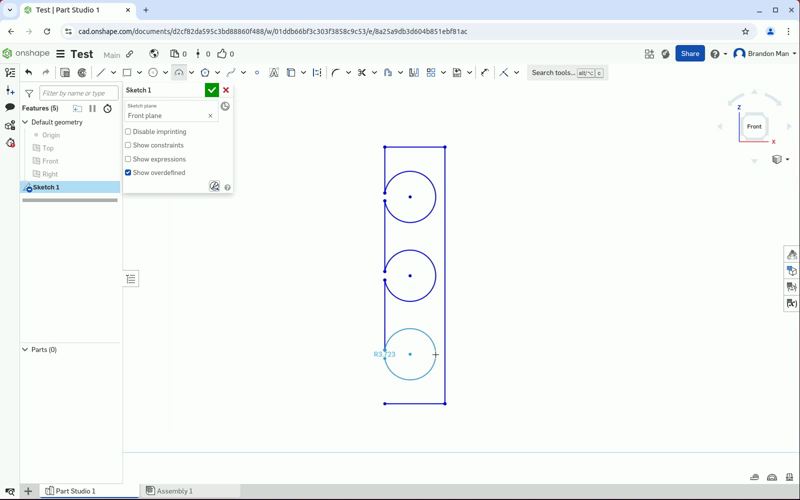
scroll(6)
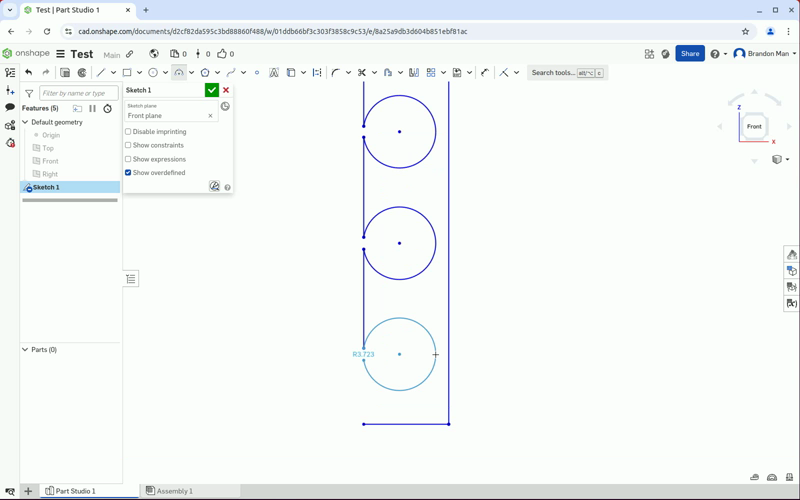
scroll(6)
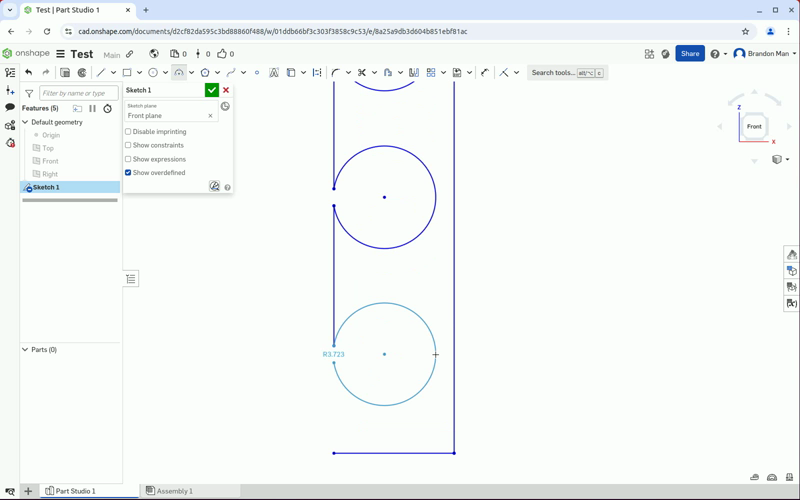
scroll(6)
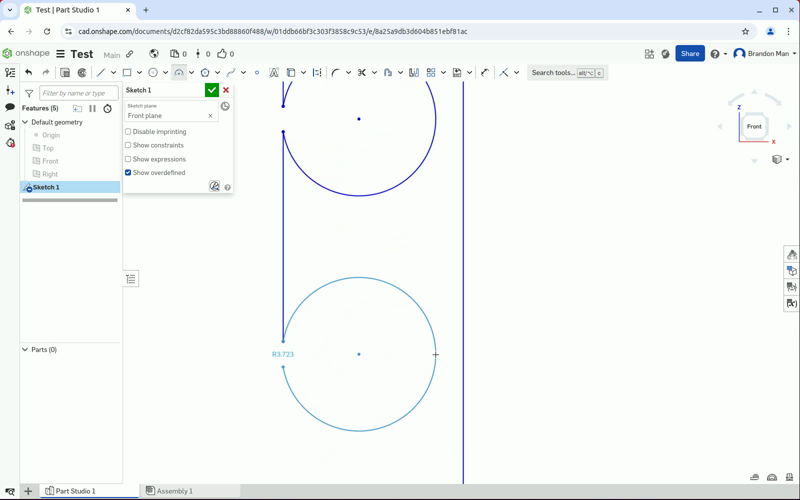
scroll(6)
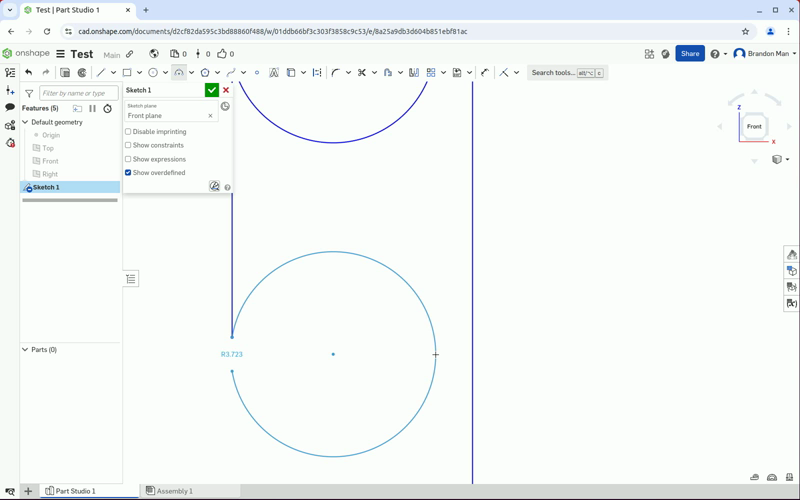
scroll(6)
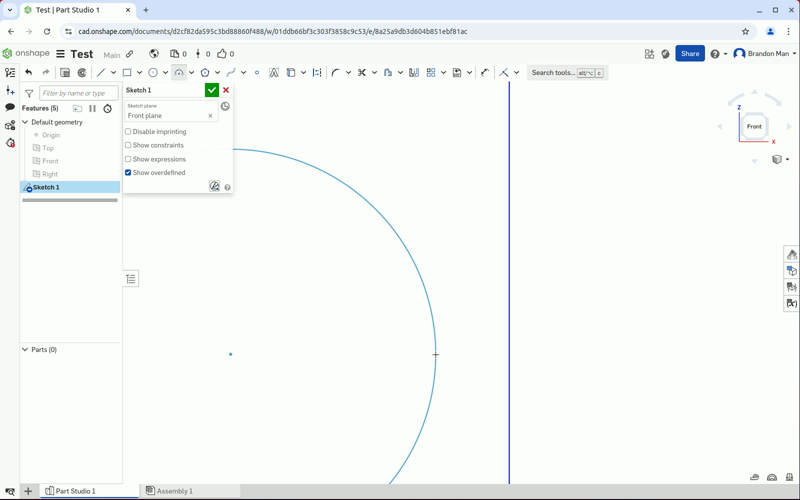
click(435, 354)
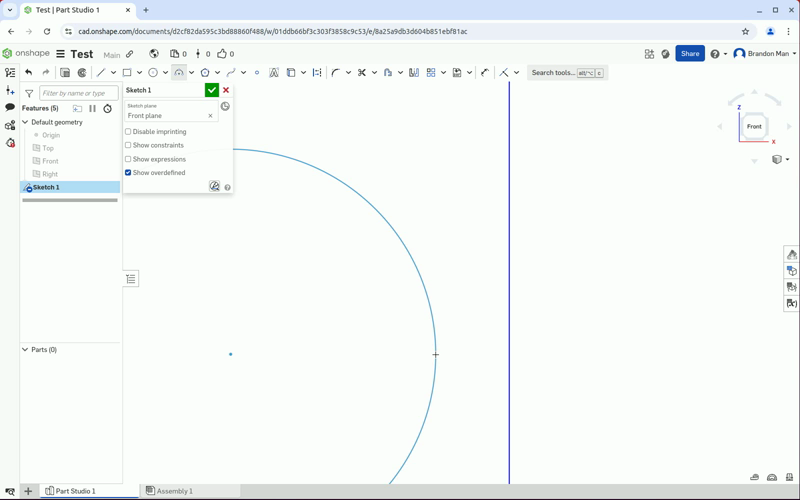
scroll(-6)
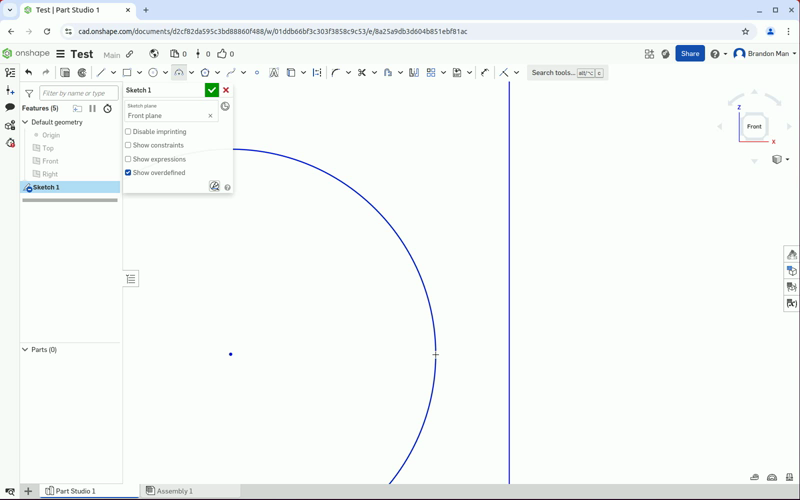
scroll(-6)
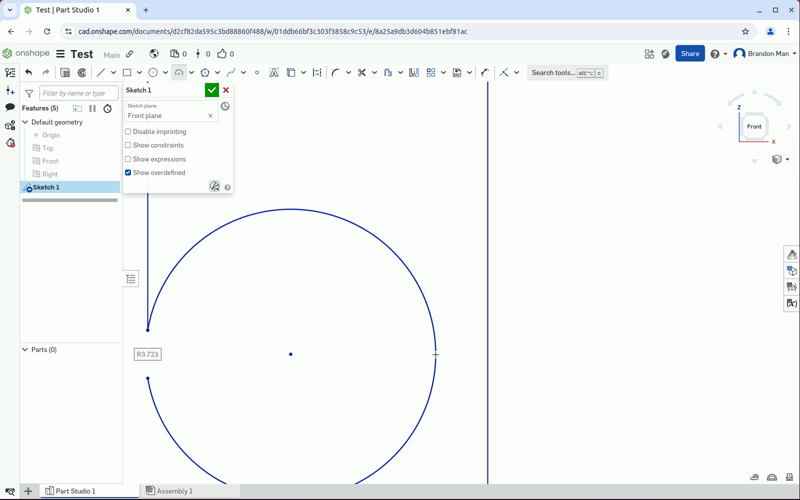
scroll(-6)
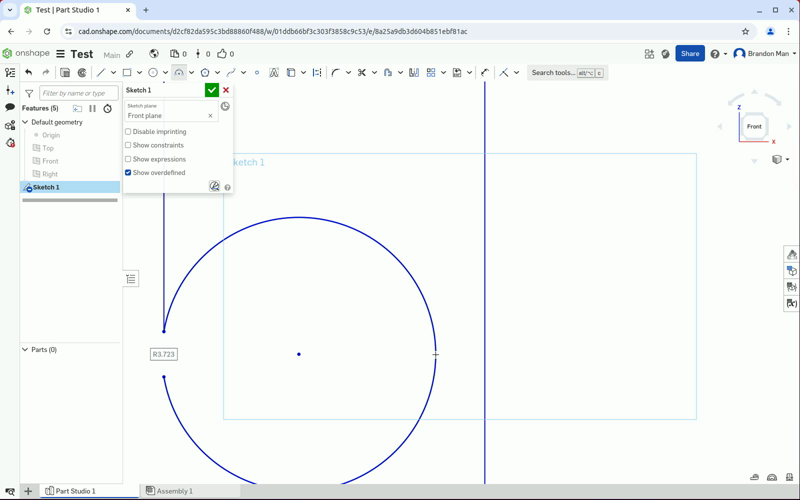
scroll(-6)
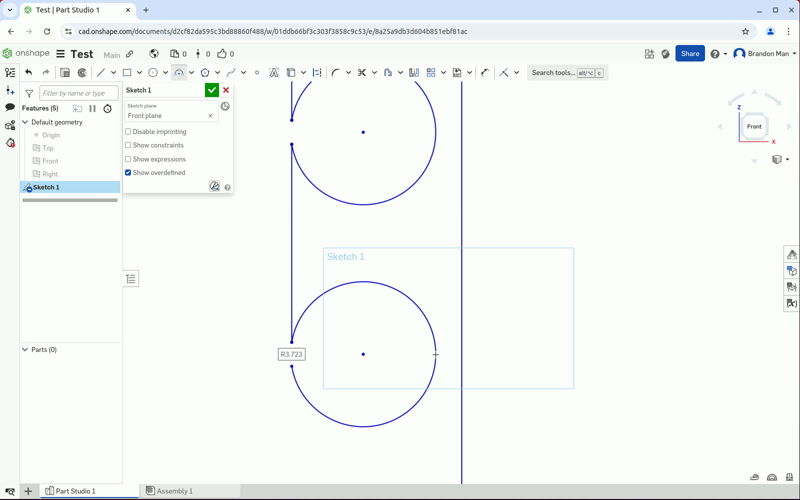
scroll(-6)
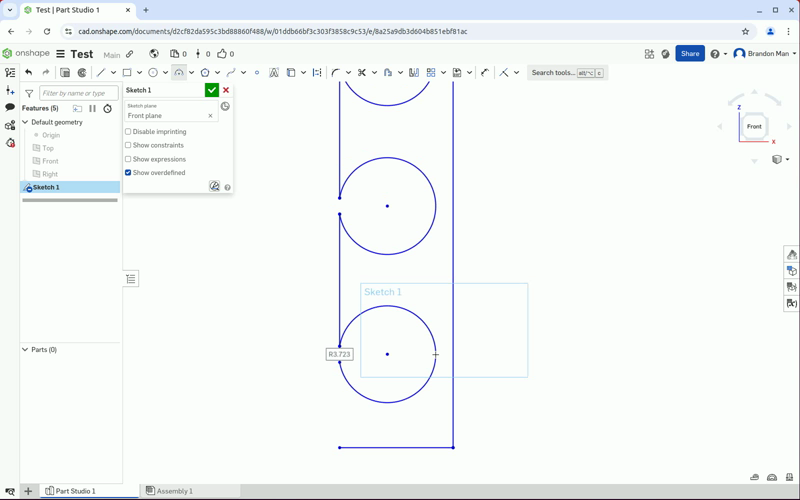
scroll(-6)
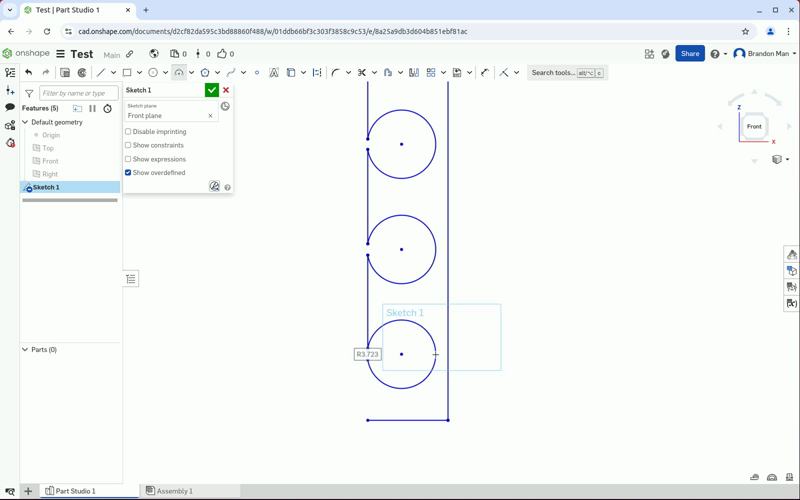
scroll(-6)
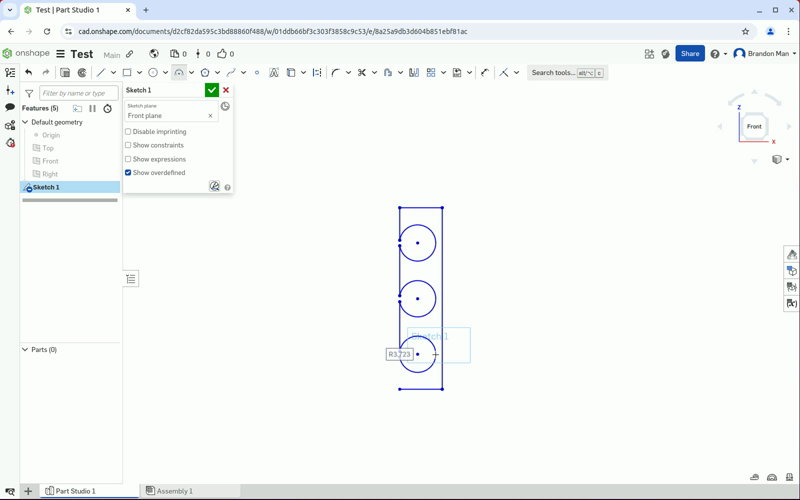
key_up(shift)
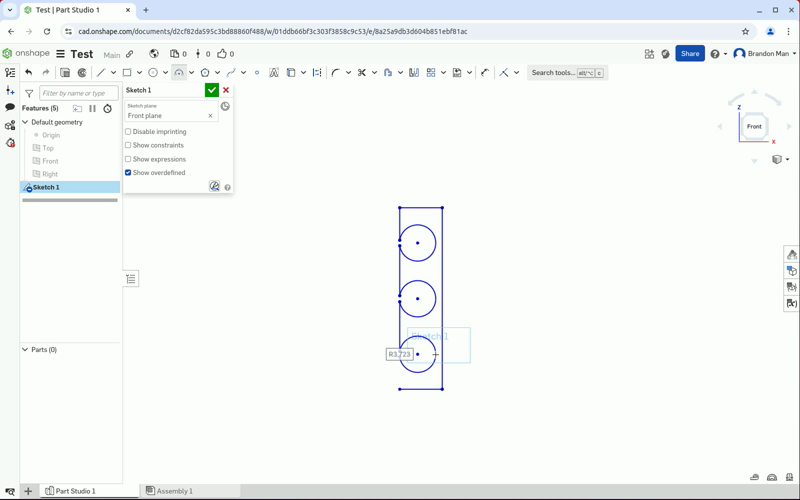
key(esc)
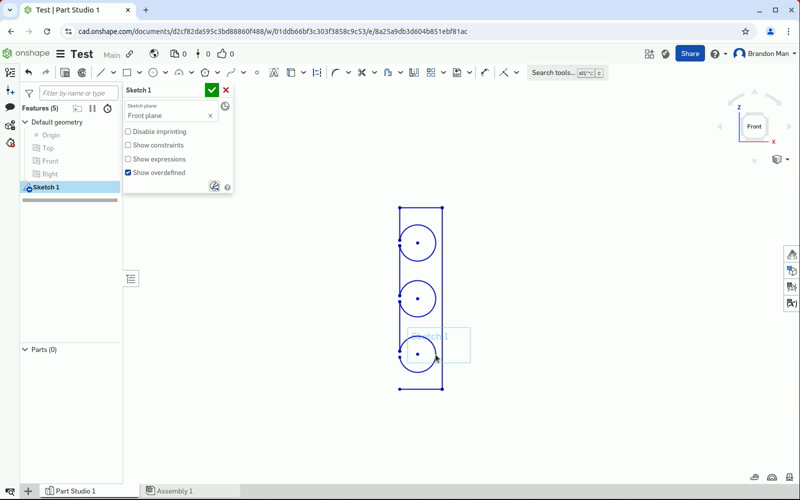
key(l)
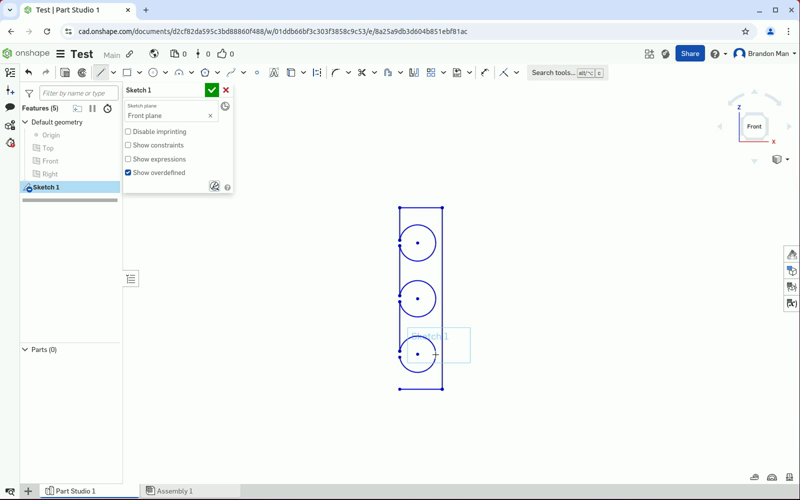
mouse_move(399, 357)
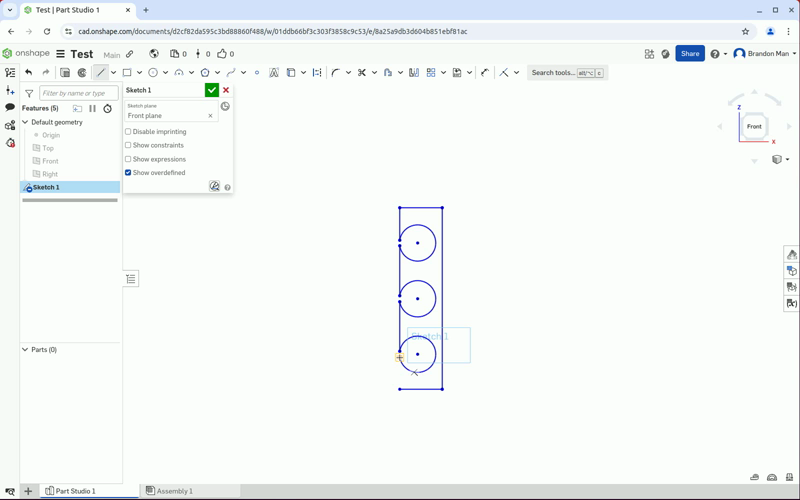
click(399, 357)
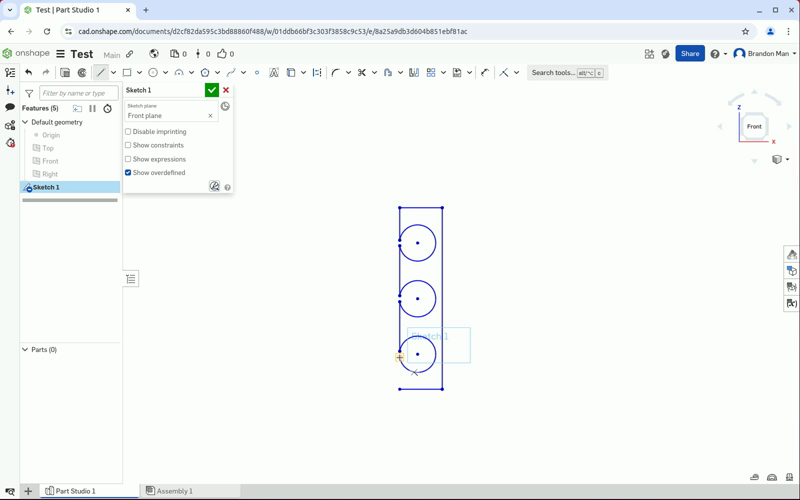
mouse_move(429, 357)
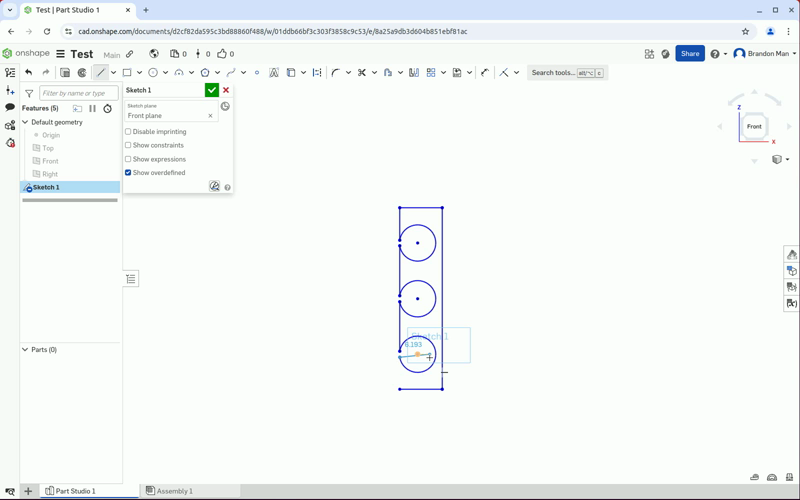
key_down(shift)
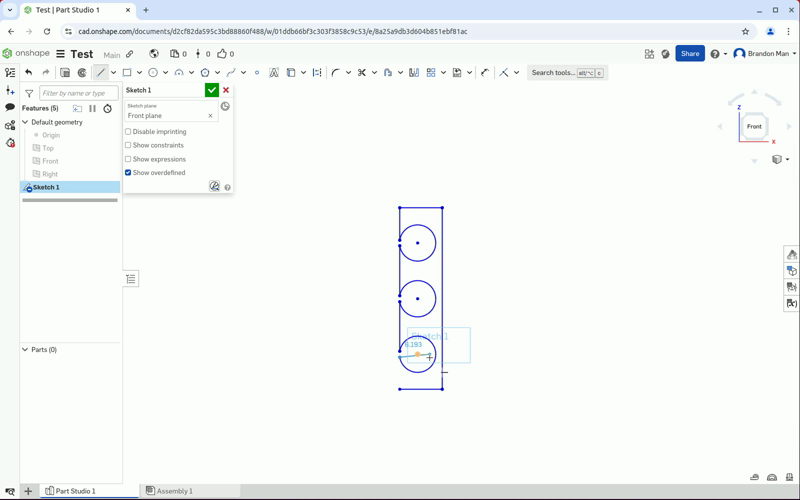
mouse_move(399, 389)
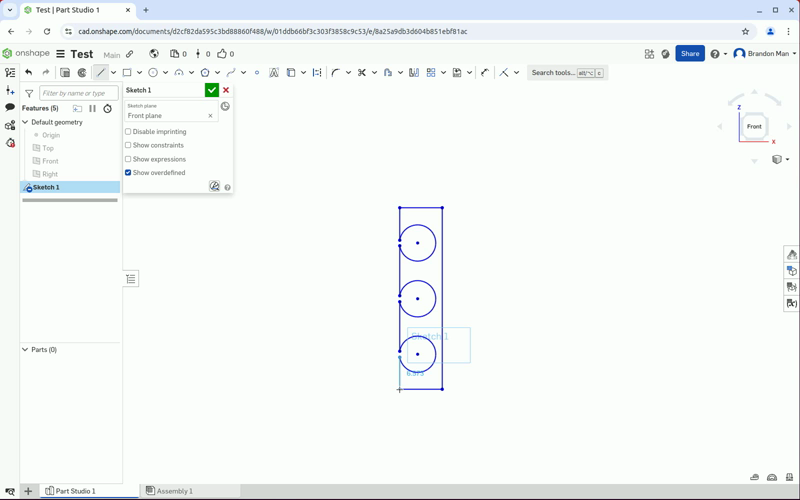
key_up(shift)
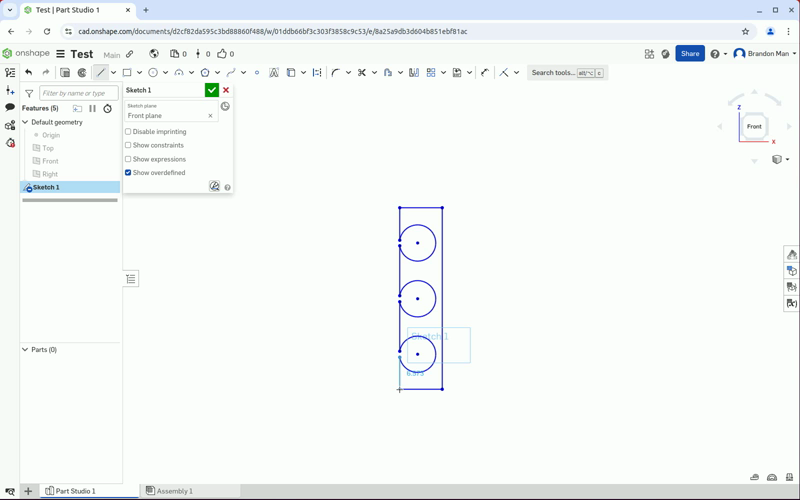
click(399, 389)
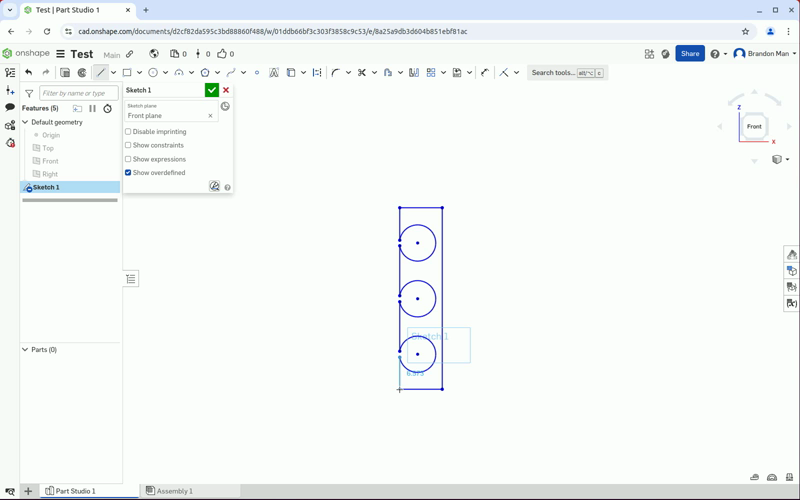
key(esc)
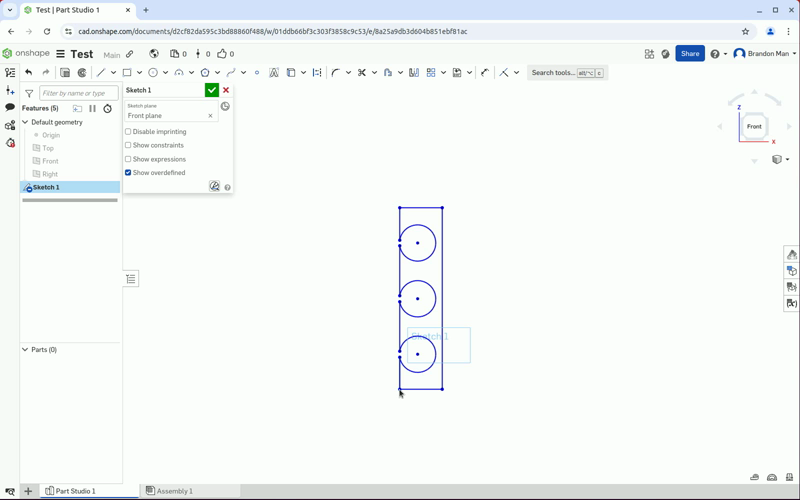
mouse_move(436, 285)
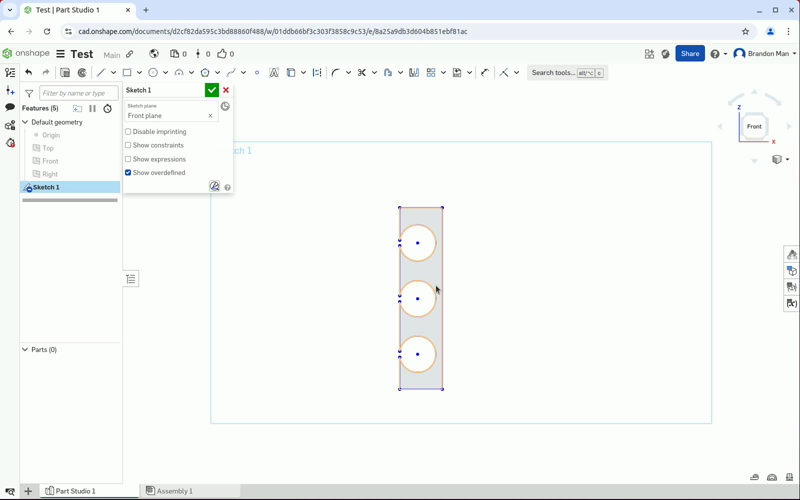
click(436, 285)
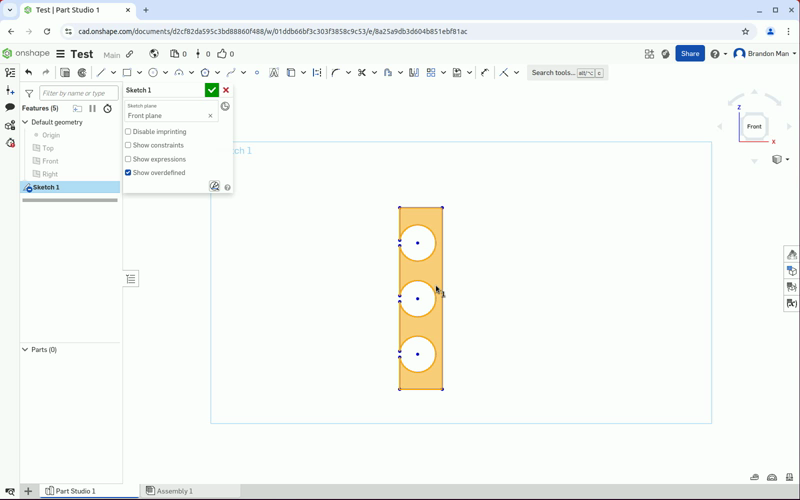
mouse_move(73, 352)
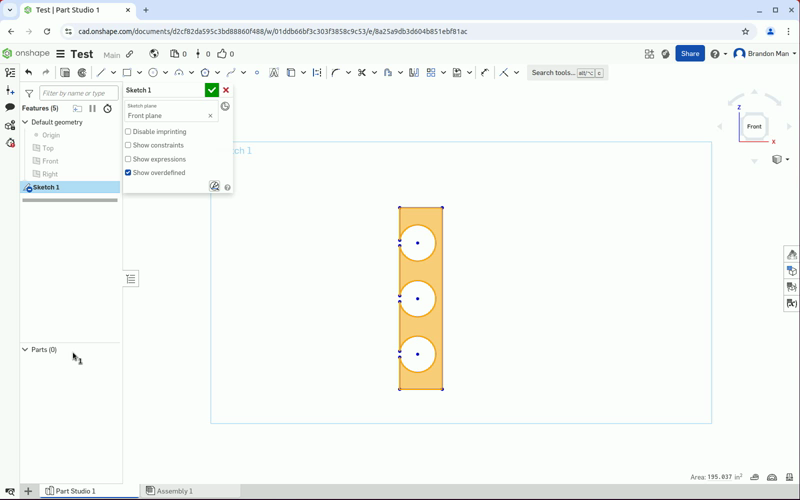
key(shift+y)
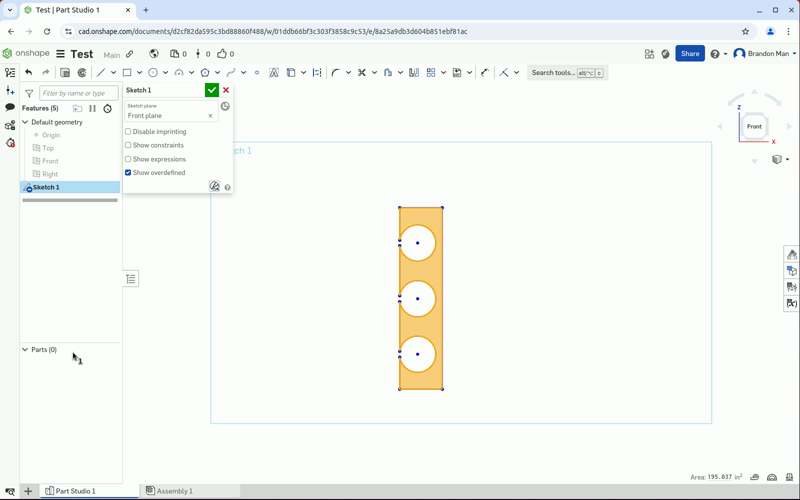
key(shift+e)
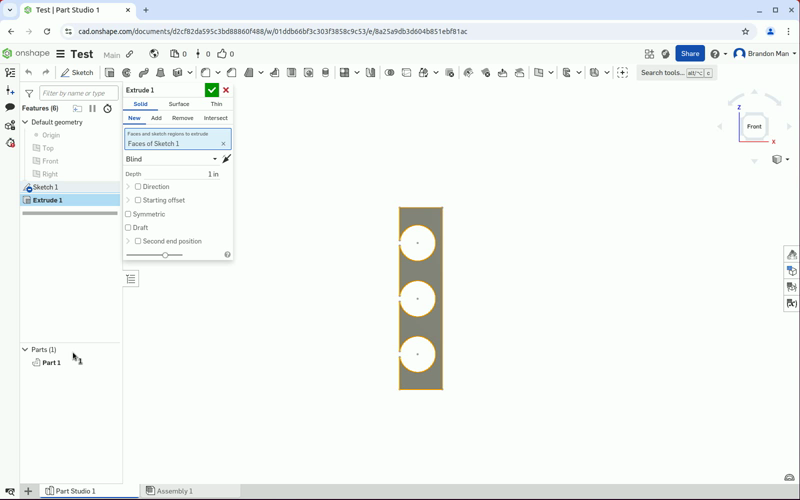
mouse_move(143, 106)
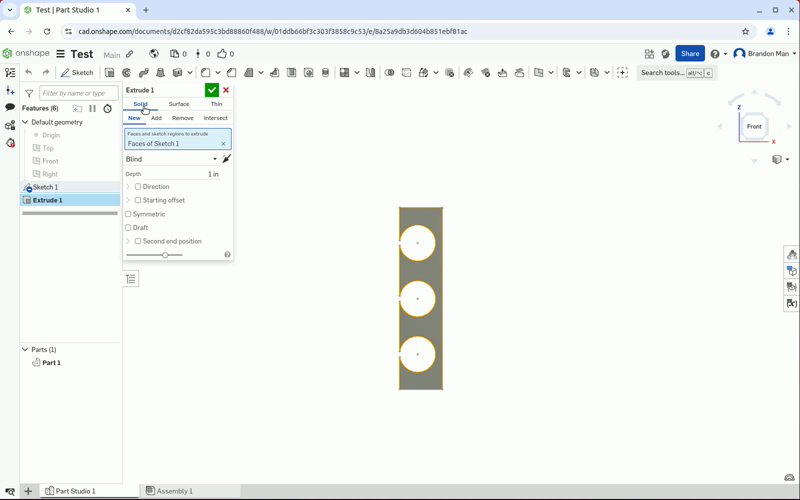
click(143, 106)
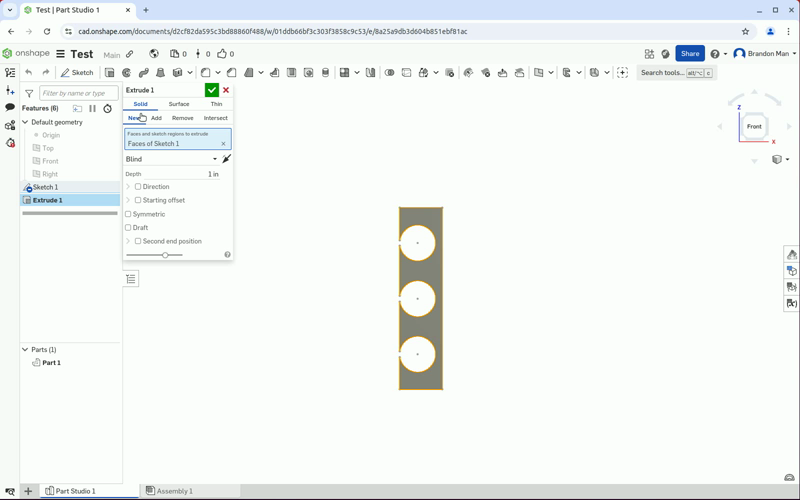
mouse_move(137, 120)
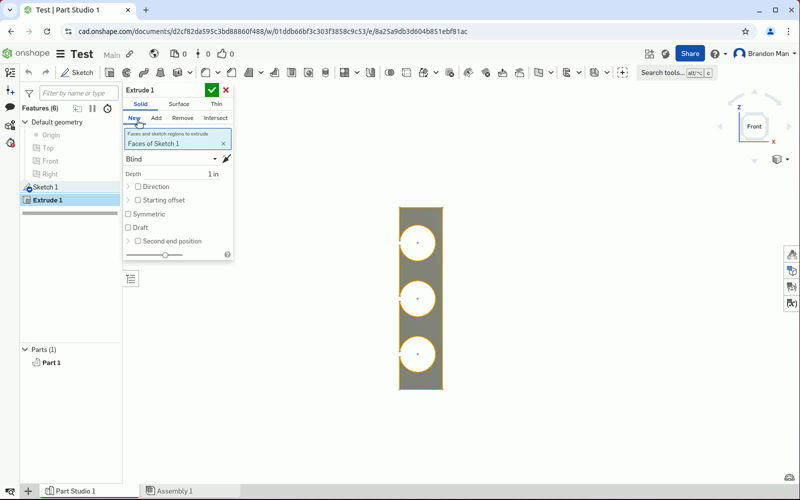
click(137, 120)
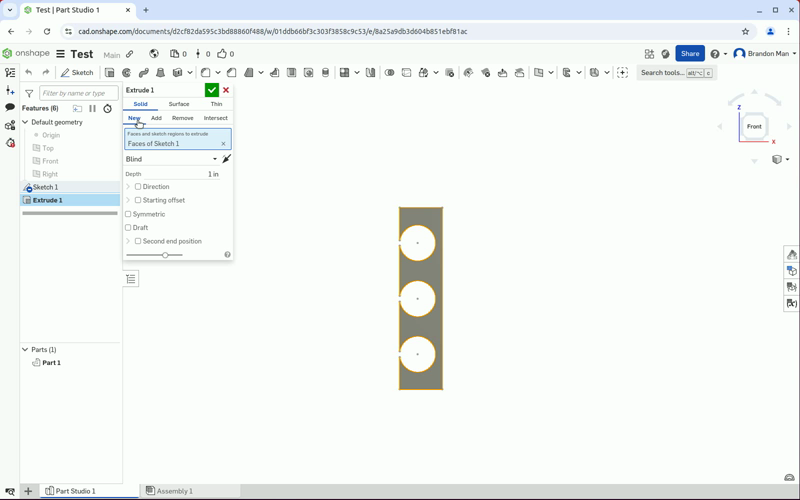
key(tab, 4)
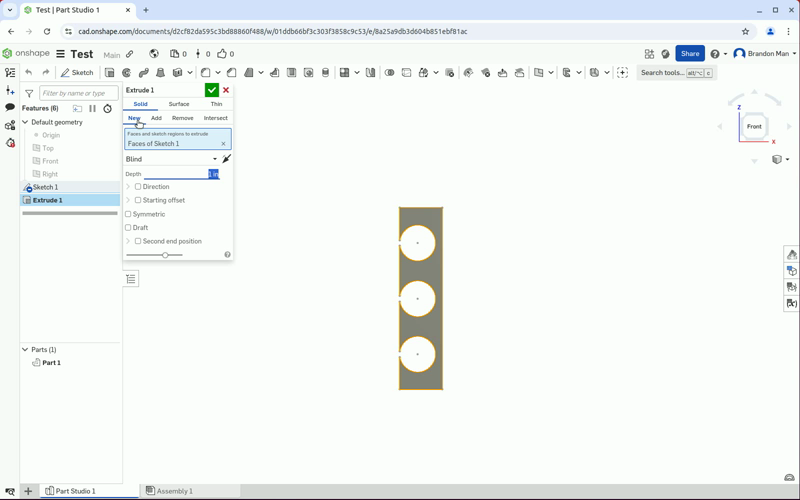
text(2.889)
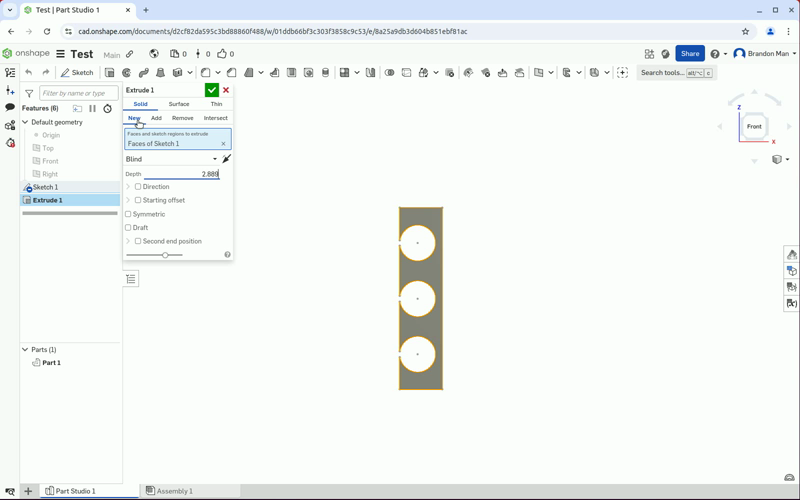
key(enter)
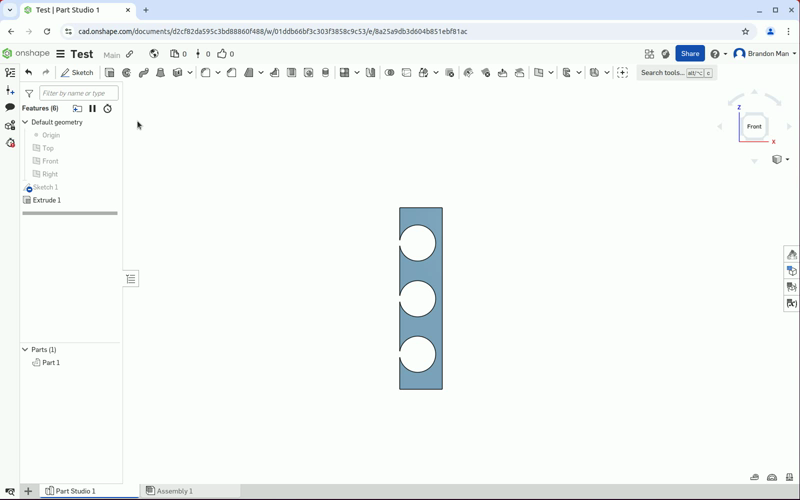
key(shift+h)
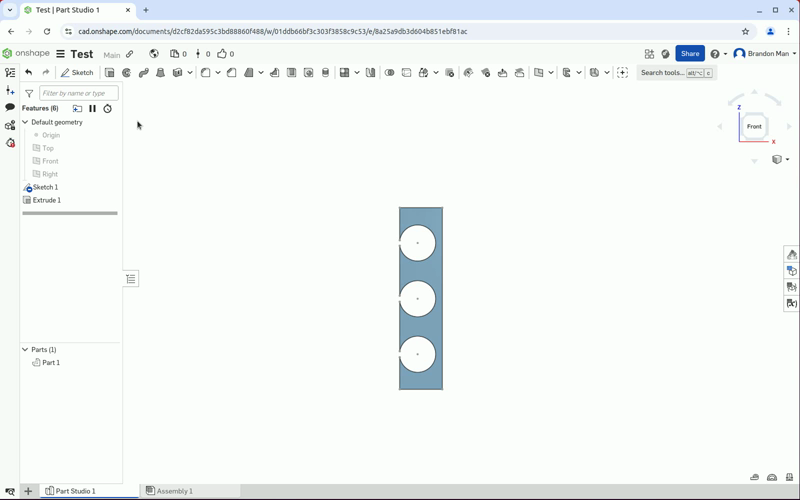
key(shift+h)
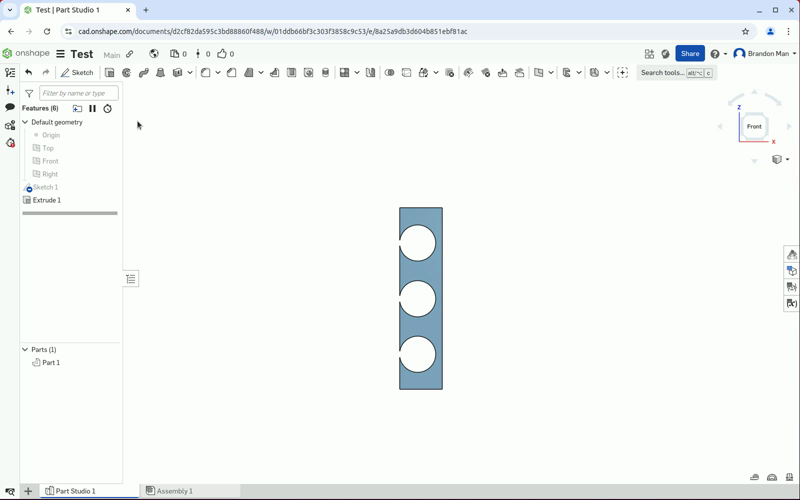
mouse_move(73, 189)
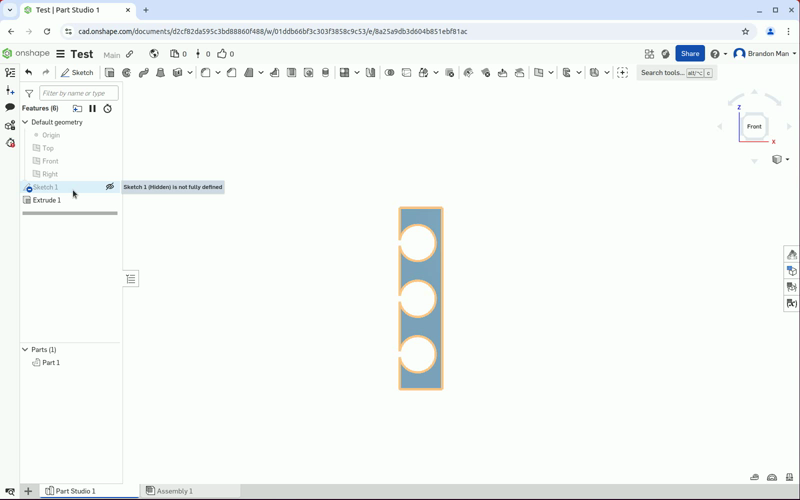
click(73, 189)
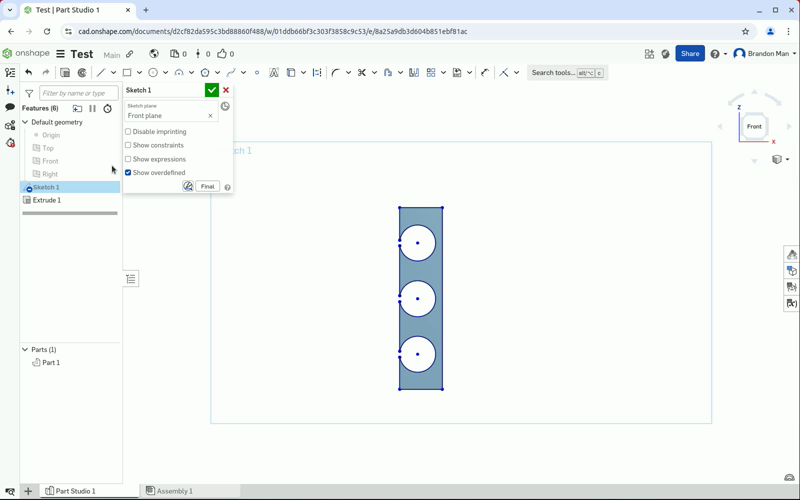
mouse_move(229, 92)
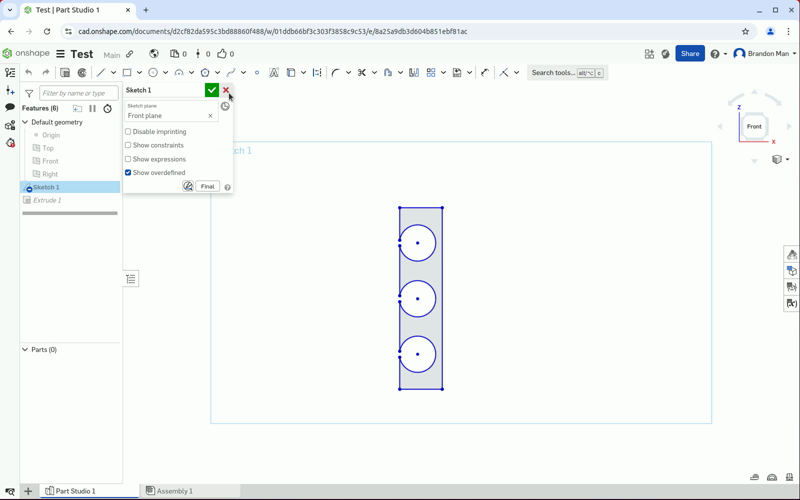
click(229, 92)
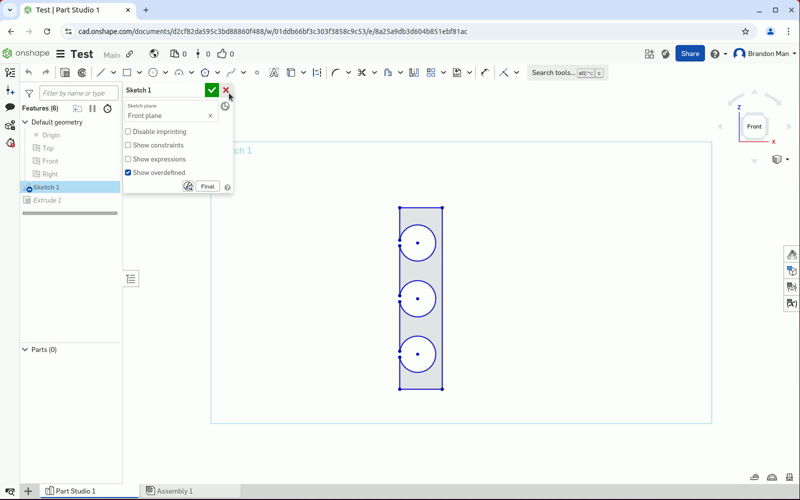
key(shift+s)
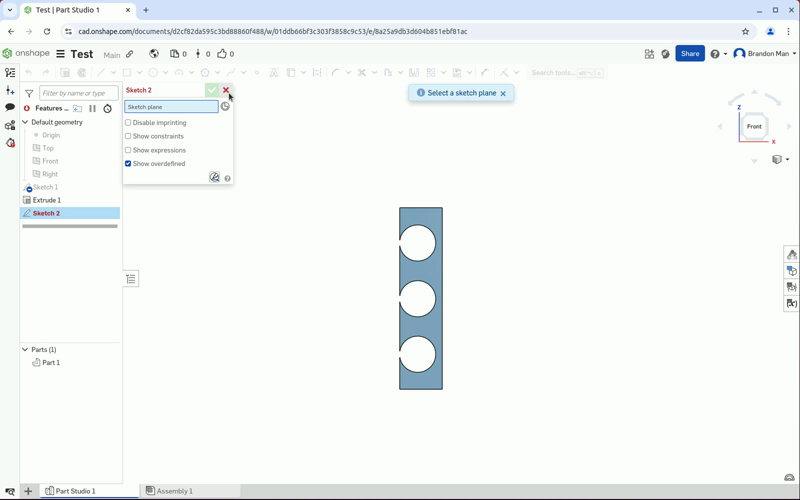
mouse_move(73, 163)
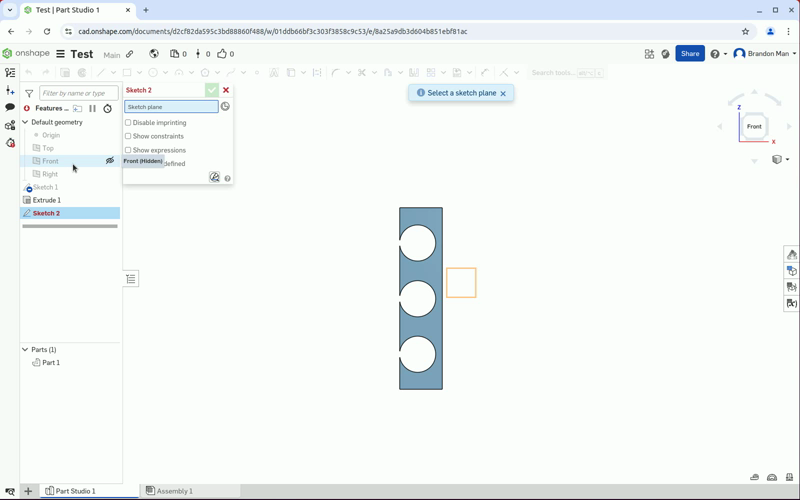
click(73, 163)
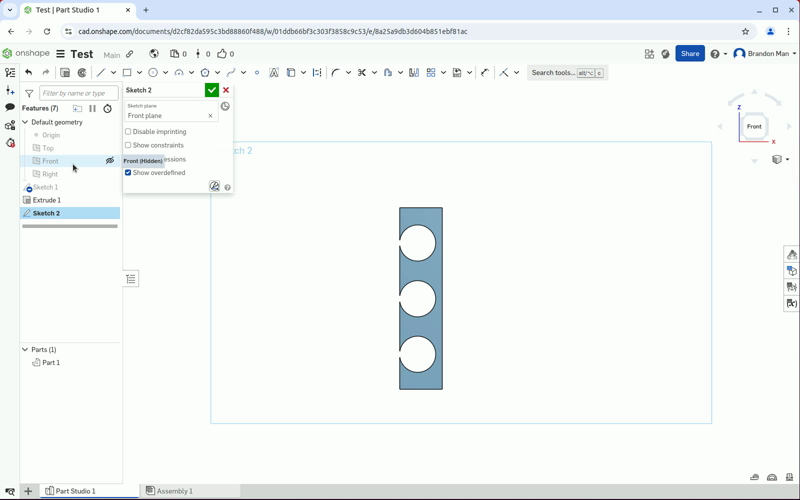
mouse_move(73, 352)
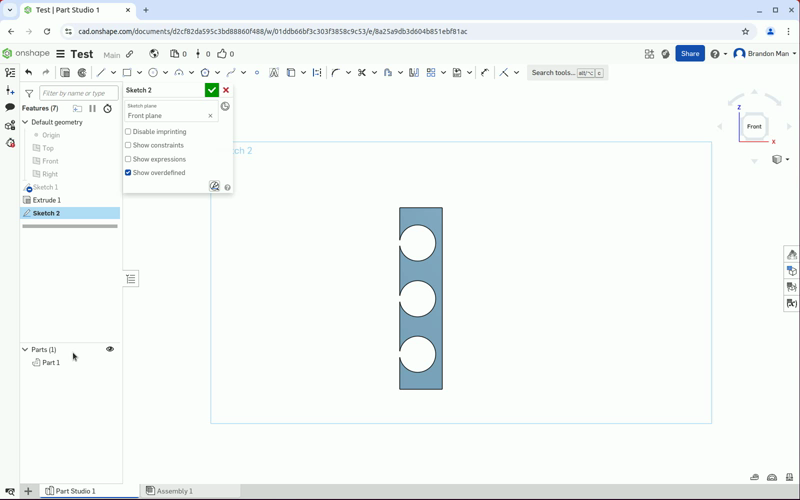
key(y)
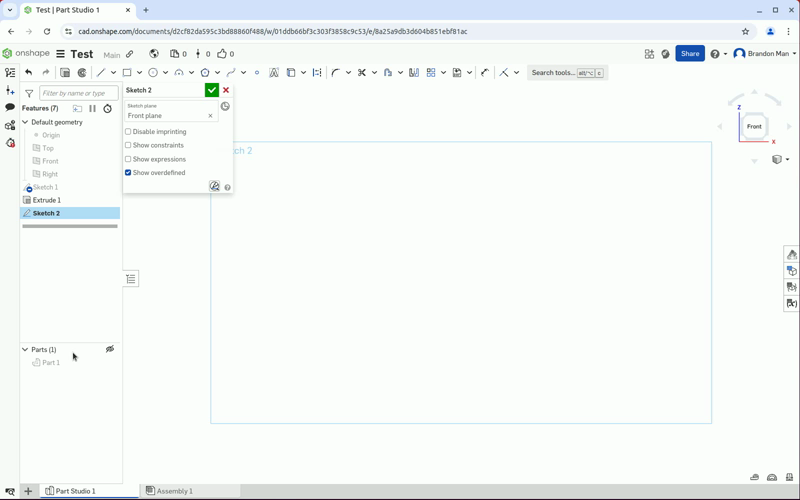
key(a)
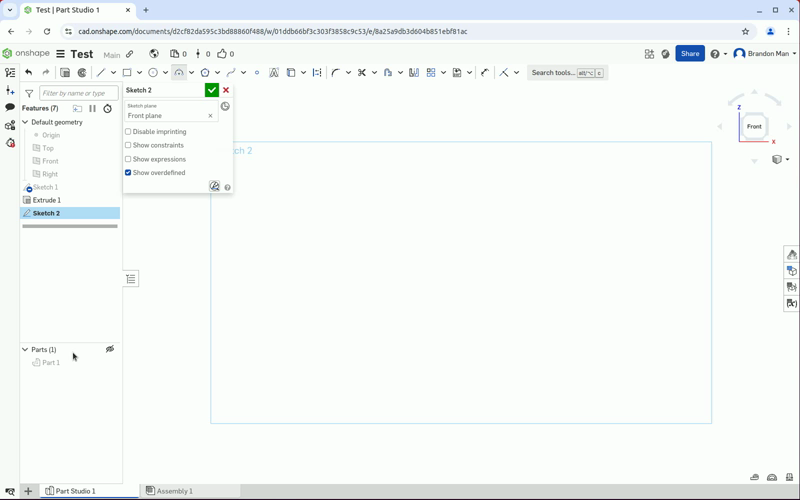
key_down(shift)
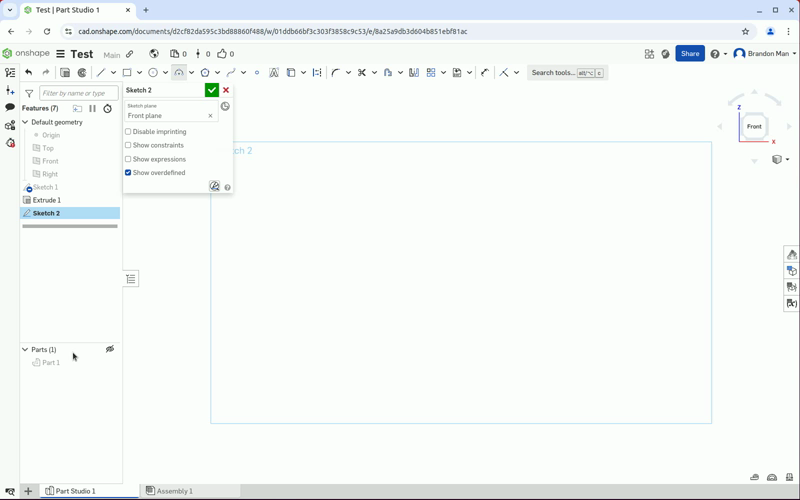
mouse_move(399, 245)
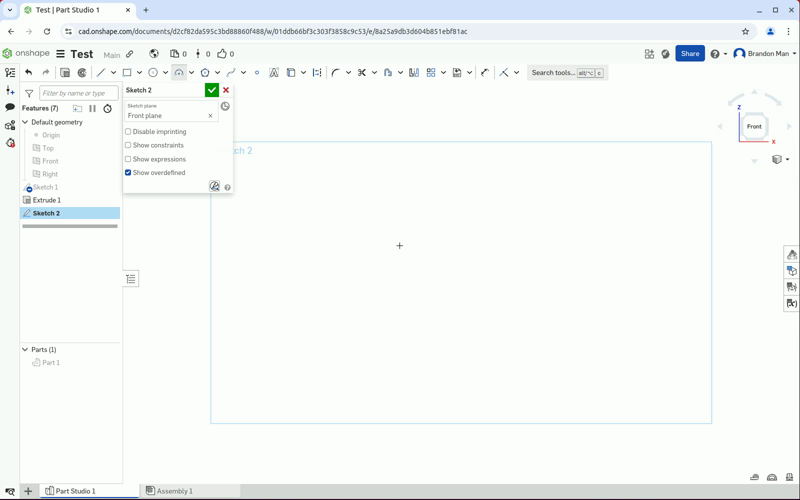
click(399, 245)
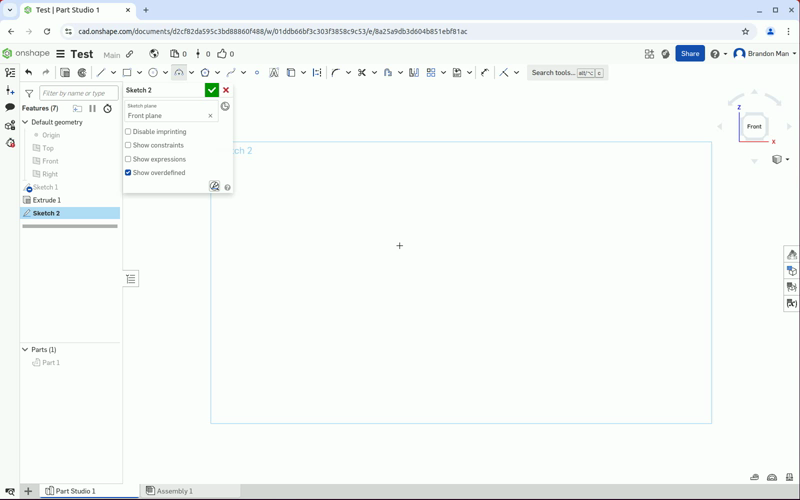
key_up(shift)
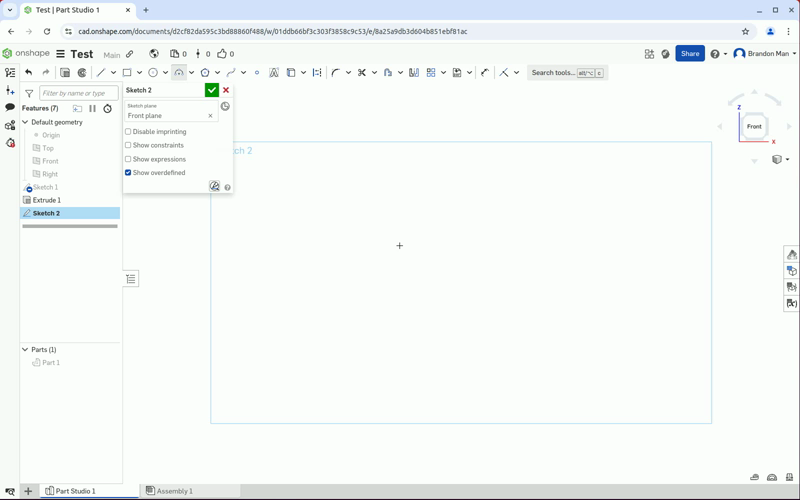
key_down(shift)
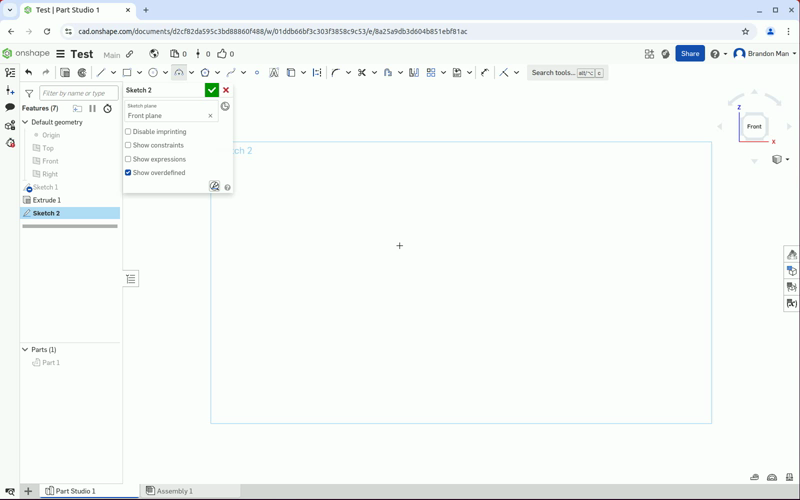
mouse_move(399, 238)
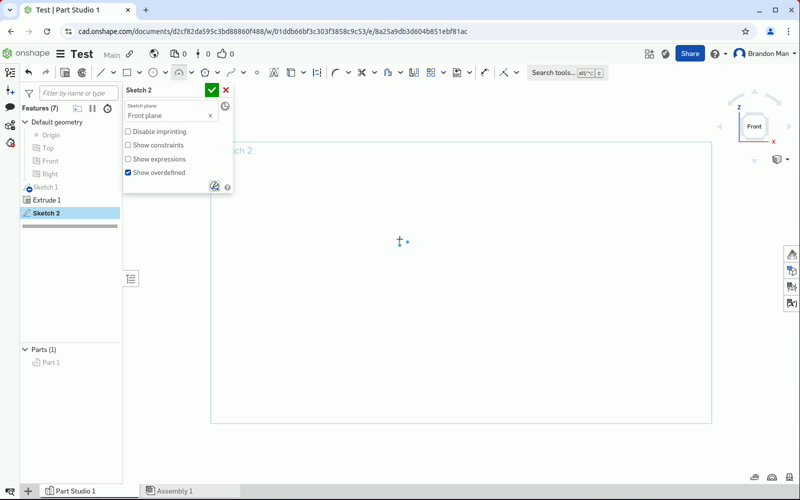
scroll(6)
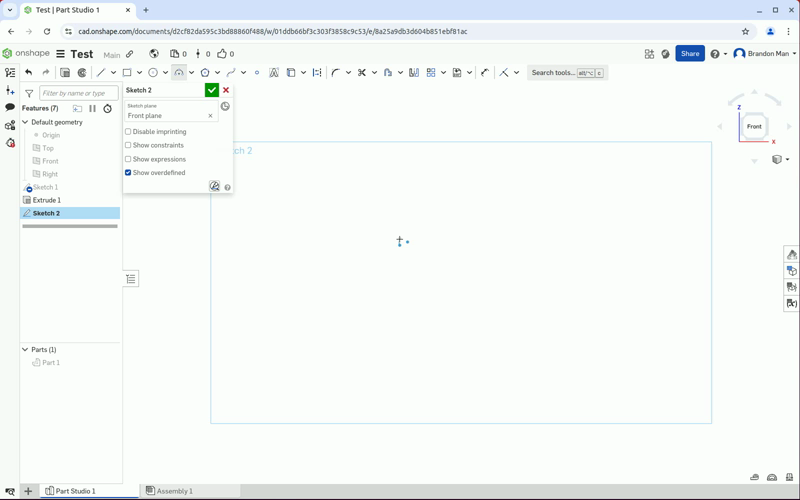
scroll(6)
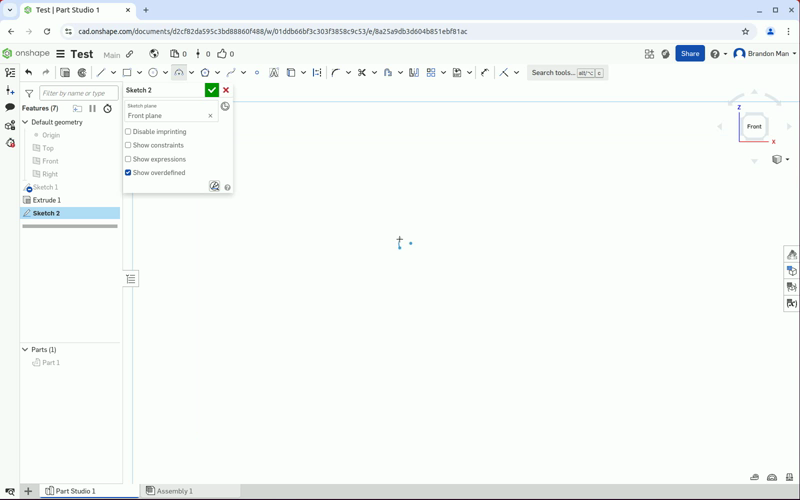
scroll(6)
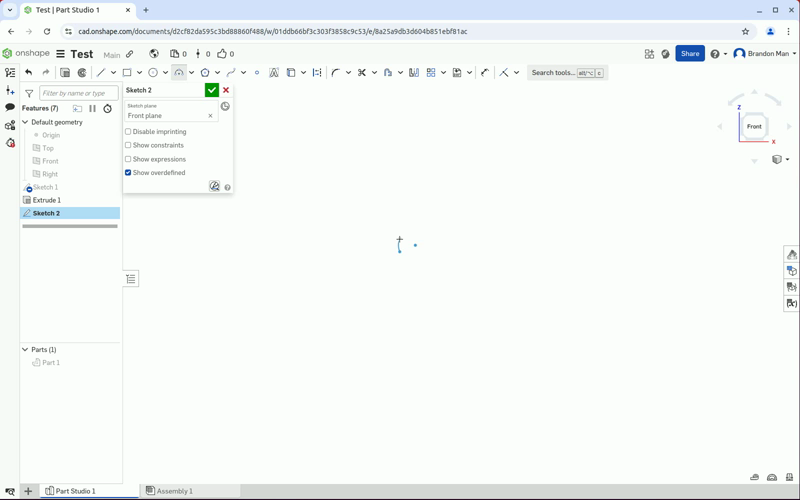
scroll(6)
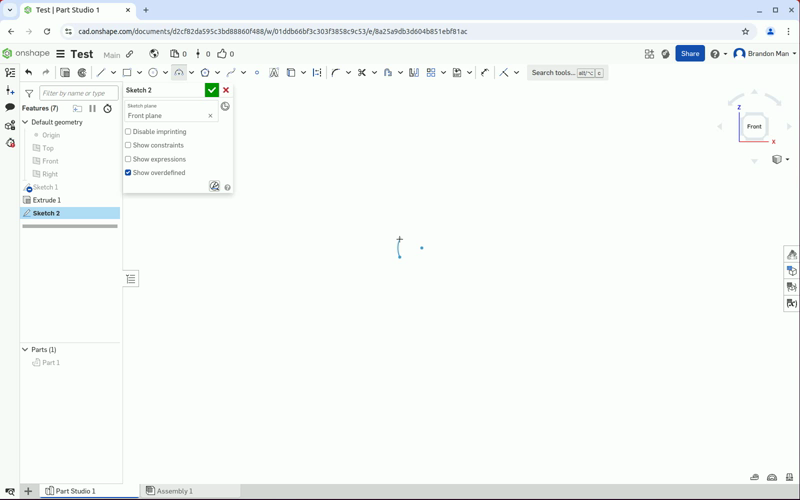
scroll(6)
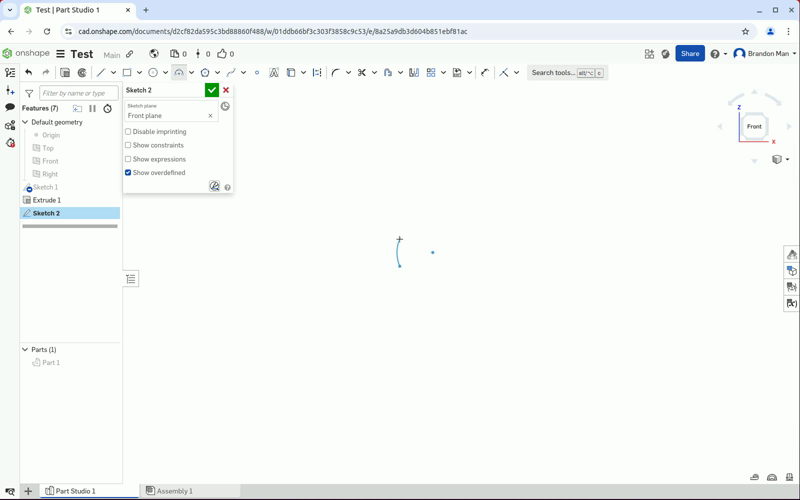
scroll(6)
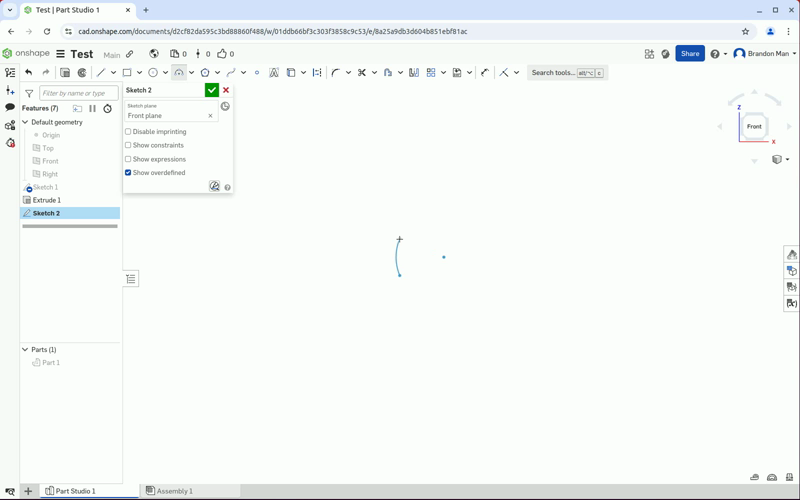
scroll(6)
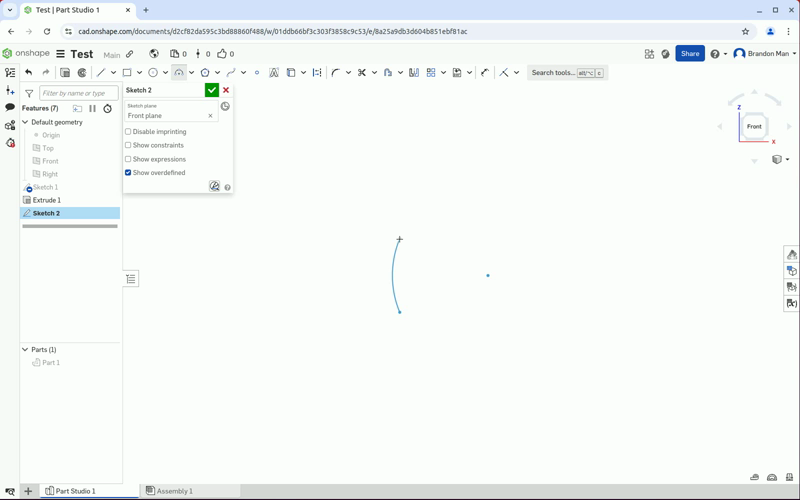
click(399, 238)
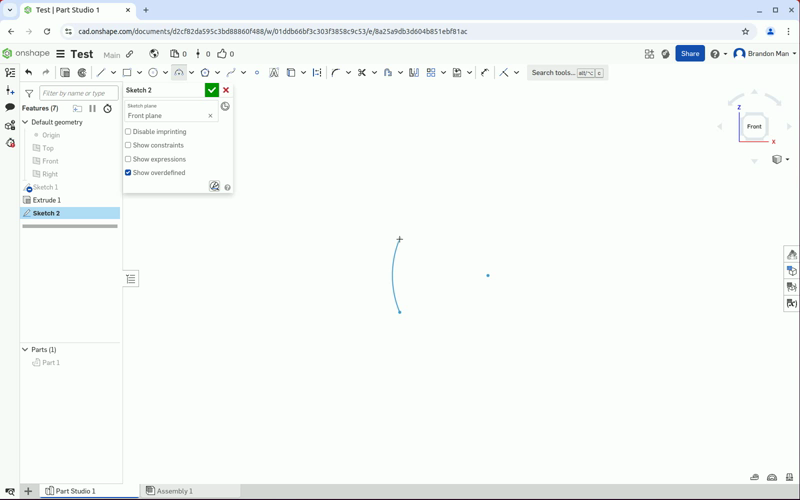
scroll(-6)
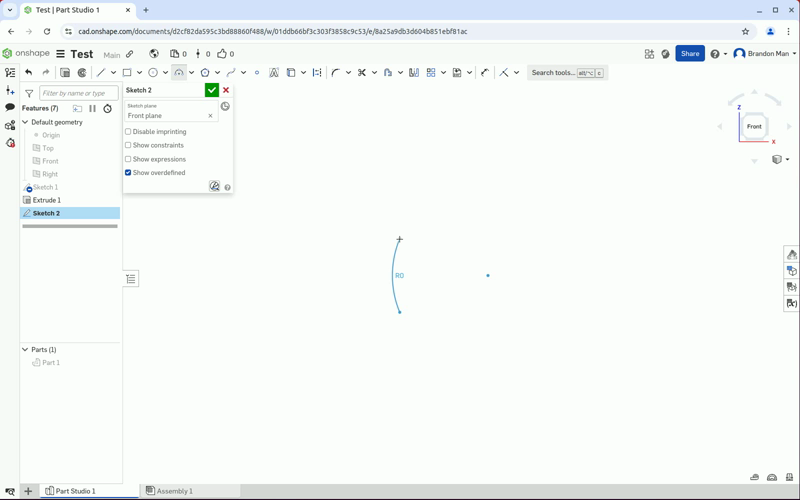
scroll(-6)
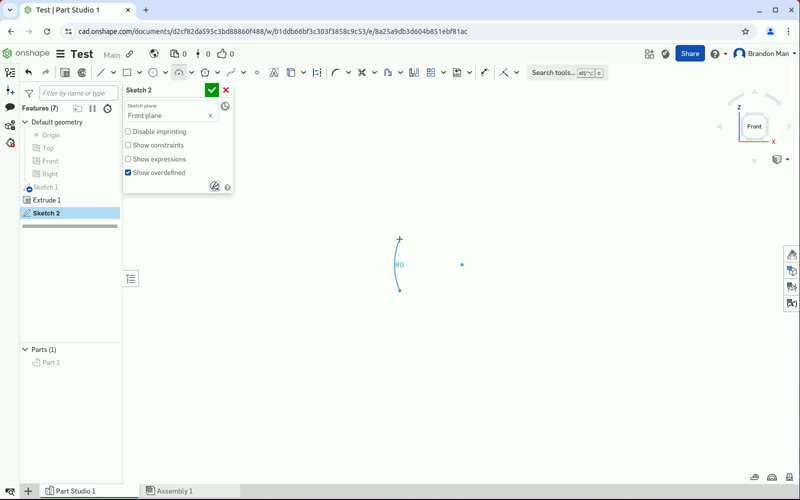
scroll(-6)
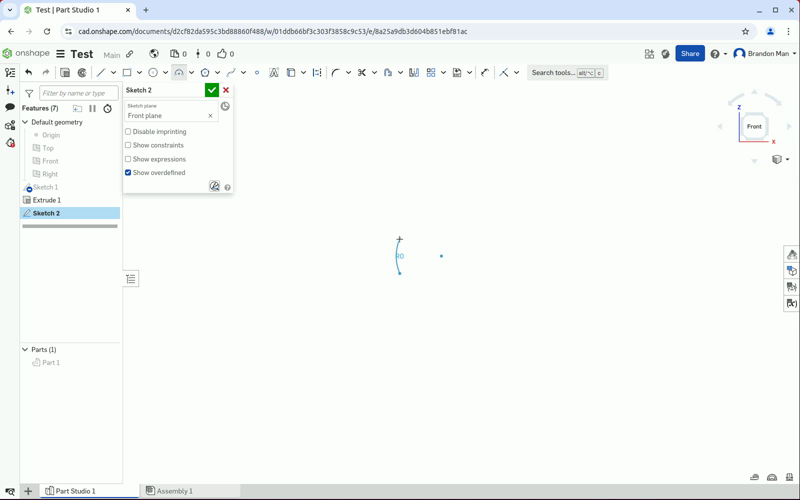
scroll(-6)
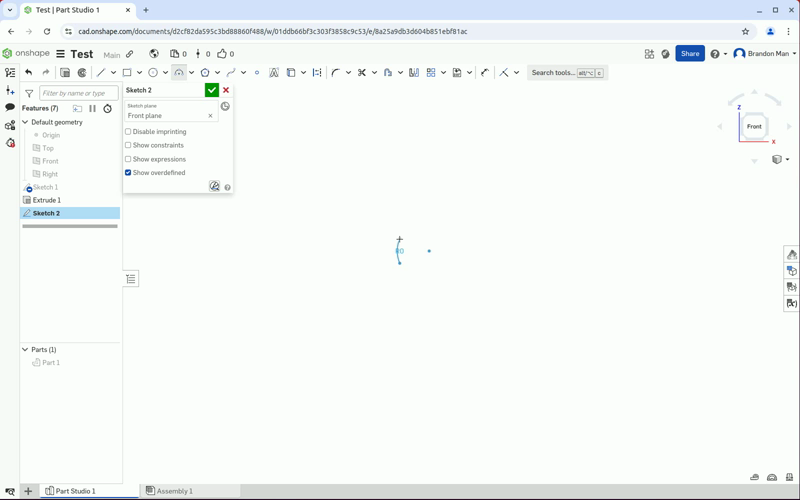
scroll(-6)
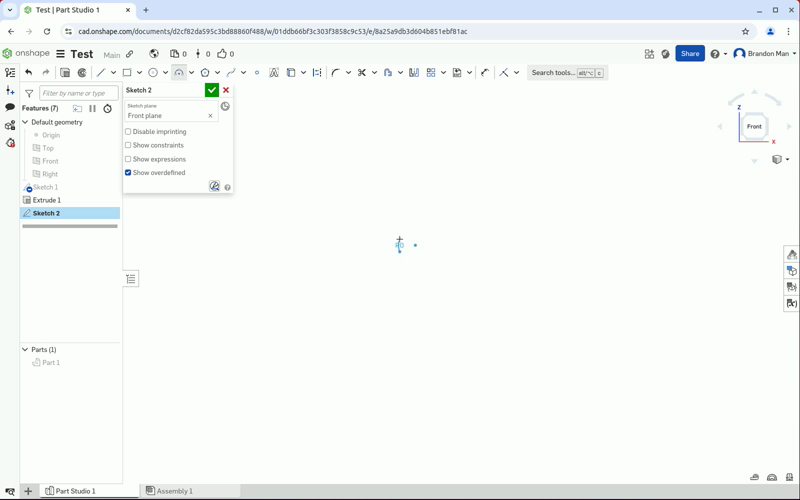
scroll(-6)
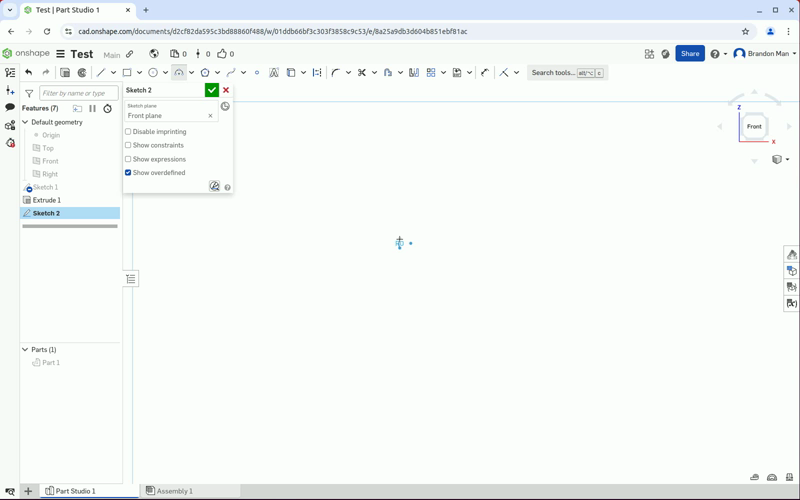
scroll(-6)
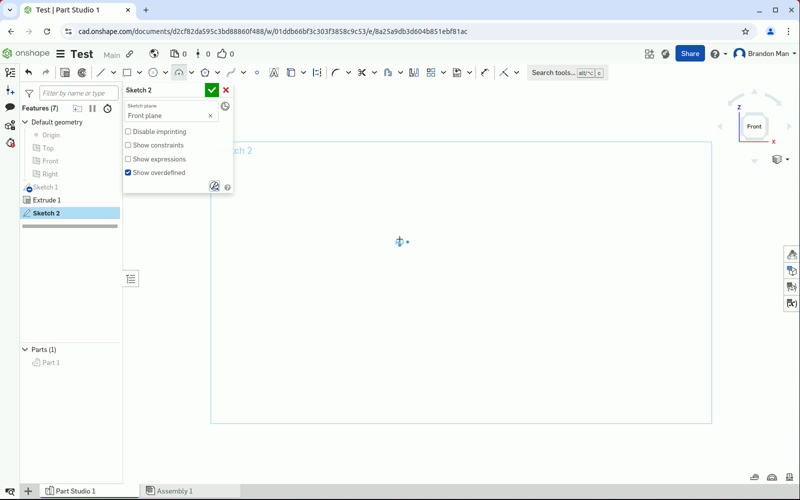
mouse_move(442, 242)
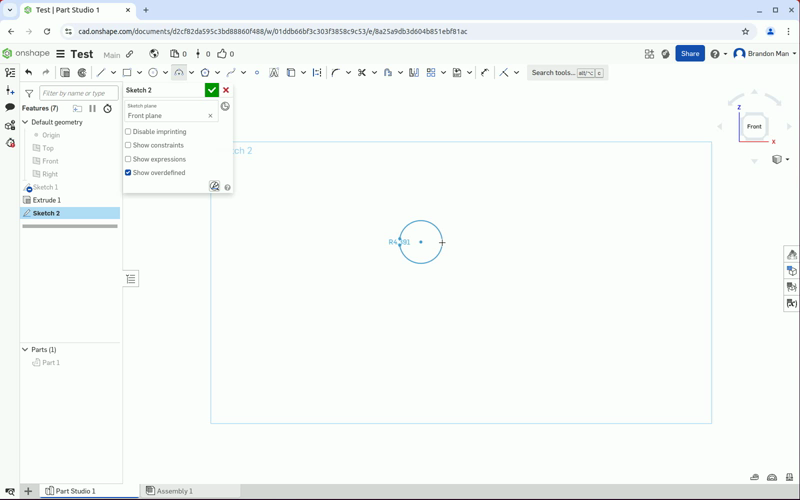
scroll(6)
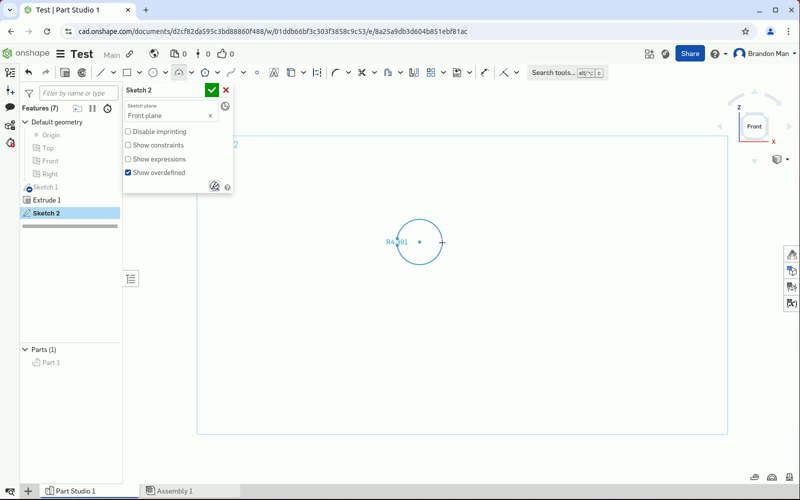
scroll(6)
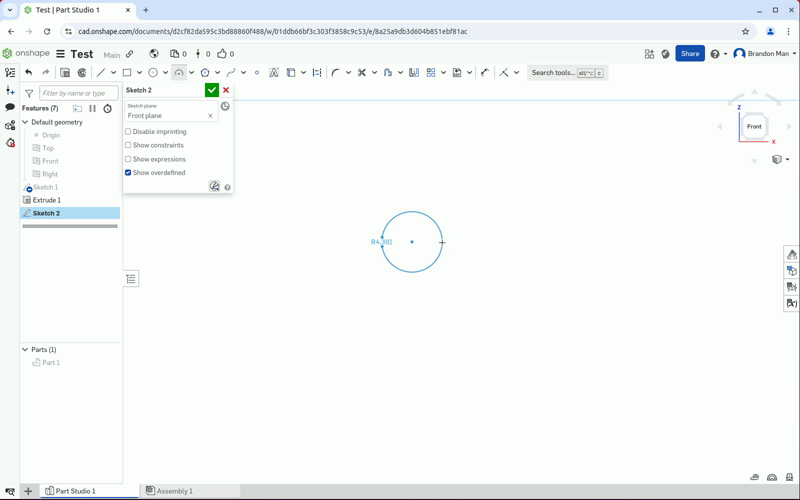
scroll(6)
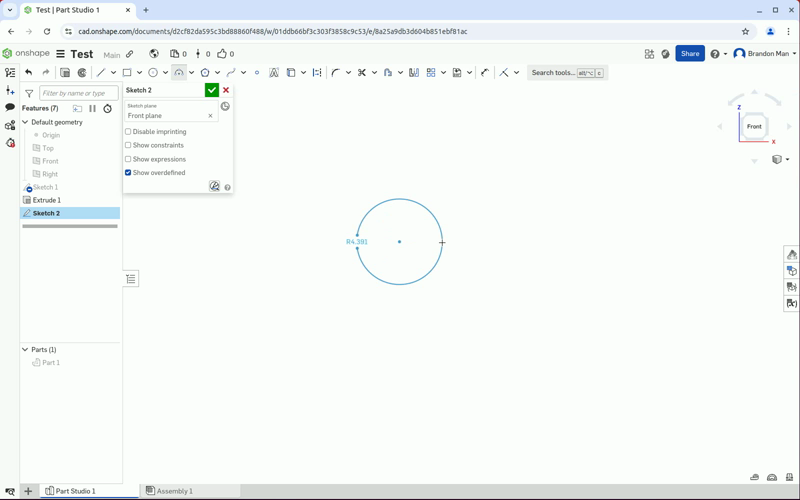
scroll(6)
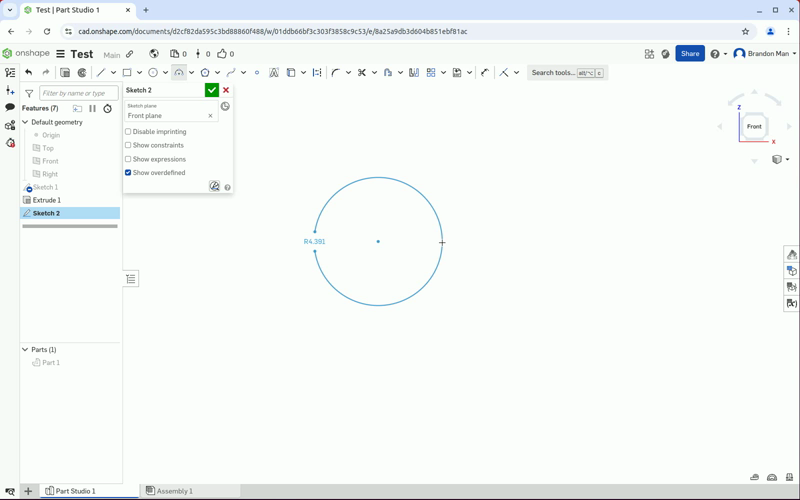
scroll(6)
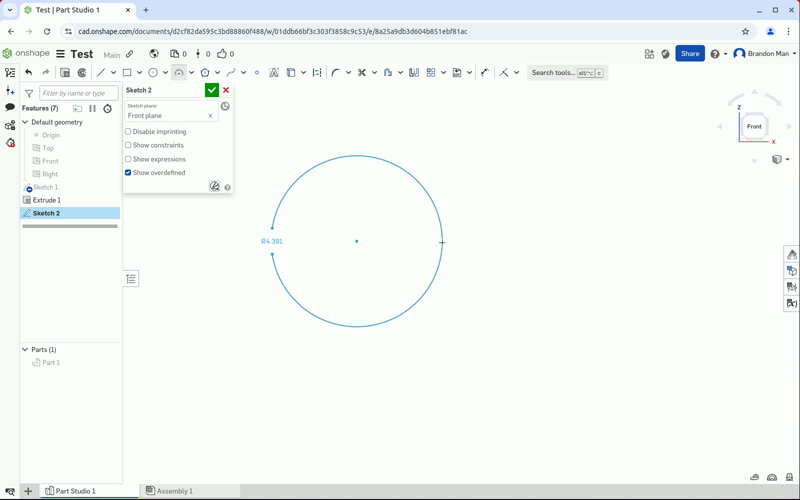
scroll(6)
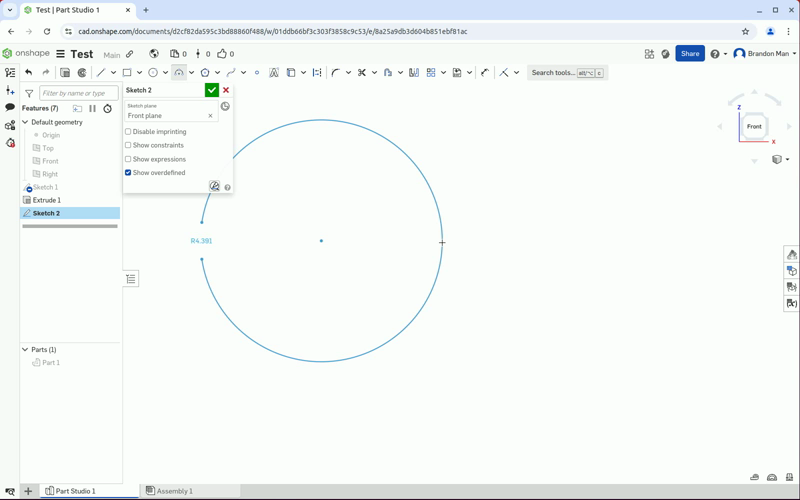
scroll(6)
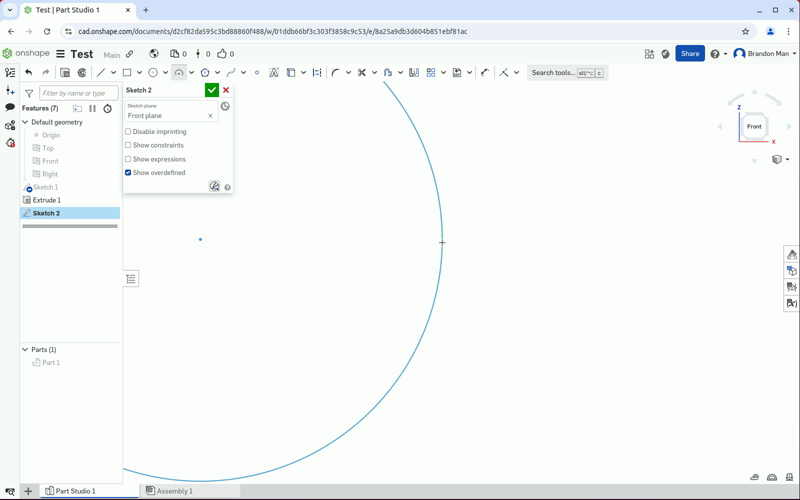
click(442, 242)
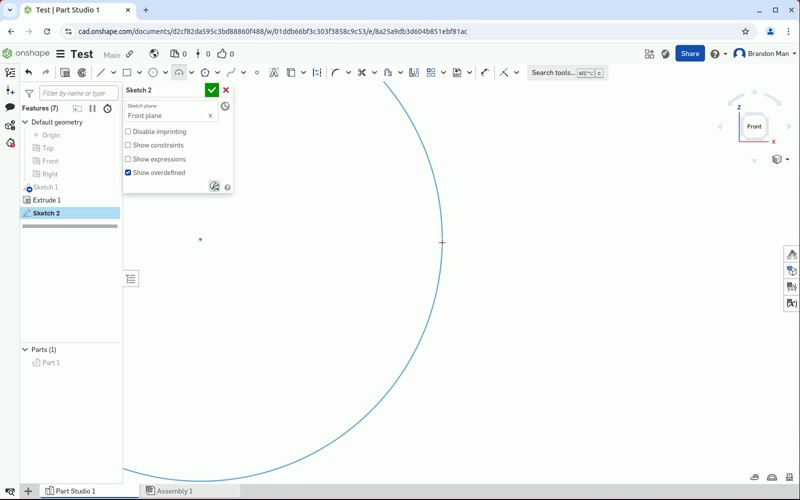
scroll(-6)
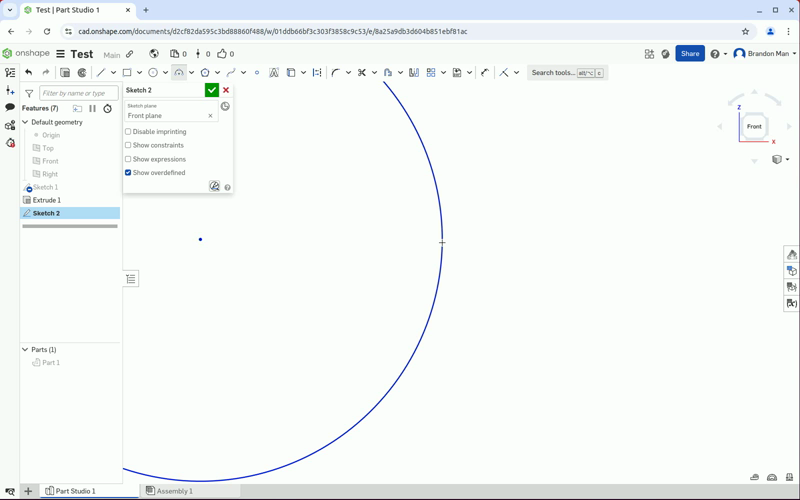
scroll(-6)
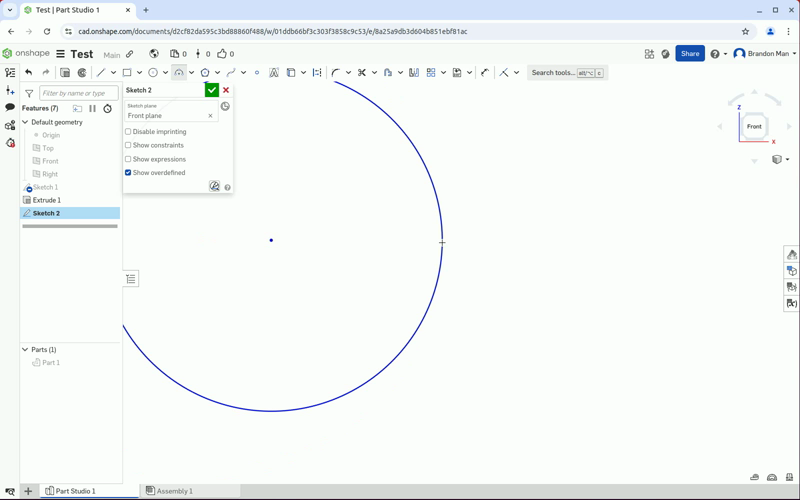
scroll(-6)
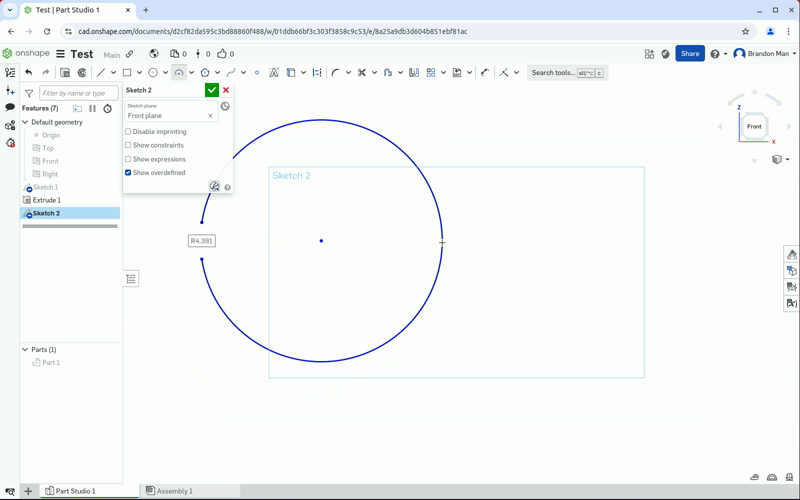
scroll(-6)
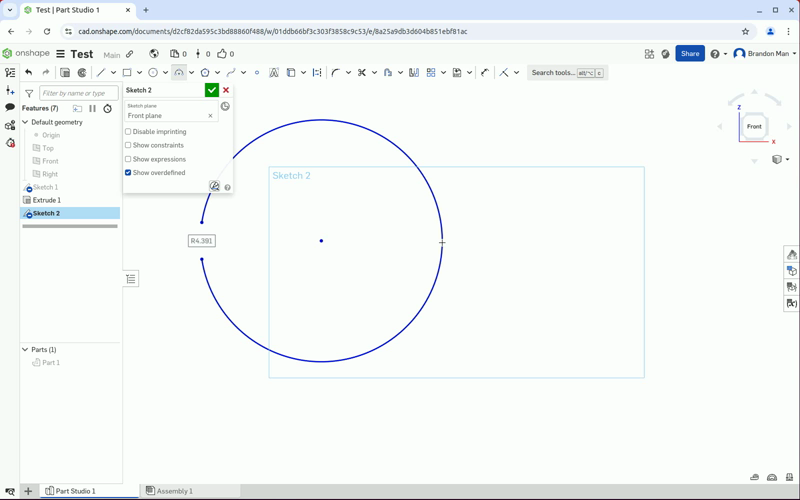
scroll(-6)
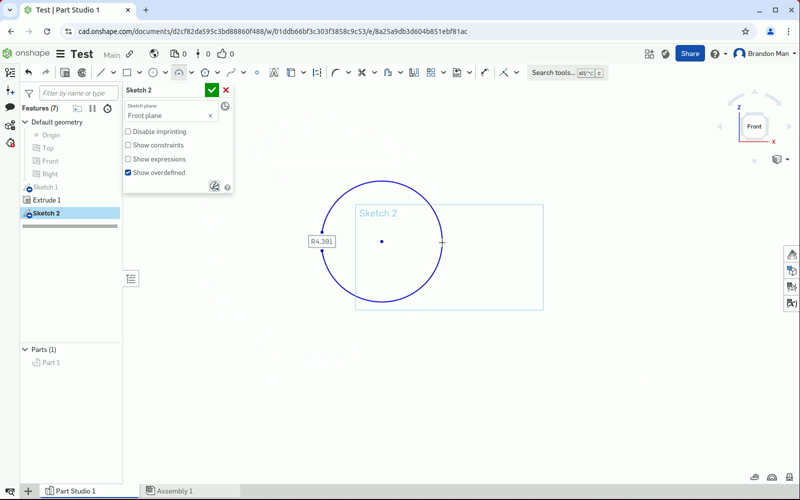
scroll(-6)
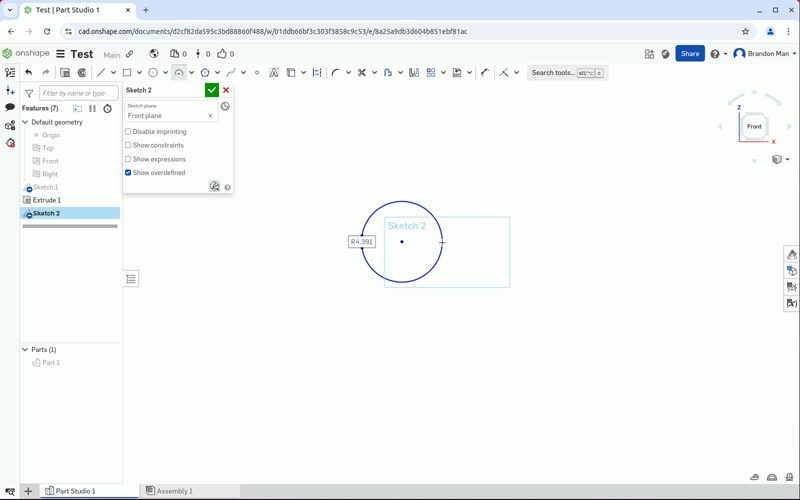
scroll(-6)
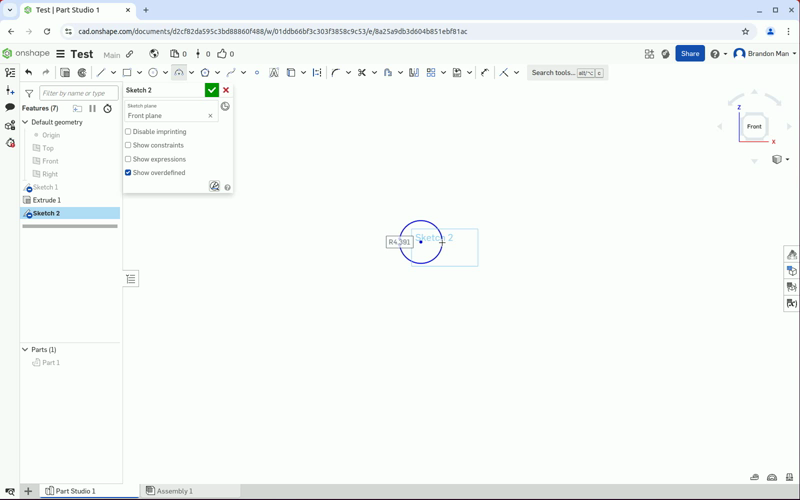
key_up(shift)
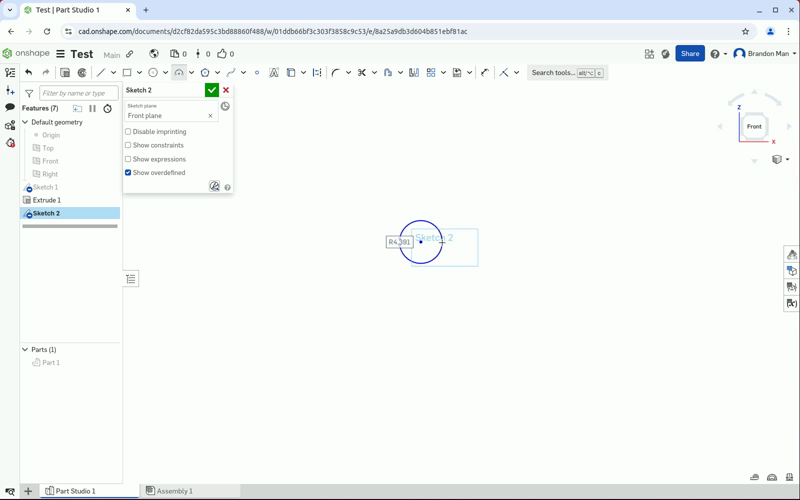
key(esc)
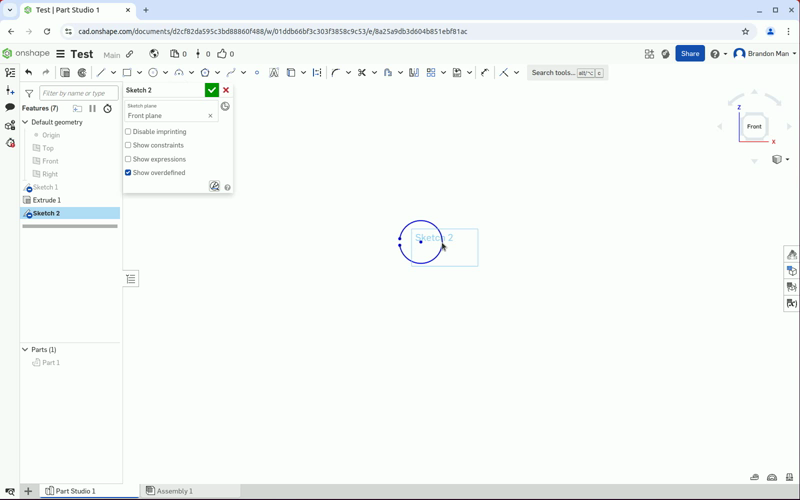
key(l)
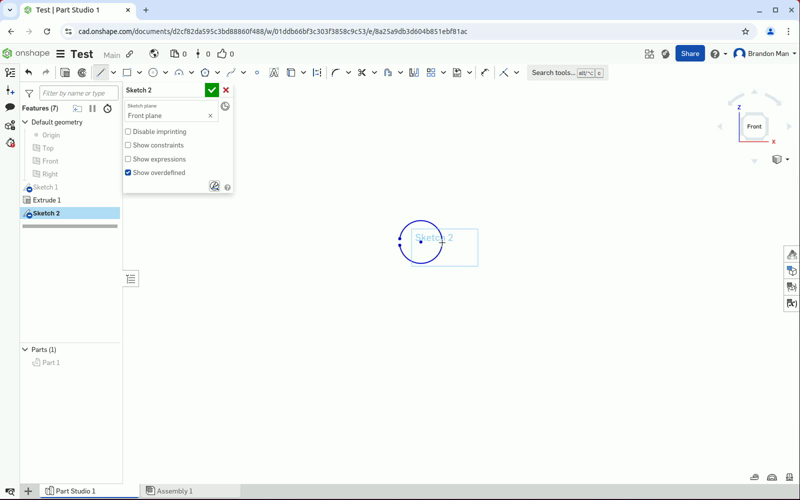
mouse_move(399, 238)
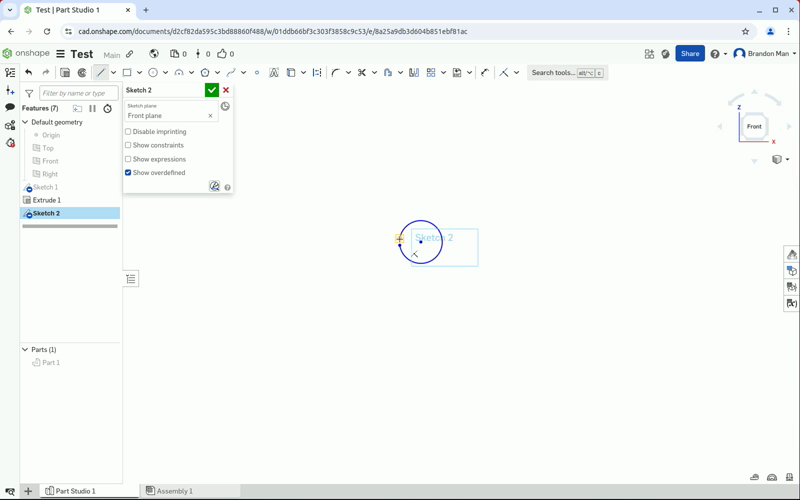
click(399, 238)
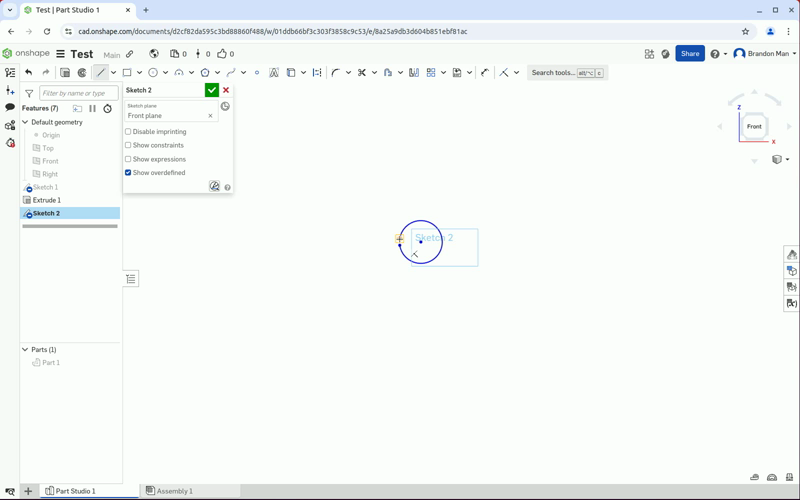
mouse_move(429, 238)
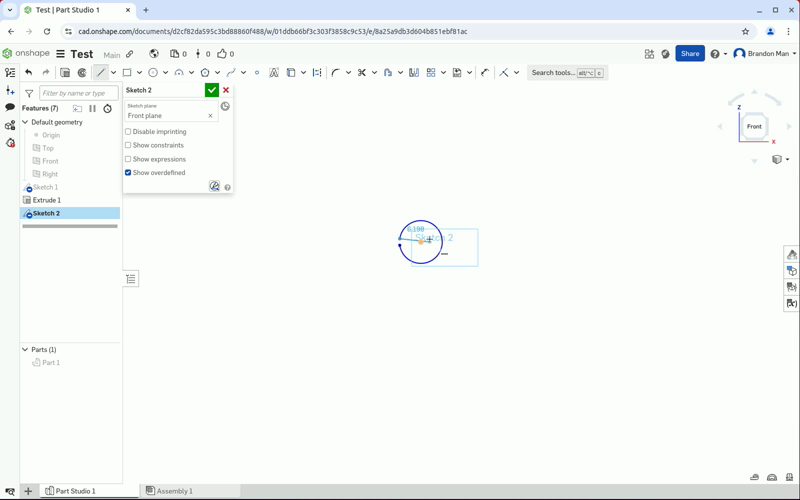
key_down(shift)
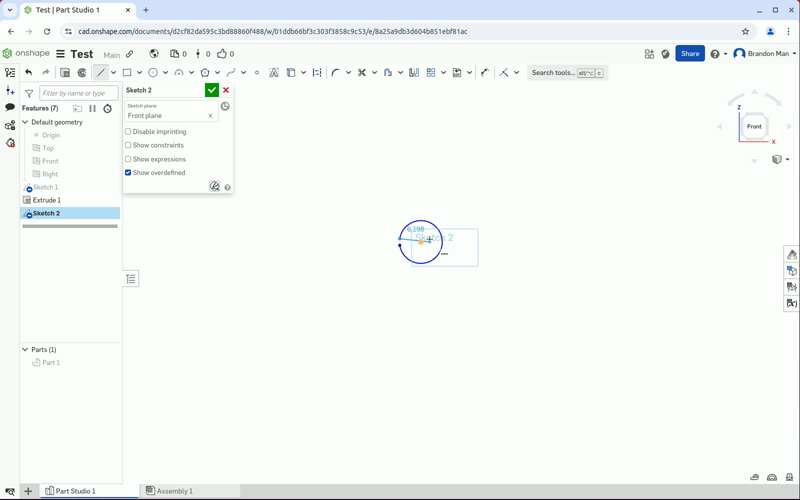
mouse_move(399, 245)
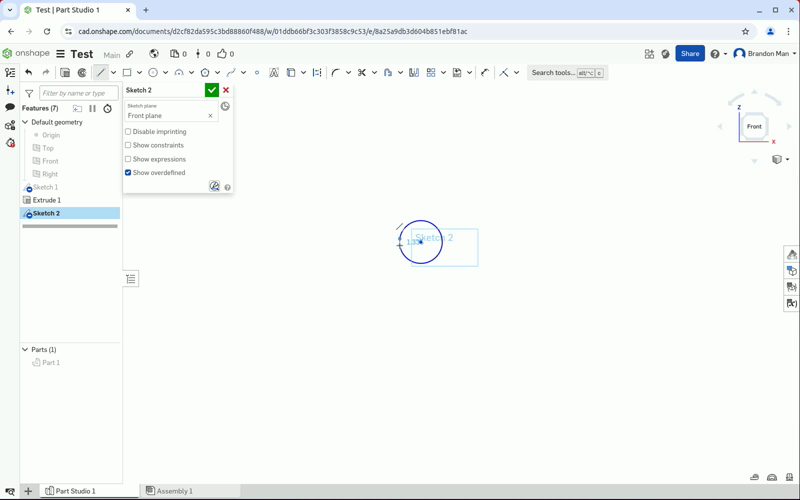
scroll(6)
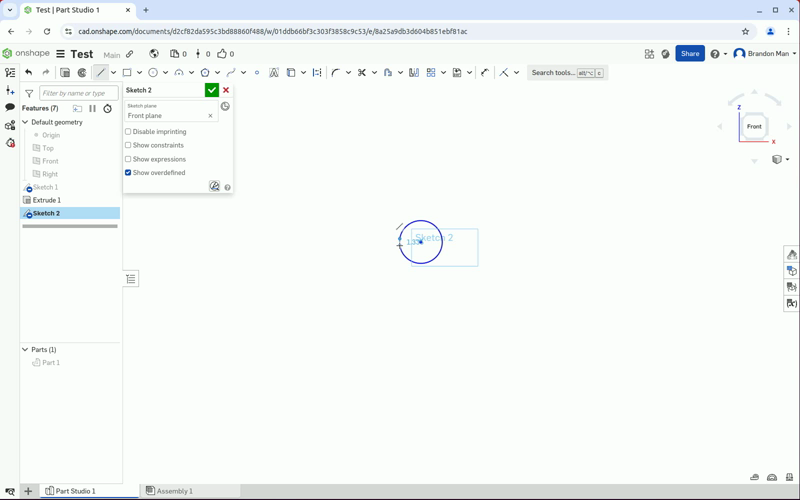
scroll(6)
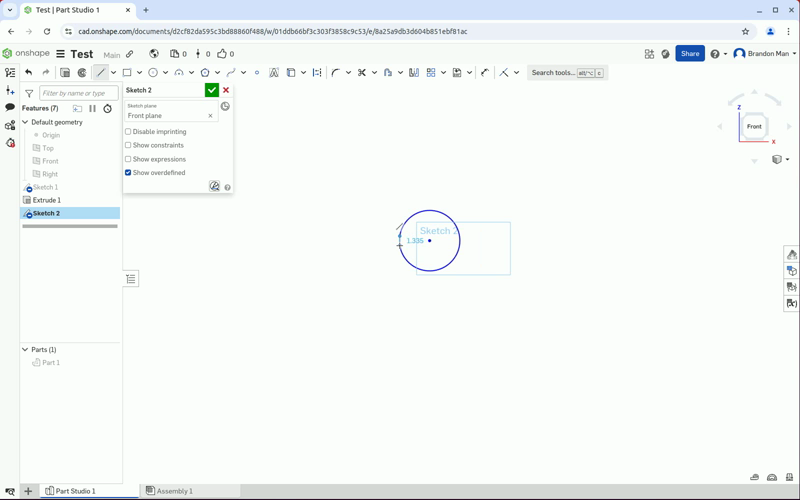
scroll(6)
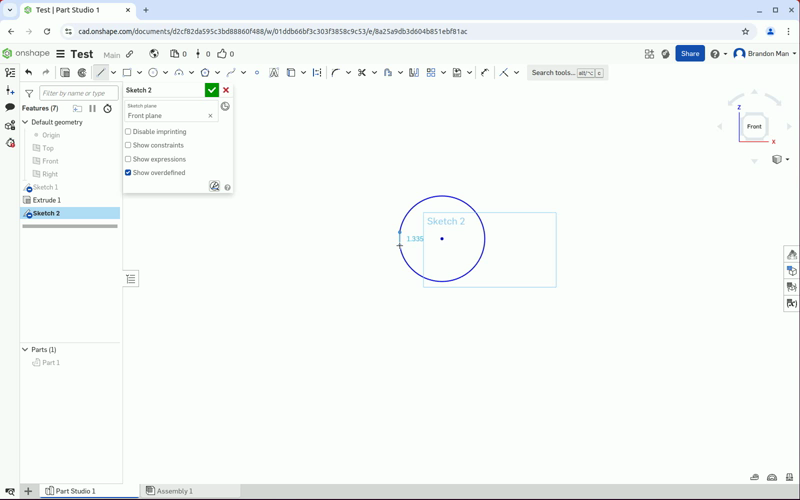
scroll(6)
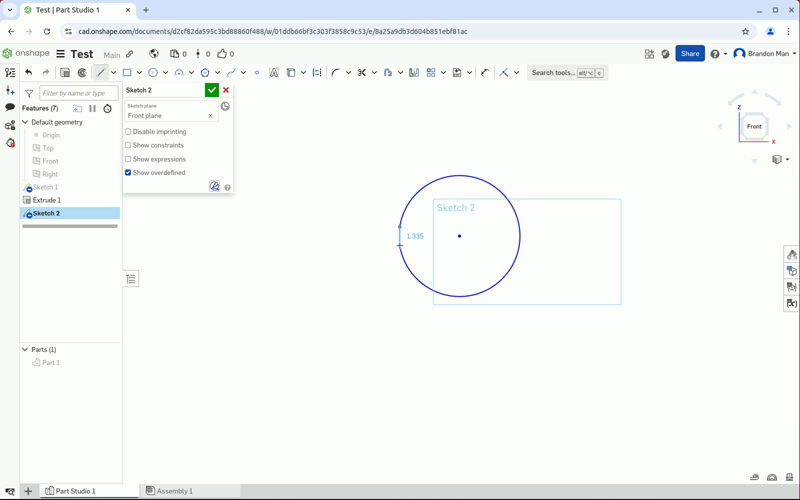
scroll(6)
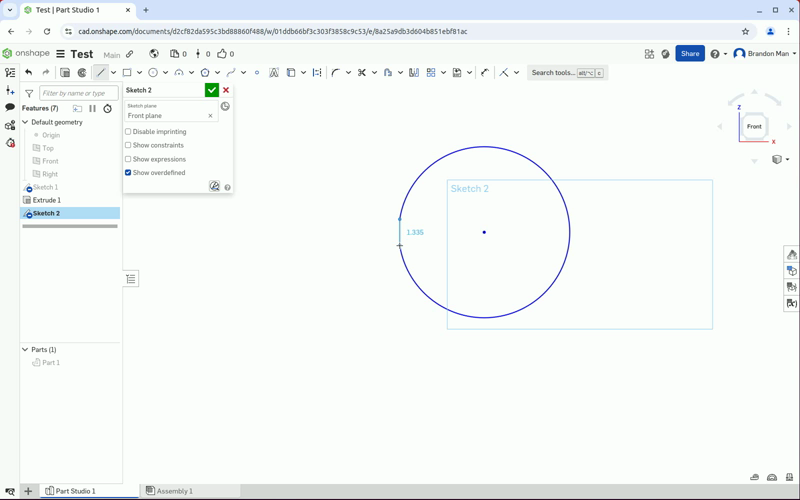
scroll(6)
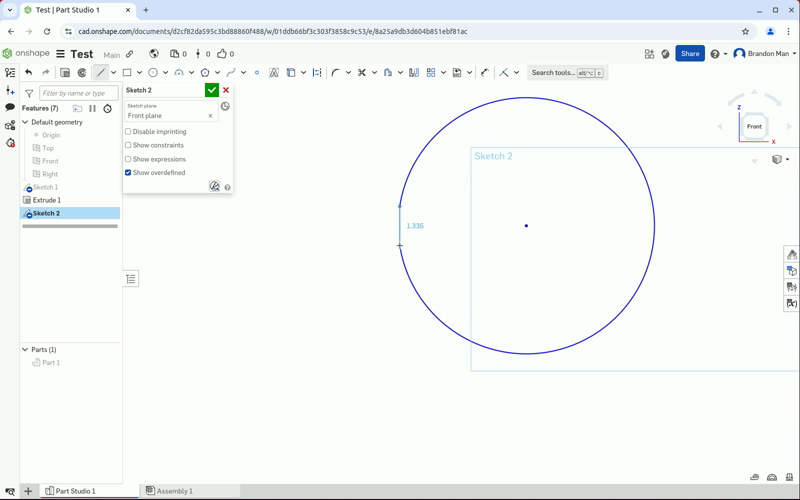
scroll(6)
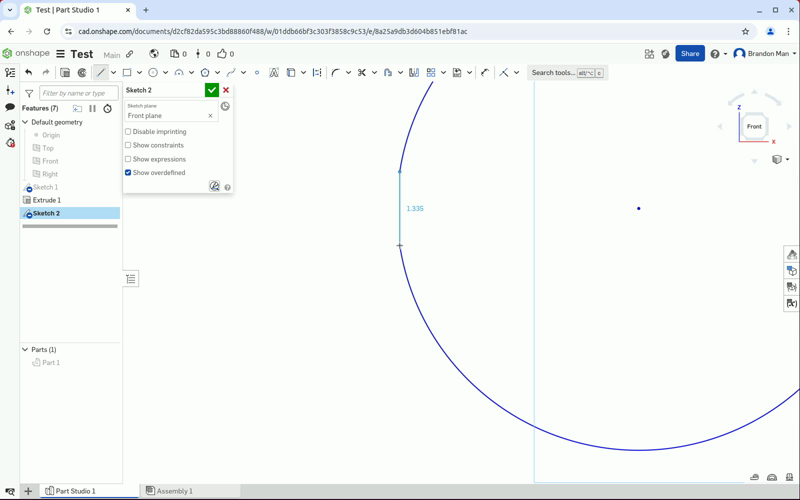
key_up(shift)
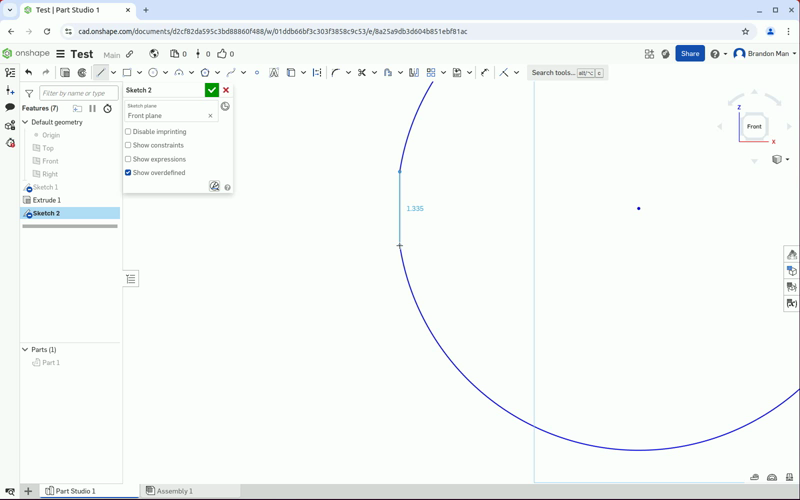
click(399, 245)
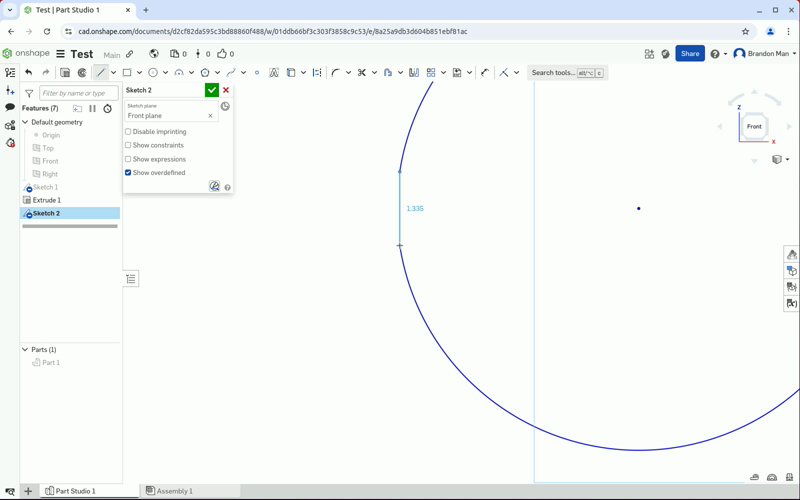
scroll(-6)
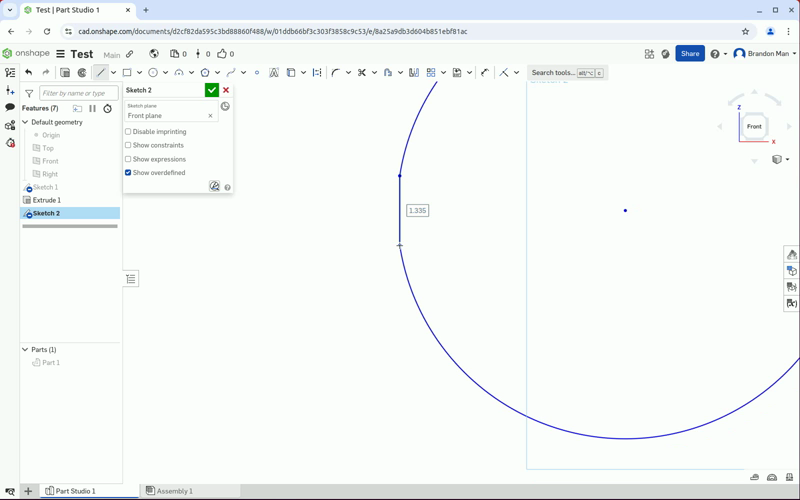
scroll(-6)
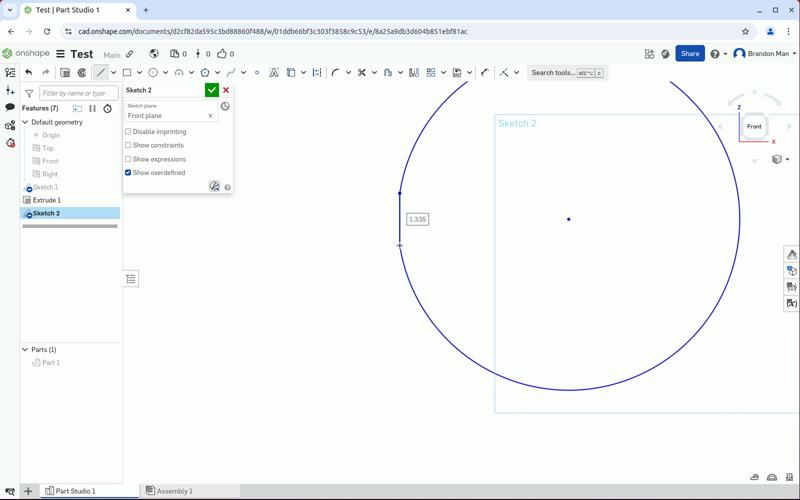
scroll(-6)
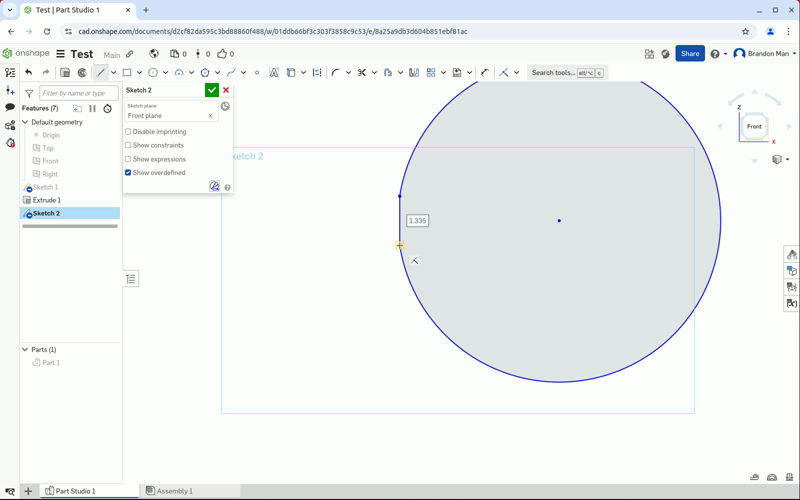
scroll(-6)
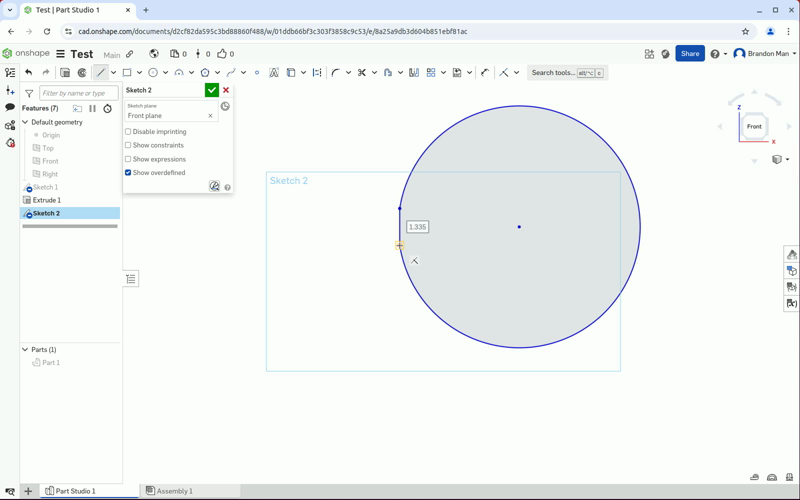
scroll(-6)
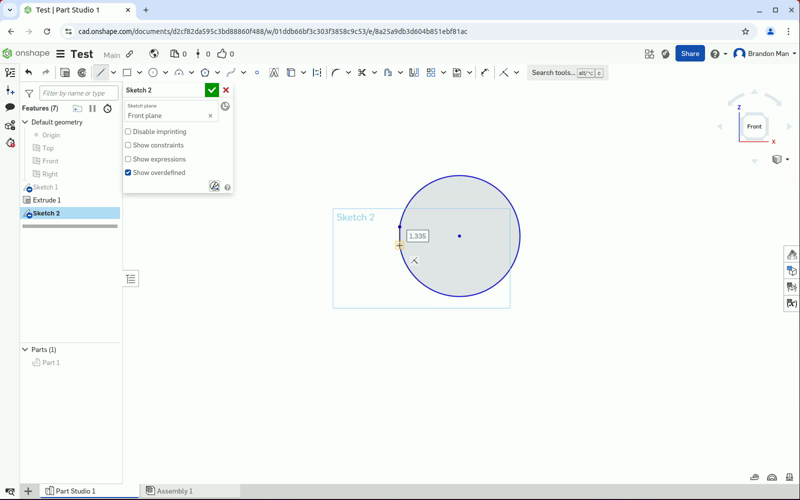
scroll(-6)
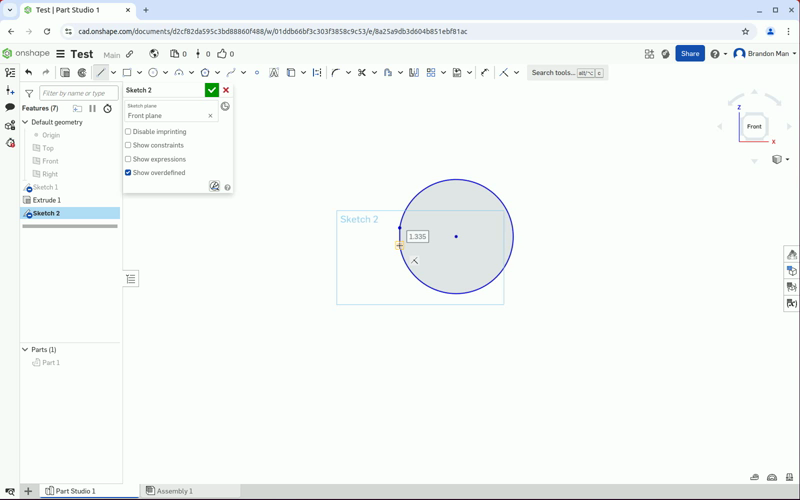
scroll(-6)
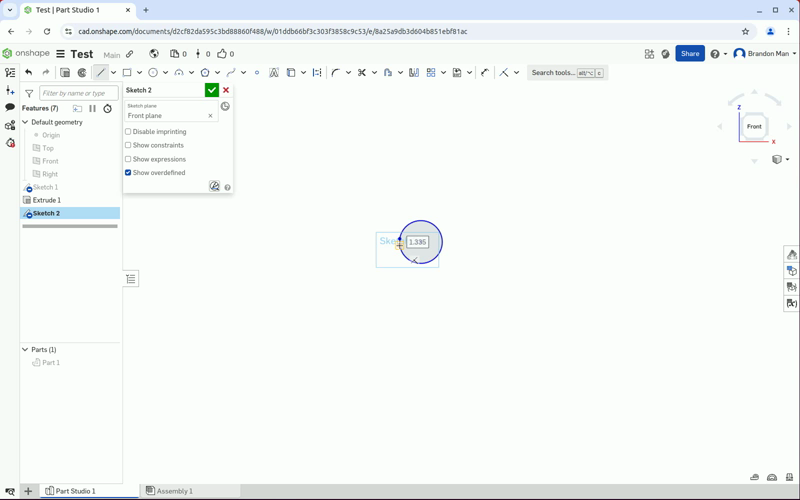
key(esc)
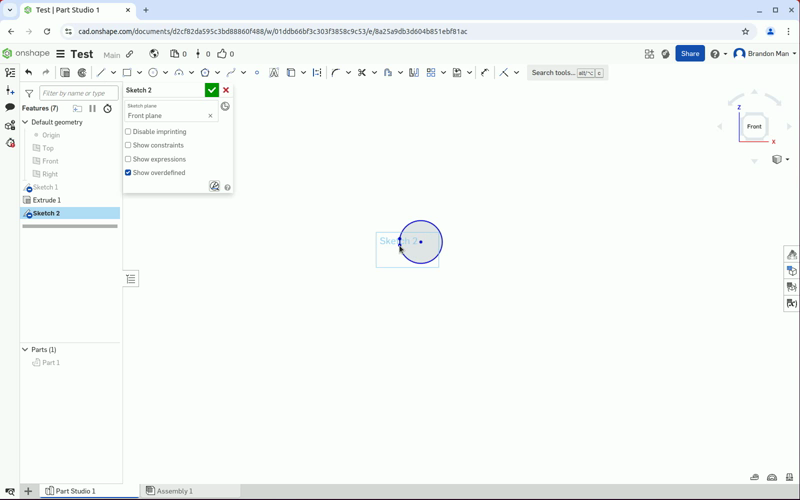
mouse_move(427, 234)
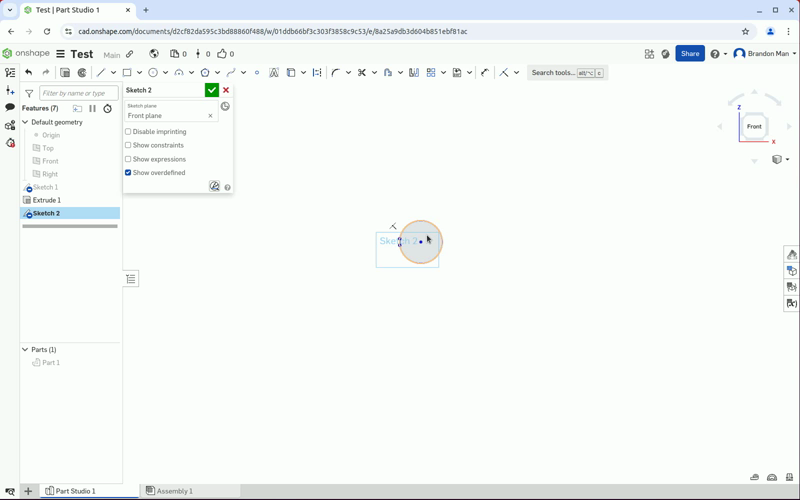
scroll(6)
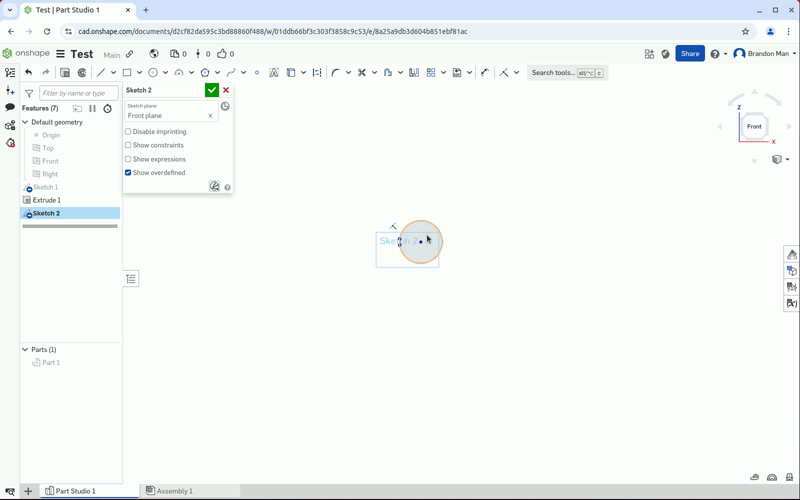
scroll(6)
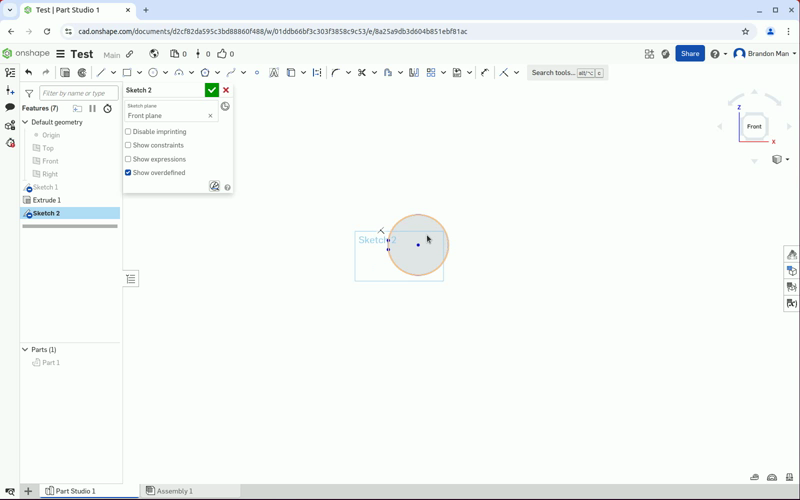
scroll(6)
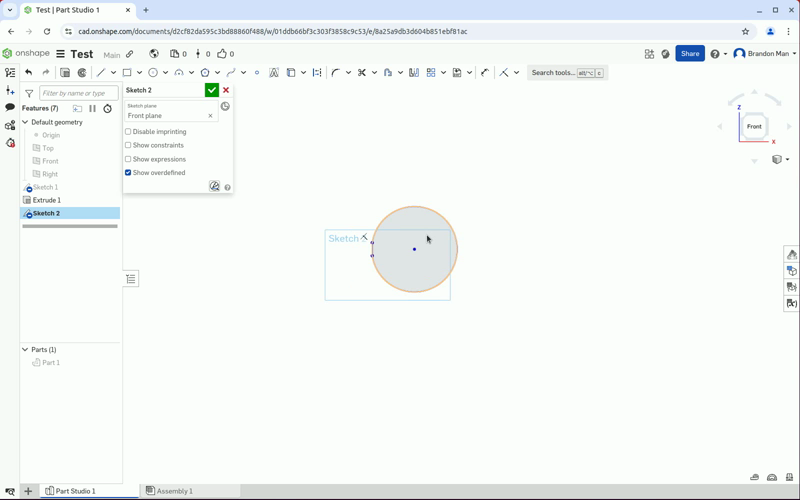
scroll(6)
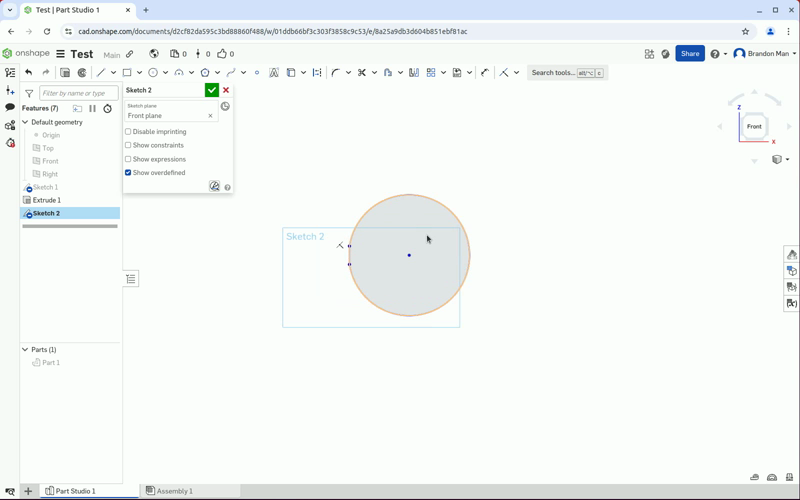
scroll(6)
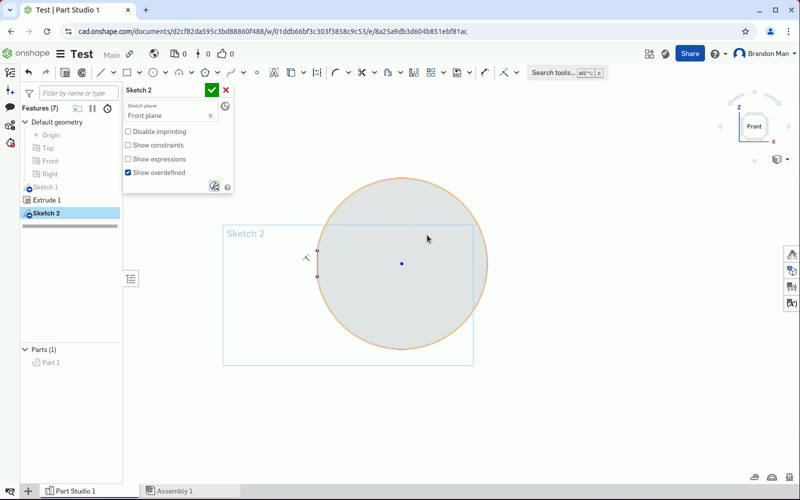
scroll(6)
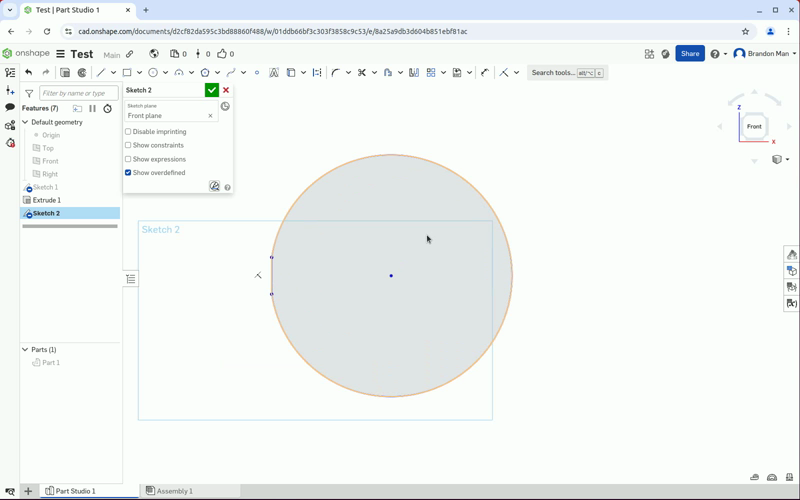
scroll(6)
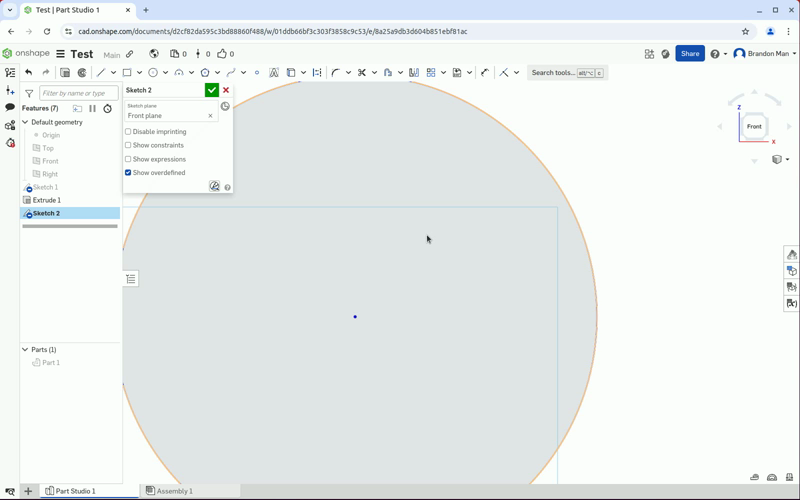
click(427, 234)
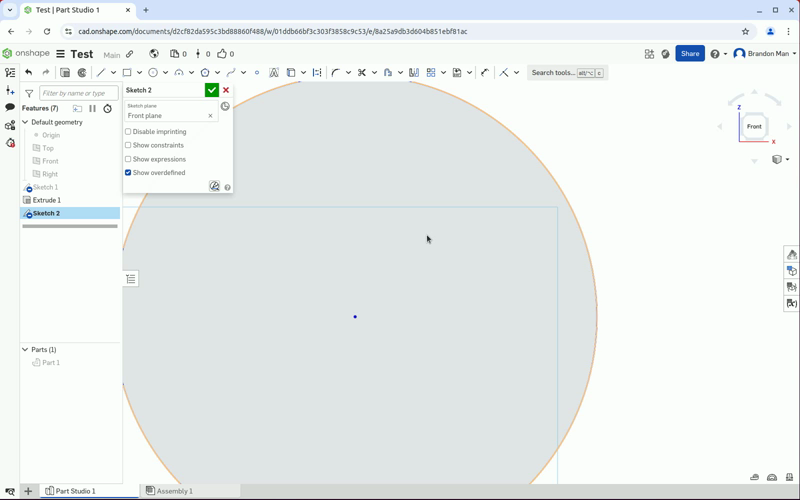
scroll(-6)
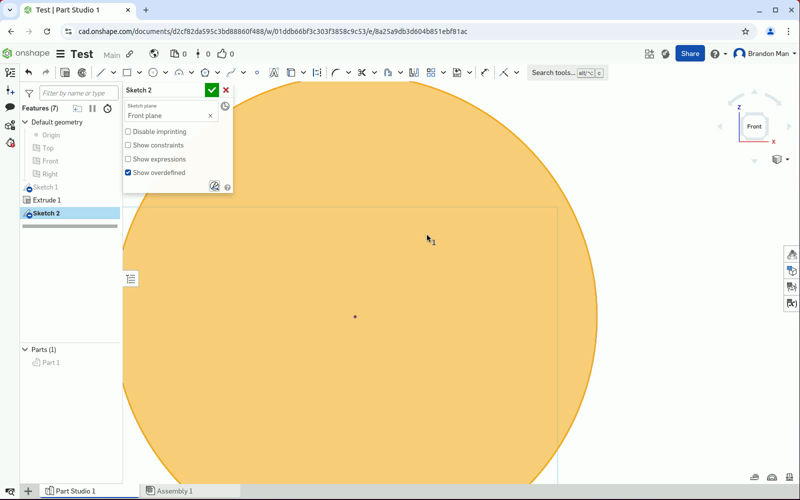
scroll(-6)
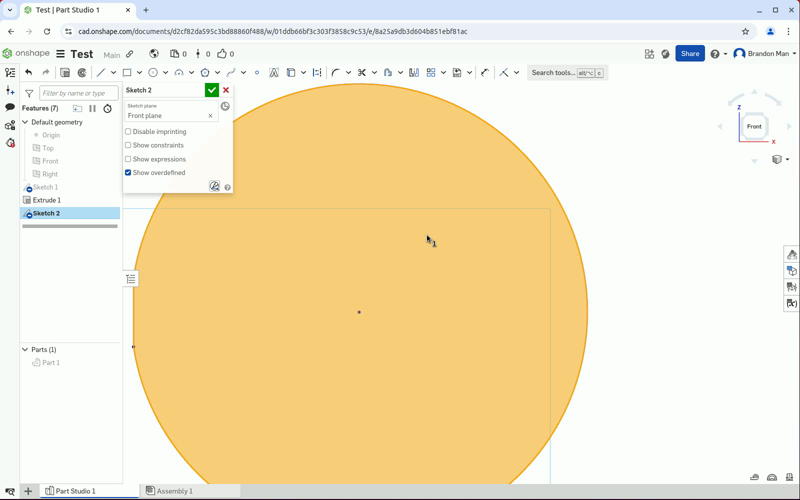
scroll(-6)
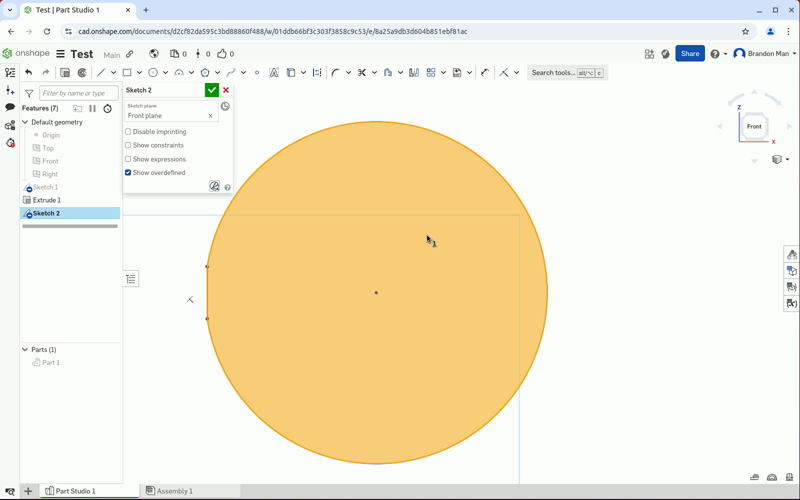
scroll(-6)
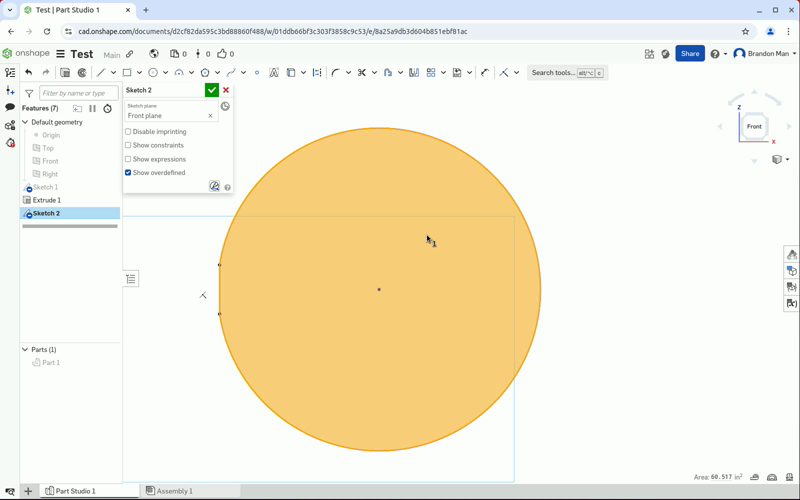
scroll(-6)
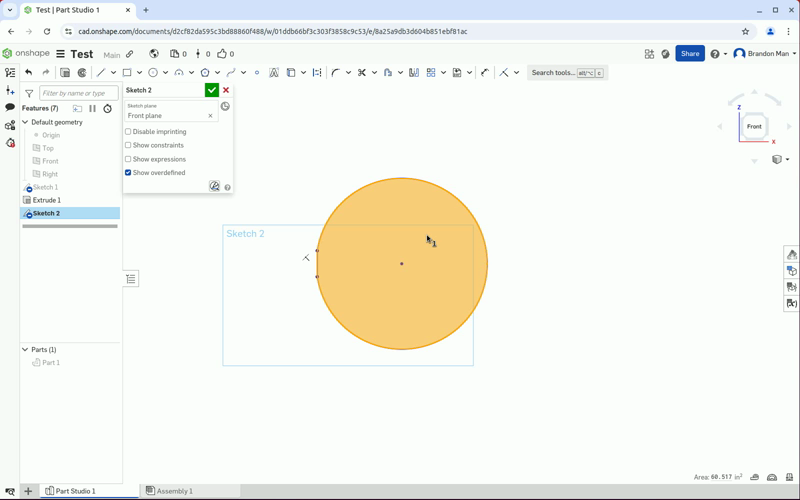
scroll(-6)
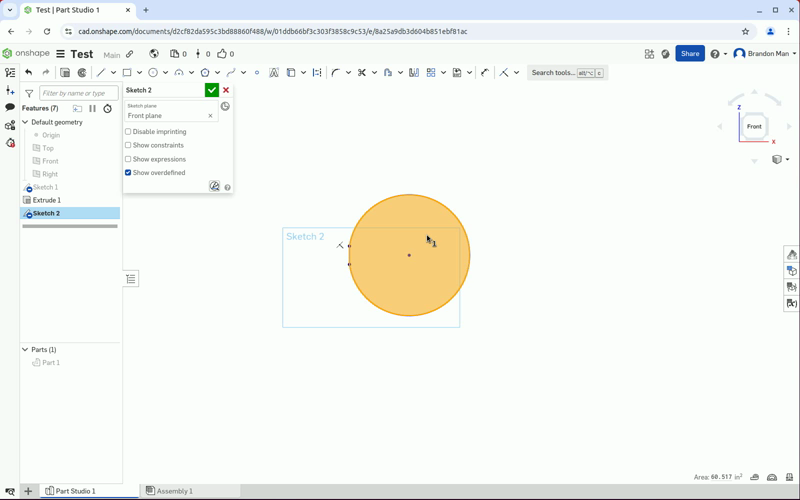
scroll(-6)
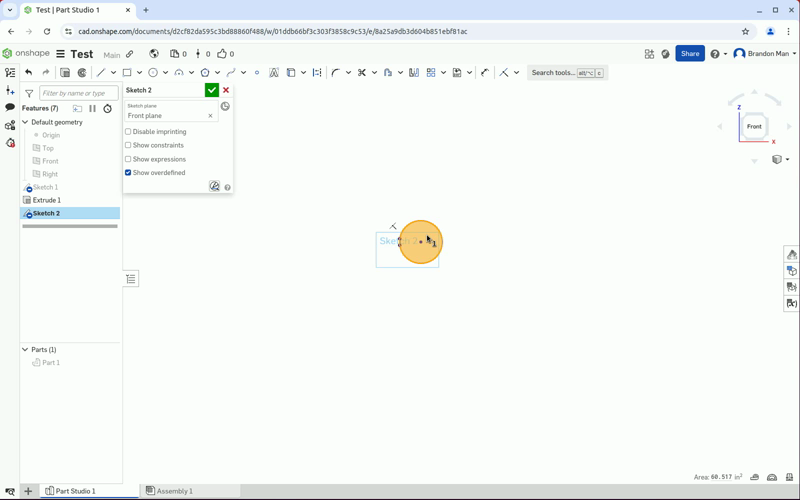
mouse_move(73, 352)
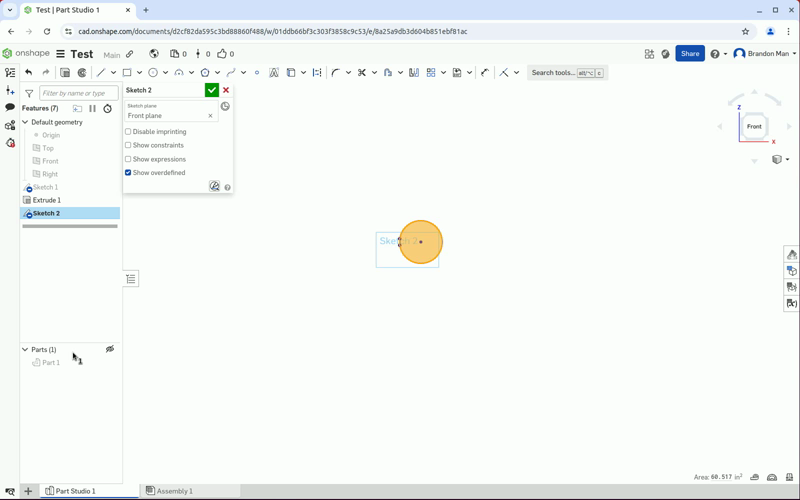
key(shift+y)
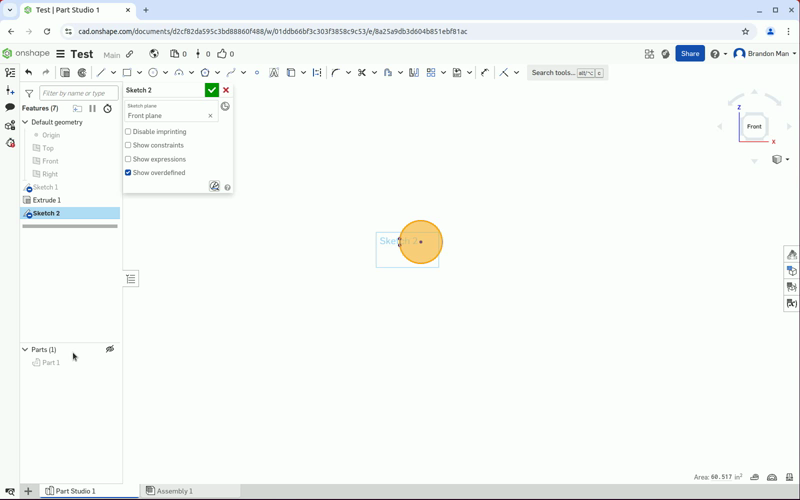
key(shift+e)
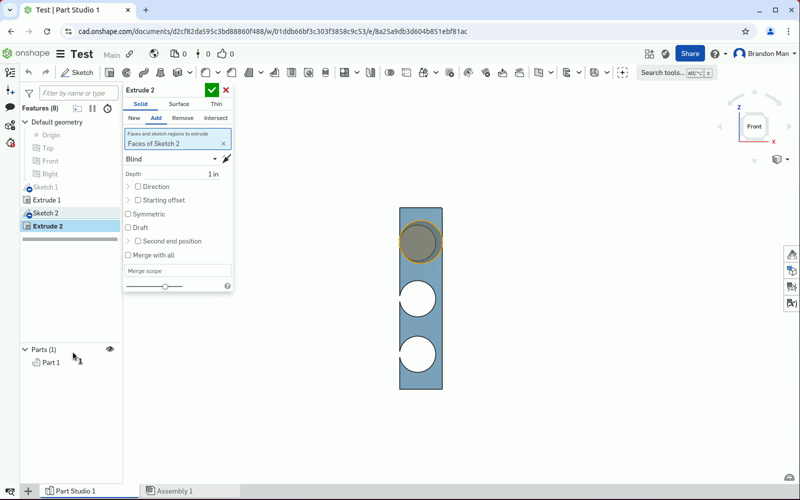
mouse_move(143, 106)
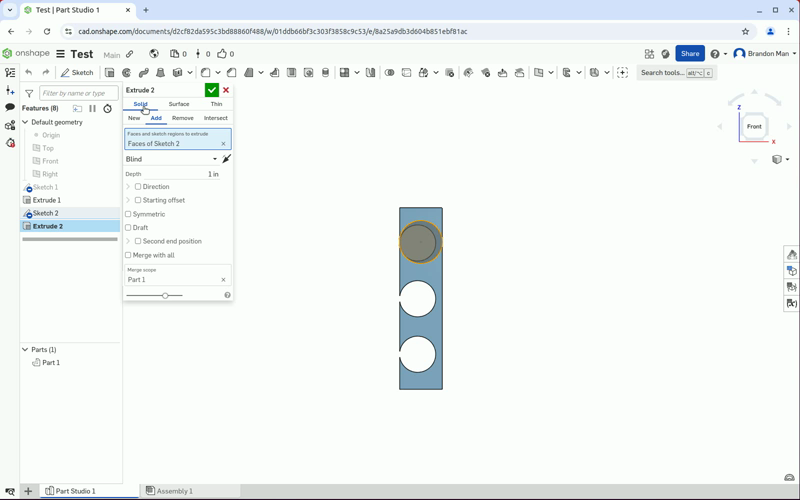
click(143, 106)
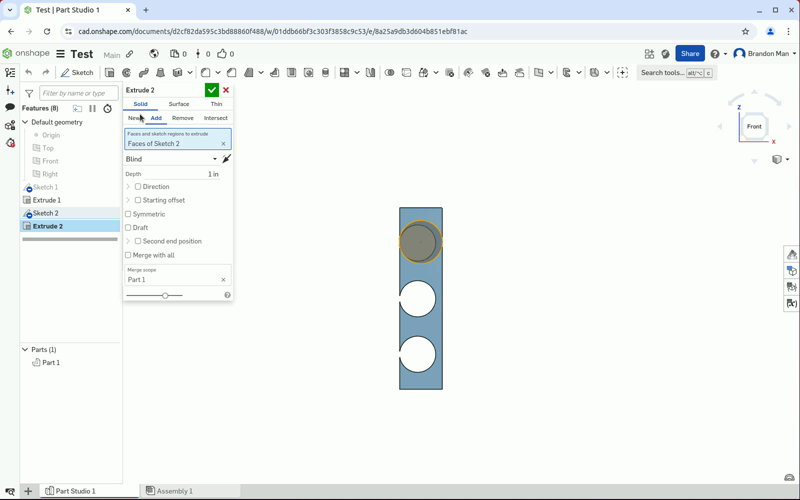
mouse_move(137, 120)
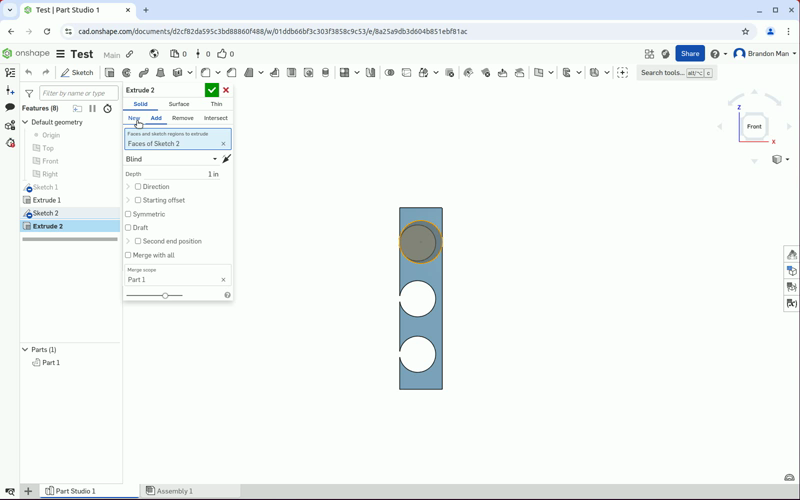
click(137, 120)
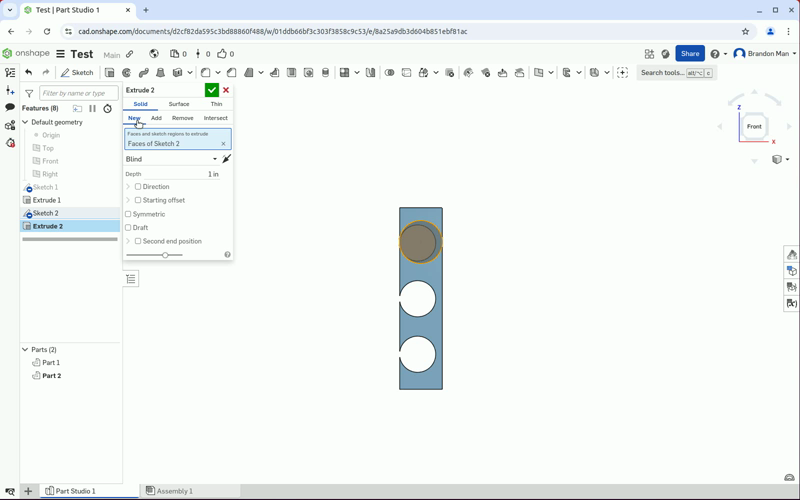
key(tab, 4)
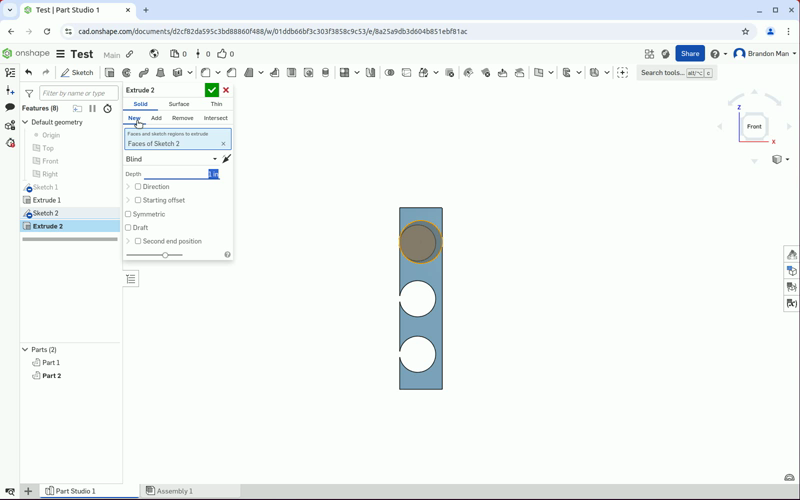
text(17.331)
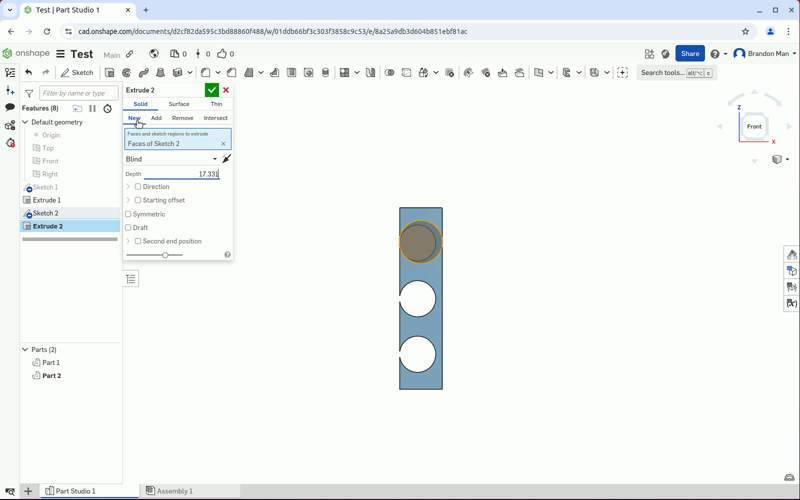
key(enter)
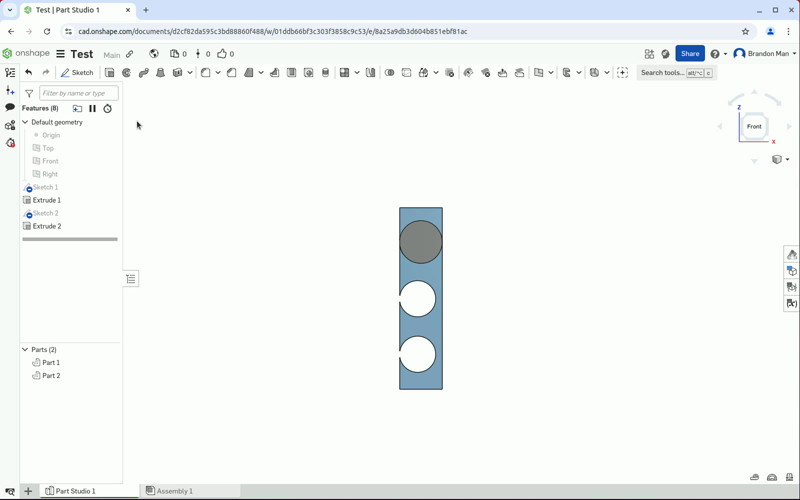
key(shift+h)
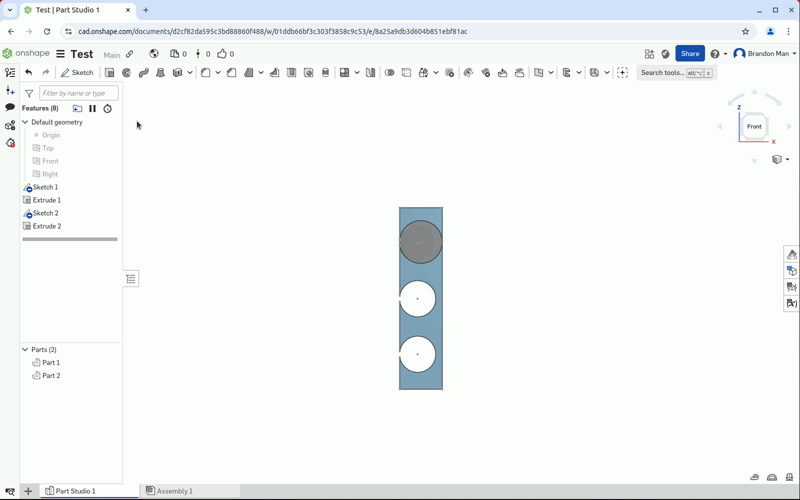
key(shift+h)
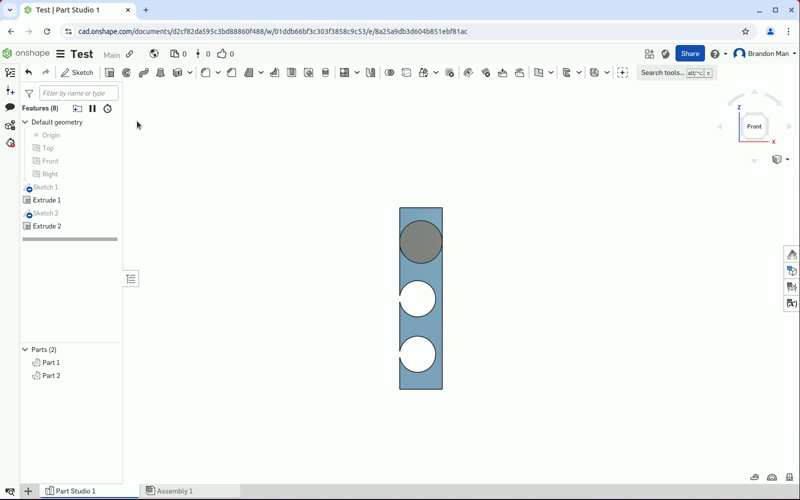
mouse_move(73, 189)
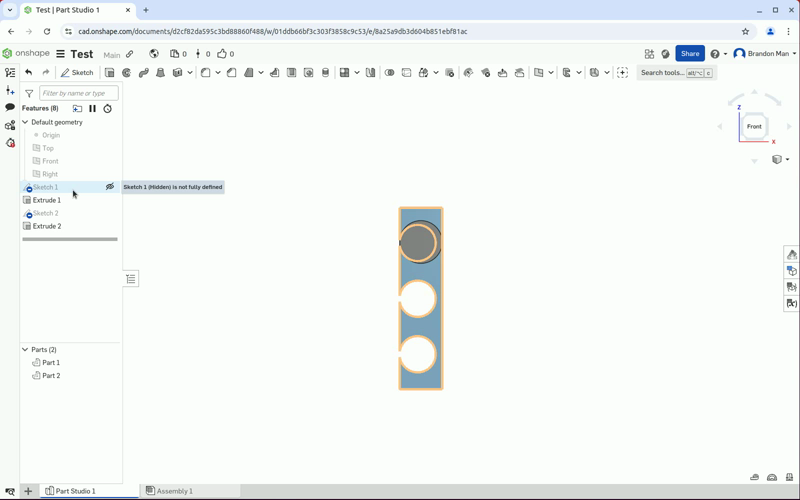
click(73, 189)
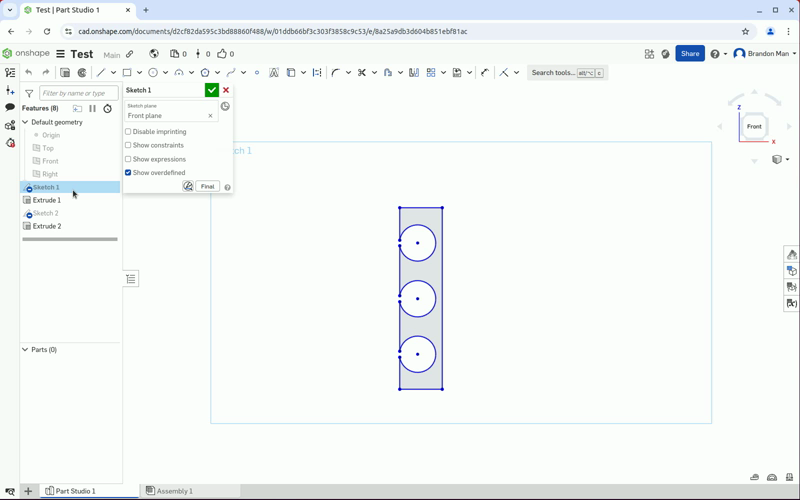
mouse_move(229, 92)
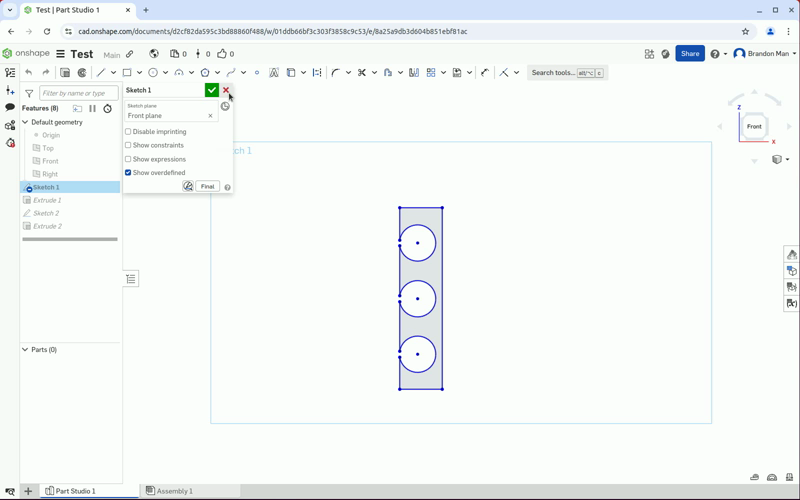
click(229, 92)
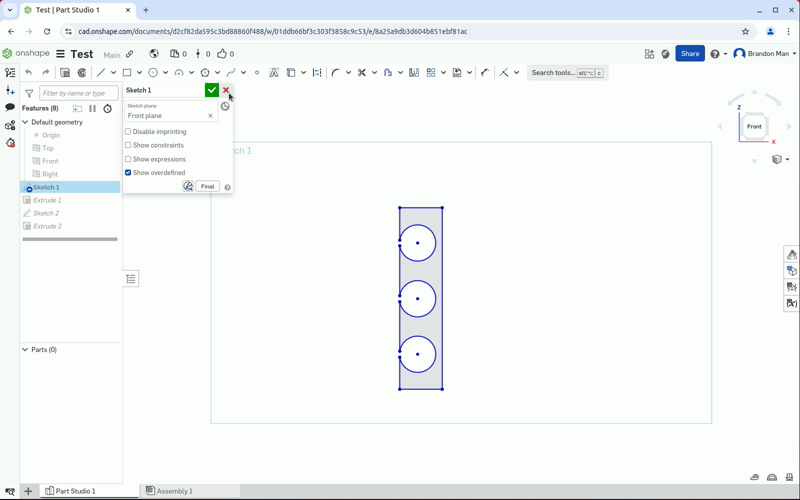
key(shift+s)
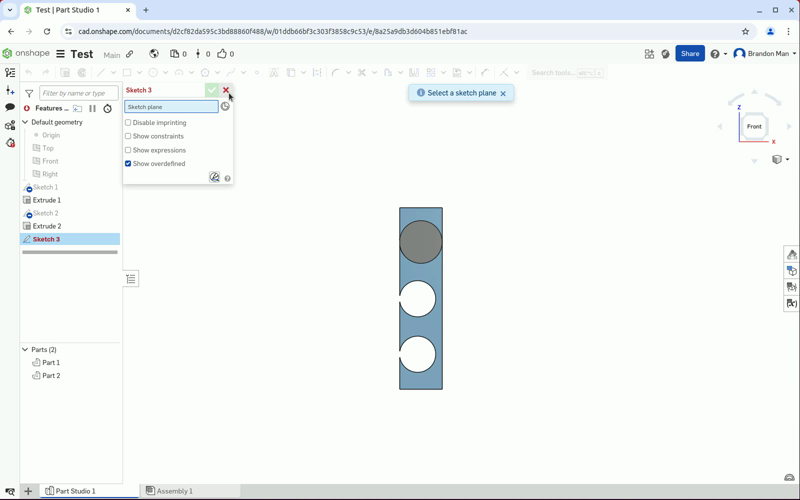
mouse_move(73, 163)
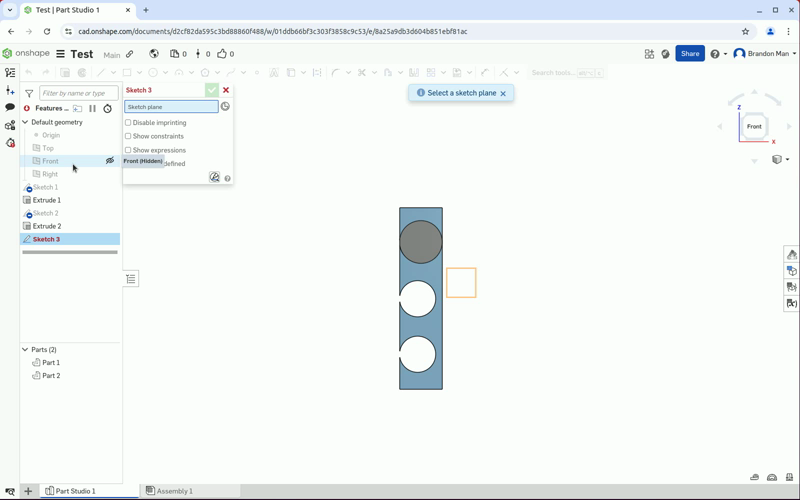
click(73, 163)
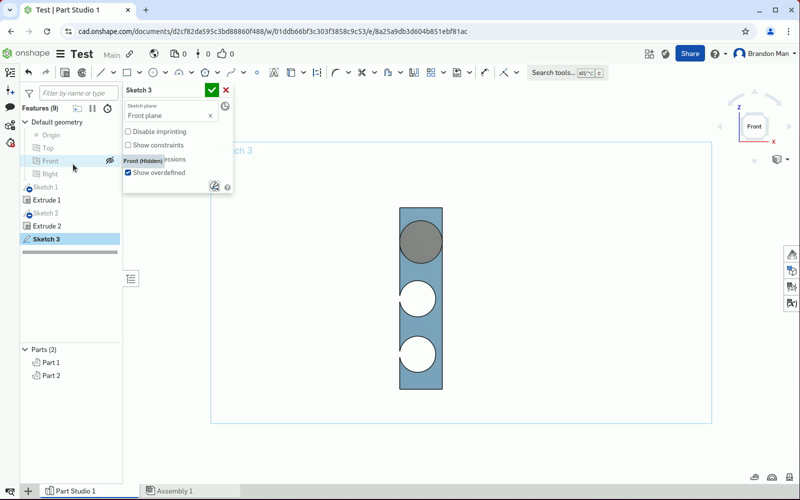
mouse_move(73, 352)
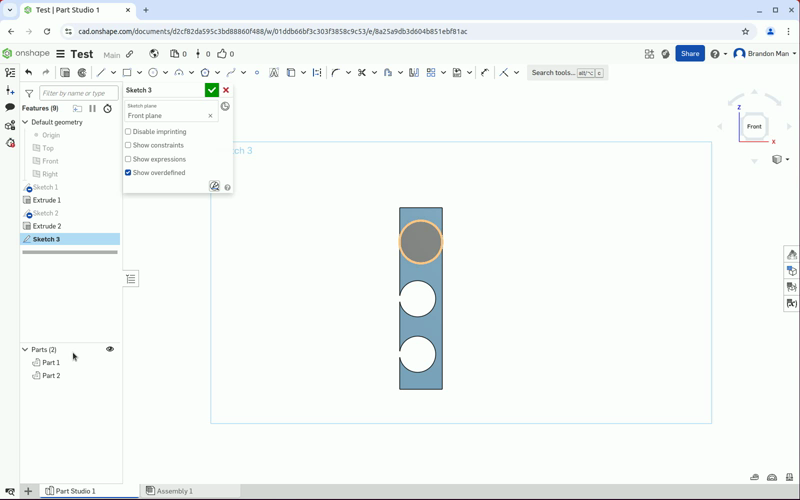
key(y)
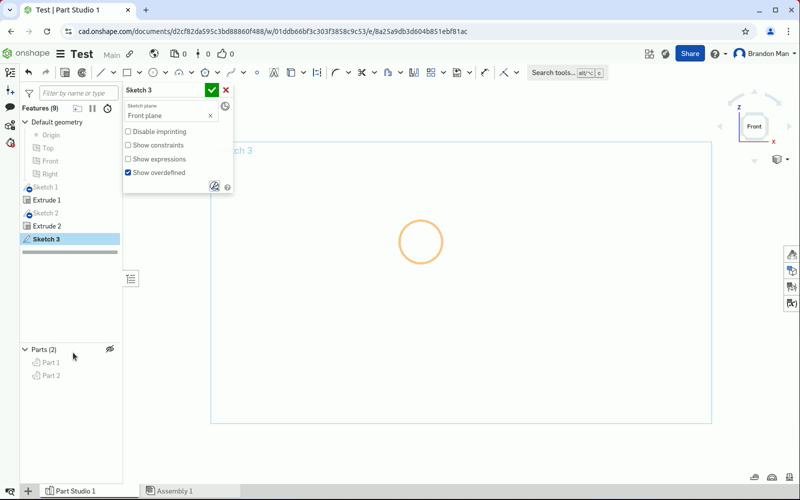
key(a)
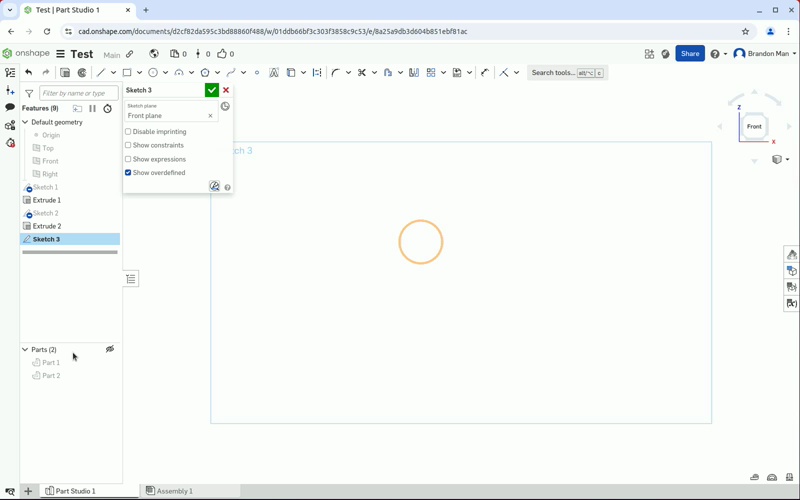
key_down(shift)
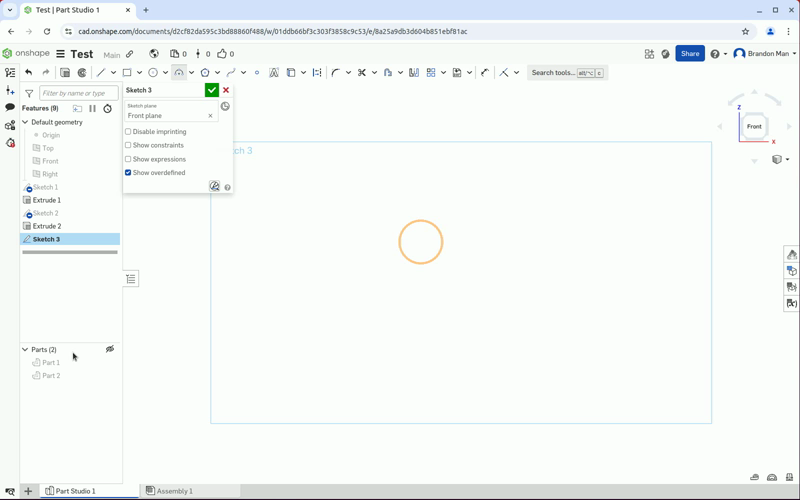
mouse_move(399, 301)
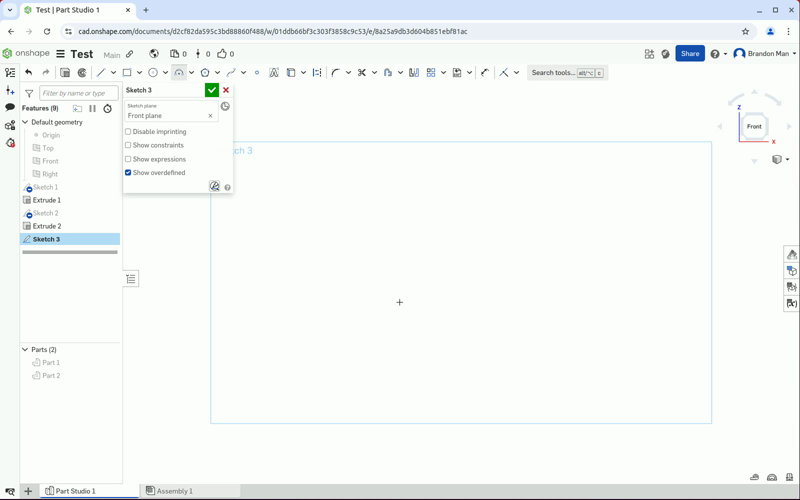
click(399, 301)
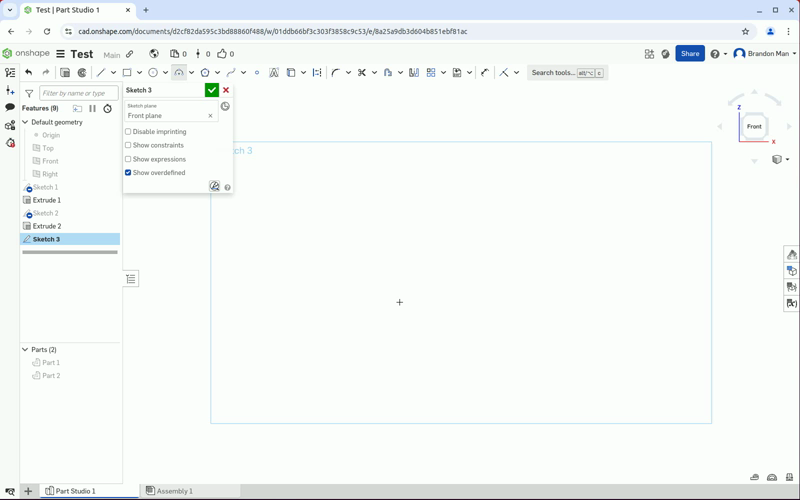
key_up(shift)
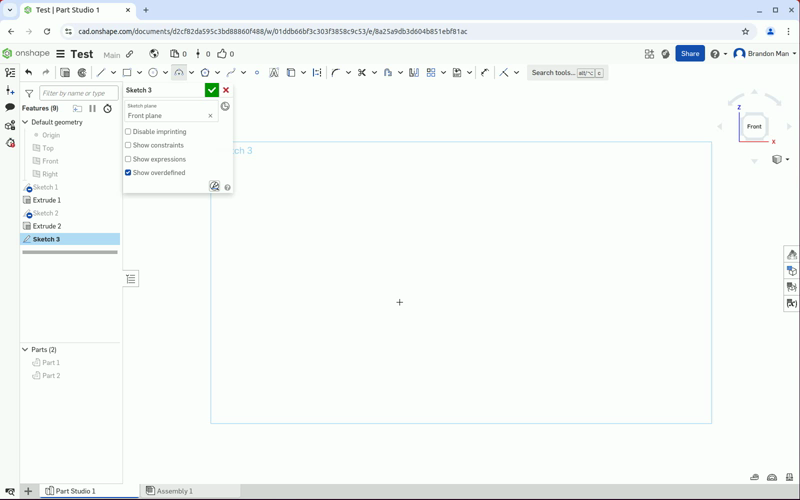
key_down(shift)
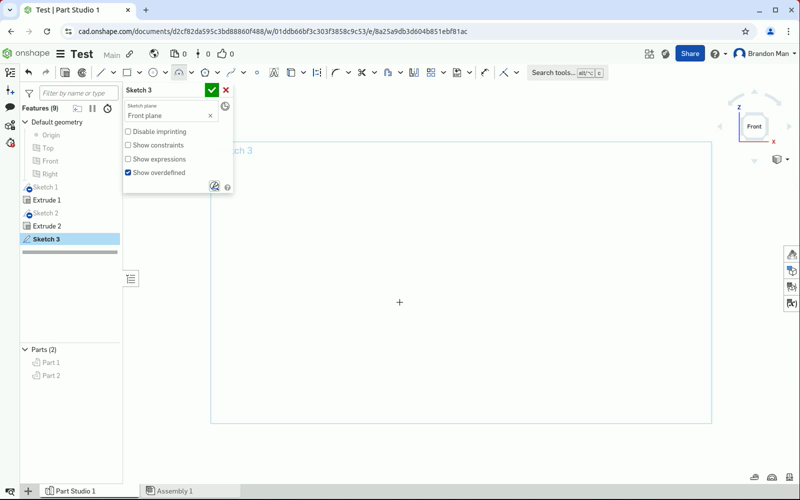
mouse_move(399, 294)
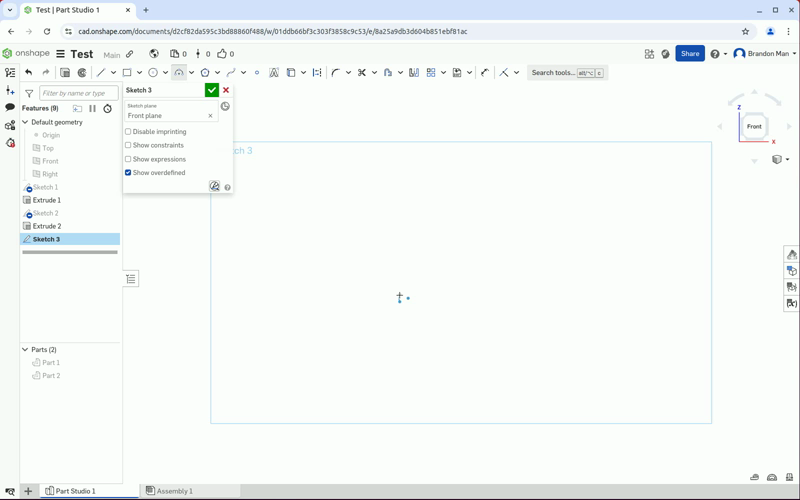
scroll(6)
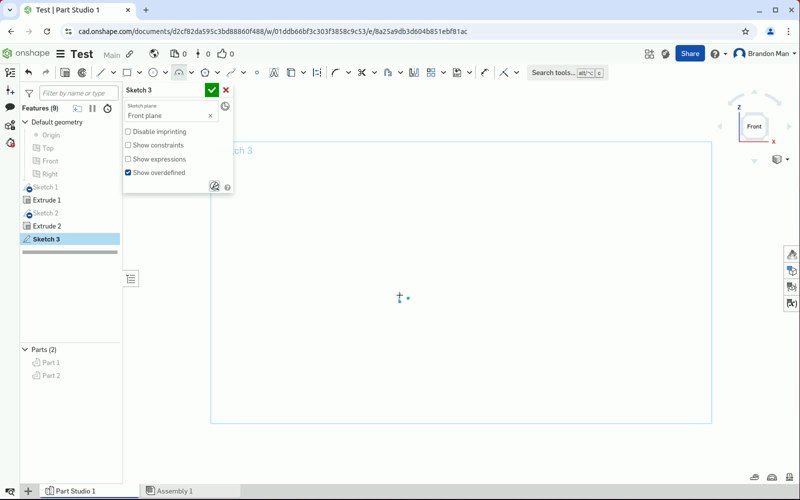
scroll(6)
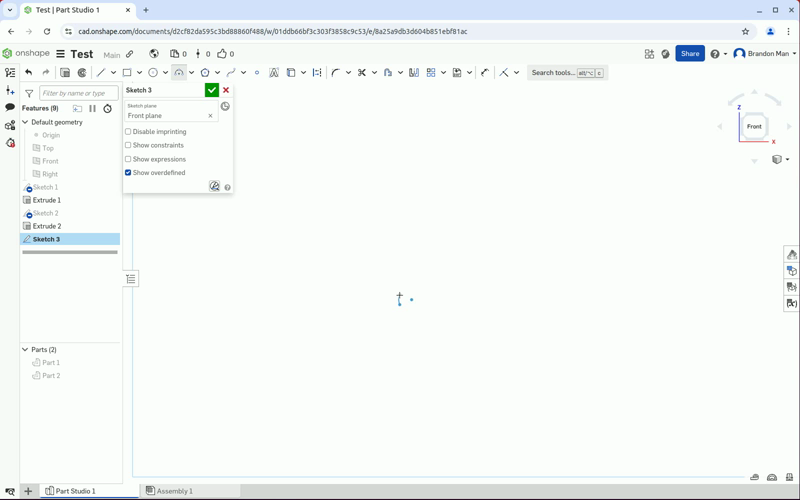
scroll(6)
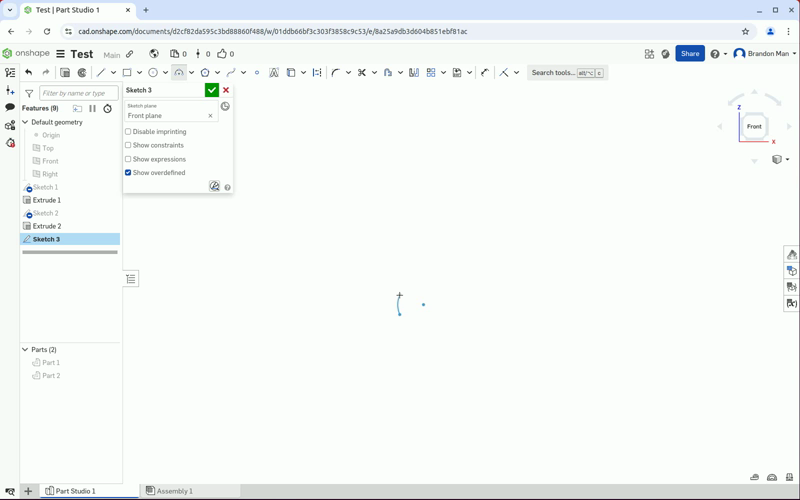
scroll(6)
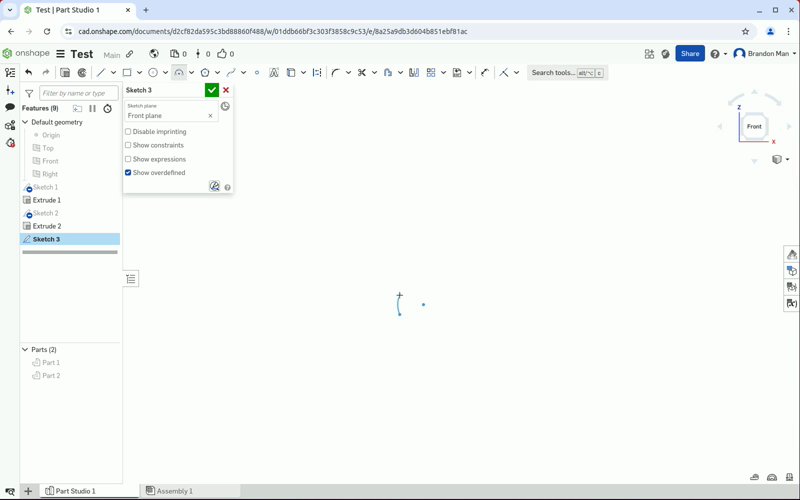
scroll(6)
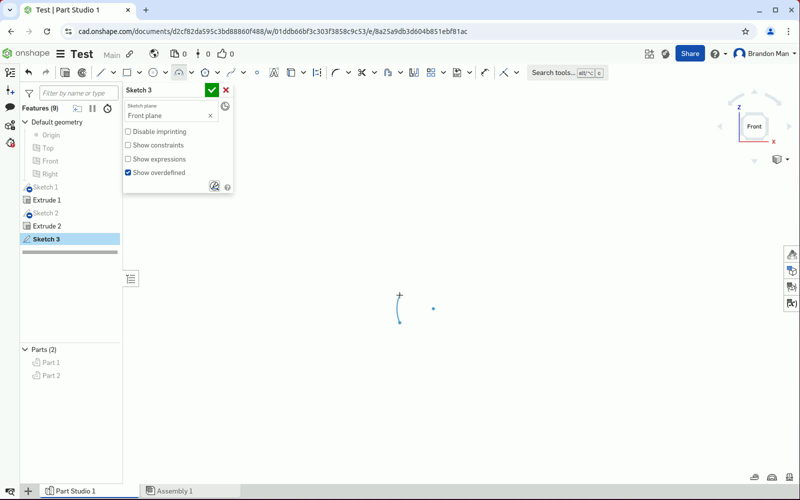
scroll(6)
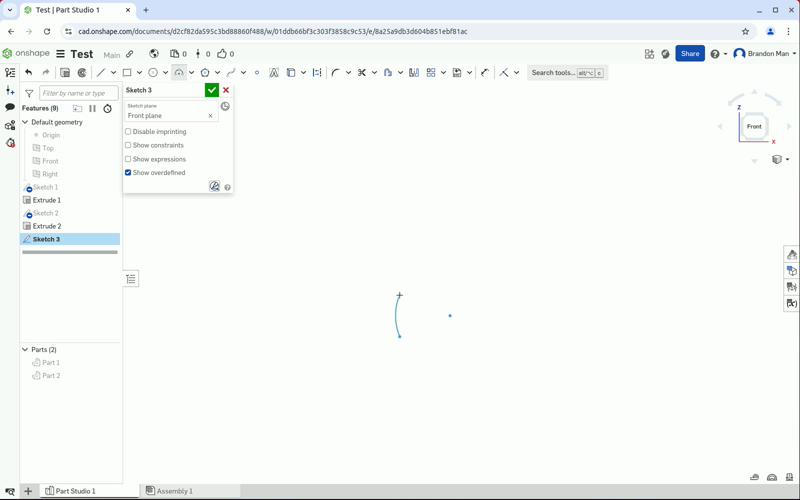
scroll(6)
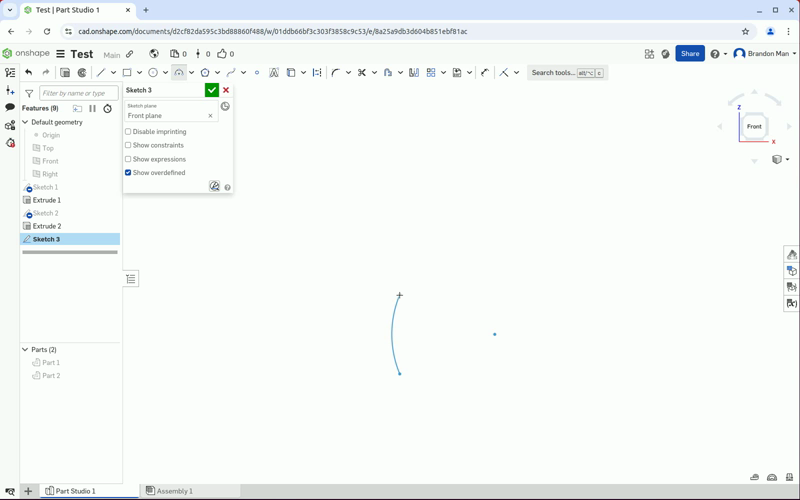
click(399, 294)
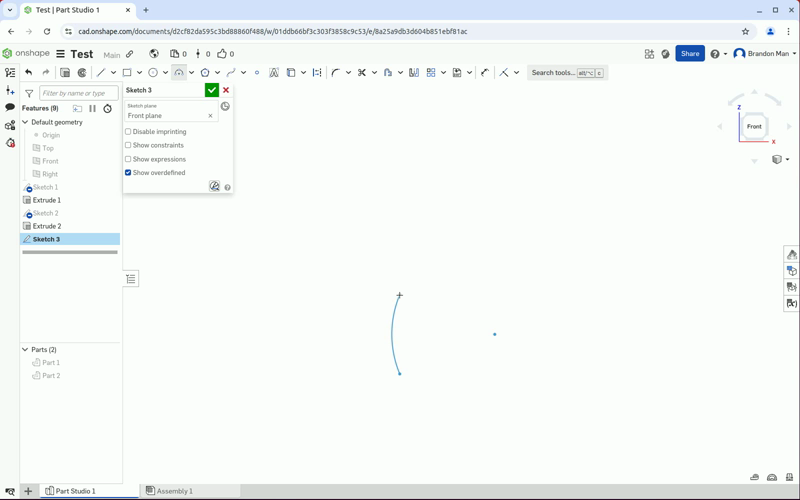
scroll(-6)
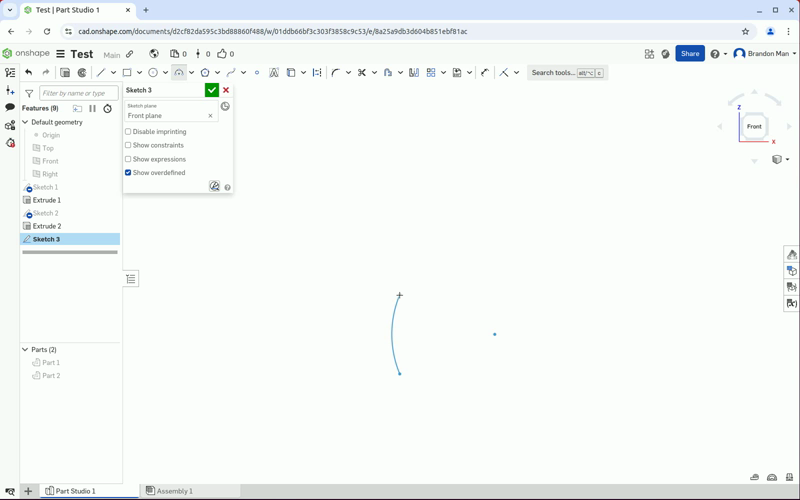
scroll(-6)
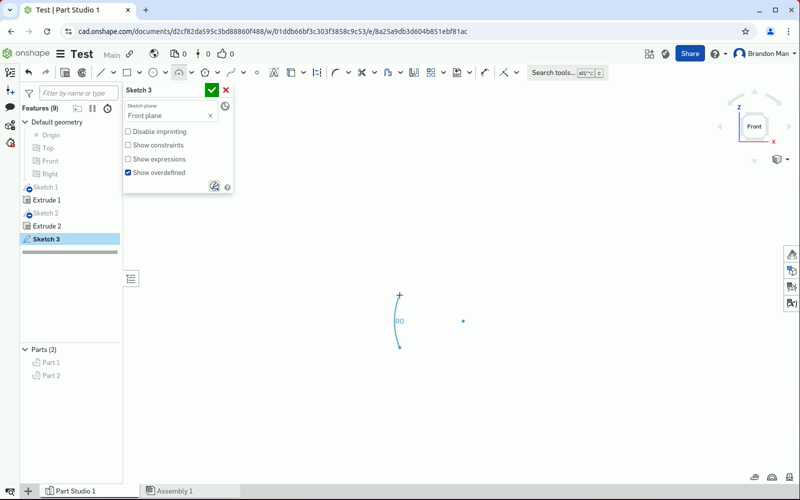
scroll(-6)
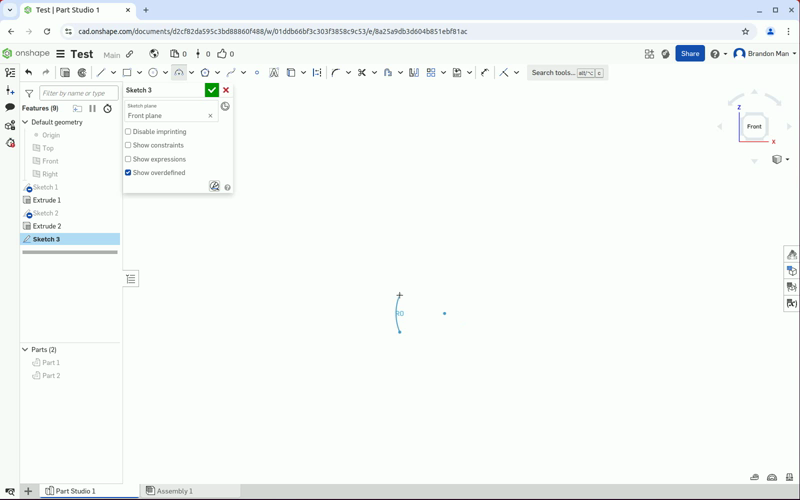
scroll(-6)
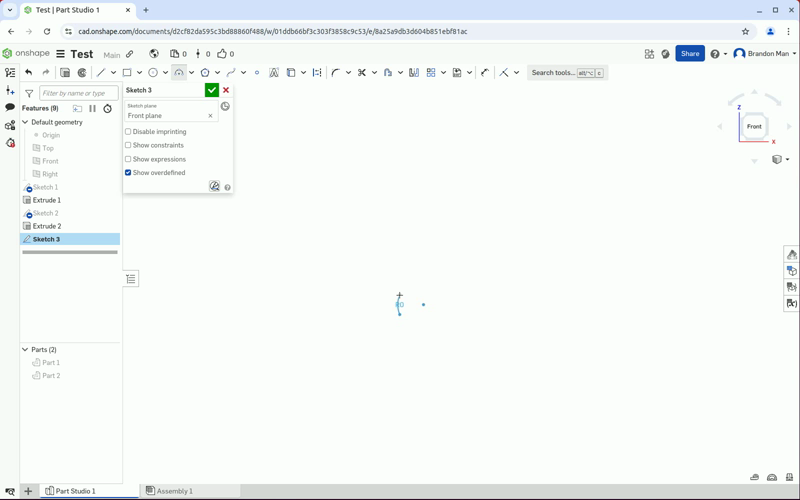
scroll(-6)
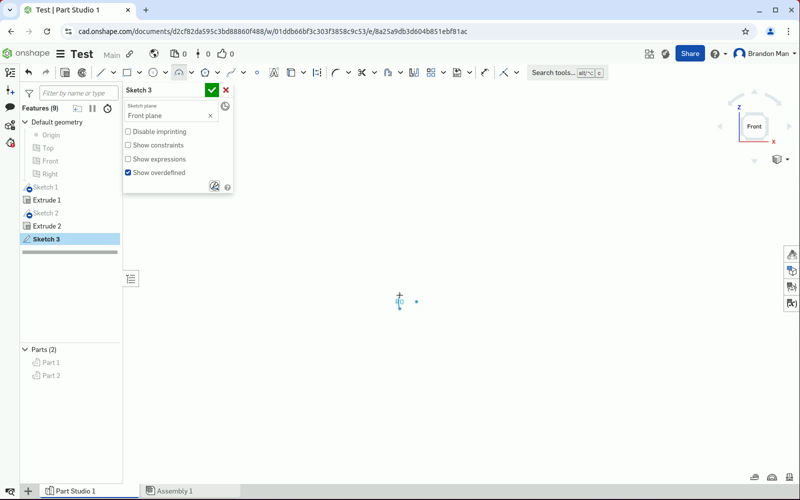
scroll(-6)
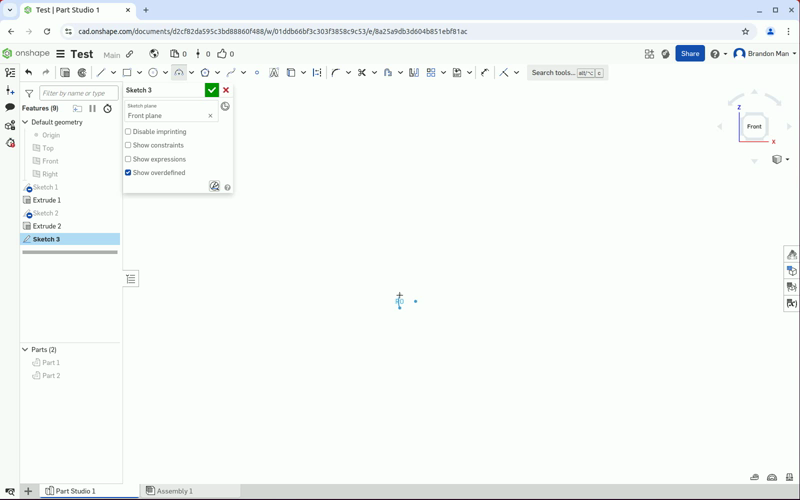
scroll(-6)
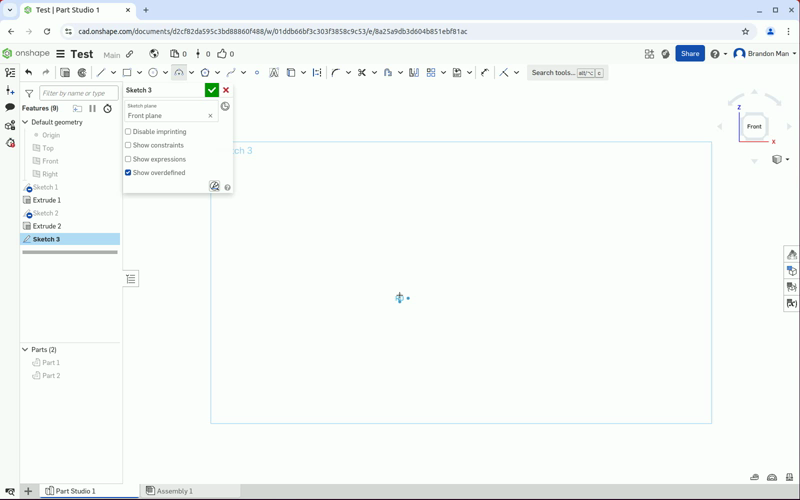
mouse_move(442, 298)
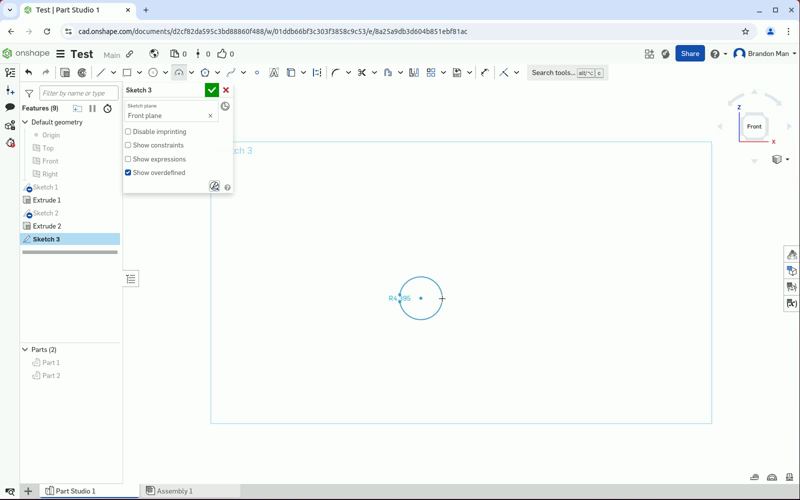
scroll(6)
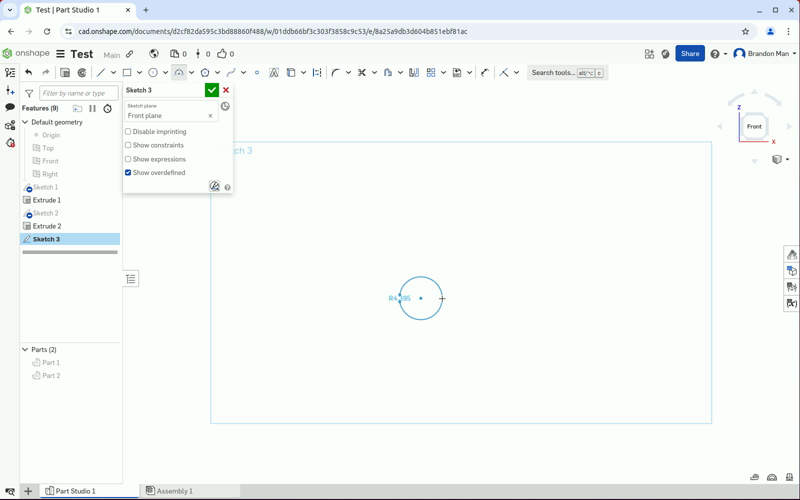
scroll(6)
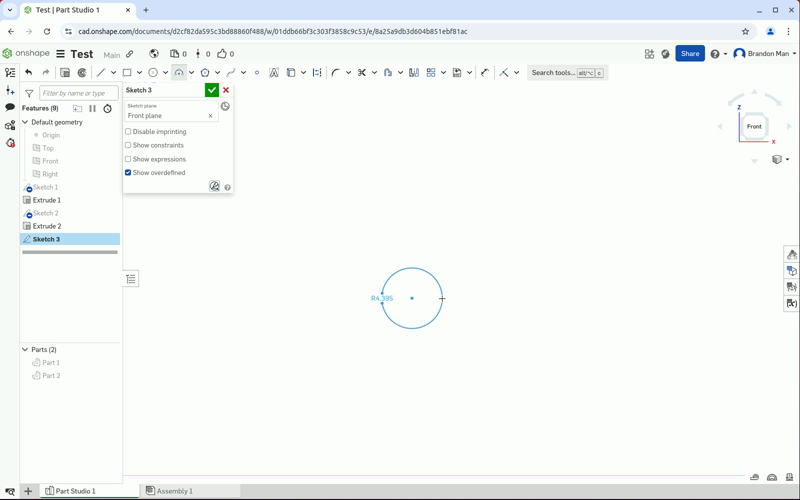
scroll(6)
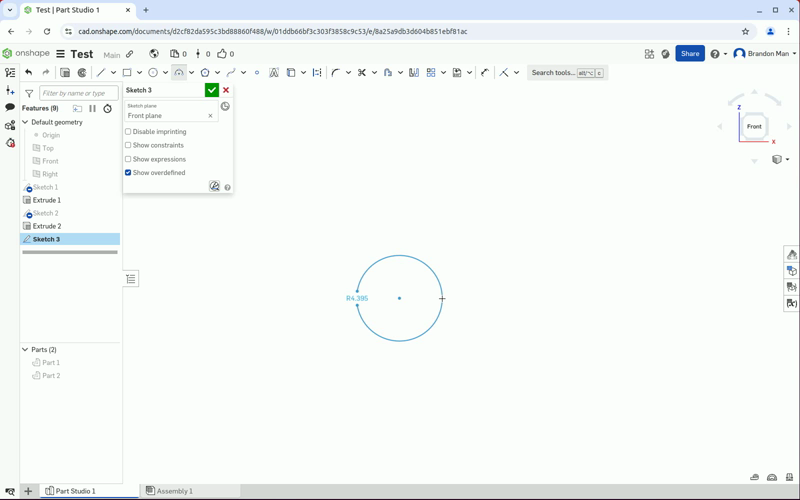
scroll(6)
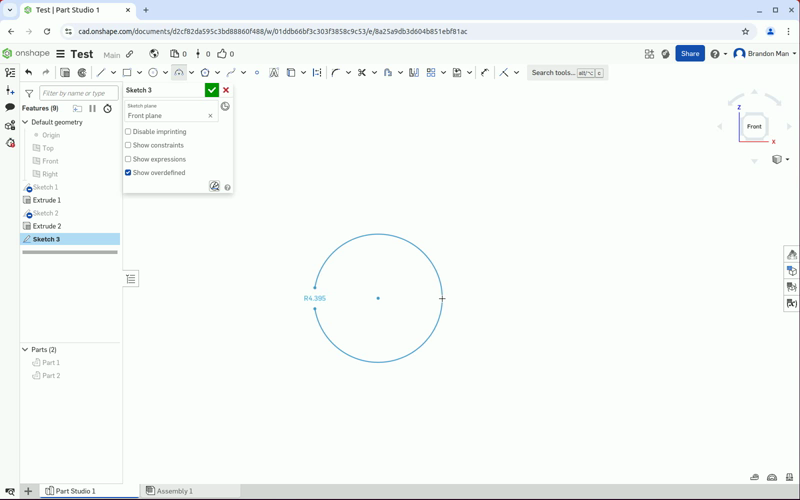
scroll(6)
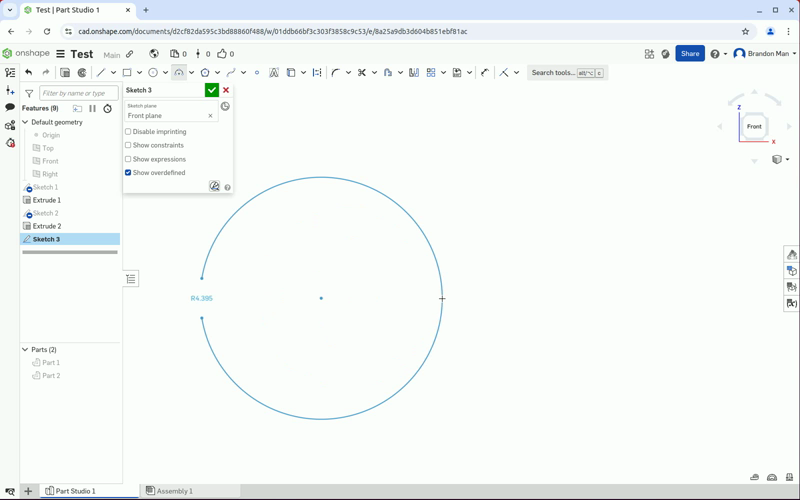
scroll(6)
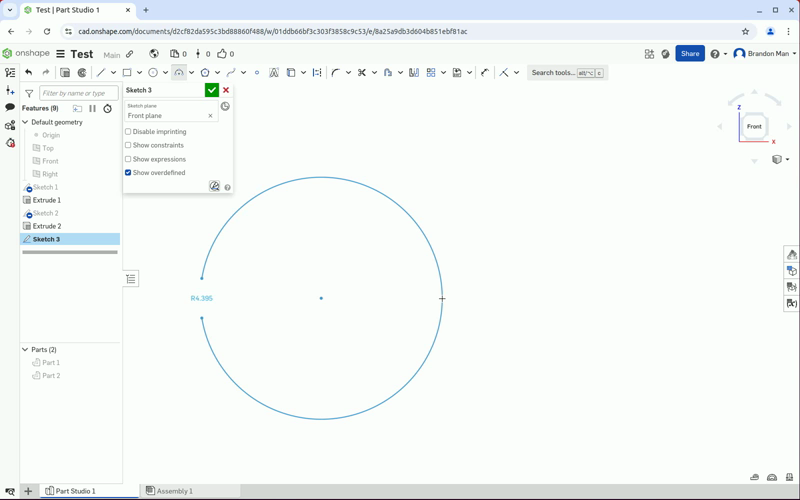
scroll(6)
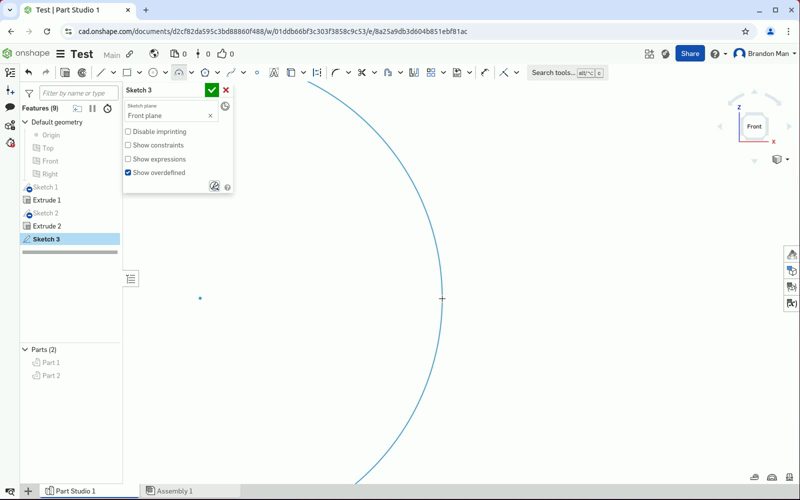
click(442, 298)
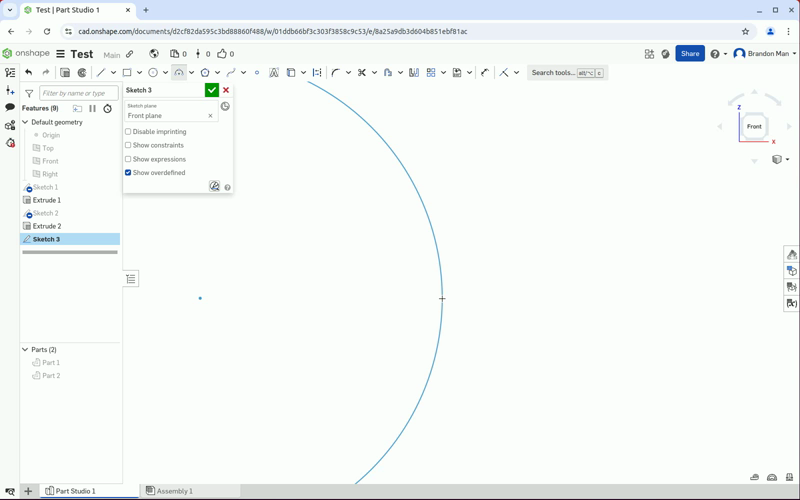
scroll(-6)
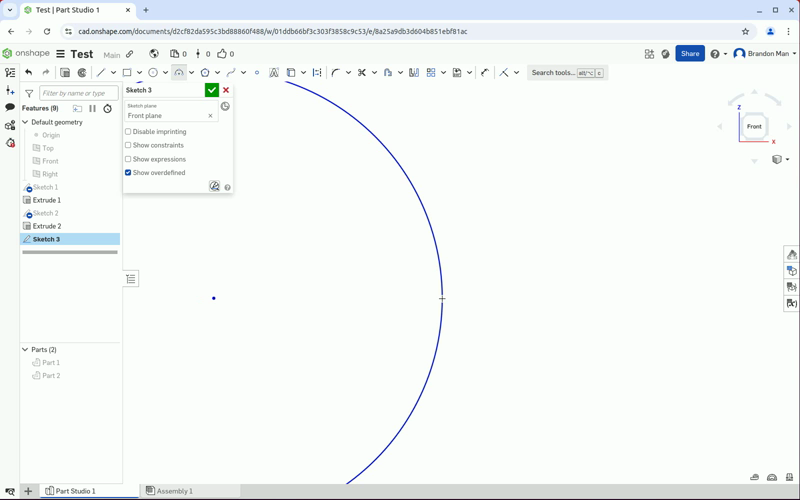
scroll(-6)
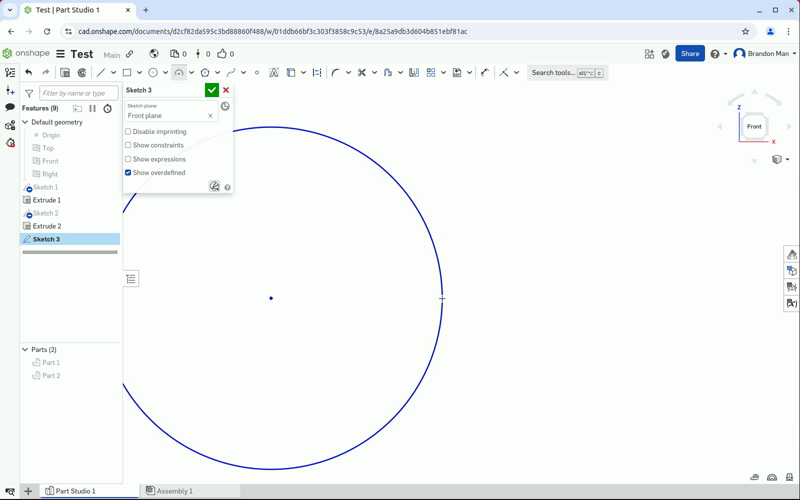
scroll(-6)
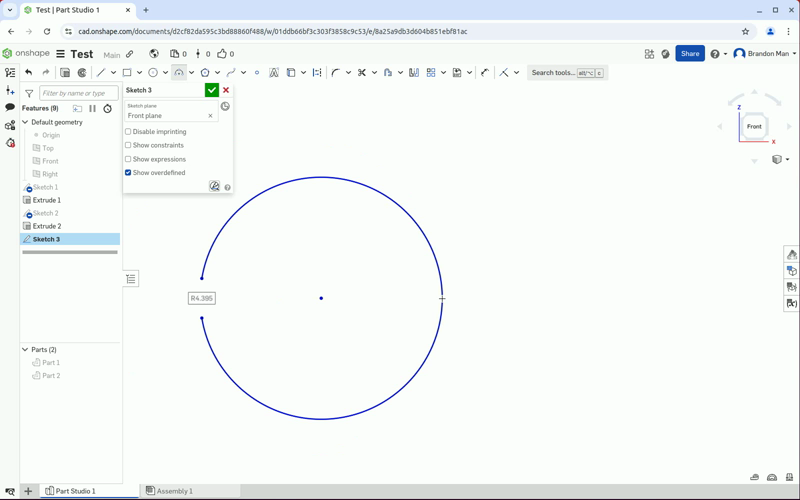
scroll(-6)
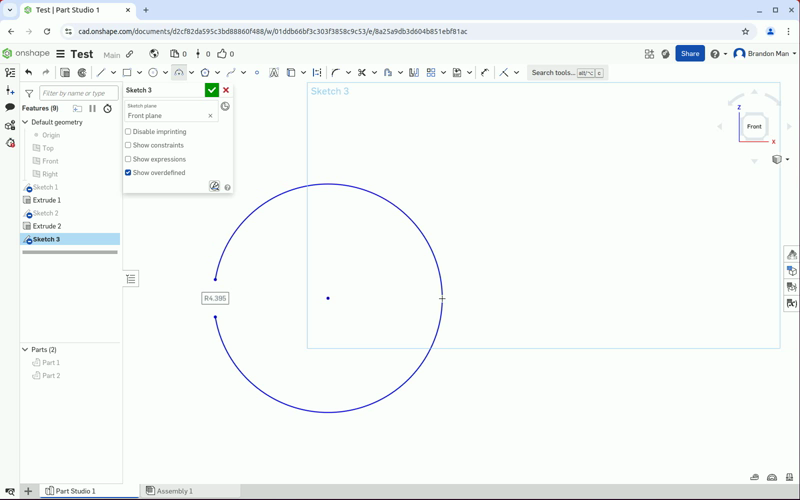
scroll(-6)
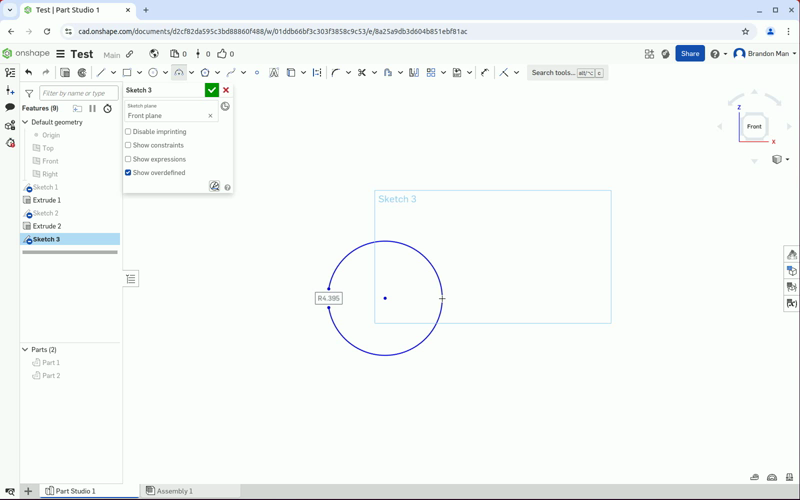
scroll(-6)
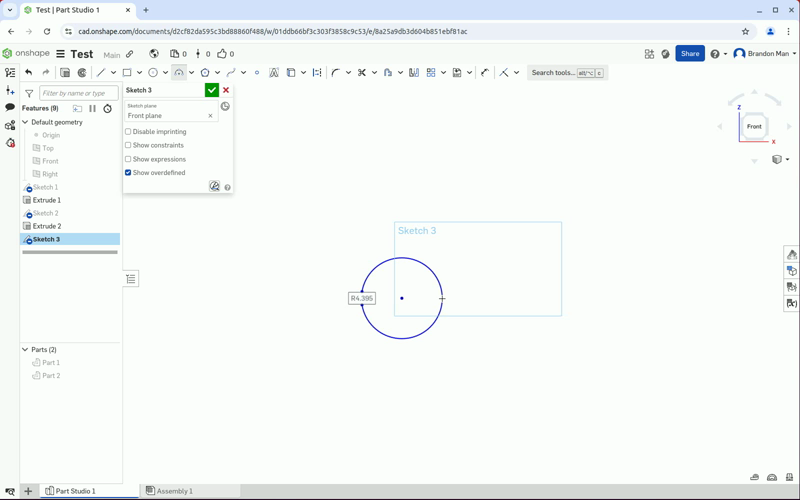
scroll(-6)
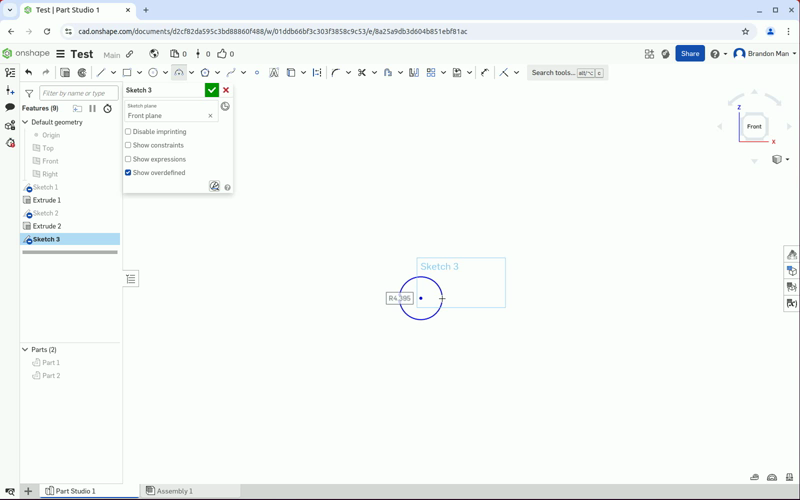
key_up(shift)
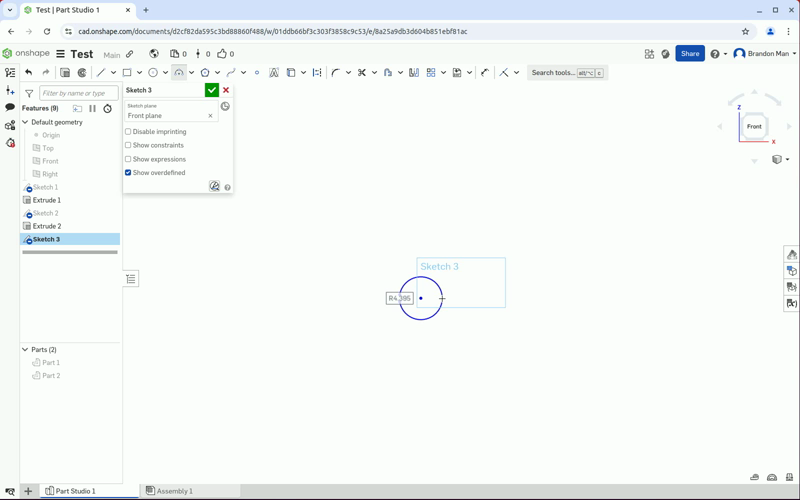
key(esc)
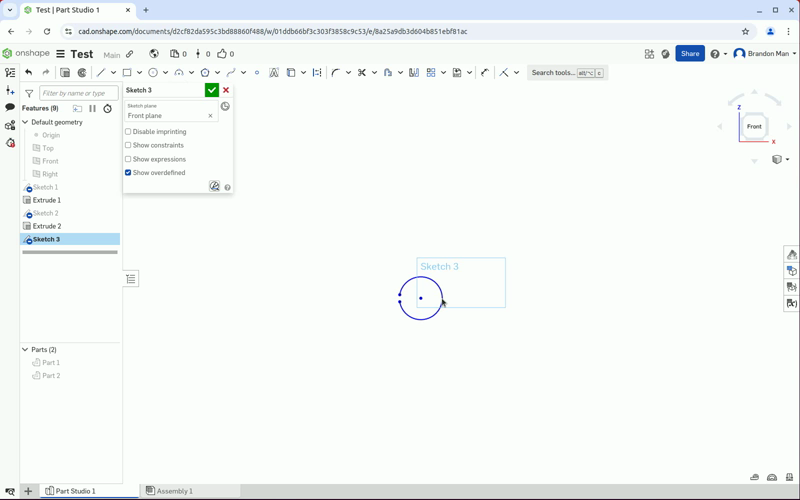
key(l)
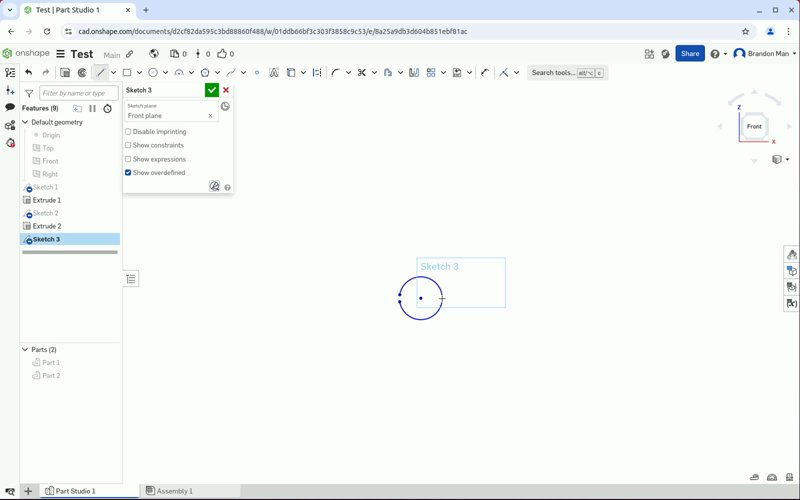
mouse_move(399, 294)
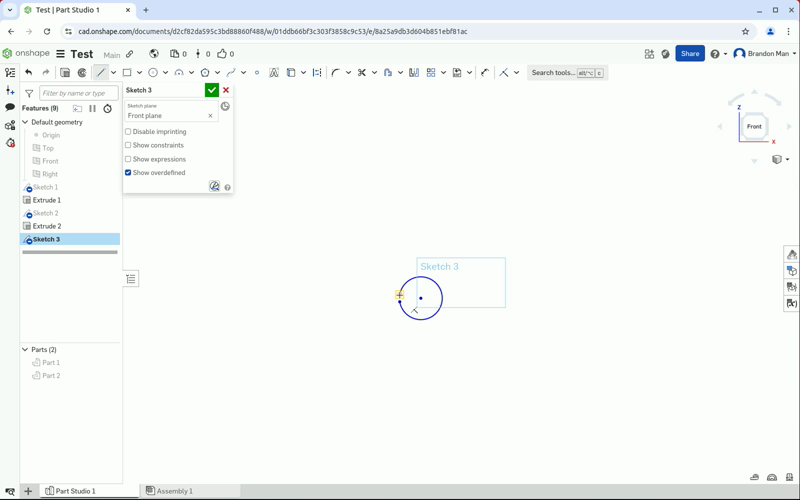
click(399, 294)
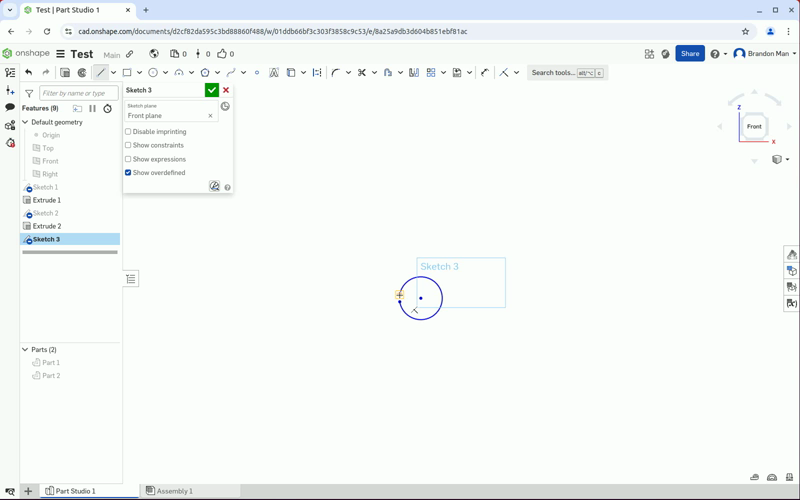
mouse_move(429, 294)
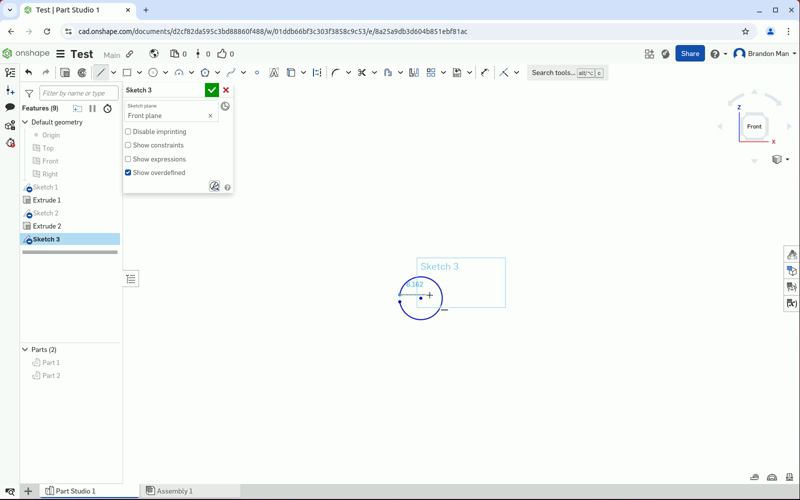
key_down(shift)
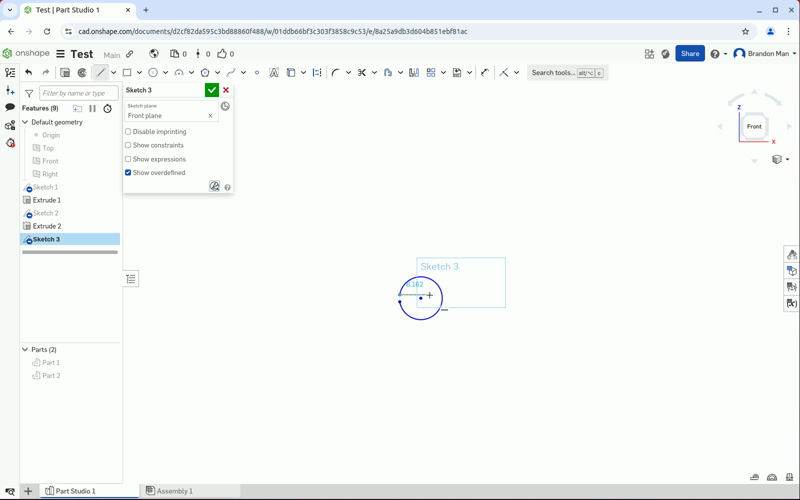
mouse_move(399, 301)
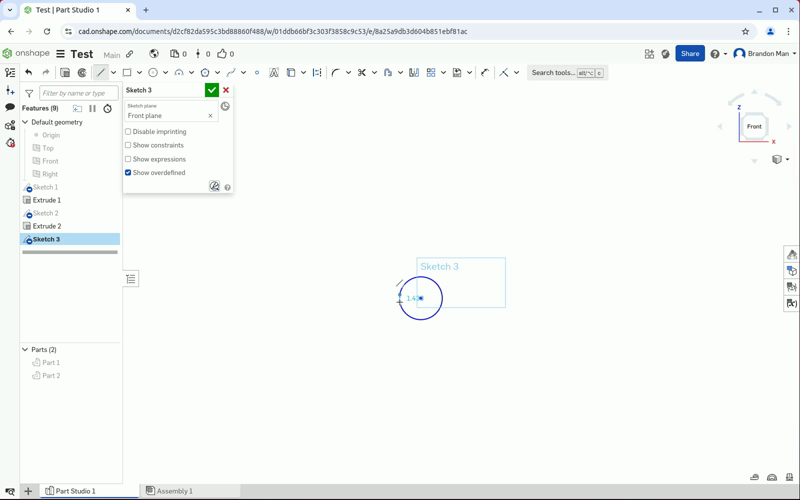
scroll(6)
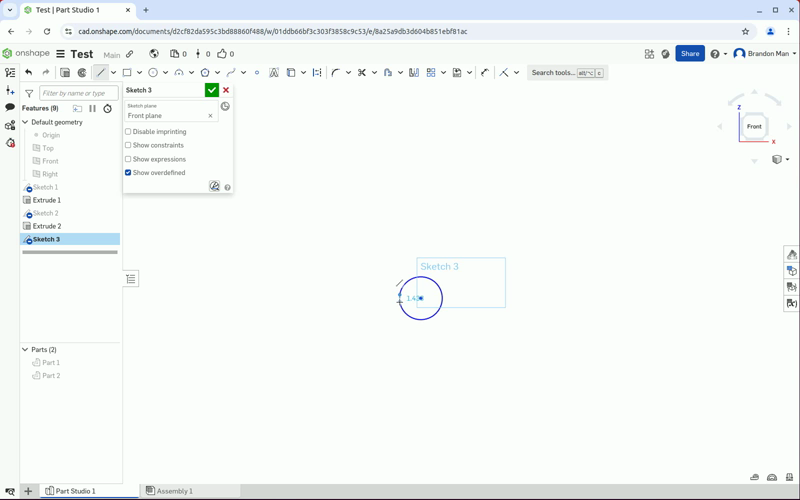
scroll(6)
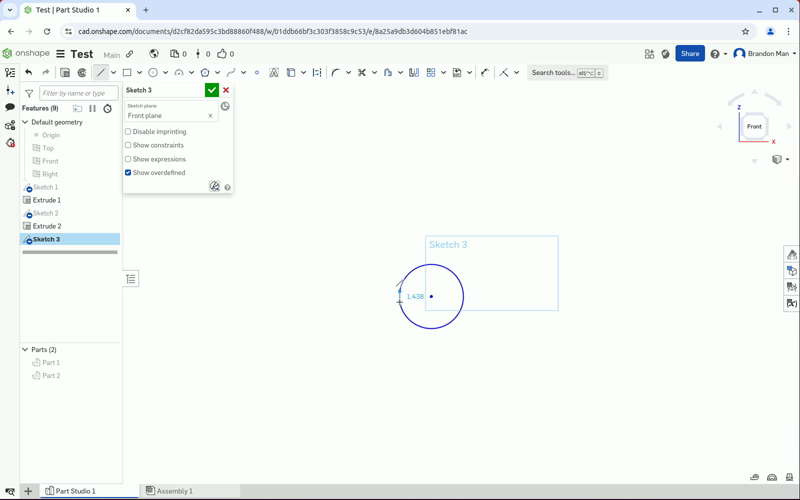
scroll(6)
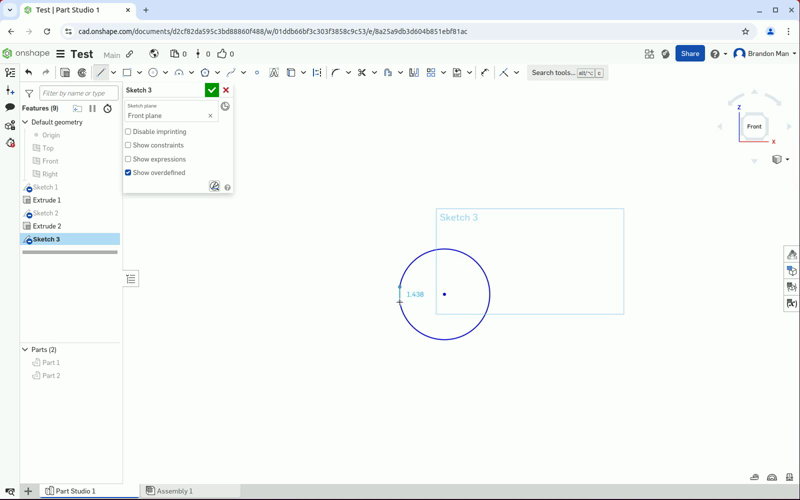
scroll(6)
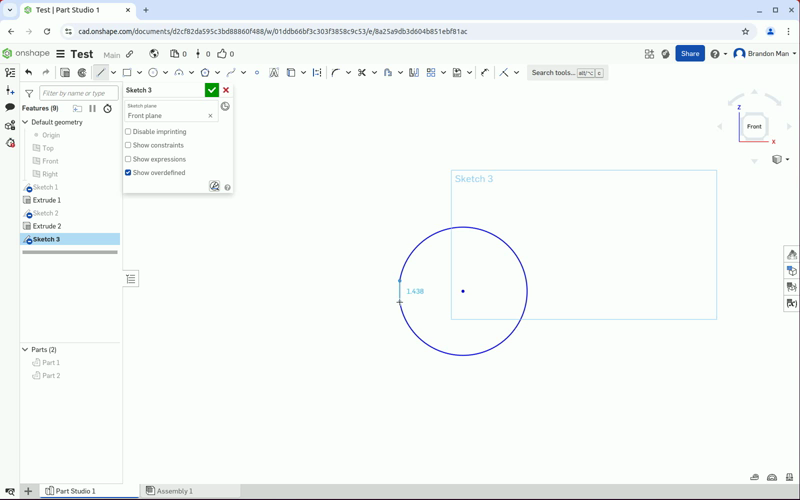
scroll(6)
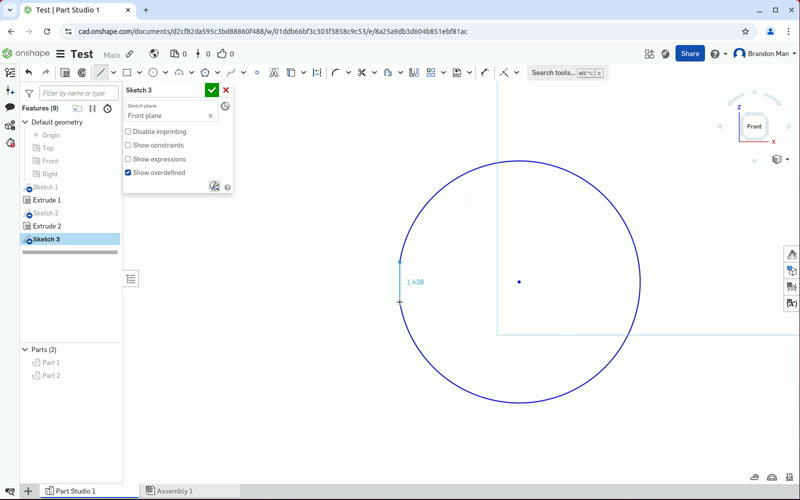
scroll(6)
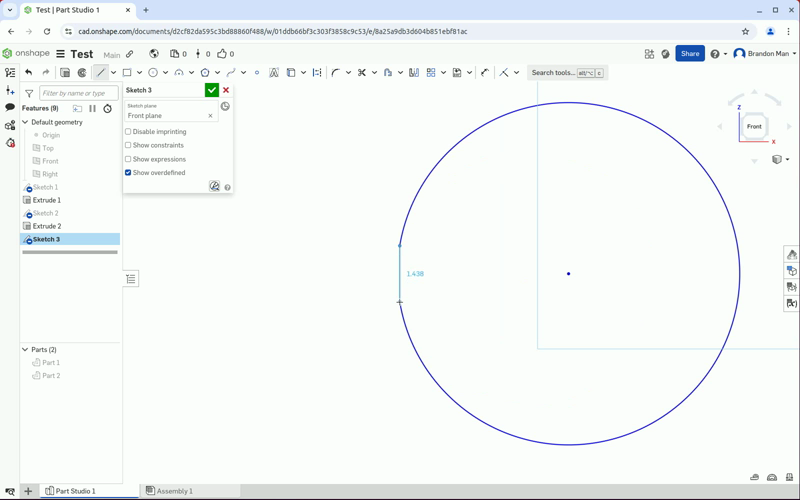
scroll(6)
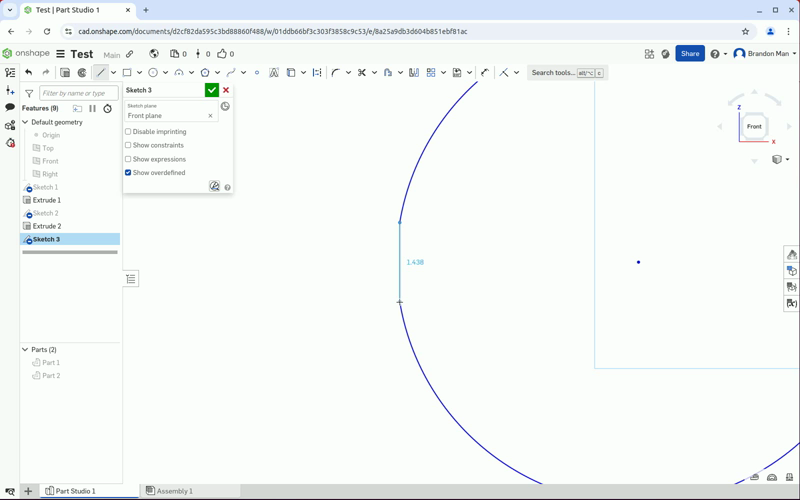
key_up(shift)
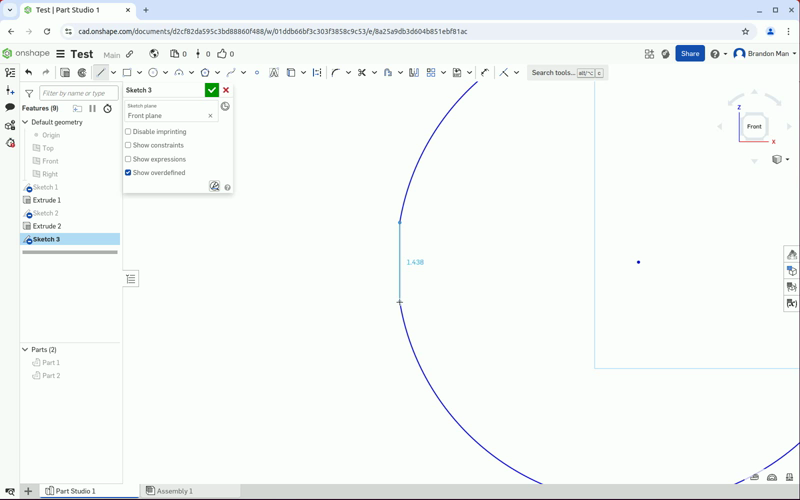
click(399, 301)
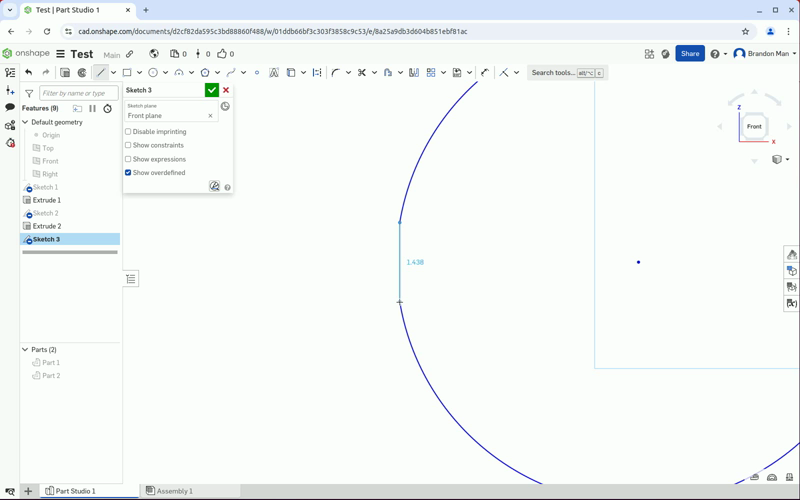
scroll(-6)
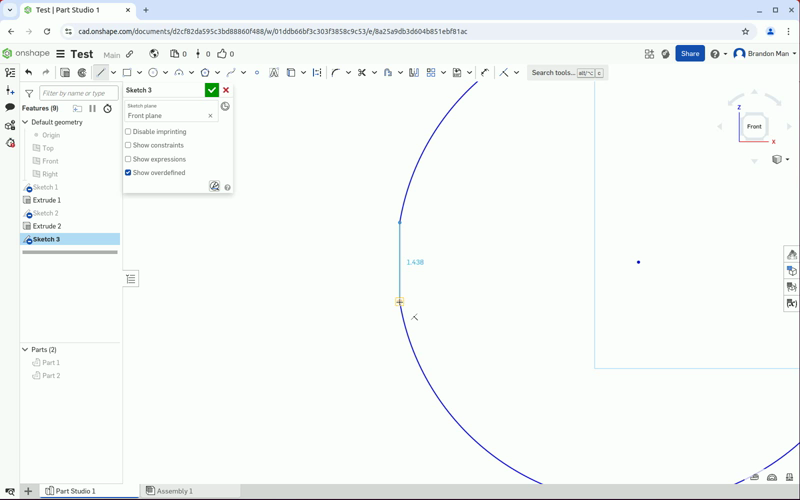
scroll(-6)
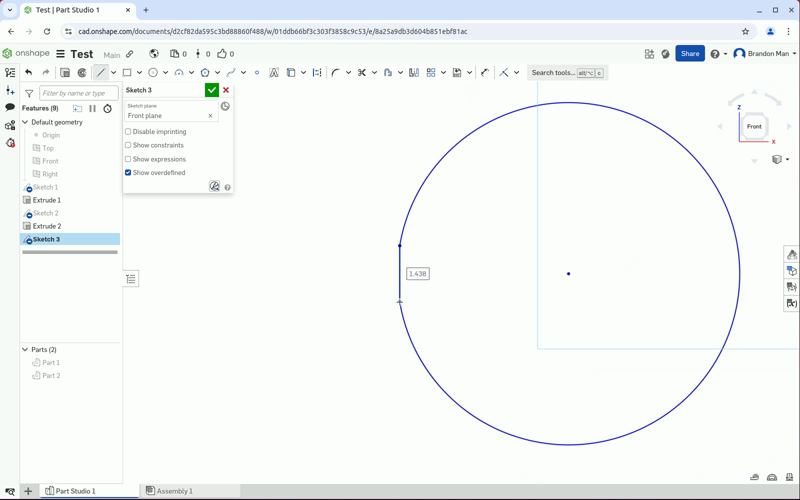
scroll(-6)
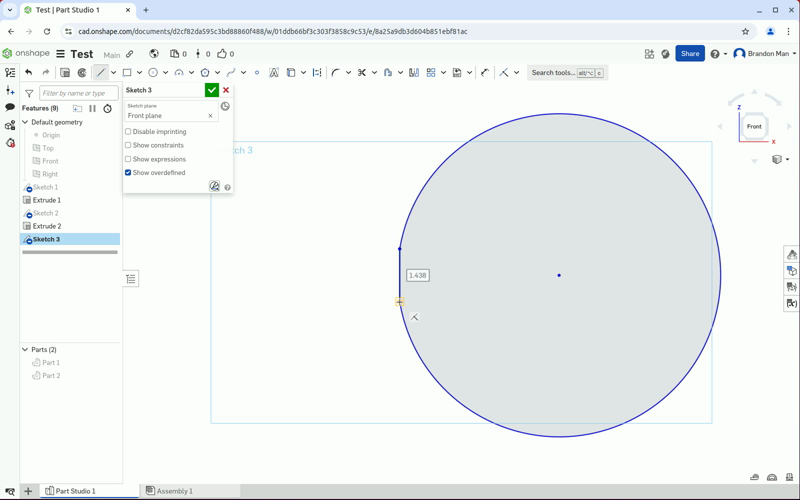
scroll(-6)
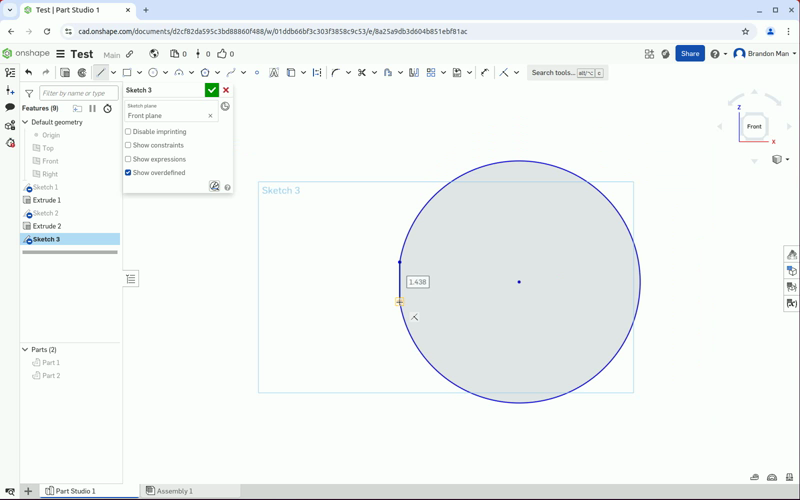
scroll(-6)
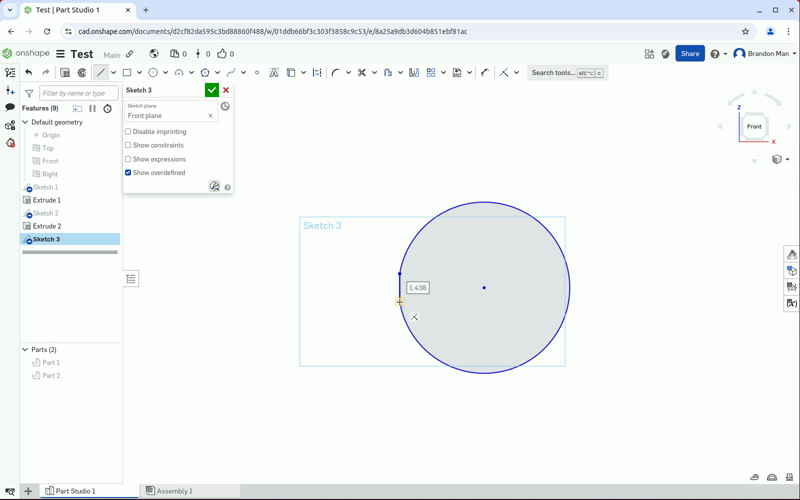
scroll(-6)
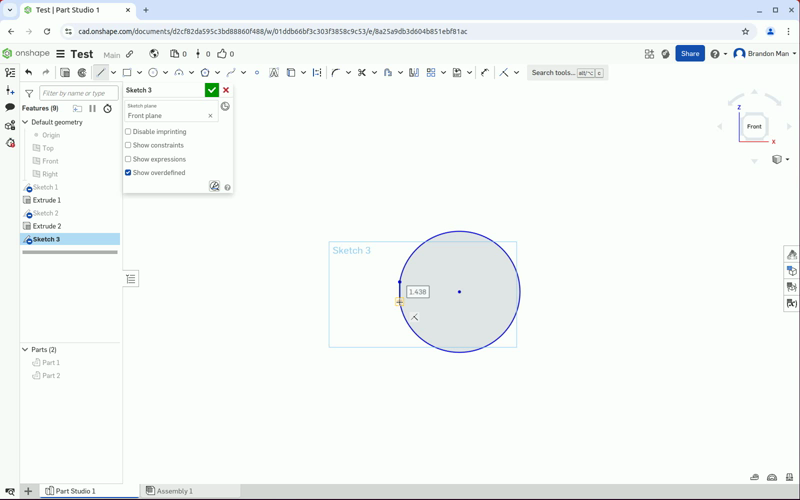
scroll(-6)
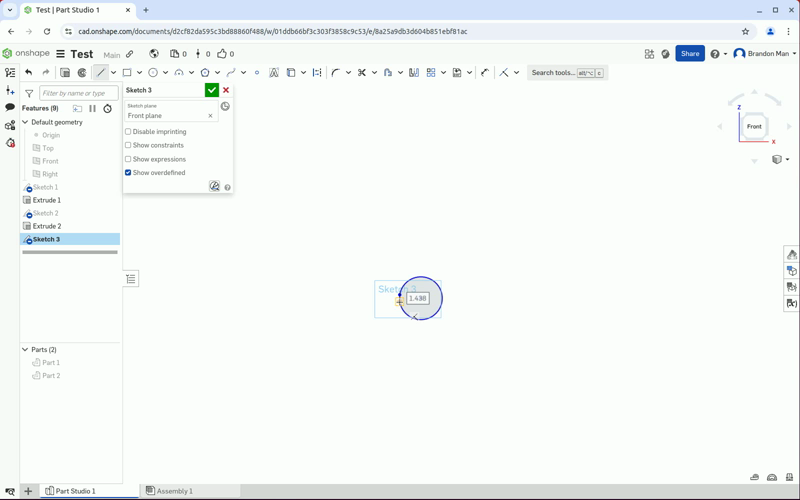
key(esc)
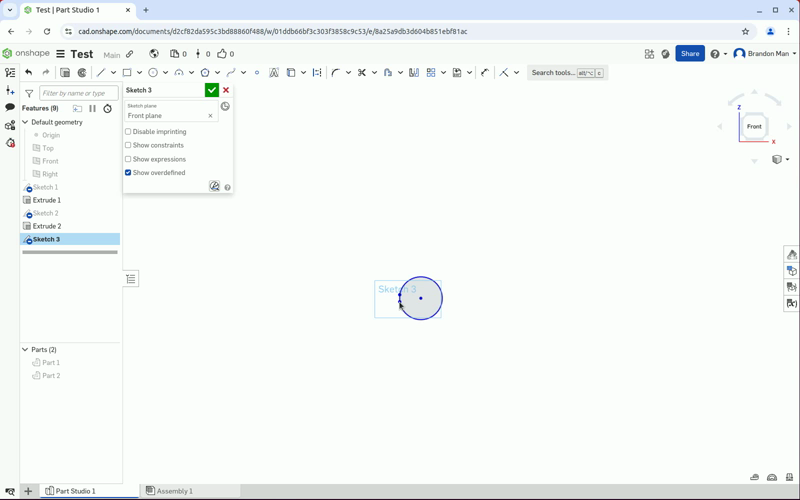
mouse_move(409, 304)
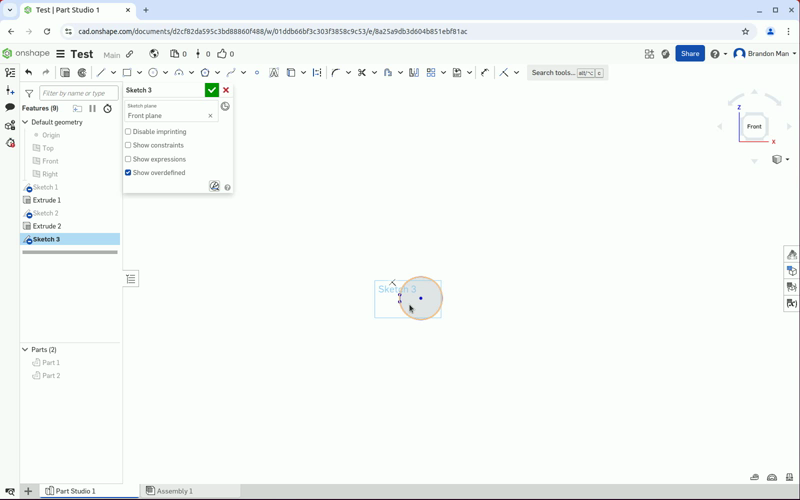
scroll(6)
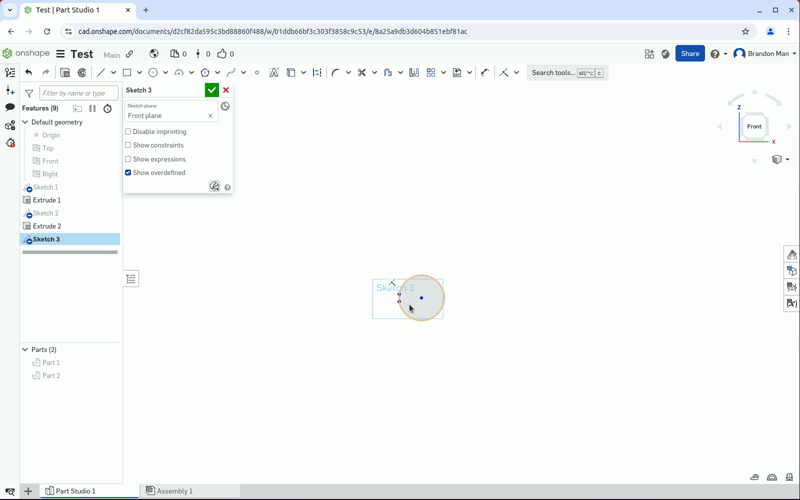
scroll(6)
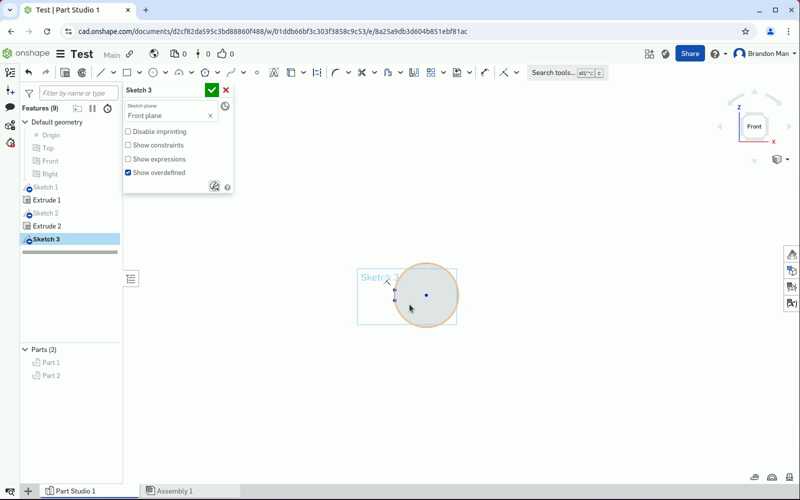
scroll(6)
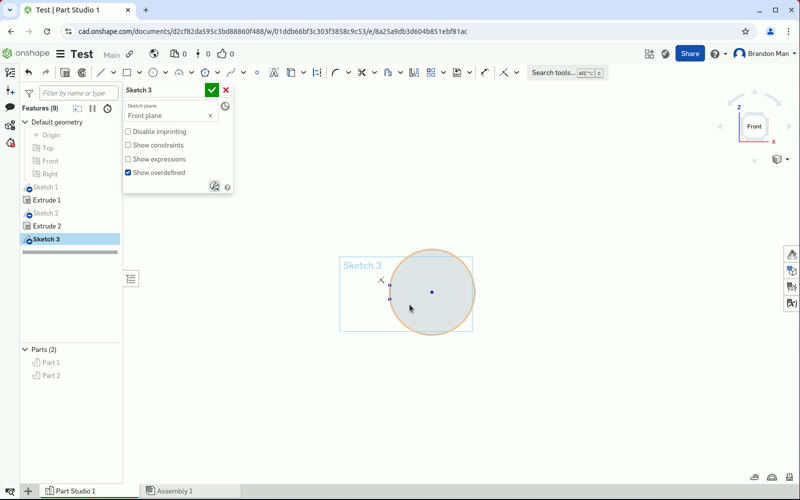
scroll(6)
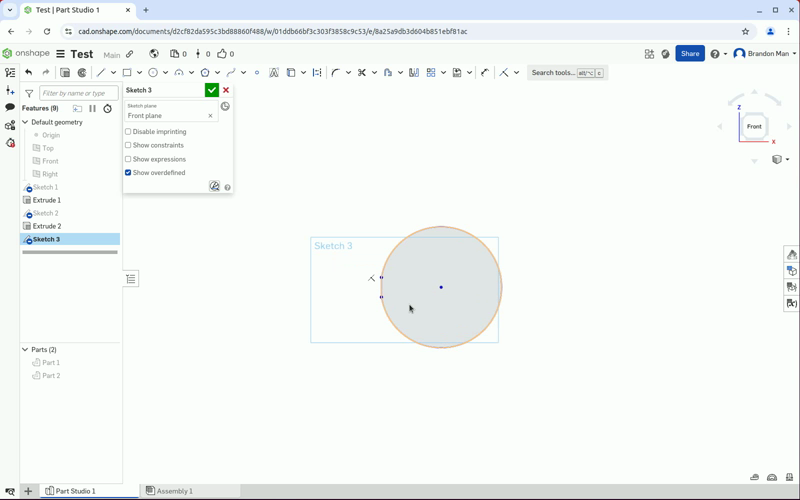
scroll(6)
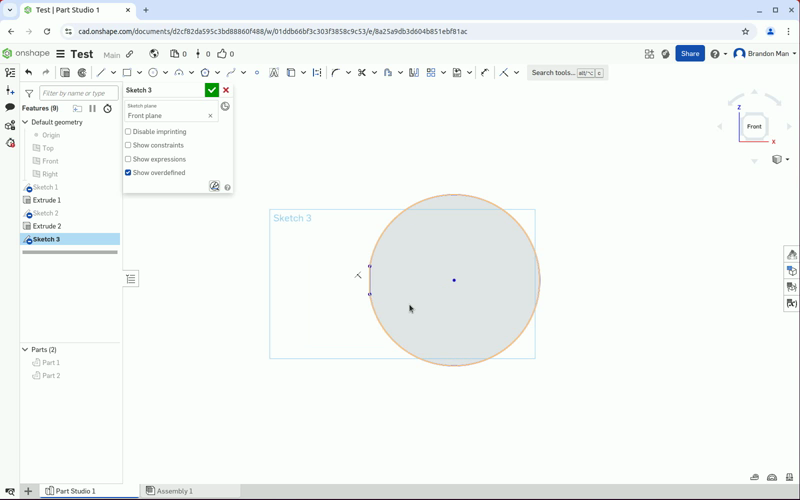
scroll(6)
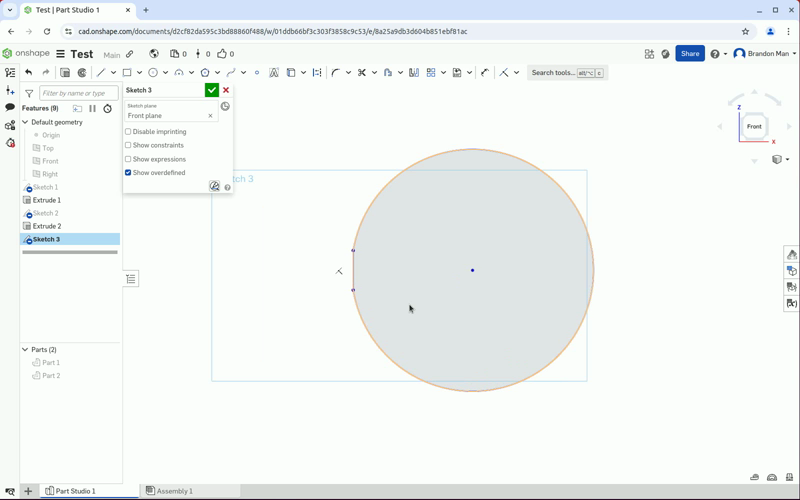
scroll(6)
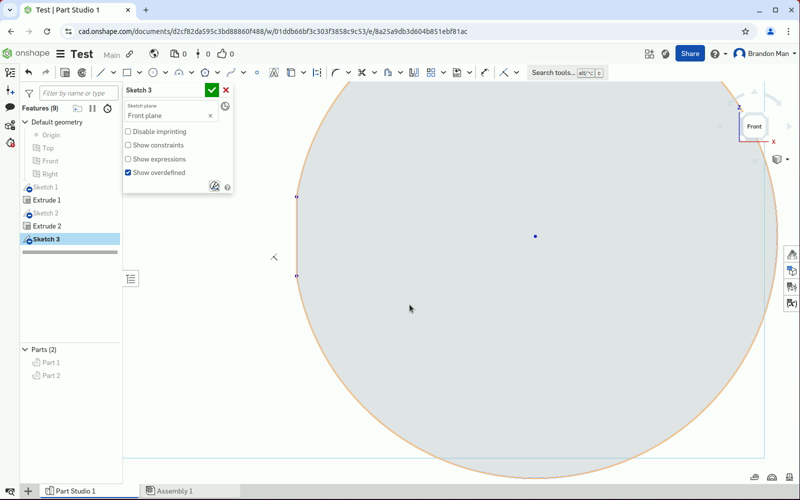
click(409, 304)
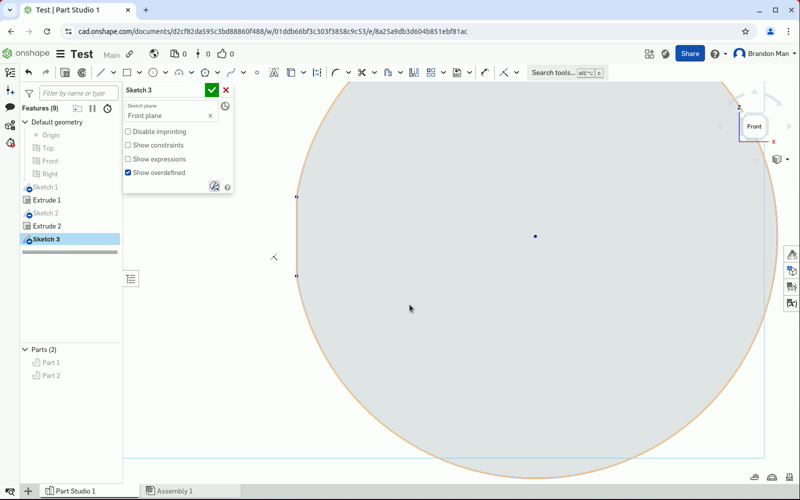
scroll(-6)
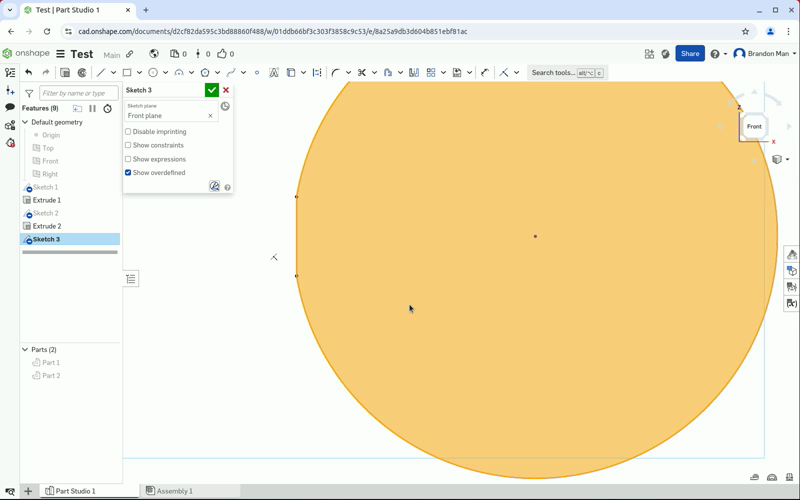
scroll(-6)
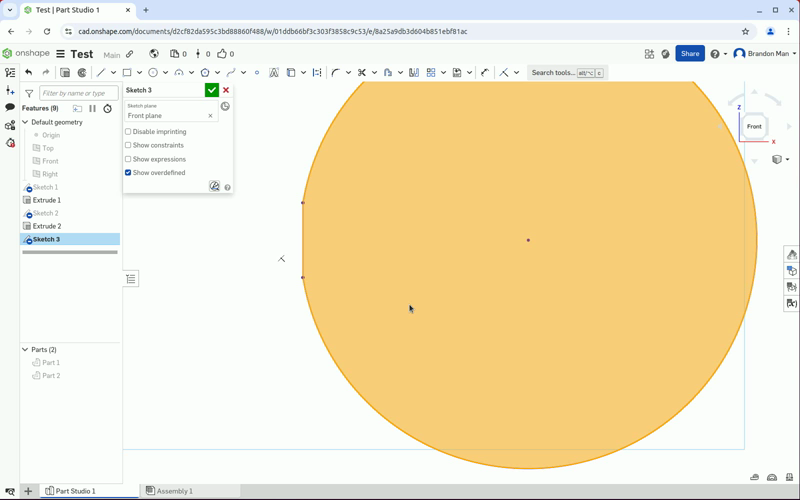
scroll(-6)
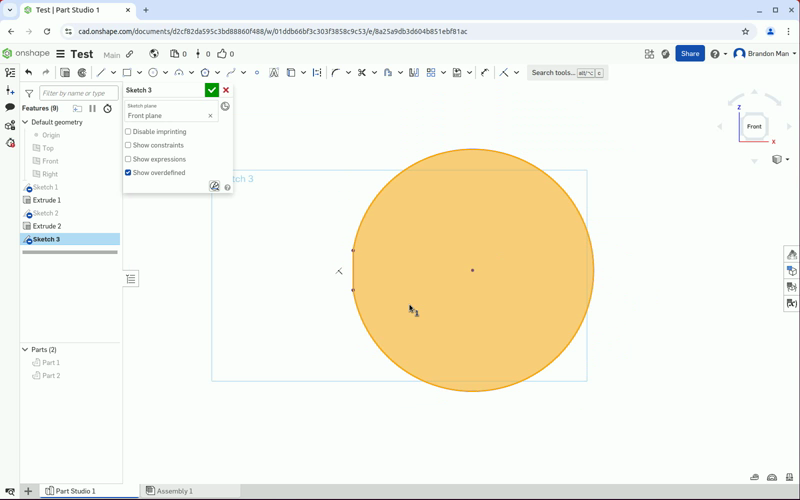
scroll(-6)
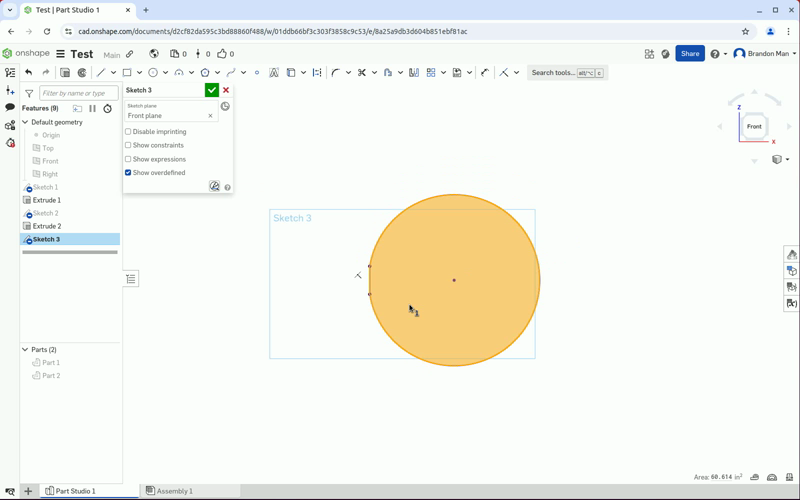
scroll(-6)
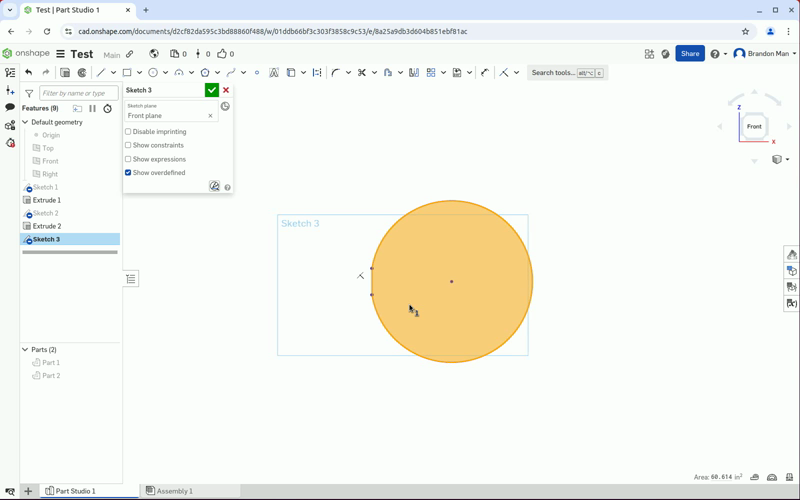
scroll(-6)
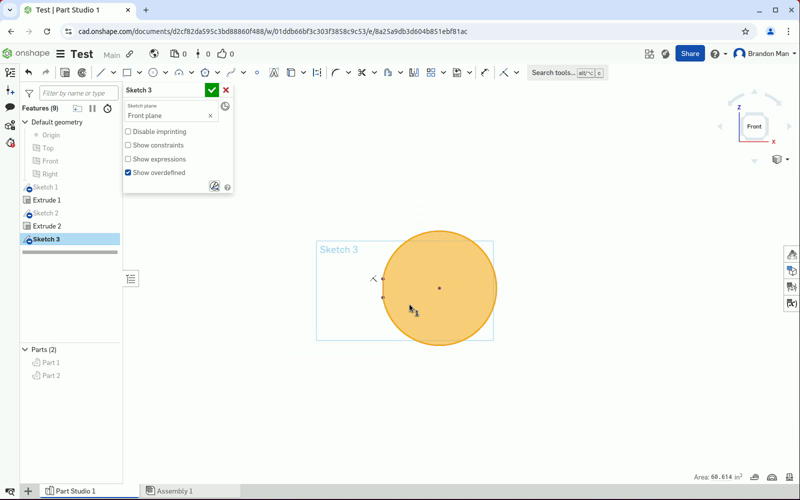
scroll(-6)
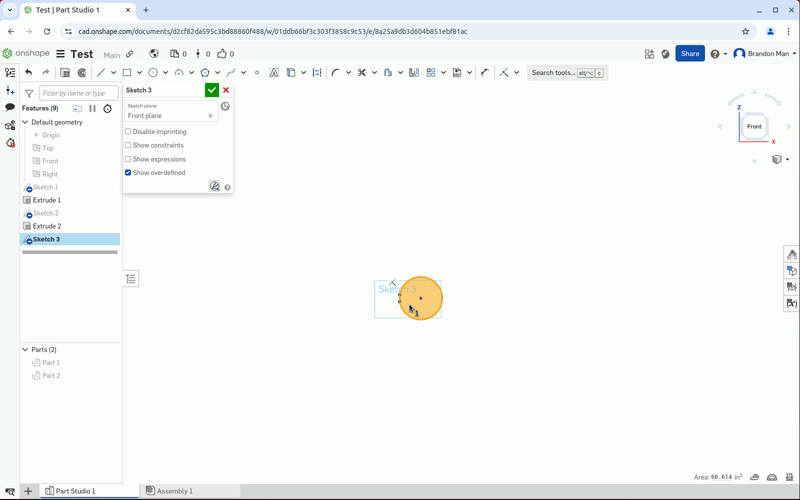
mouse_move(73, 352)
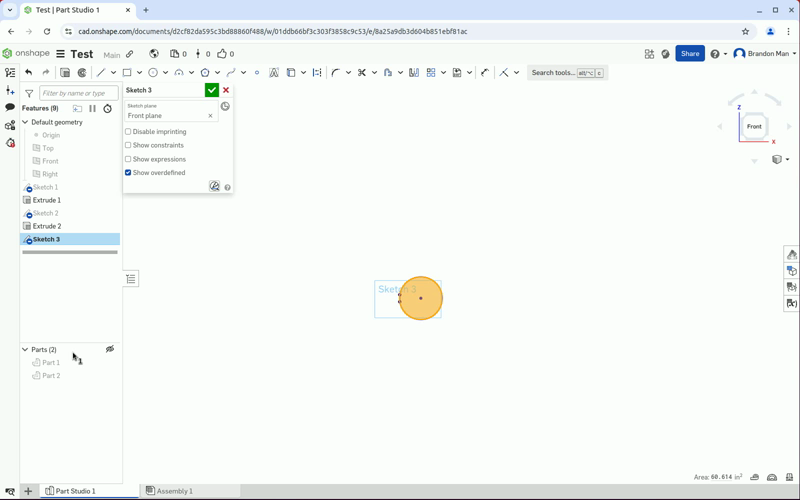
key(shift+y)
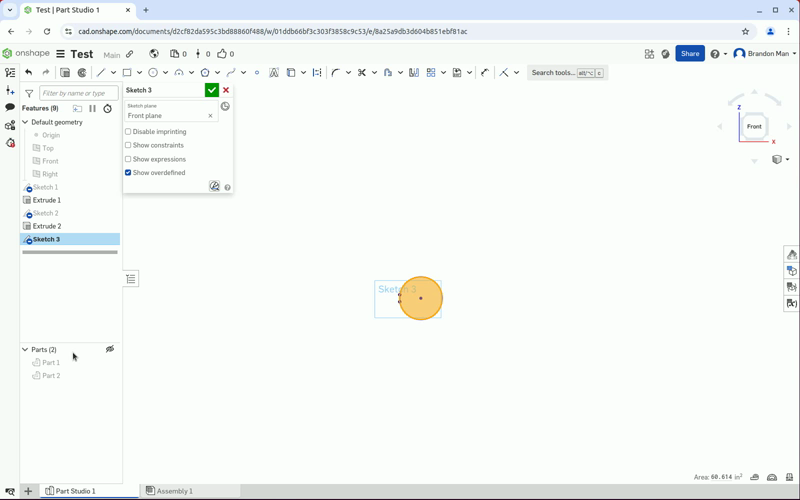
key(shift+e)
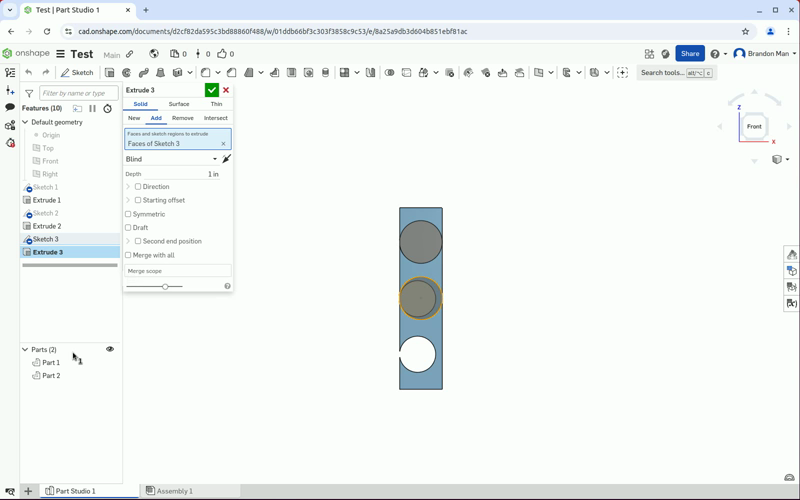
mouse_move(143, 106)
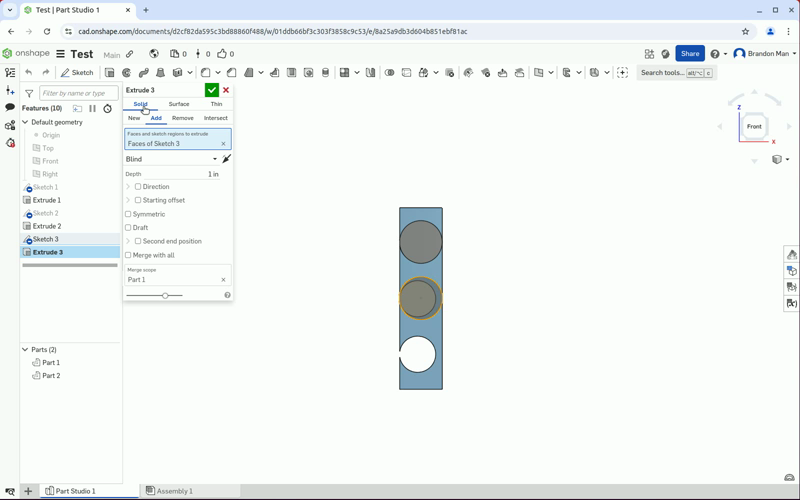
click(143, 106)
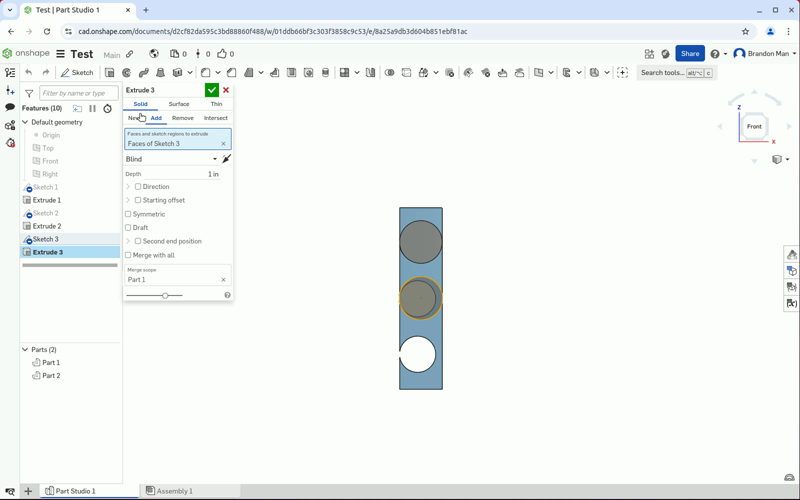
mouse_move(137, 120)
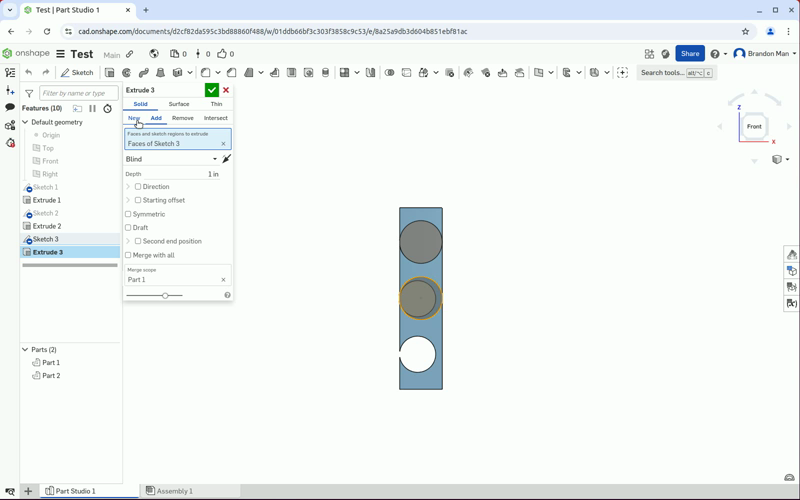
click(137, 120)
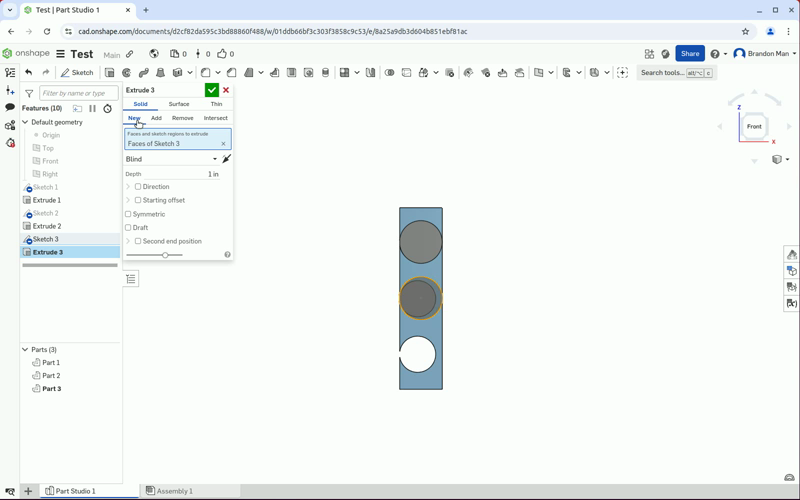
key(tab, 4)
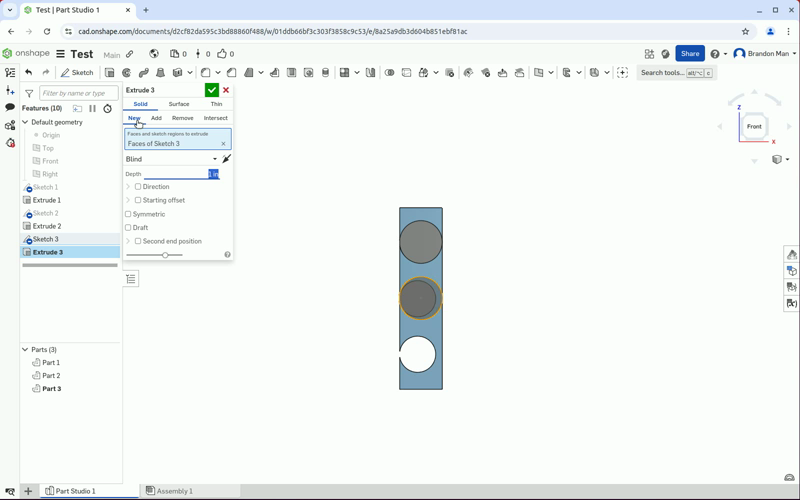
text(17.331)
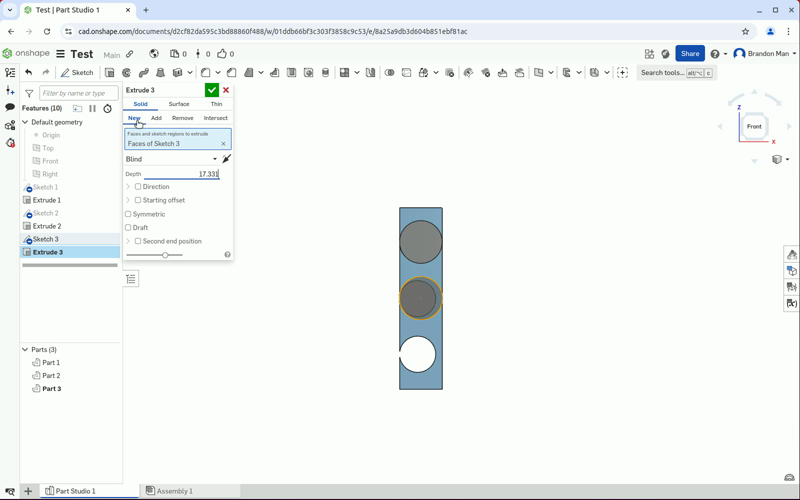
key(enter)
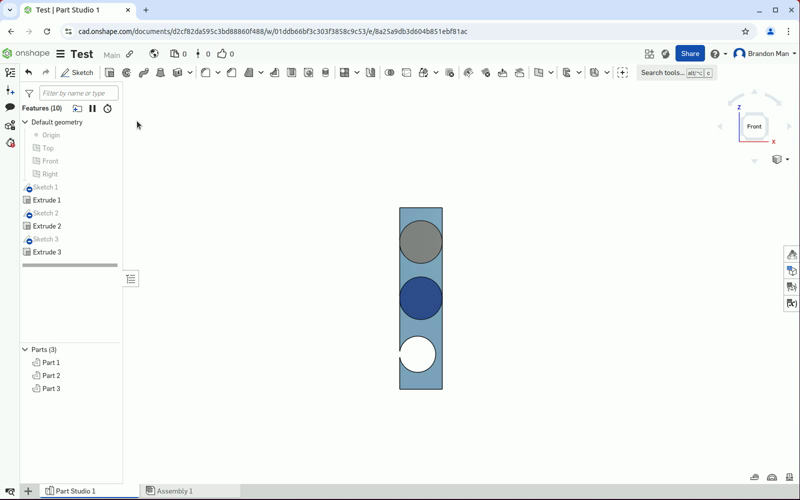
key(shift+h)
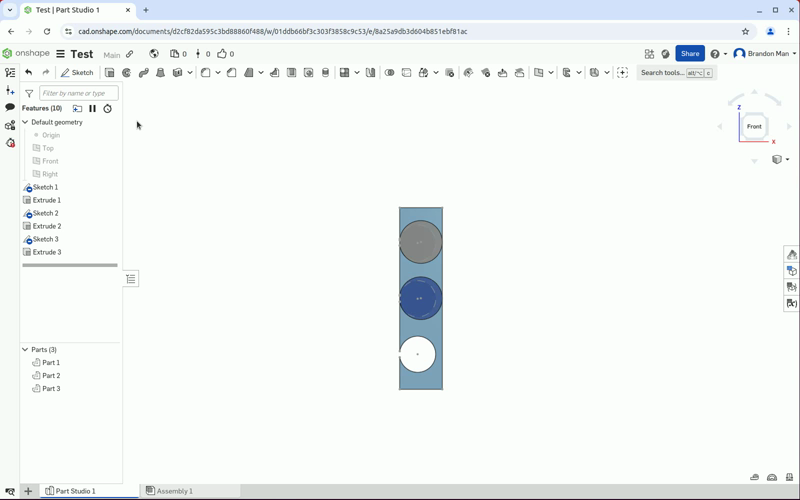
key(shift+h)
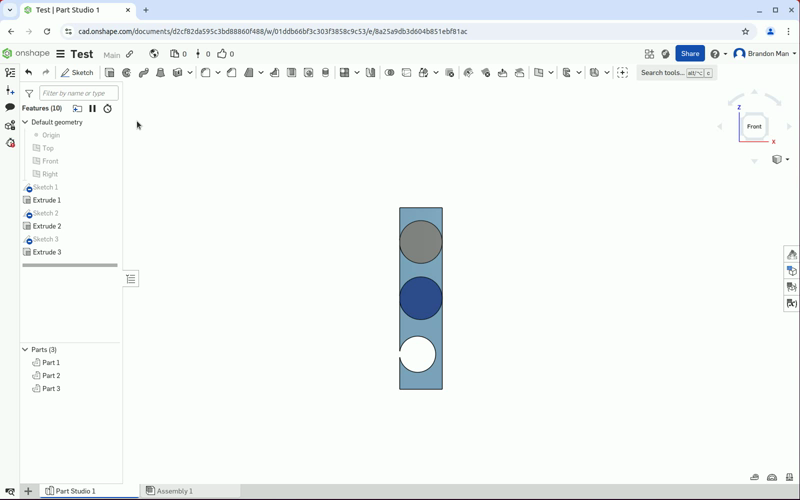
mouse_move(73, 189)
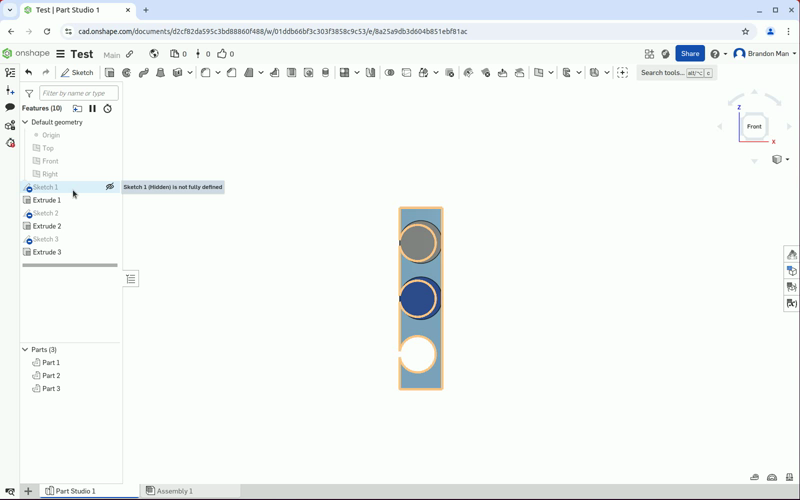
click(73, 189)
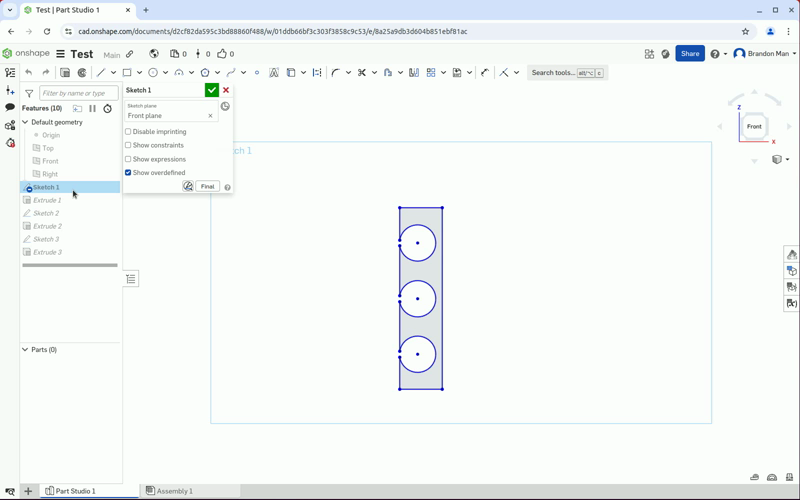
mouse_move(229, 92)
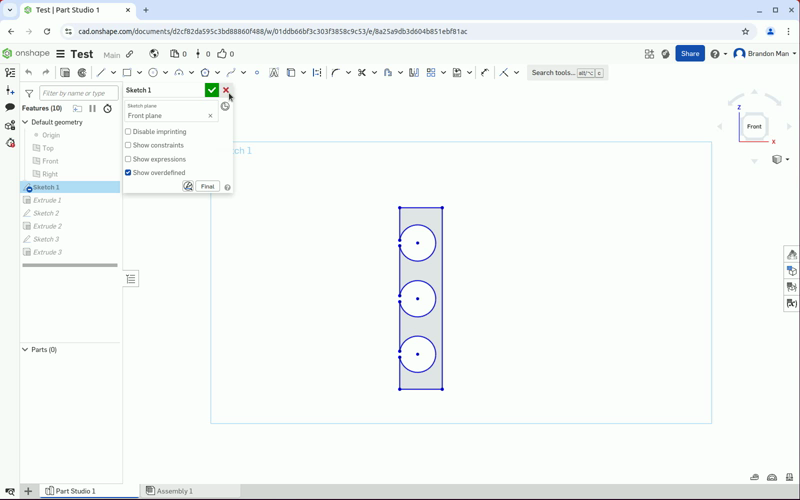
click(229, 92)
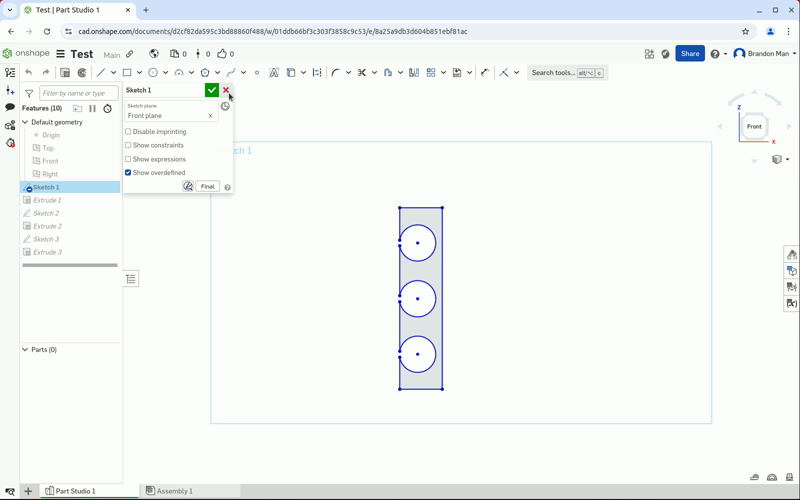
key(shift+s)
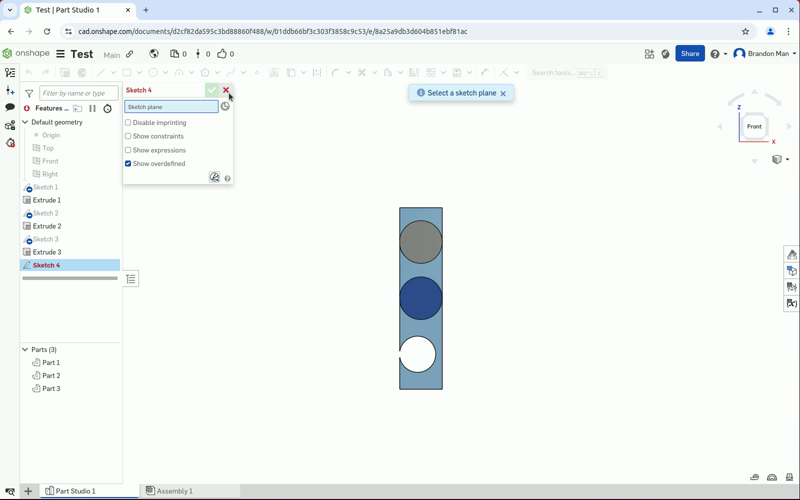
mouse_move(73, 163)
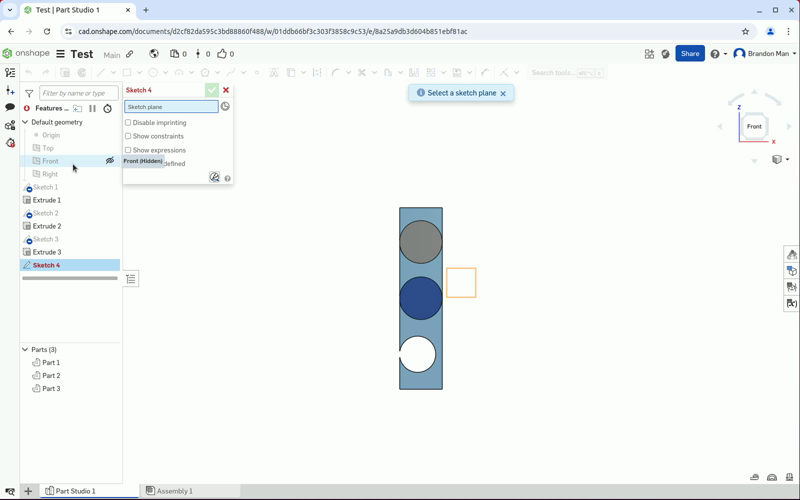
click(73, 163)
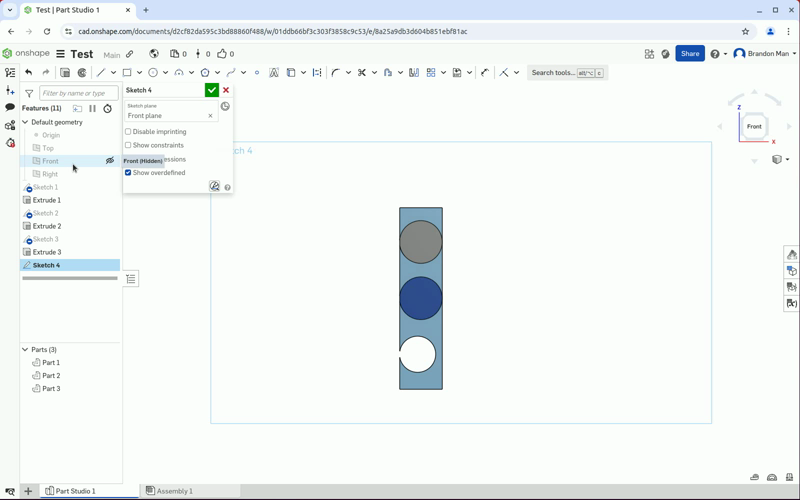
mouse_move(73, 352)
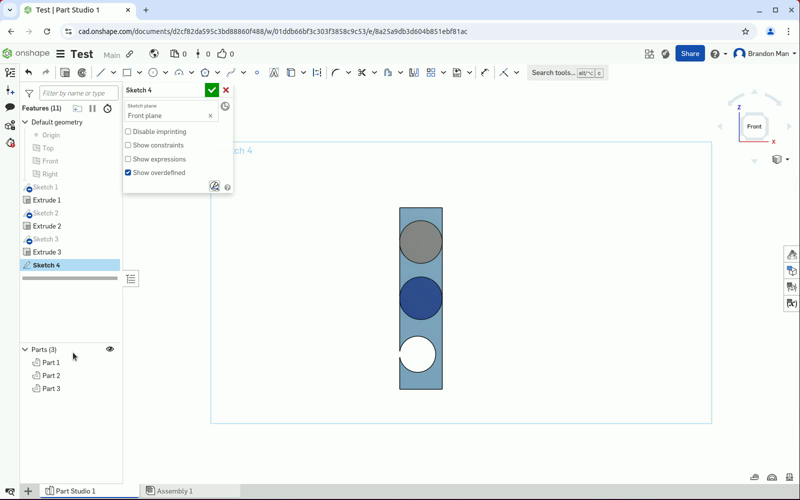
key(y)
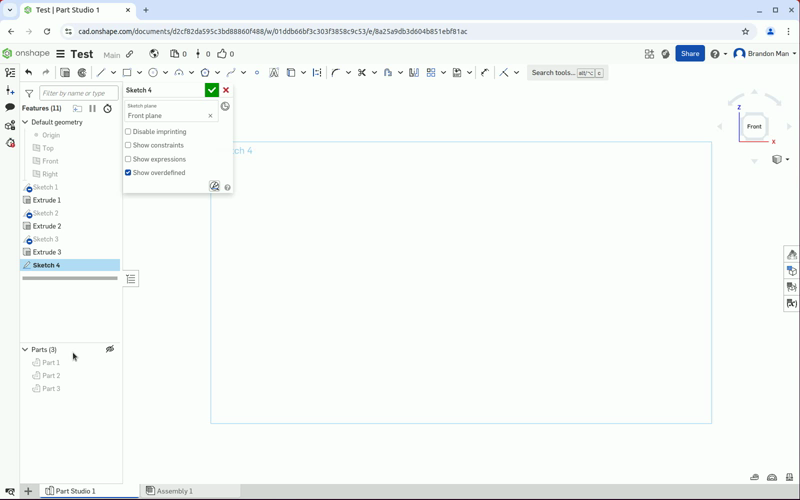
key(a)
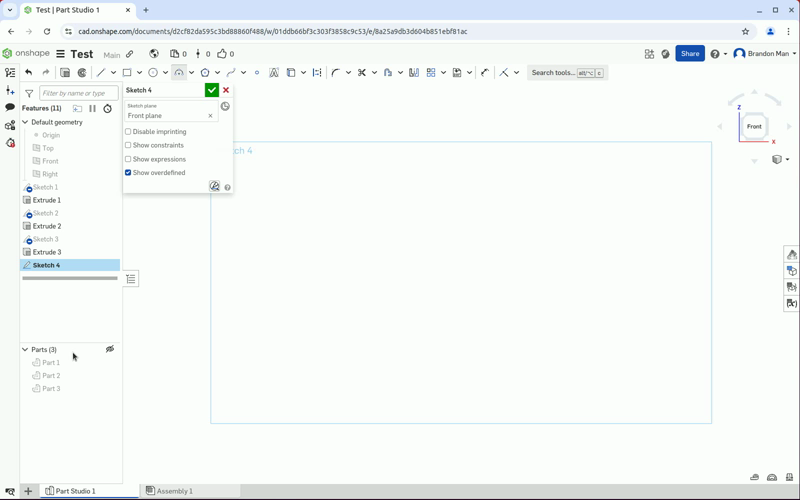
key_down(shift)
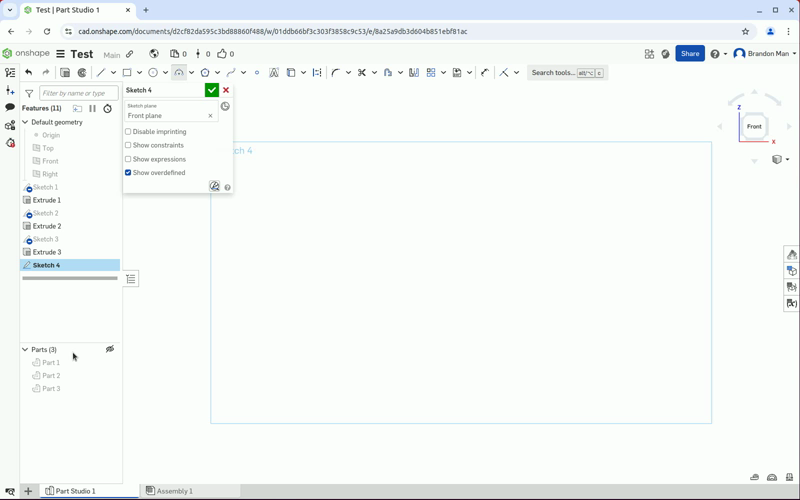
mouse_move(399, 357)
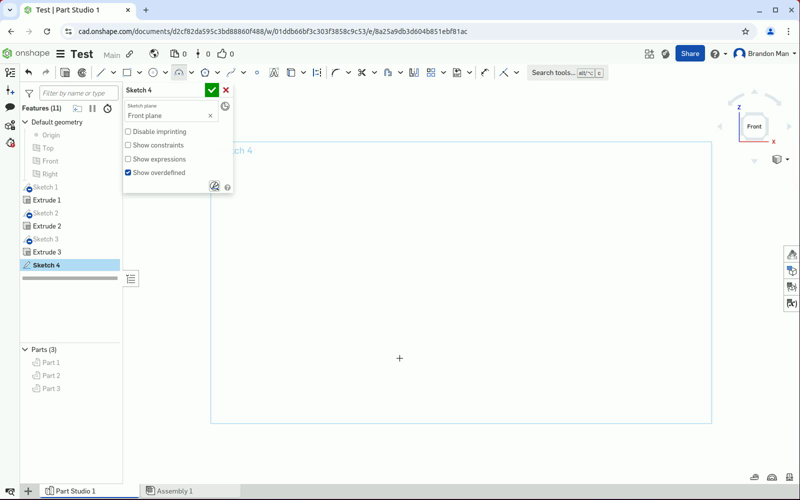
click(399, 357)
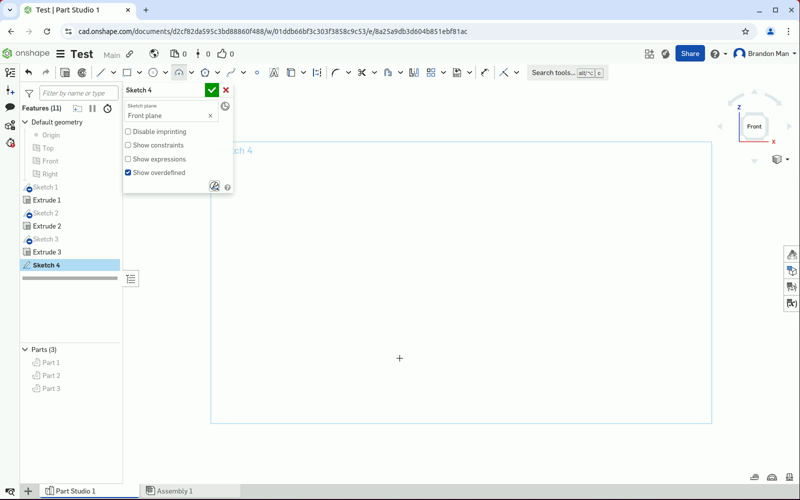
key_up(shift)
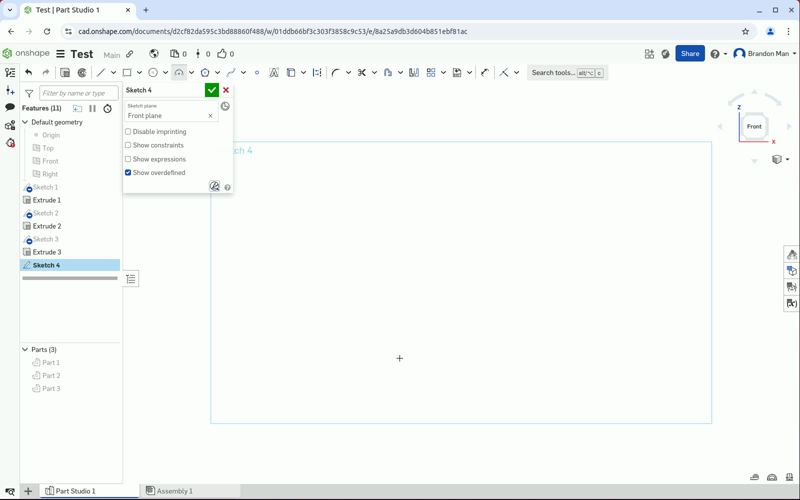
key_down(shift)
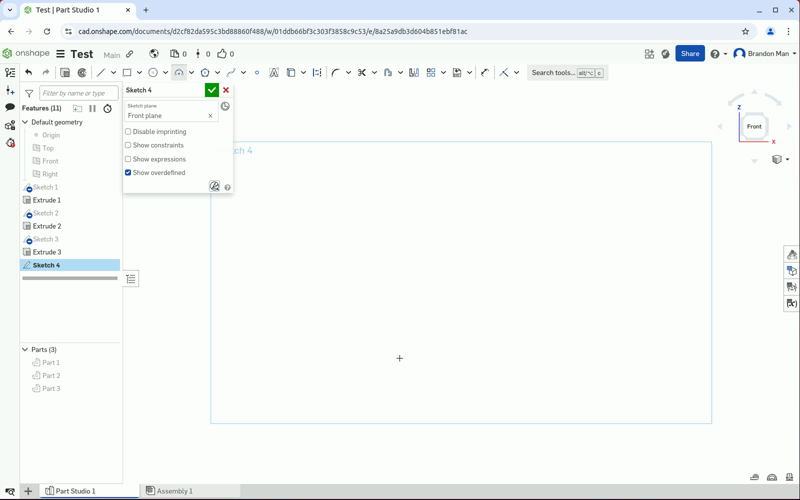
mouse_move(399, 351)
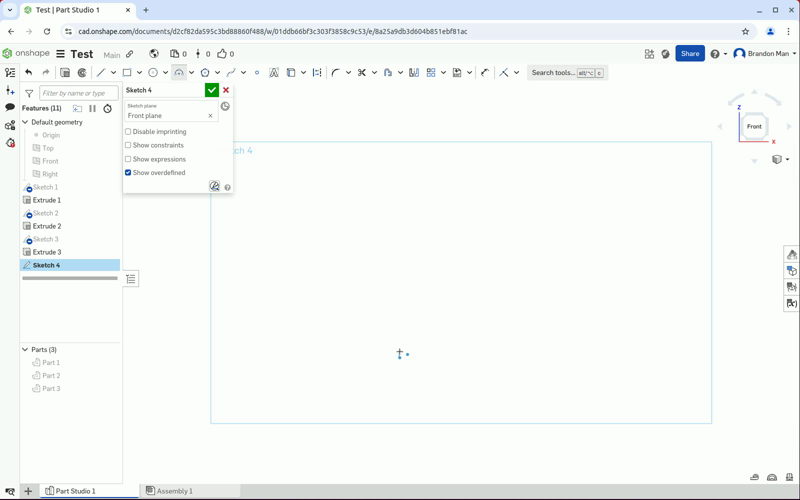
scroll(6)
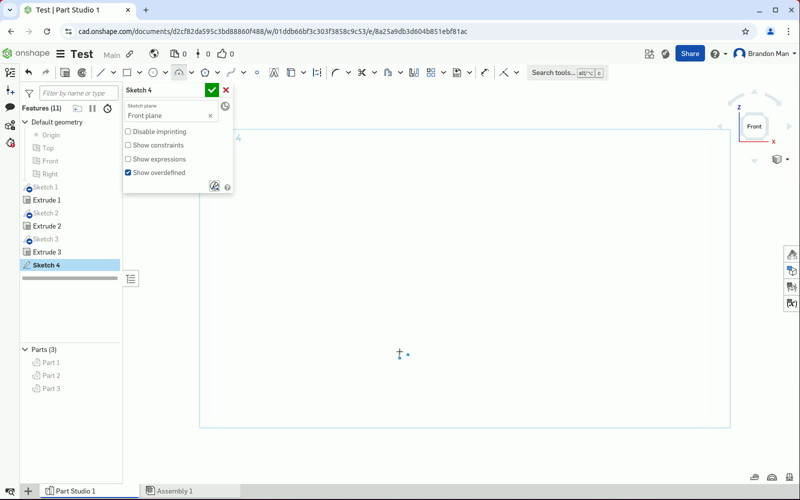
scroll(6)
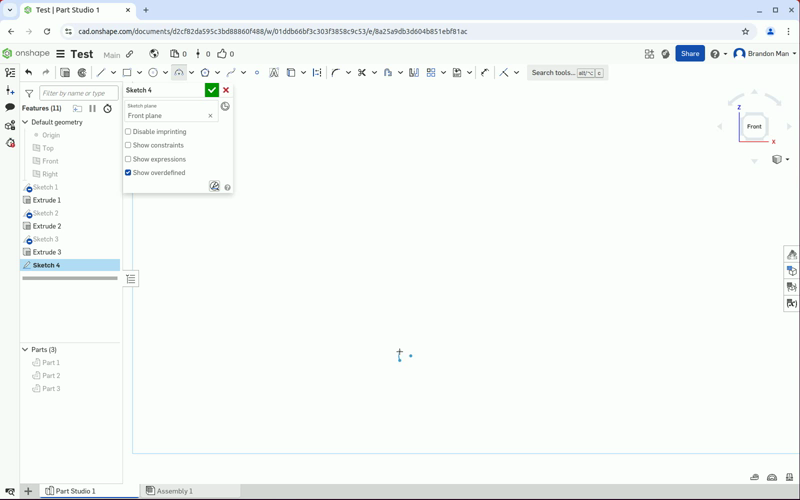
scroll(6)
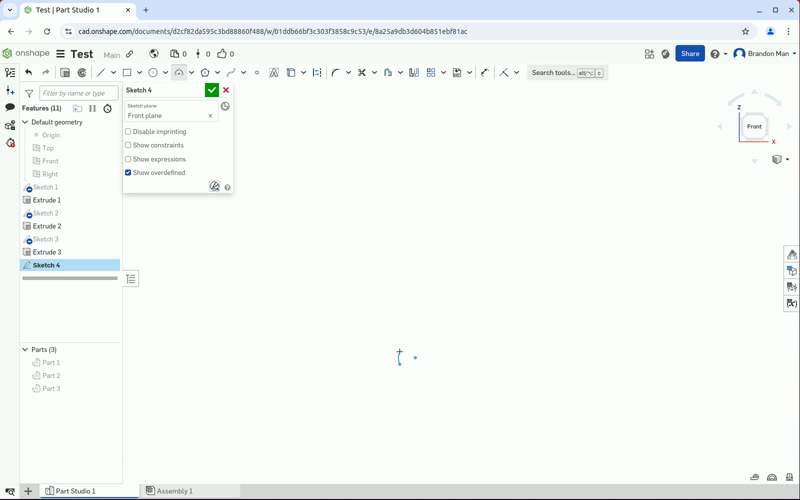
scroll(6)
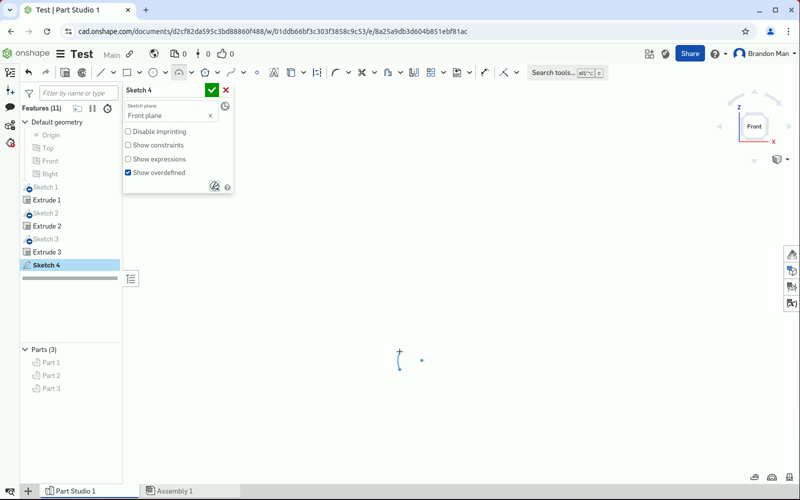
scroll(6)
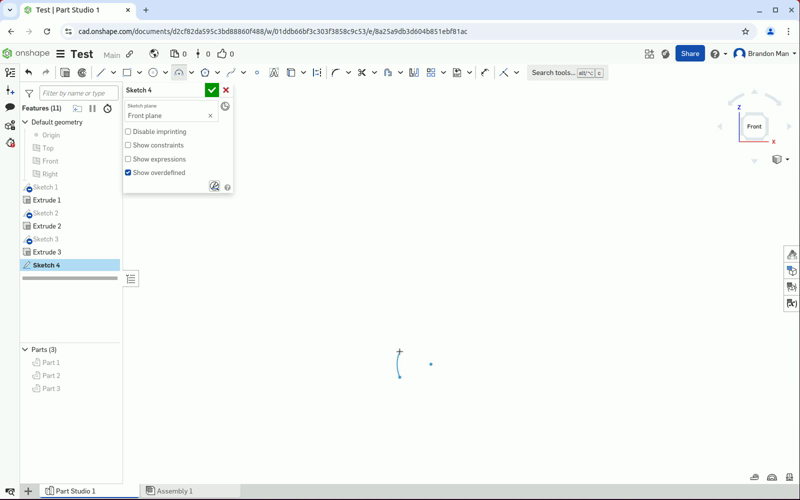
scroll(6)
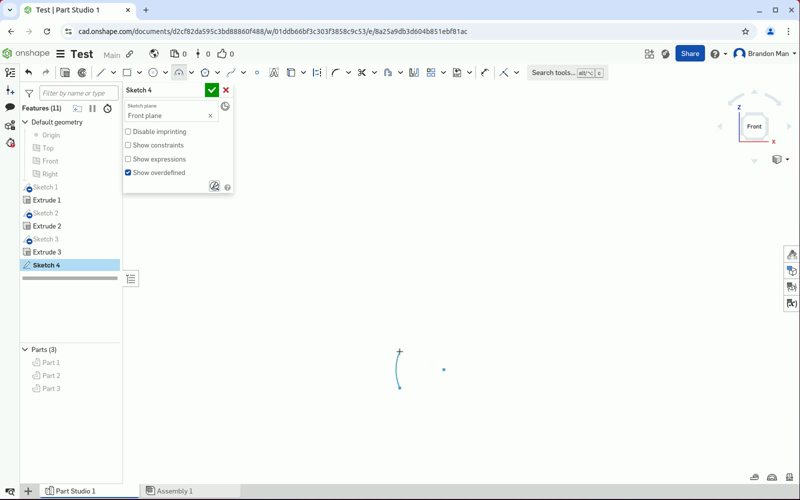
scroll(6)
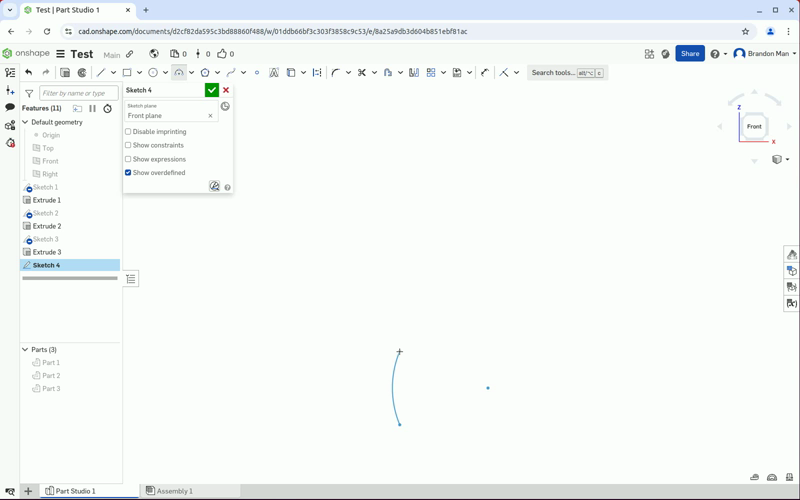
click(399, 351)
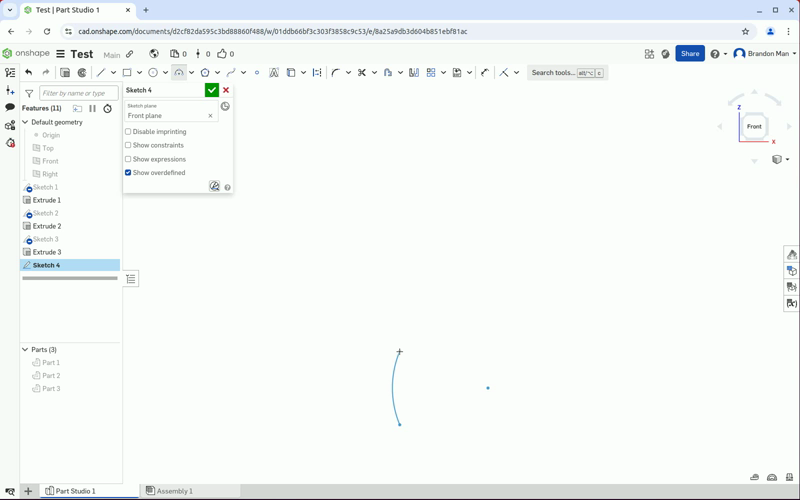
scroll(-6)
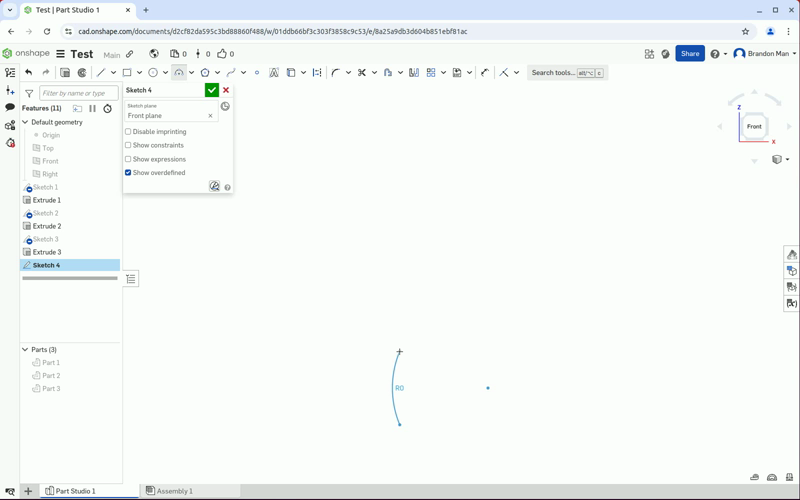
scroll(-6)
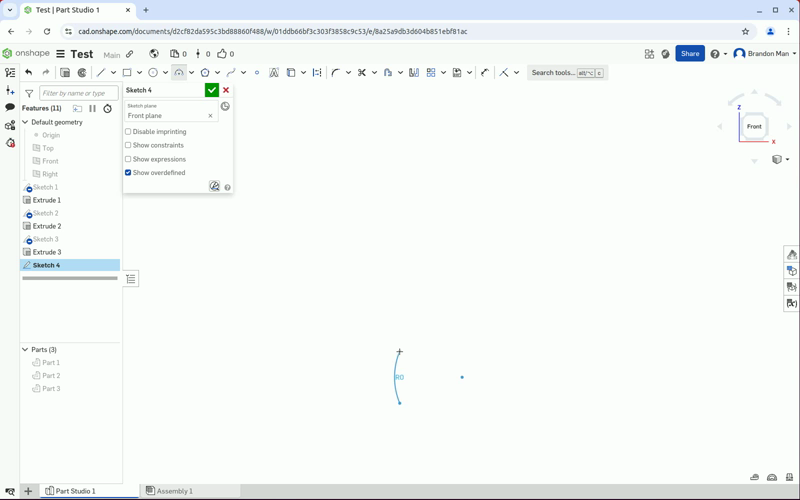
scroll(-6)
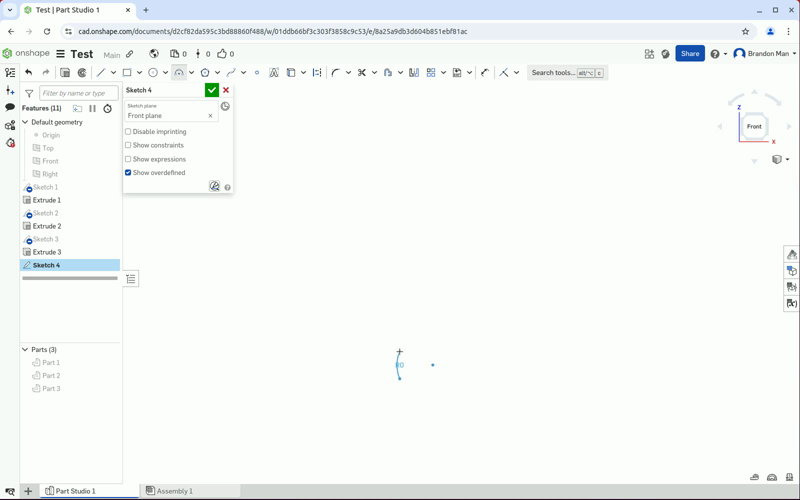
scroll(-6)
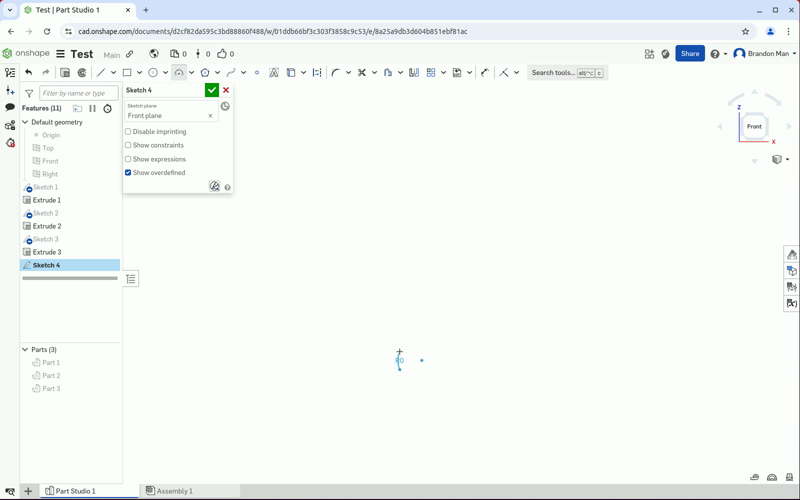
scroll(-6)
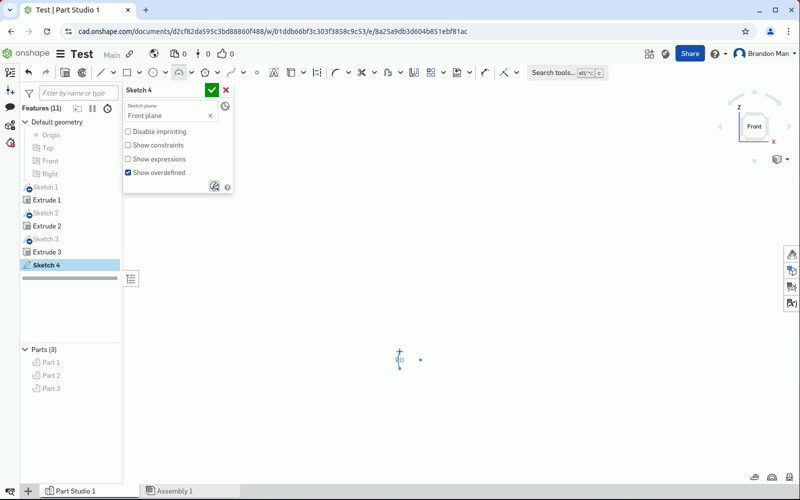
scroll(-6)
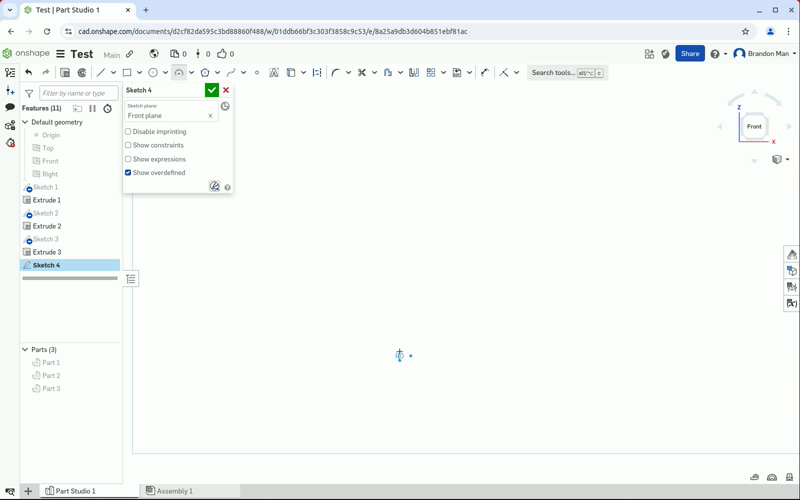
scroll(-6)
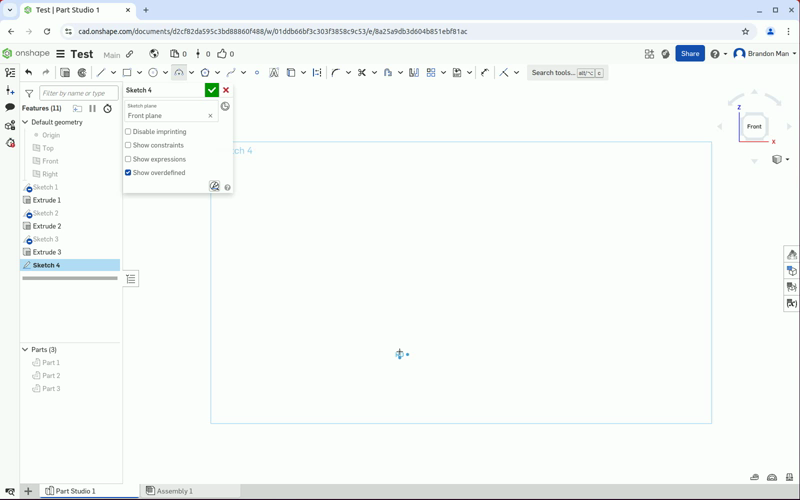
mouse_move(442, 354)
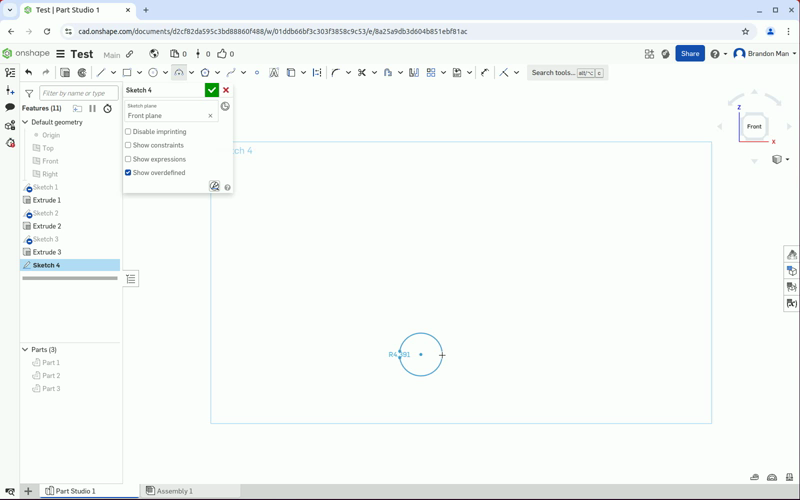
scroll(6)
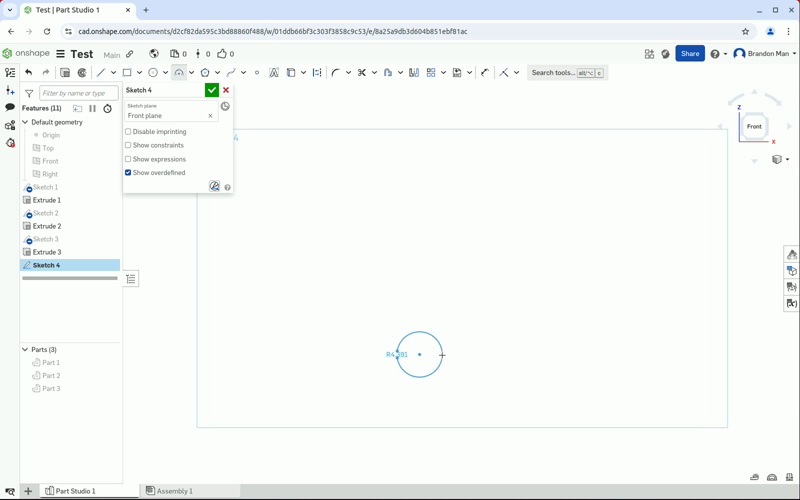
scroll(6)
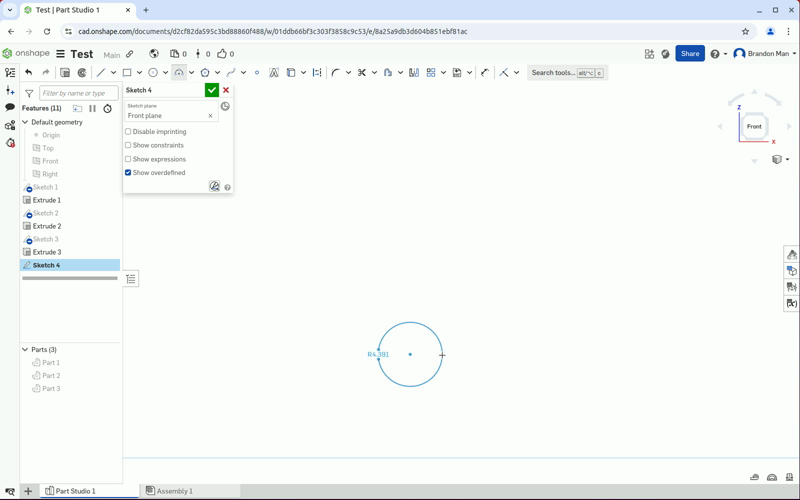
scroll(6)
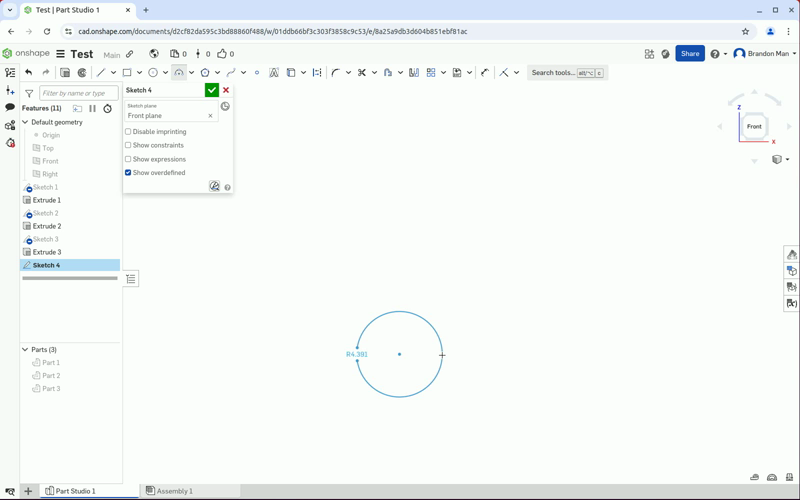
scroll(6)
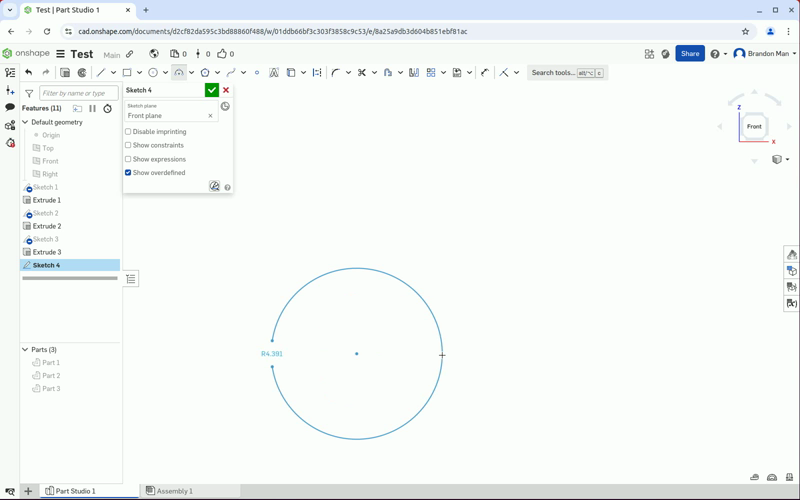
scroll(6)
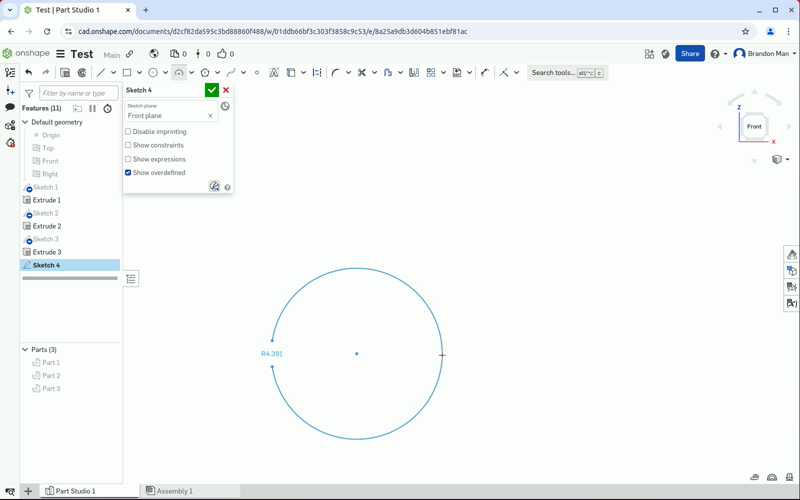
scroll(6)
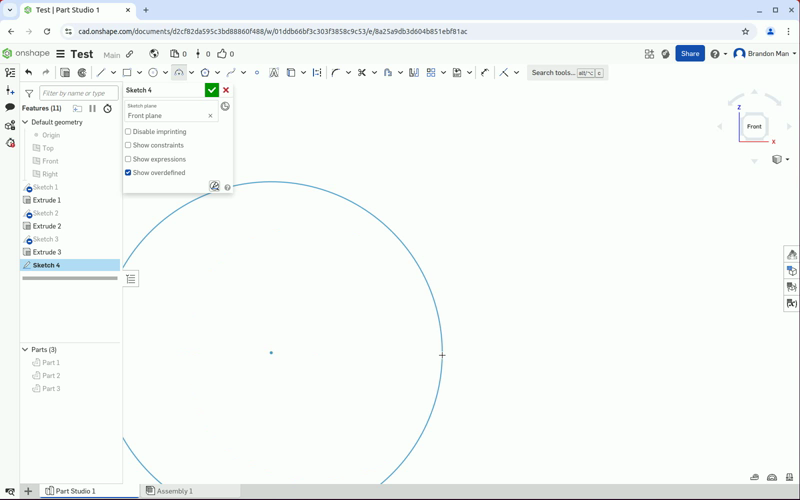
scroll(6)
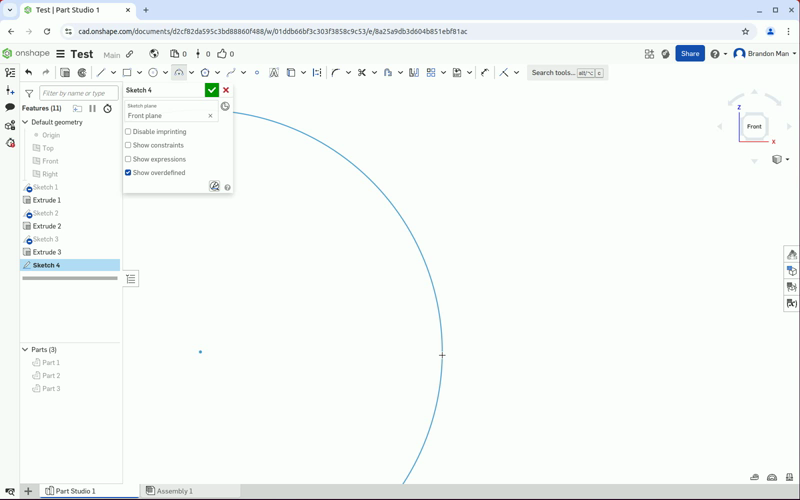
click(442, 354)
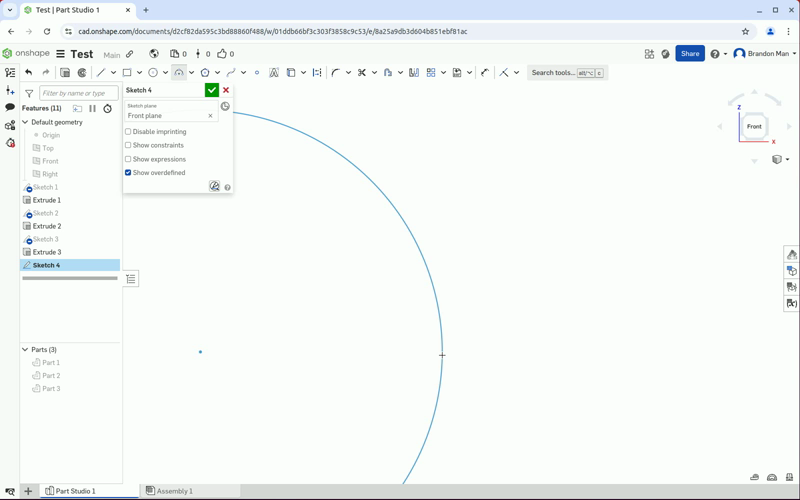
scroll(-6)
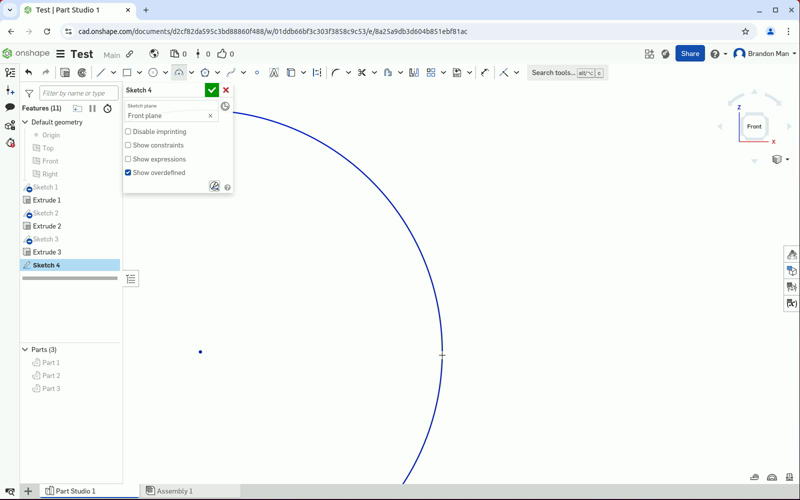
scroll(-6)
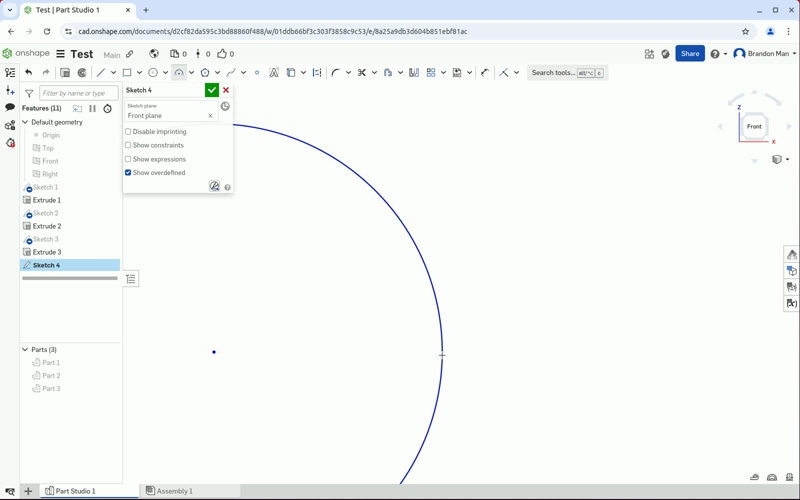
scroll(-6)
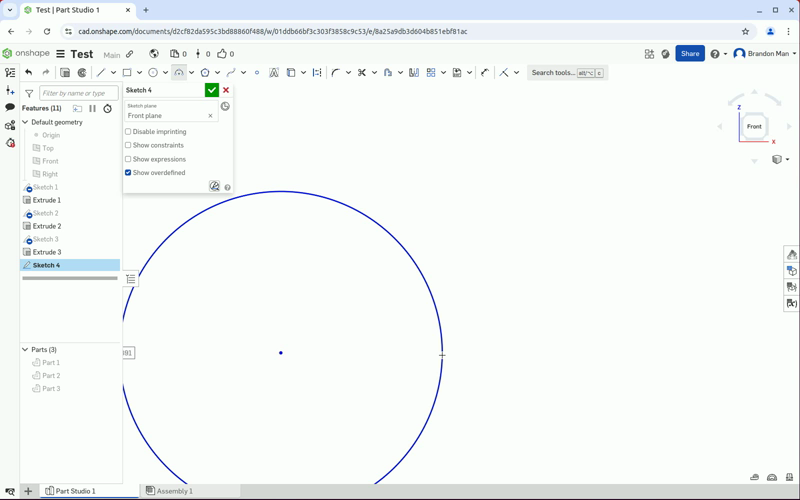
scroll(-6)
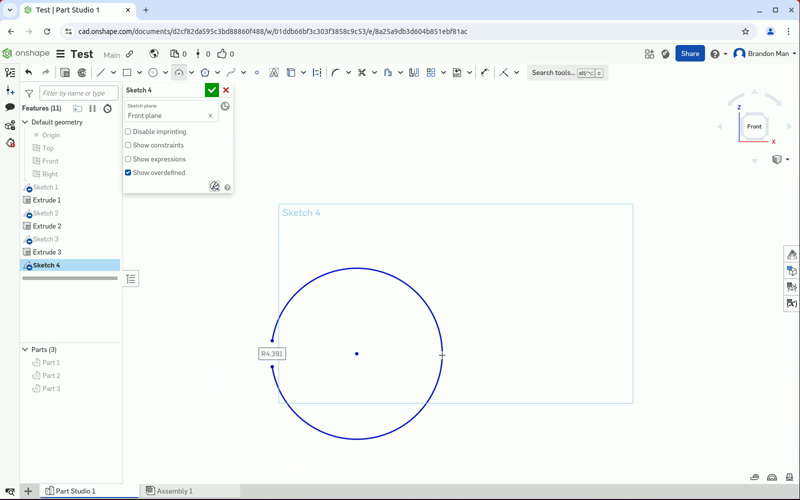
scroll(-6)
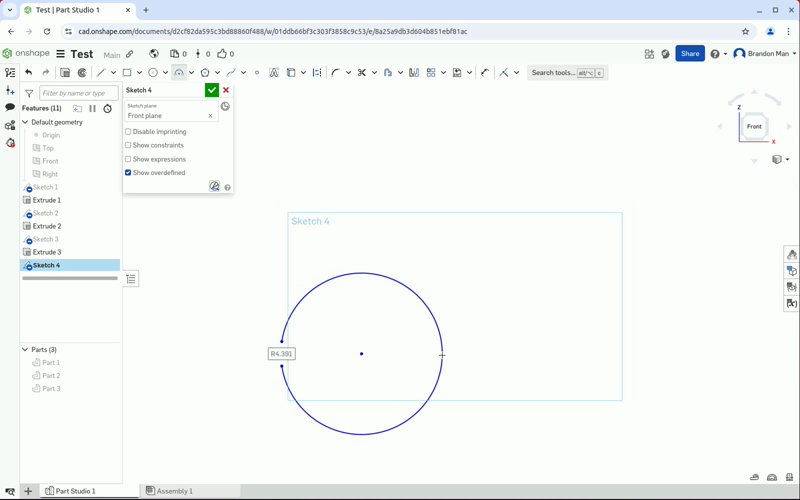
scroll(-6)
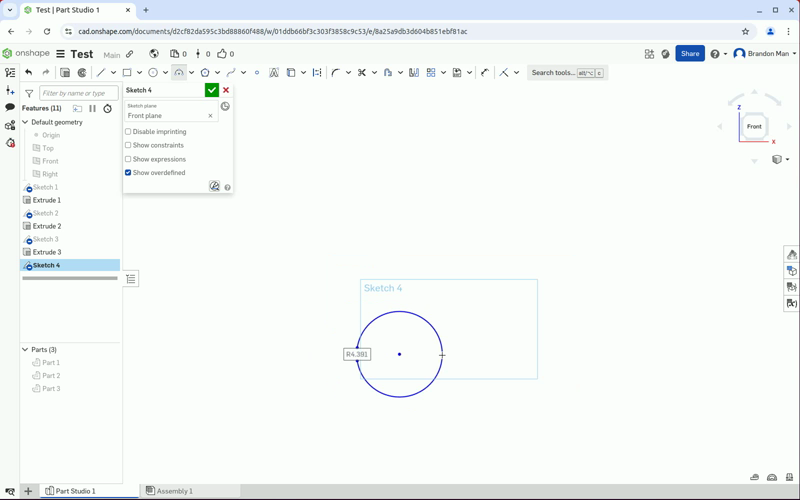
scroll(-6)
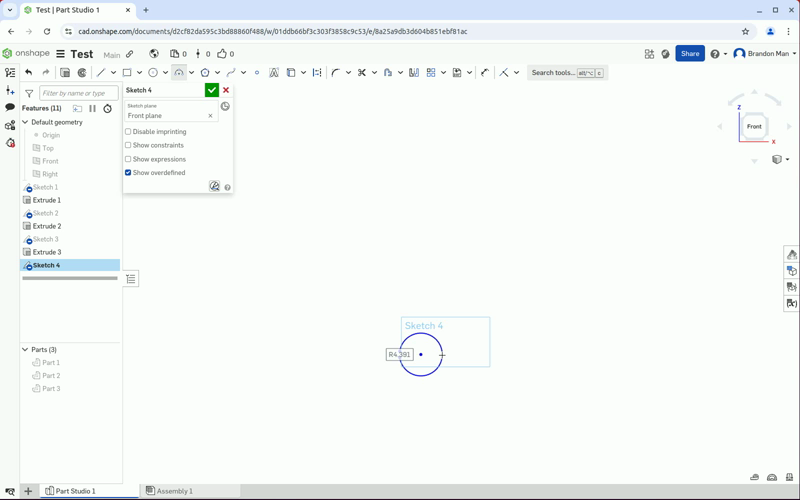
key_up(shift)
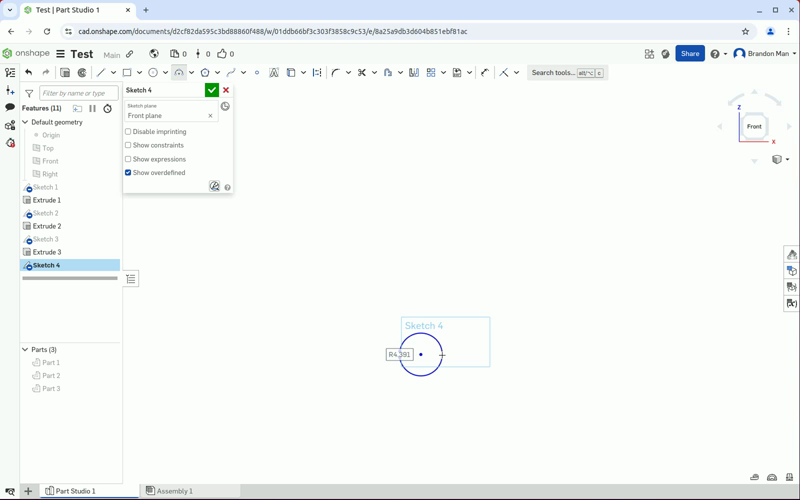
key(esc)
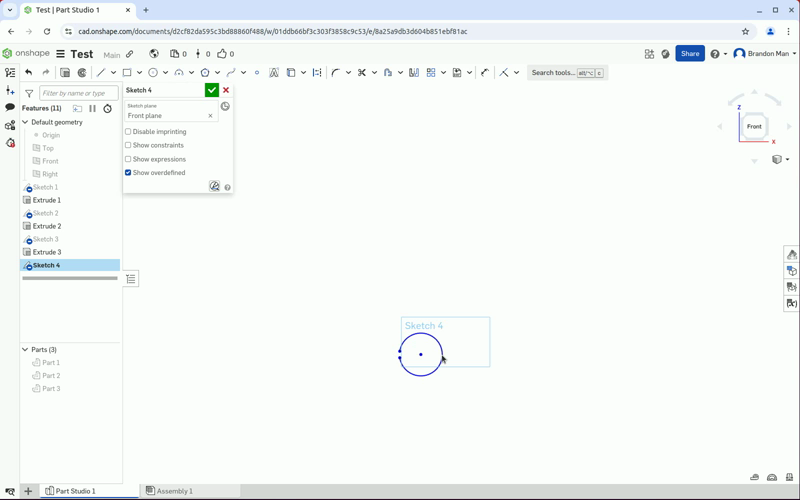
key(l)
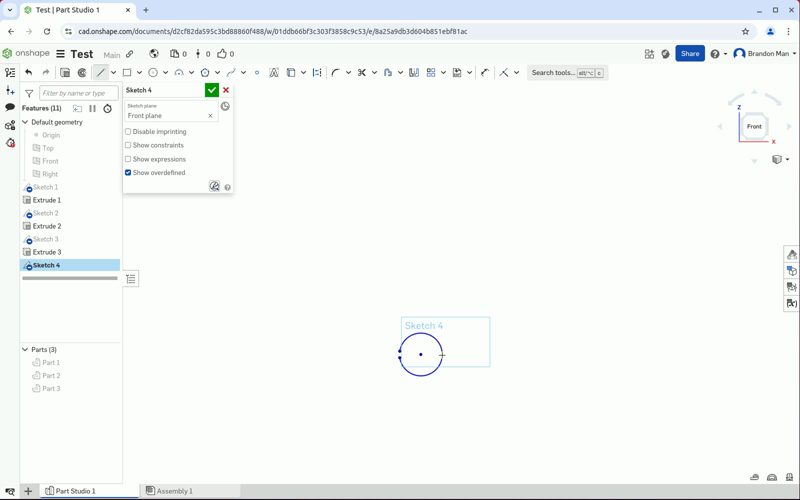
mouse_move(399, 351)
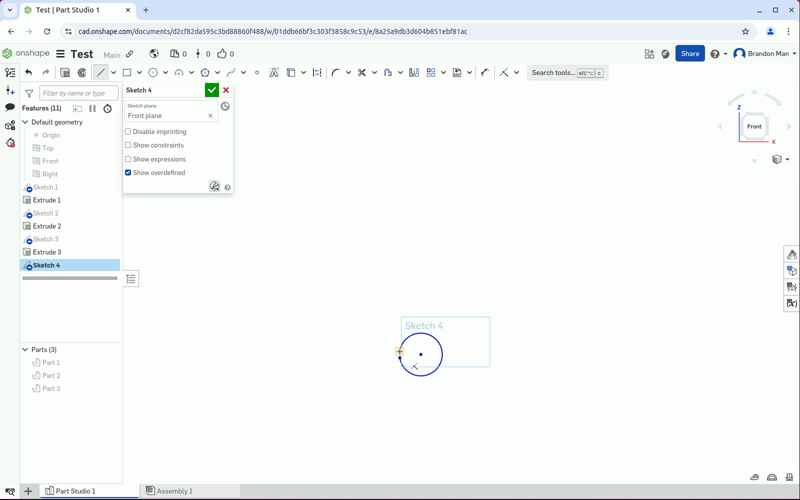
click(399, 351)
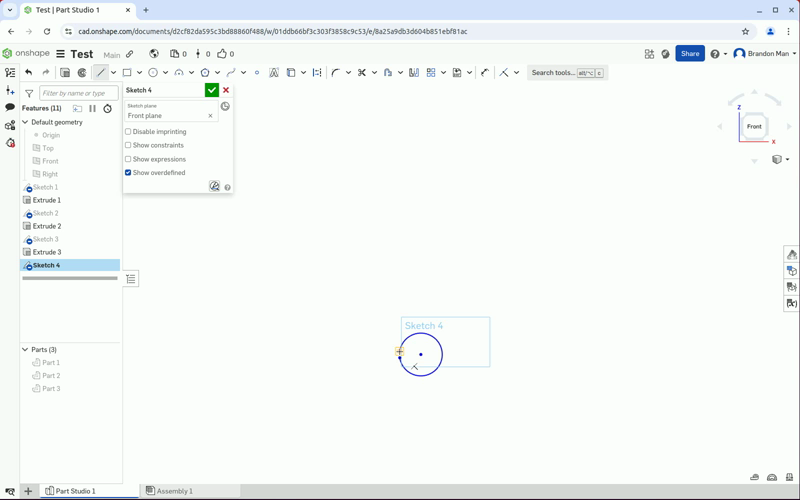
mouse_move(429, 351)
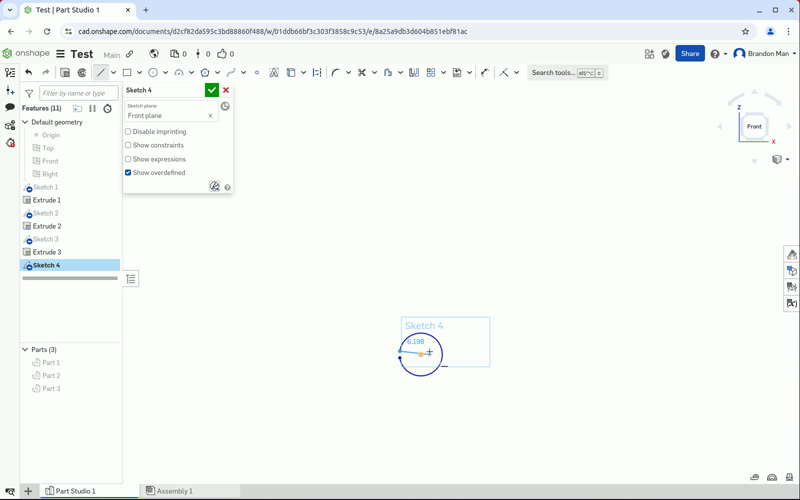
key_down(shift)
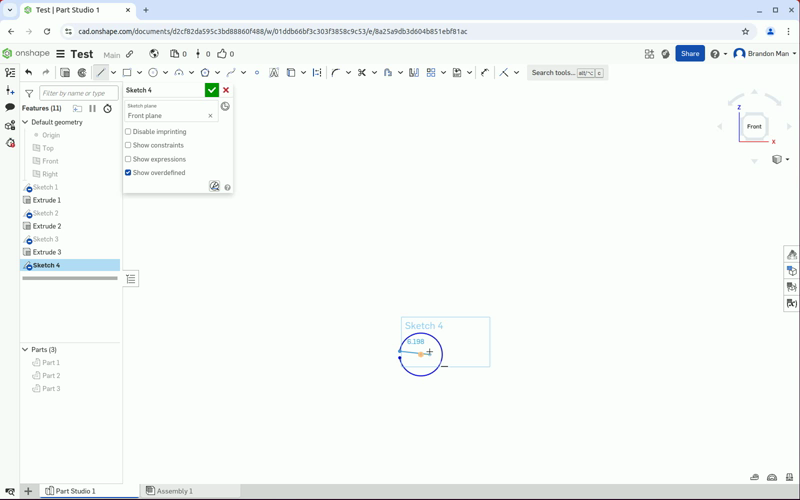
mouse_move(399, 357)
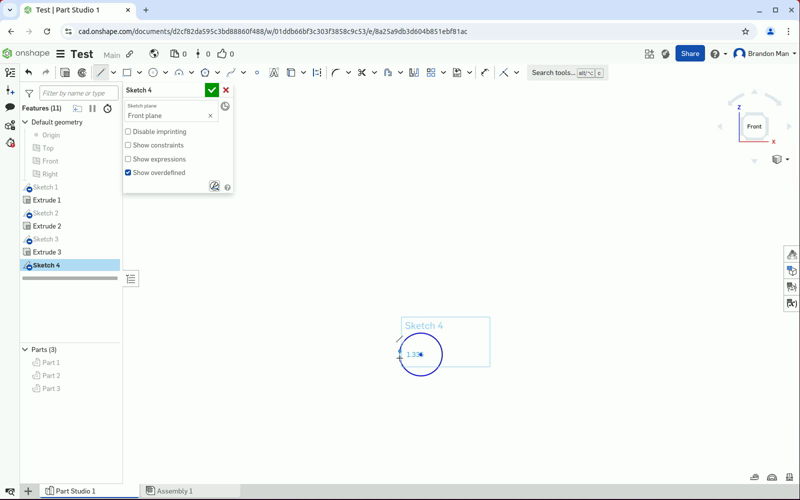
scroll(6)
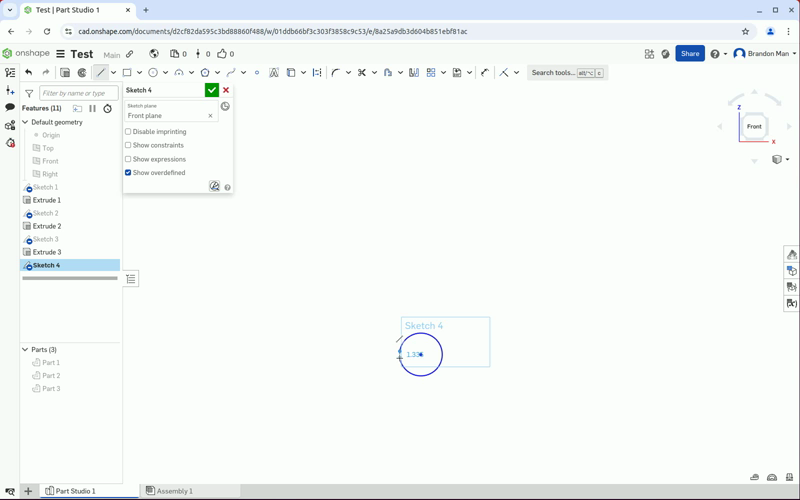
scroll(6)
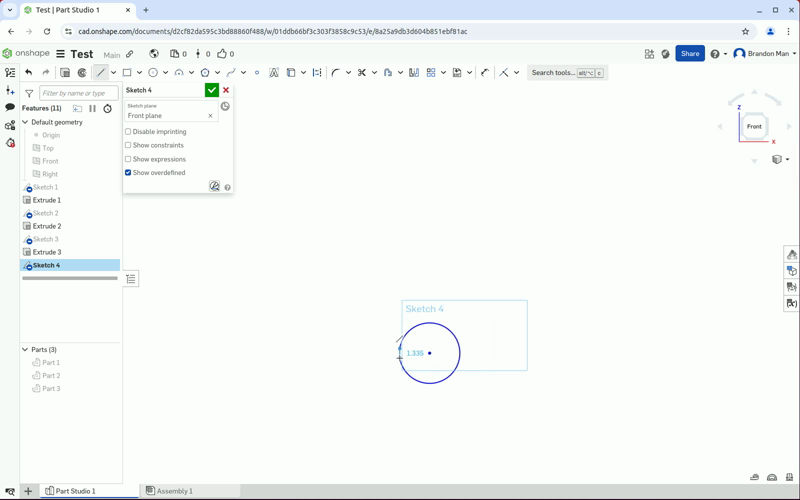
scroll(6)
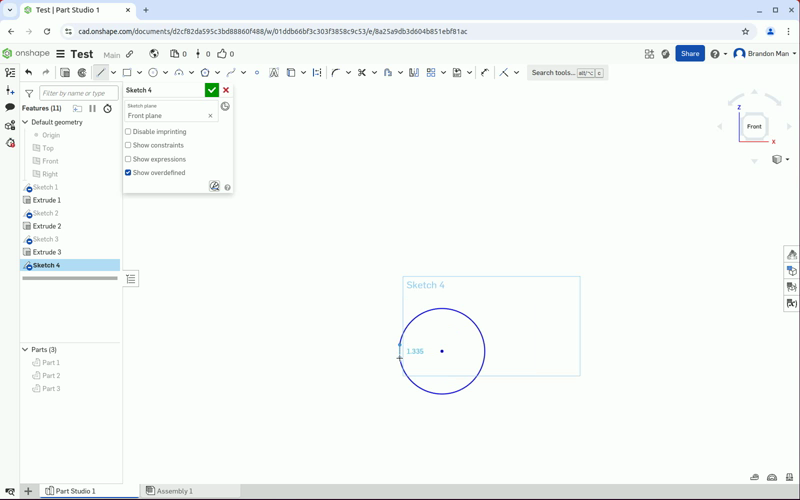
scroll(6)
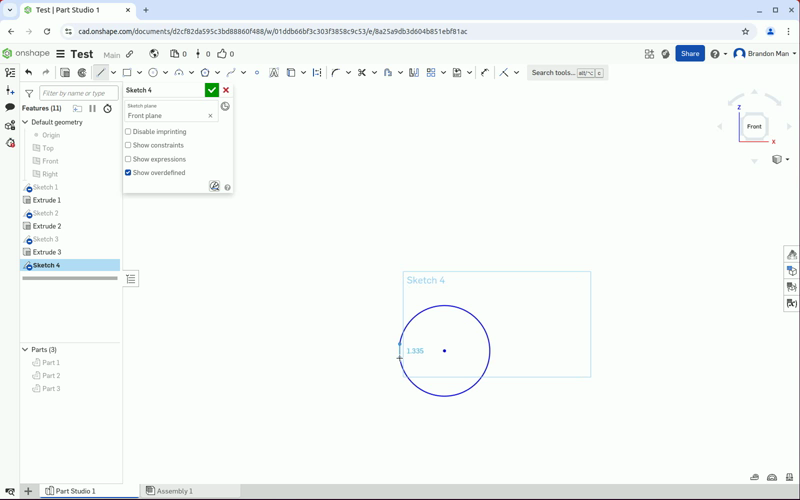
scroll(6)
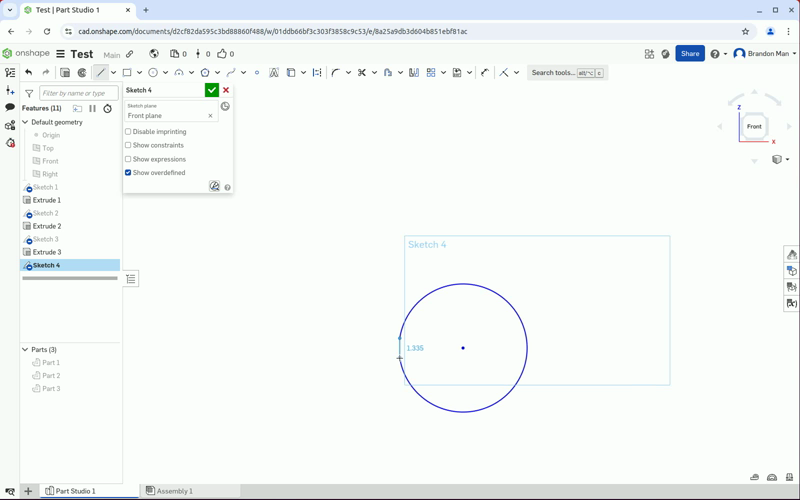
scroll(6)
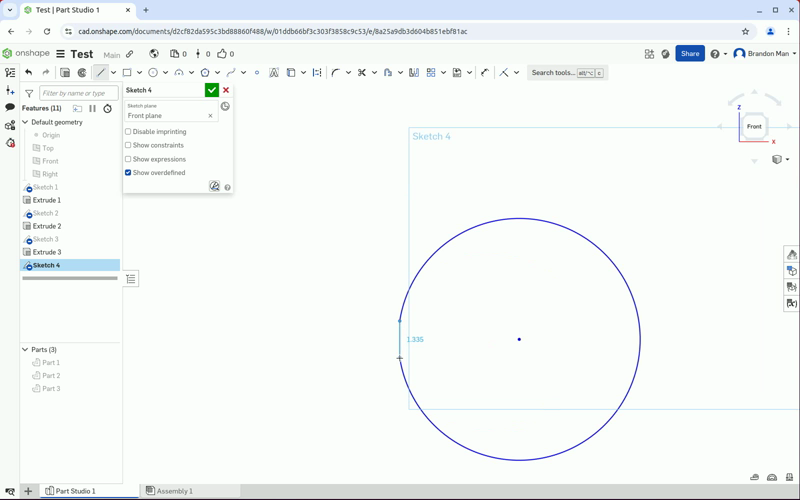
scroll(6)
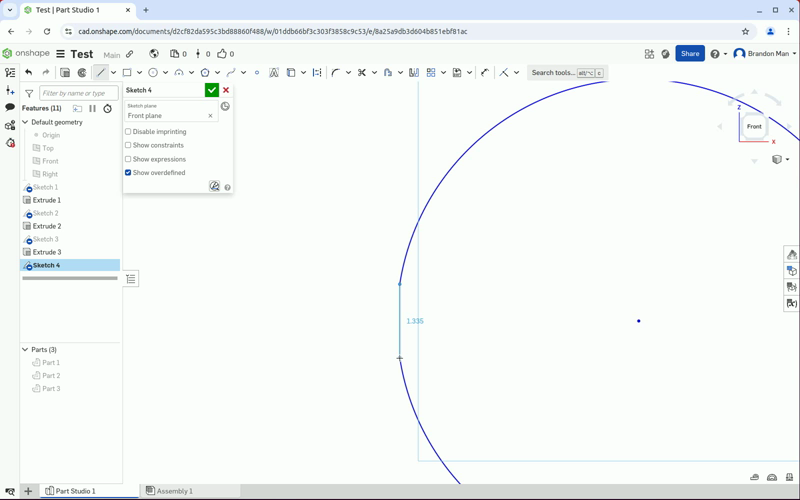
key_up(shift)
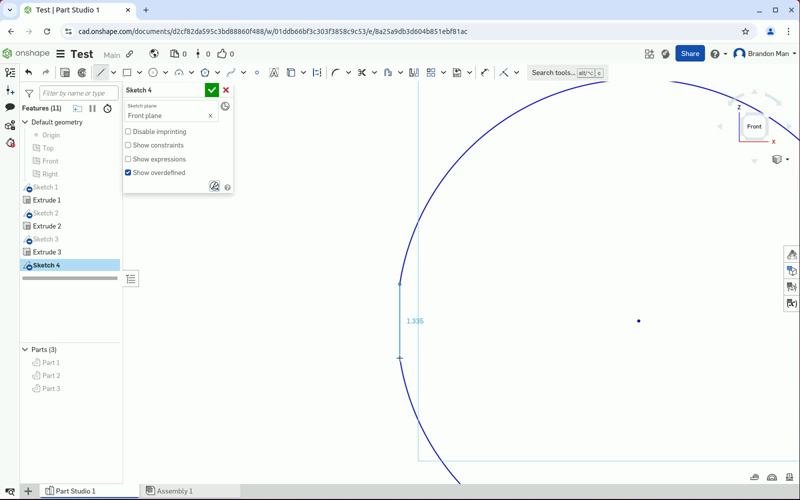
click(399, 357)
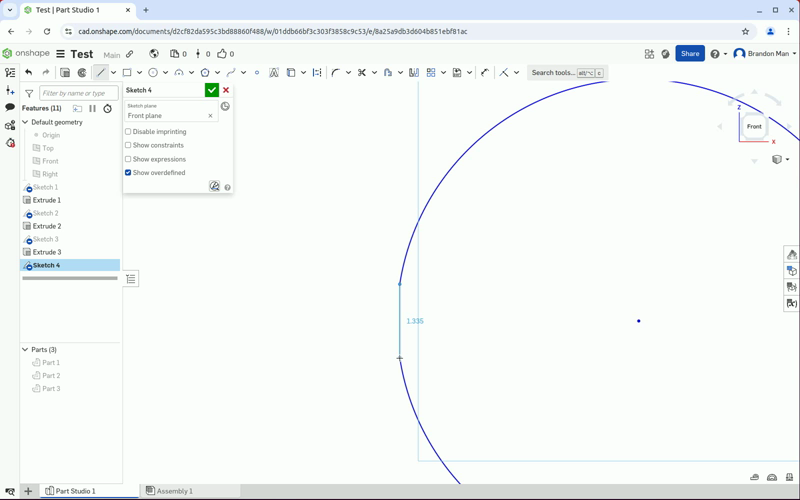
scroll(-6)
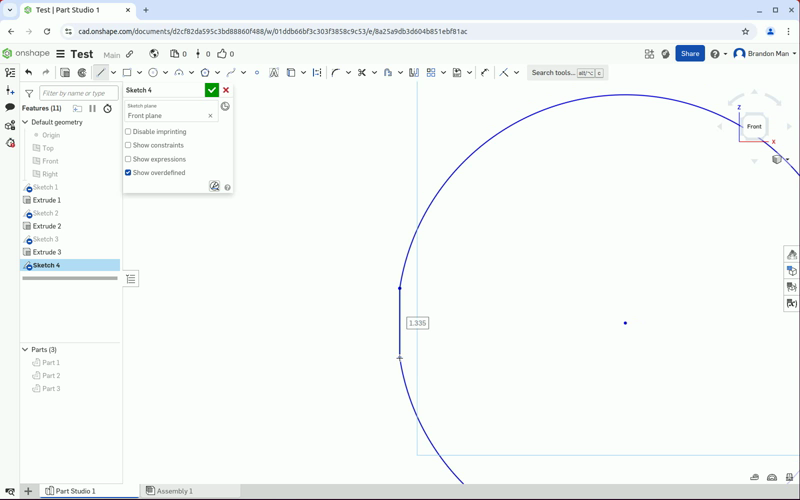
scroll(-6)
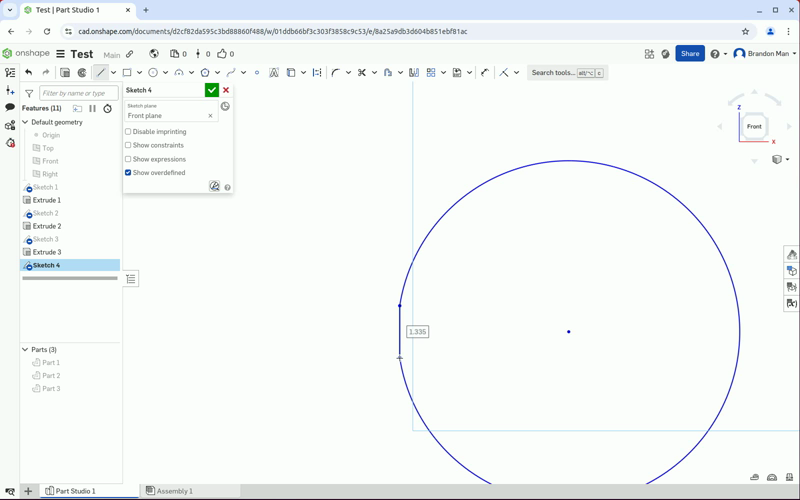
scroll(-6)
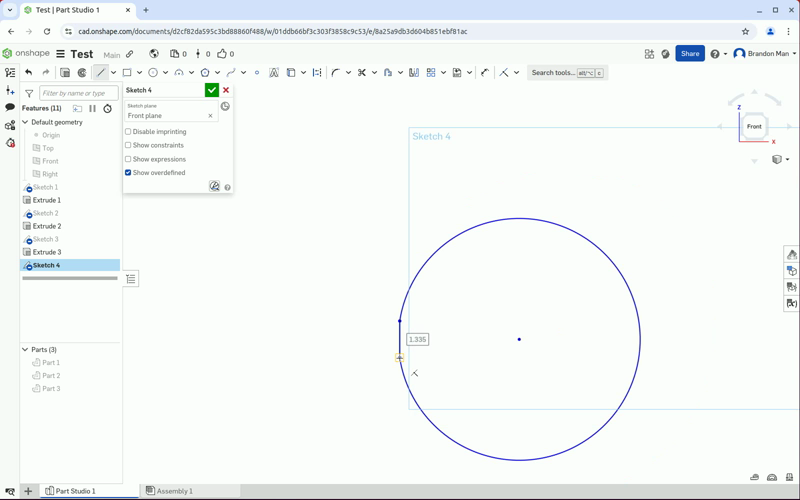
scroll(-6)
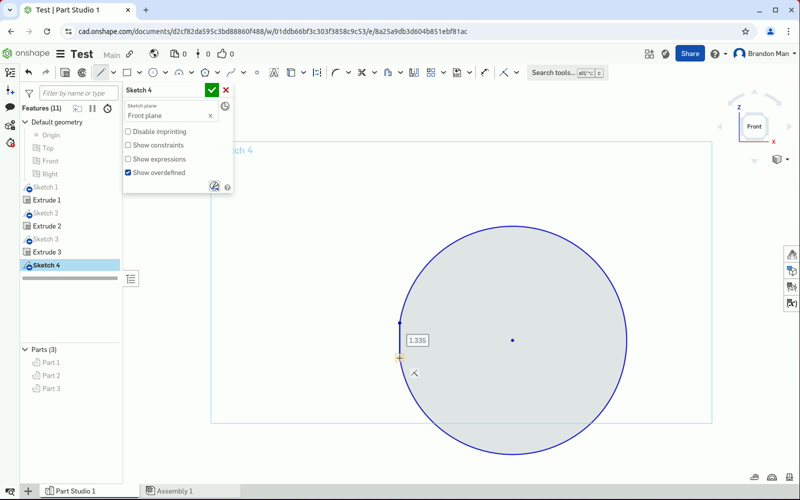
scroll(-6)
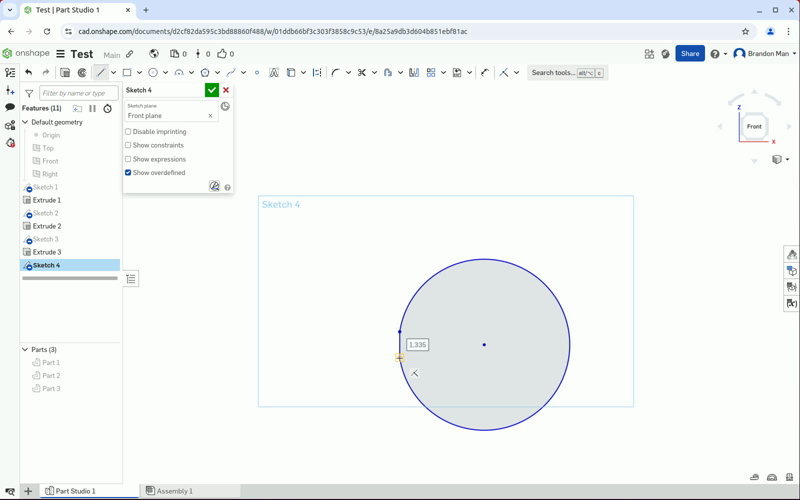
scroll(-6)
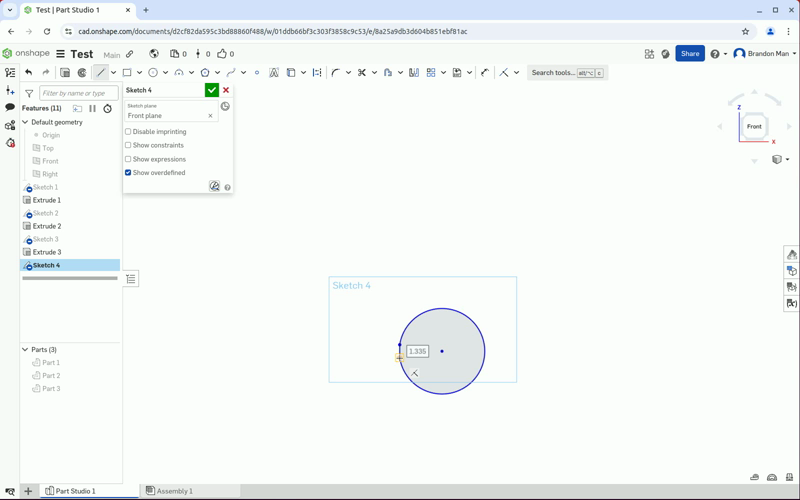
scroll(-6)
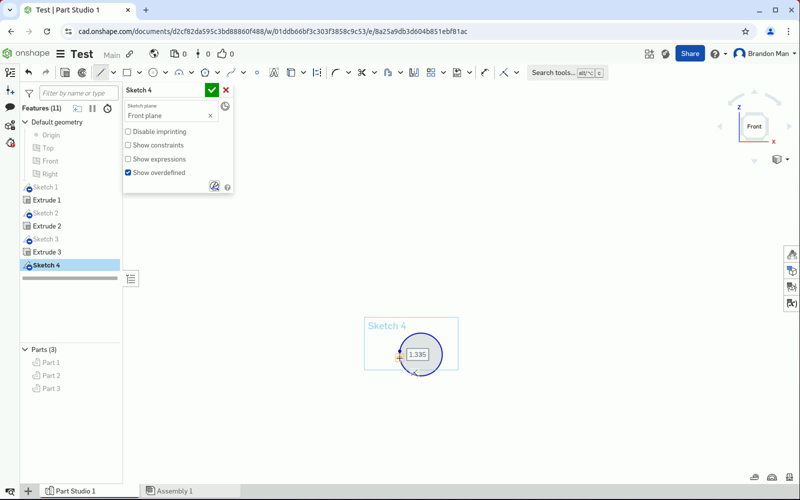
key(esc)
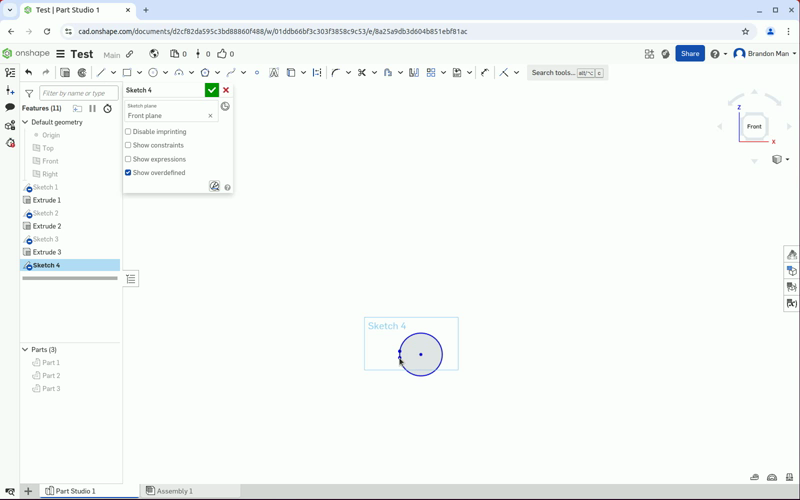
mouse_move(406, 341)
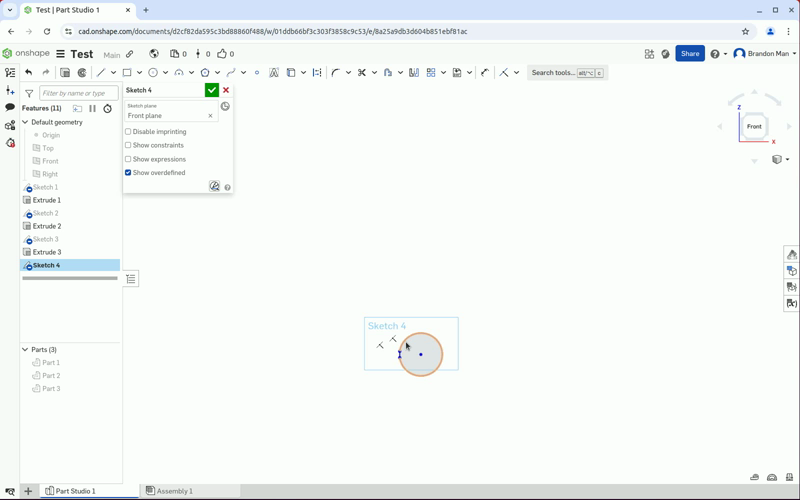
scroll(6)
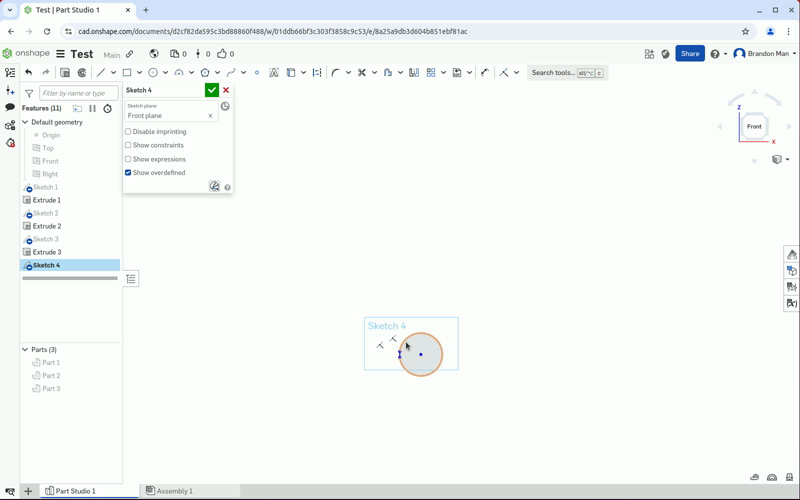
scroll(6)
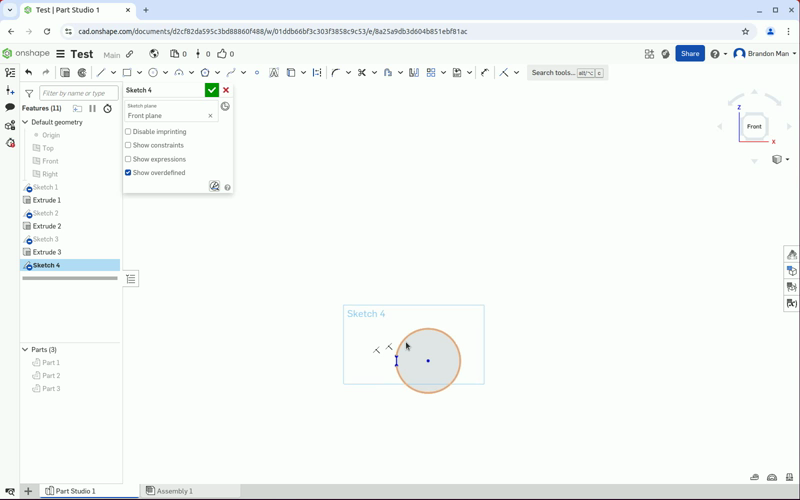
scroll(6)
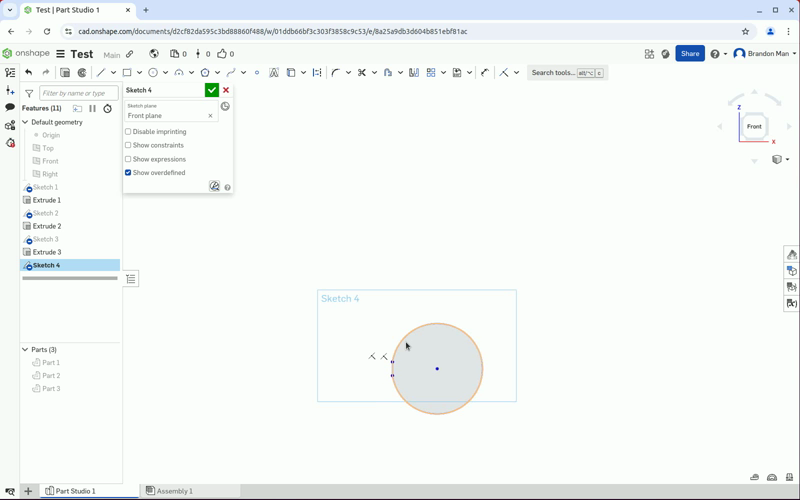
scroll(6)
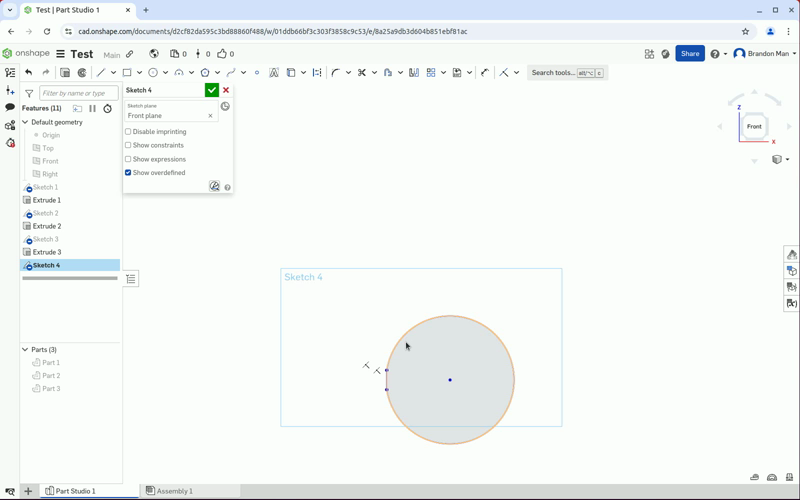
scroll(6)
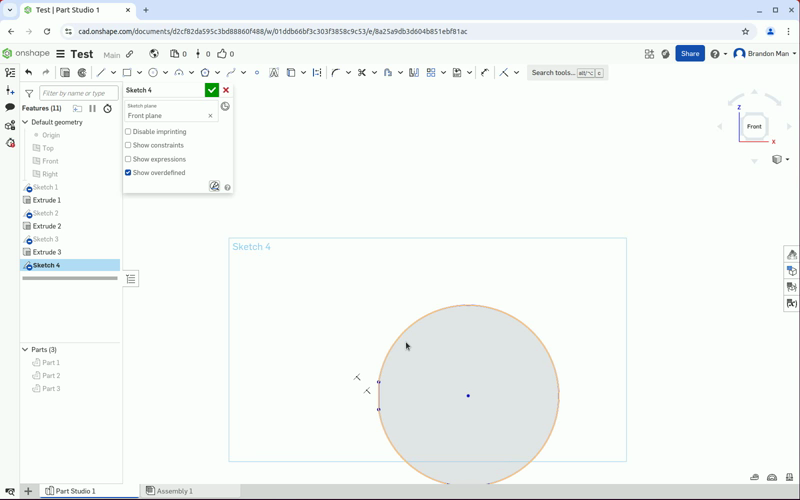
scroll(6)
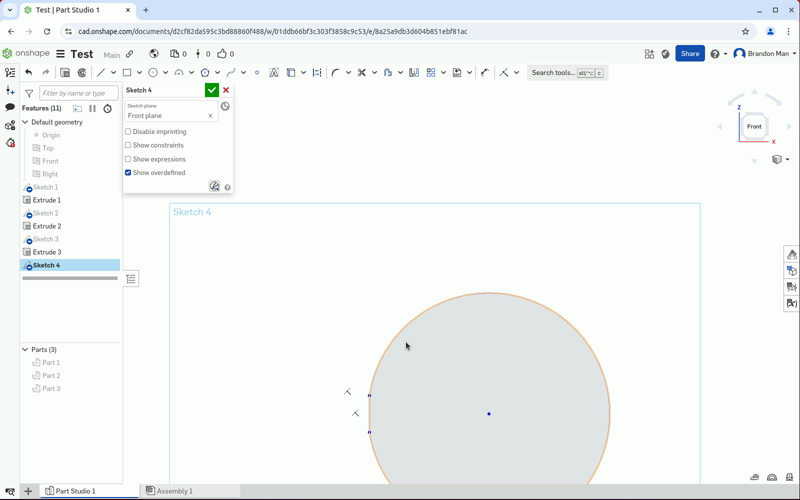
scroll(6)
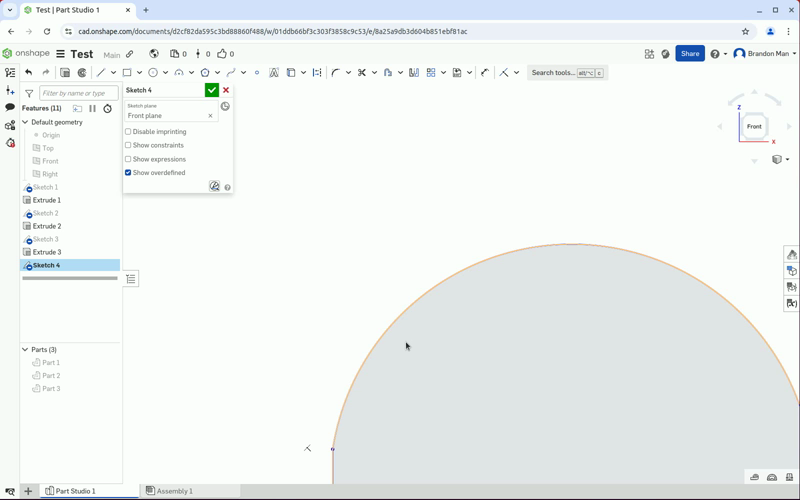
click(406, 341)
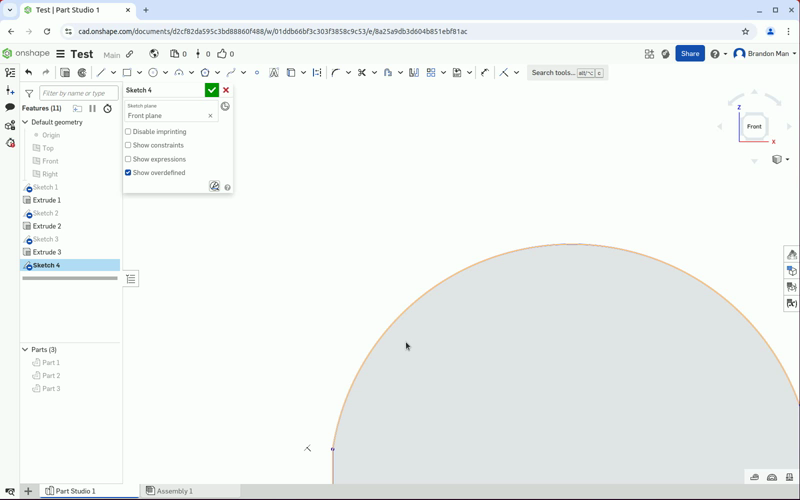
scroll(-6)
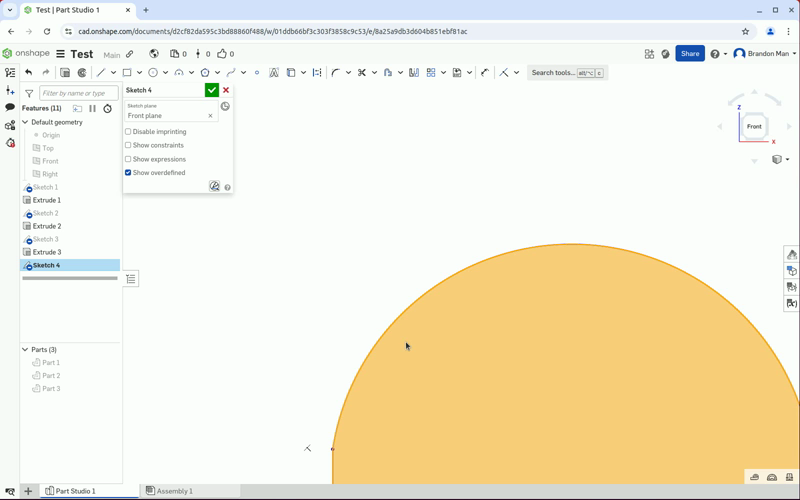
scroll(-6)
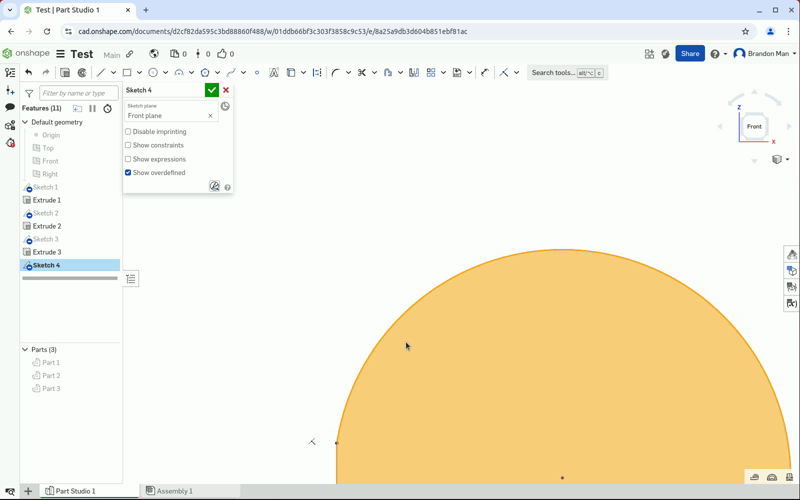
scroll(-6)
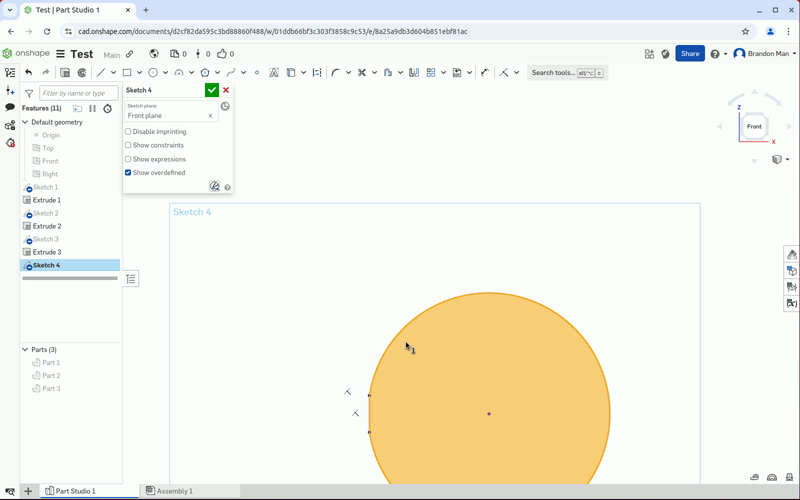
scroll(-6)
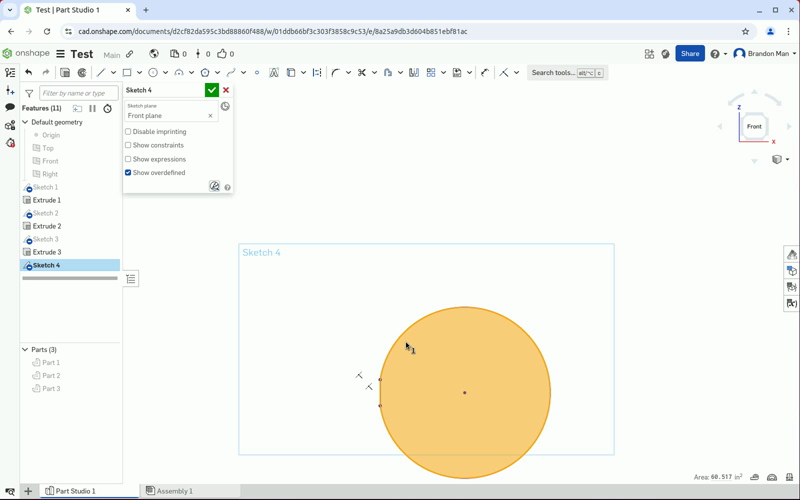
scroll(-6)
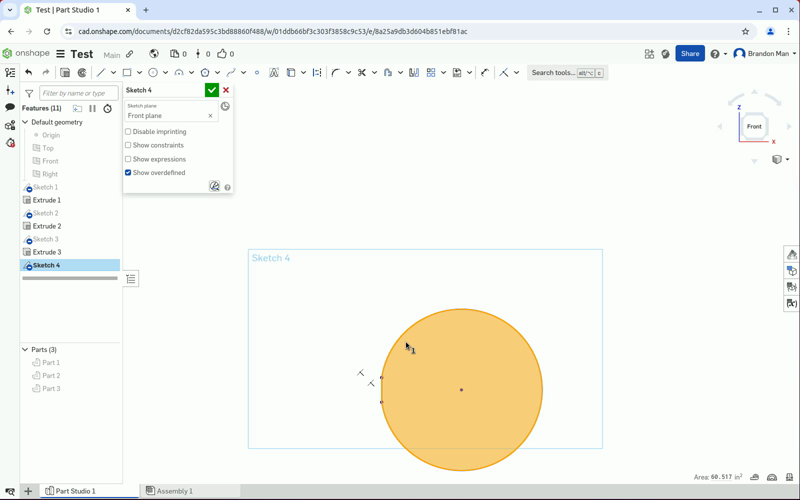
scroll(-6)
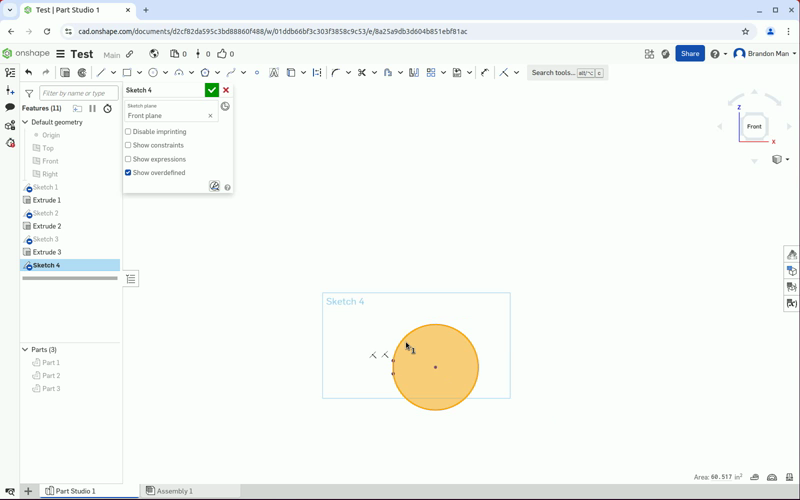
scroll(-6)
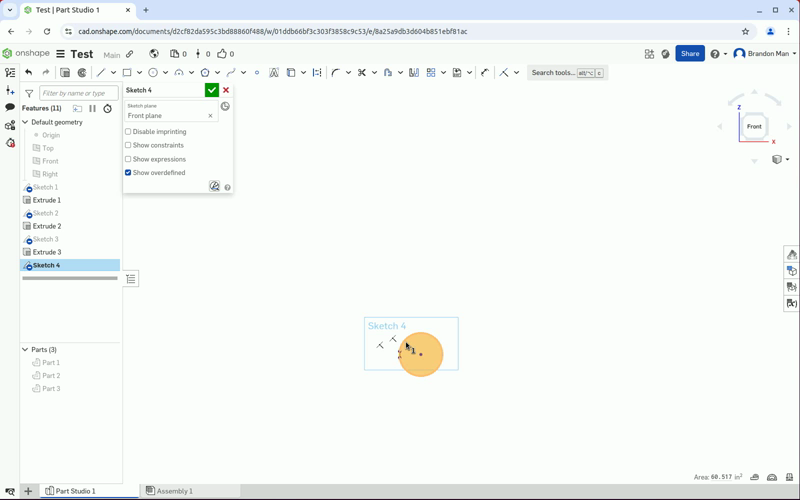
mouse_move(73, 352)
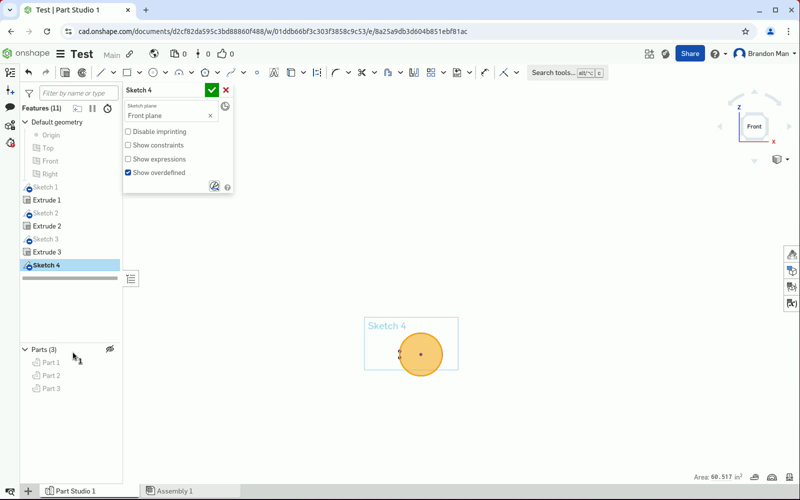
key(shift+y)
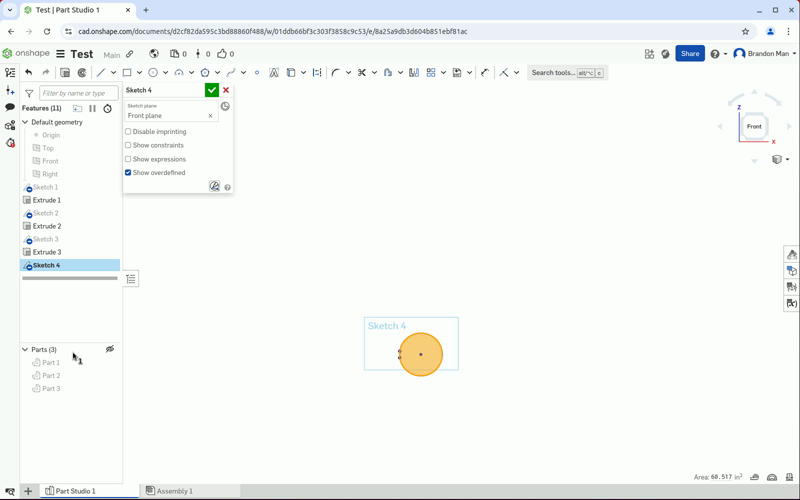
key(shift+e)
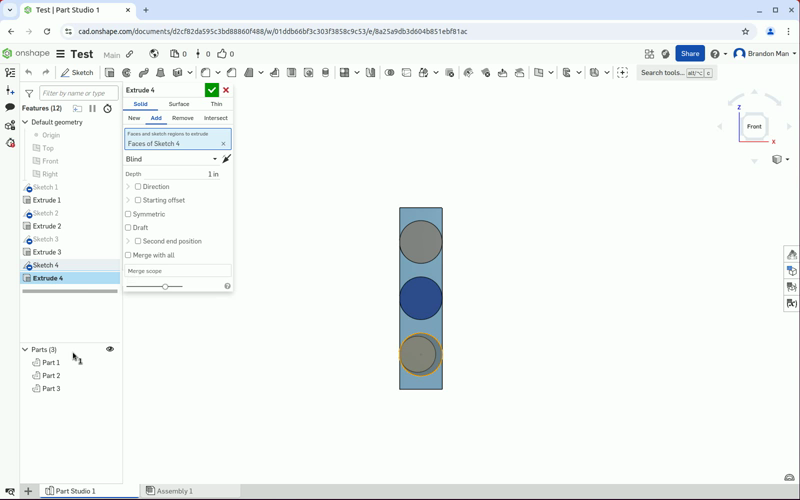
mouse_move(143, 106)
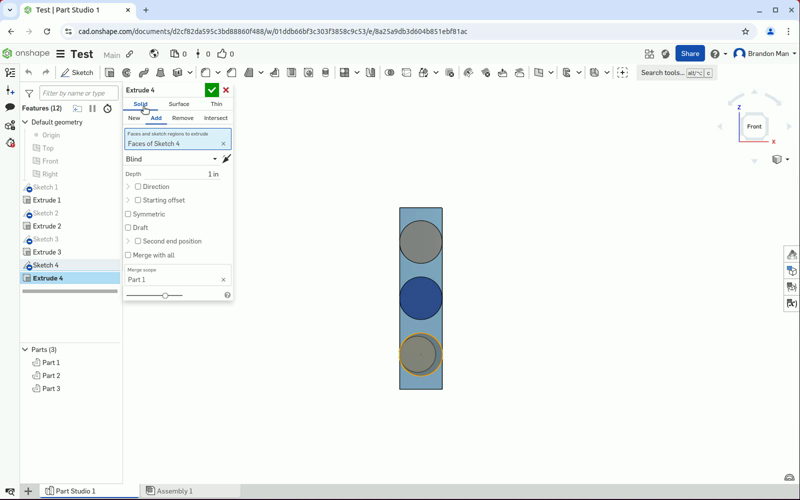
click(143, 106)
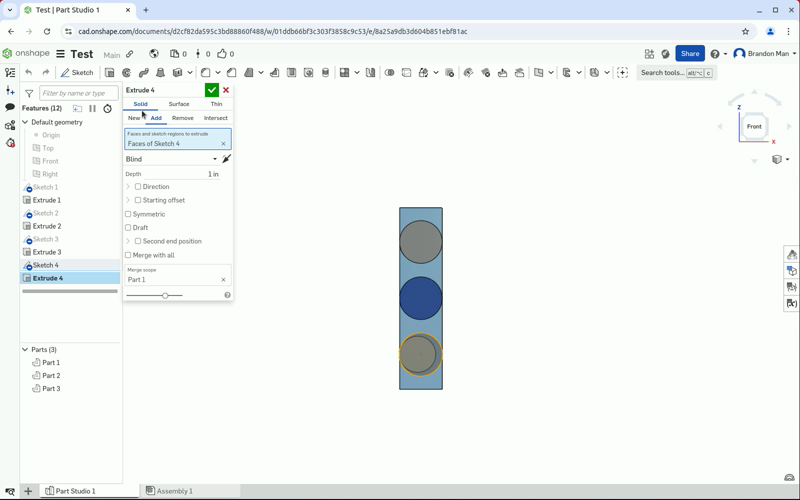
mouse_move(137, 120)
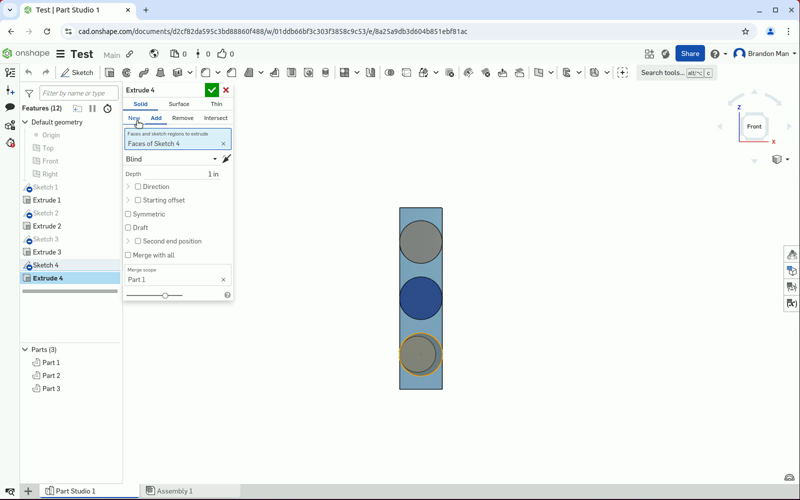
click(137, 120)
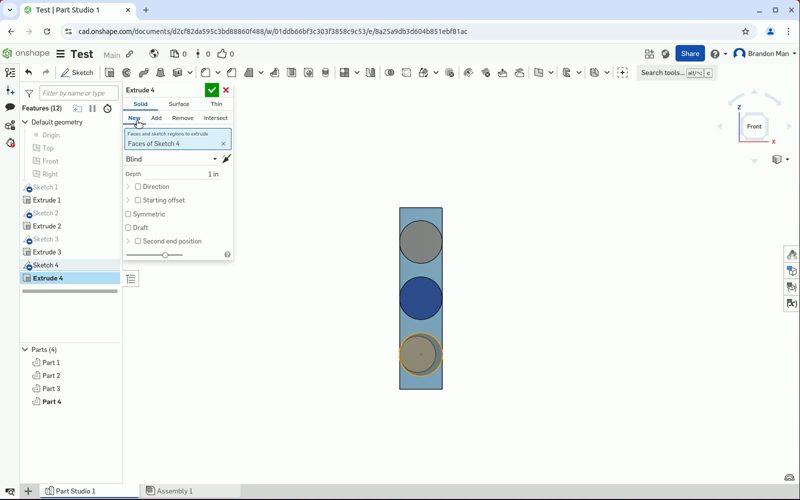
key(tab, 4)
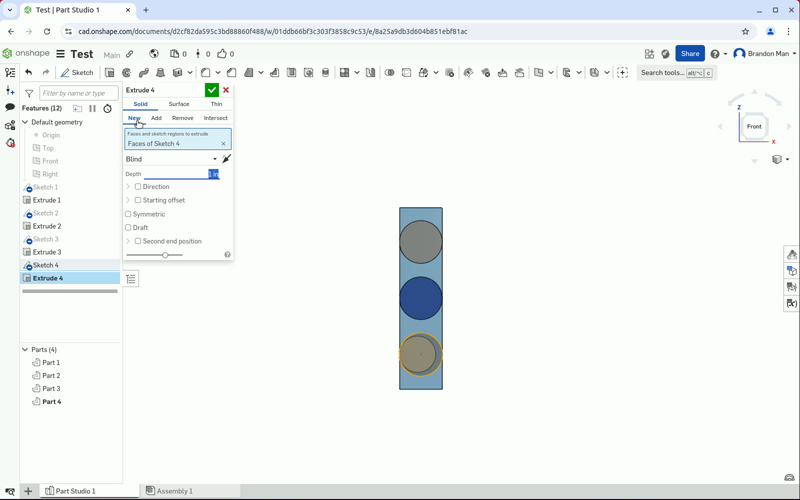
text(17.331)
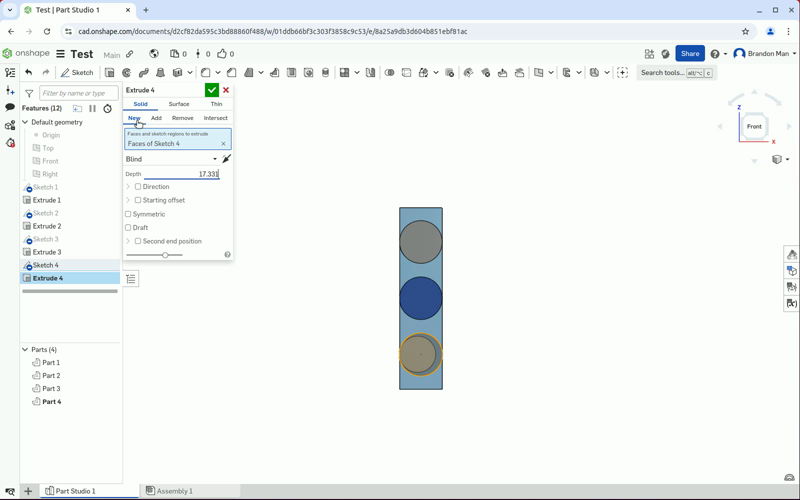
key(enter)
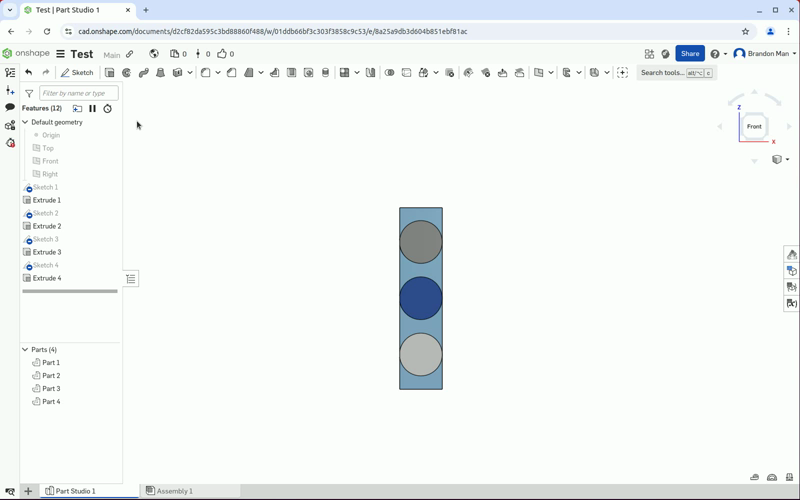
key(shift+h)
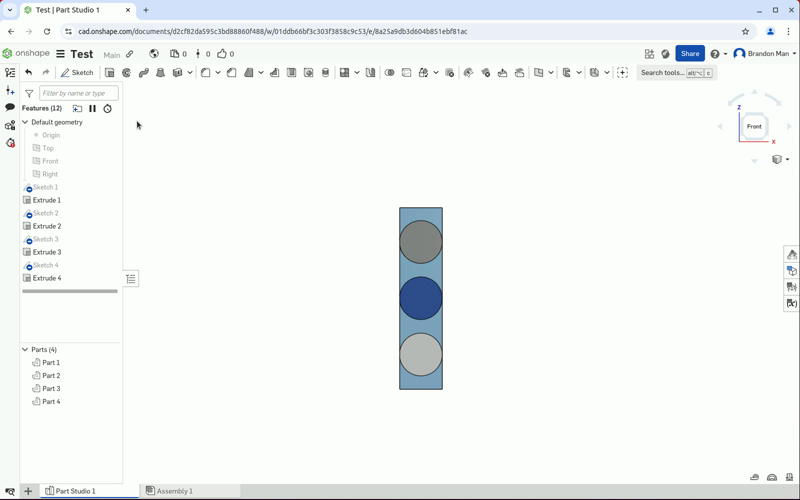
key(shift+h)
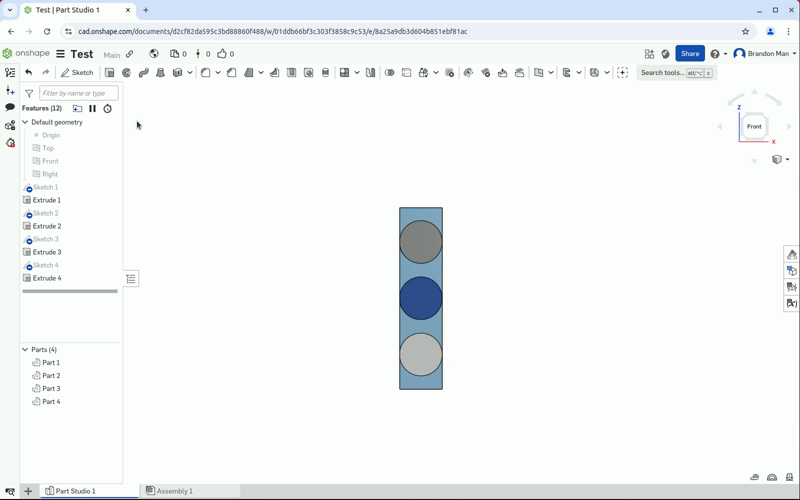
mouse_move(73, 189)
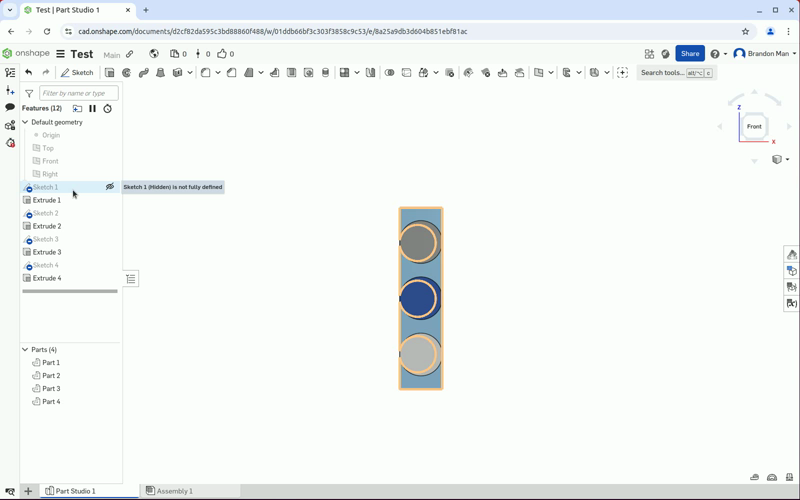
click(73, 189)
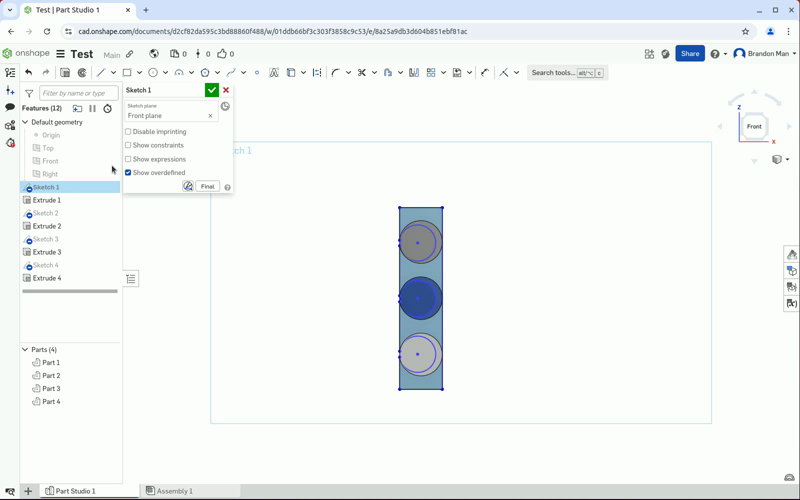
mouse_move(229, 92)
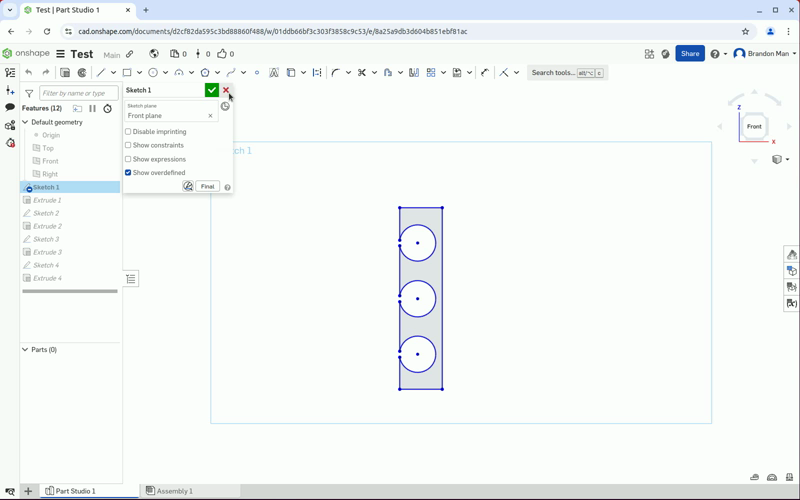
click(229, 92)
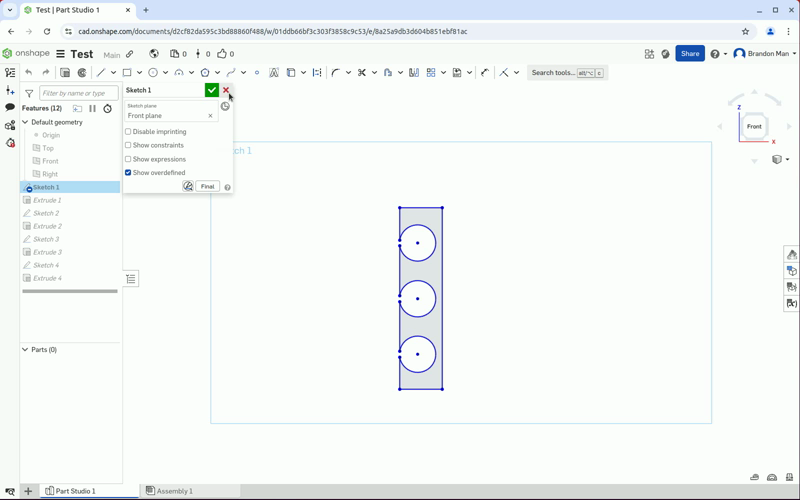
key(shift+s)
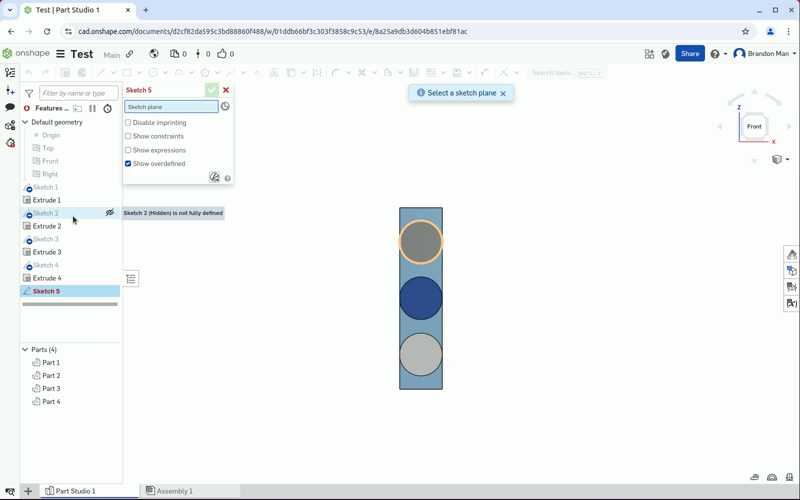
scroll(3)
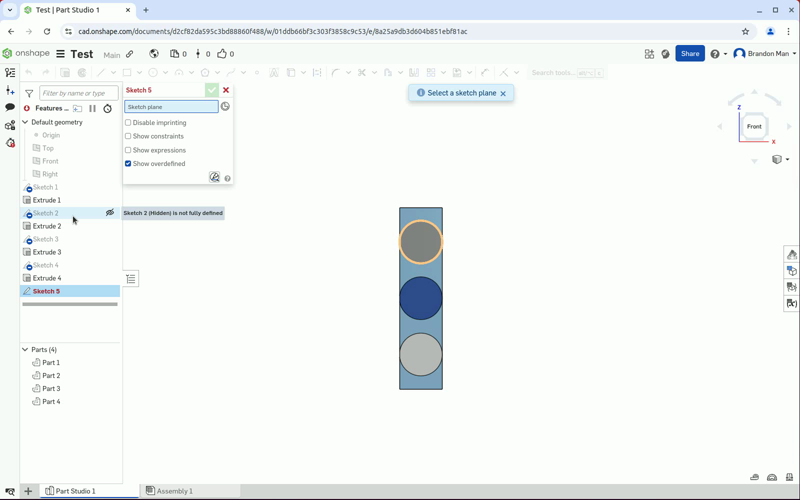
mouse_move(73, 163)
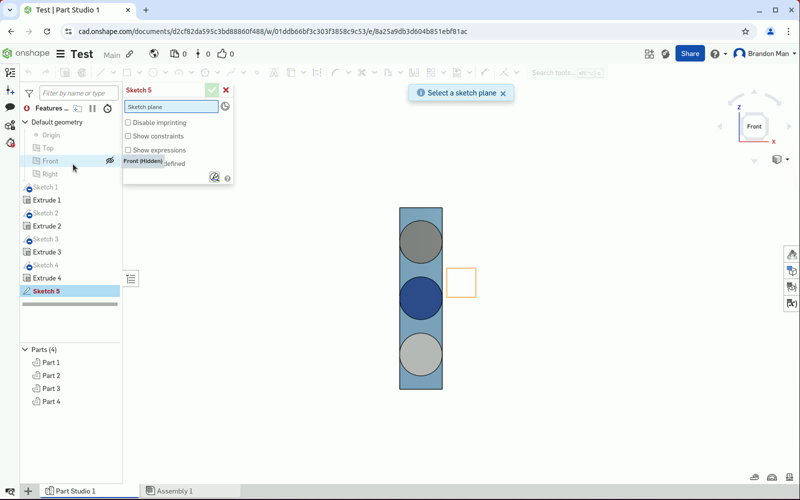
click(73, 163)
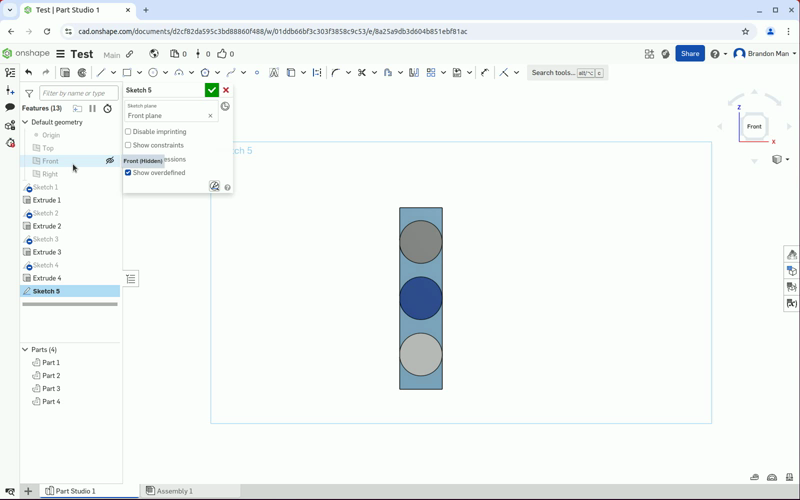
mouse_move(73, 352)
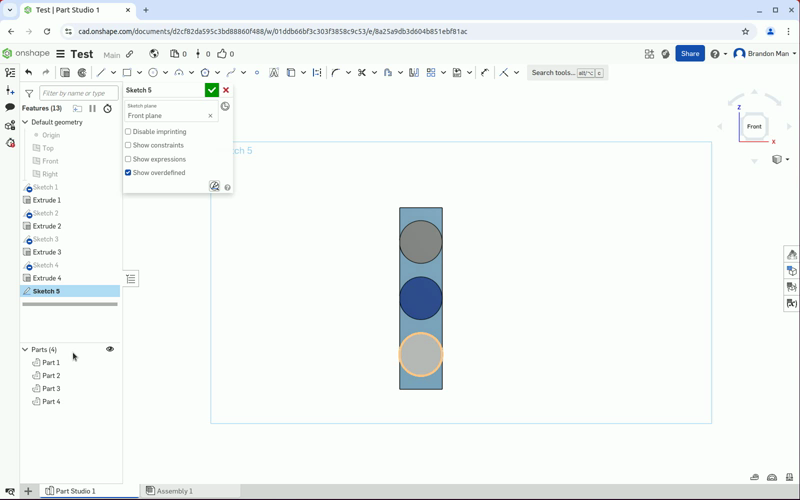
key(y)
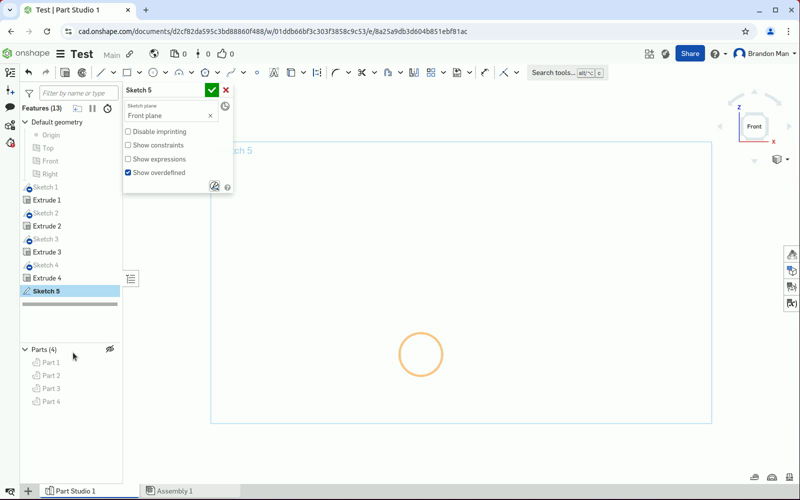
key(c)
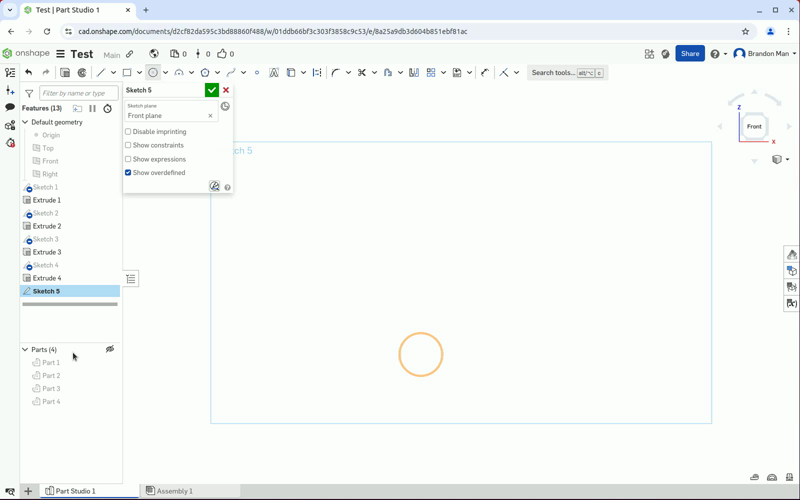
key_down(shift)
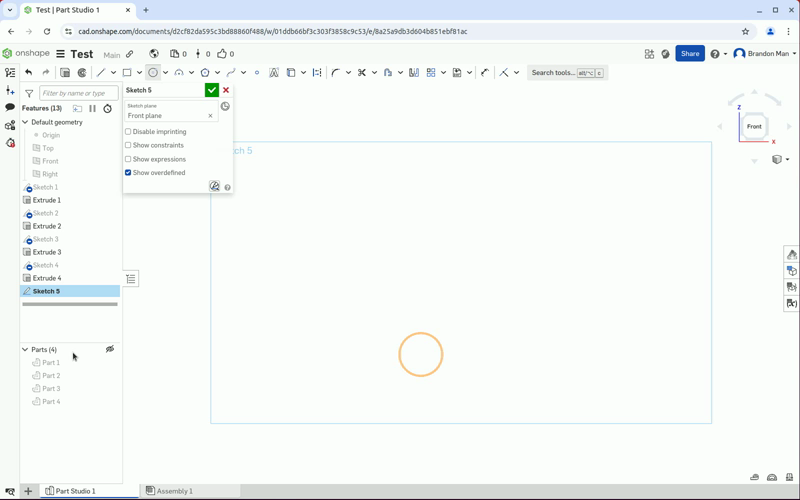
mouse_move(421, 298)
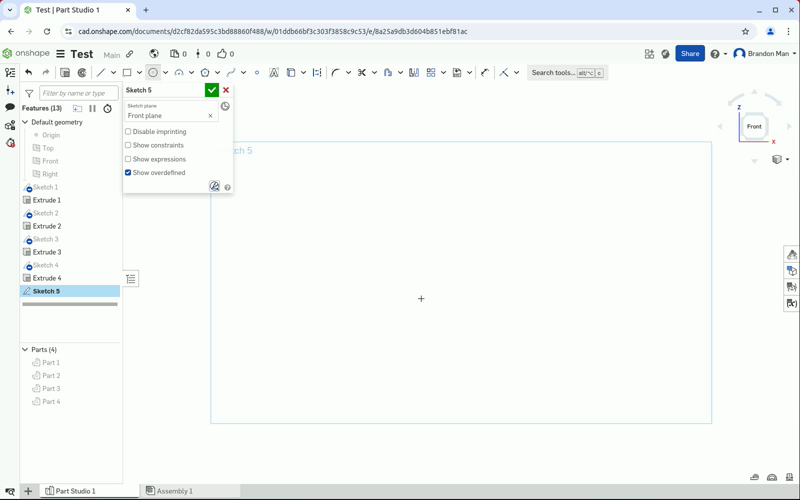
click(421, 298)
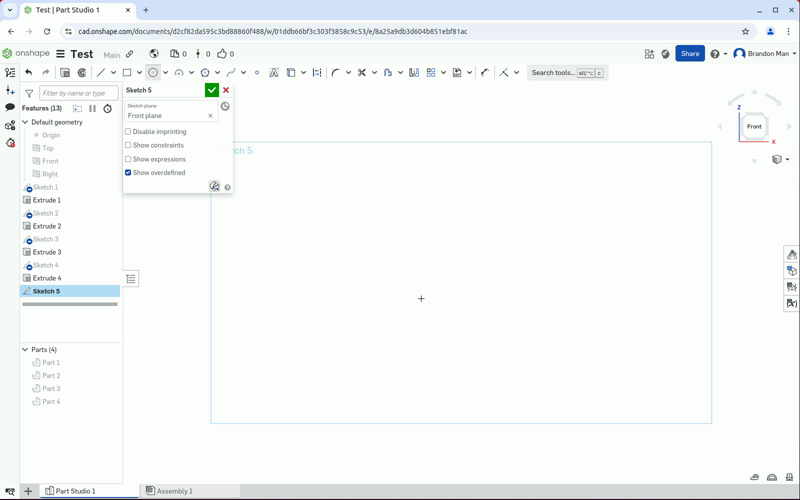
key_up(shift)
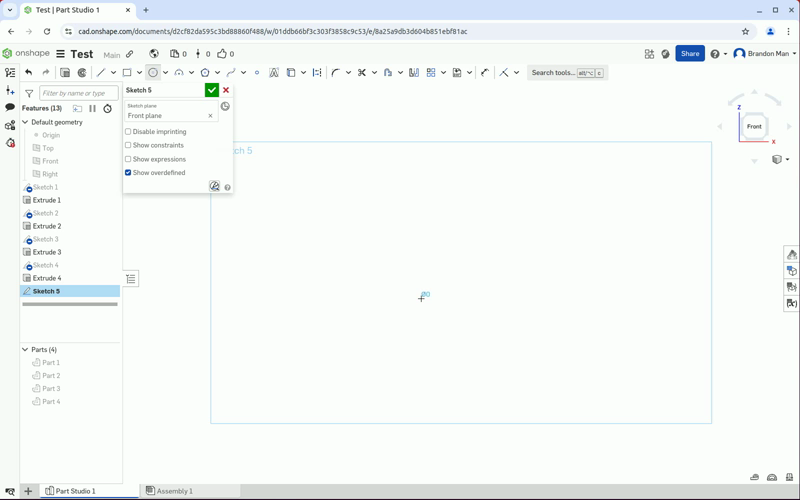
mouse_move(450, 298)
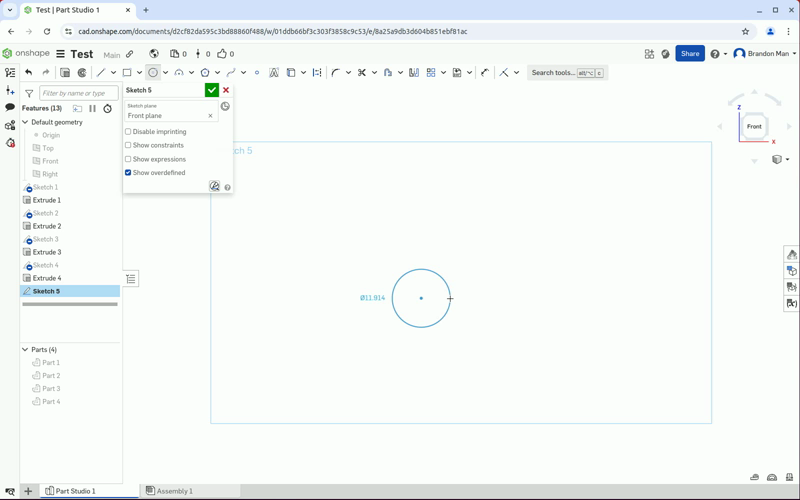
click(450, 298)
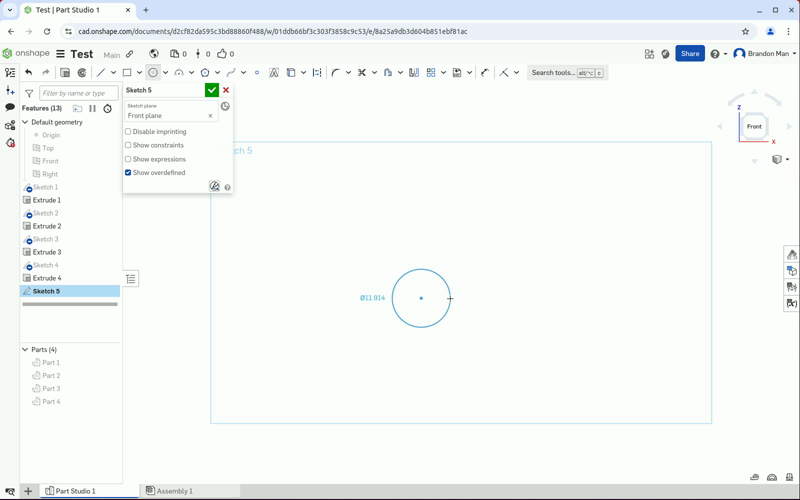
key(esc)
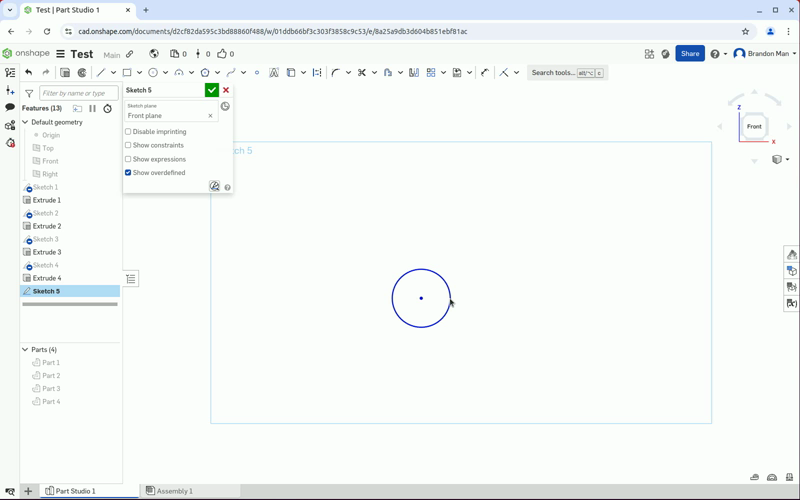
mouse_move(437, 310)
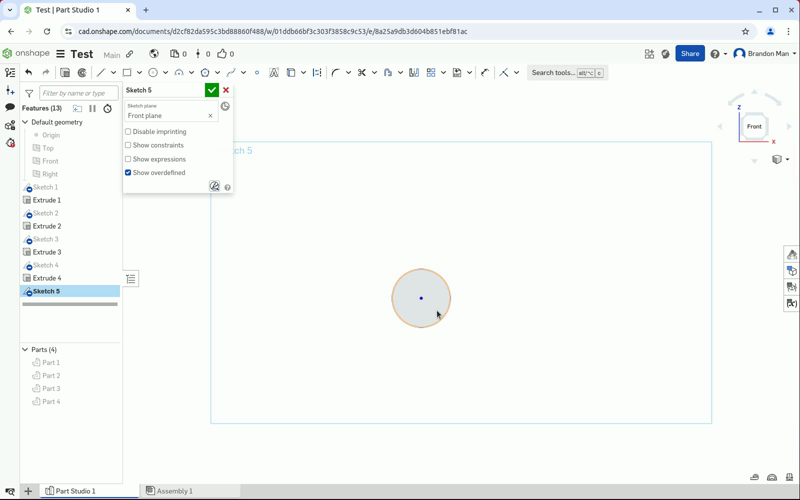
click(437, 310)
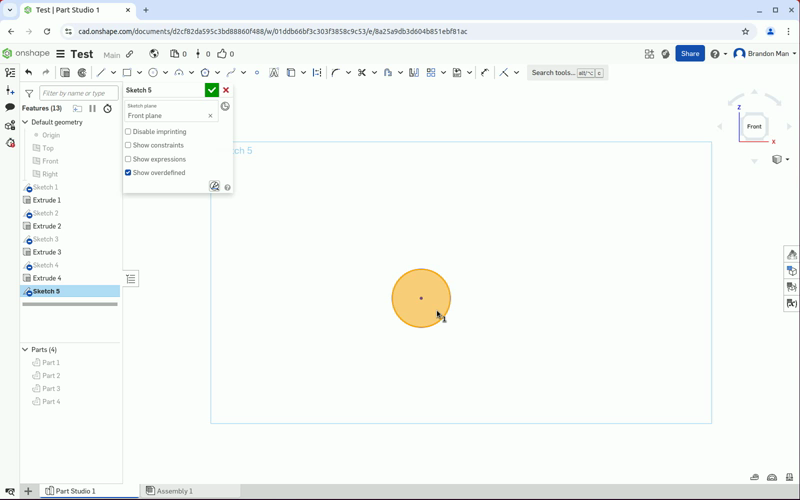
mouse_move(73, 352)
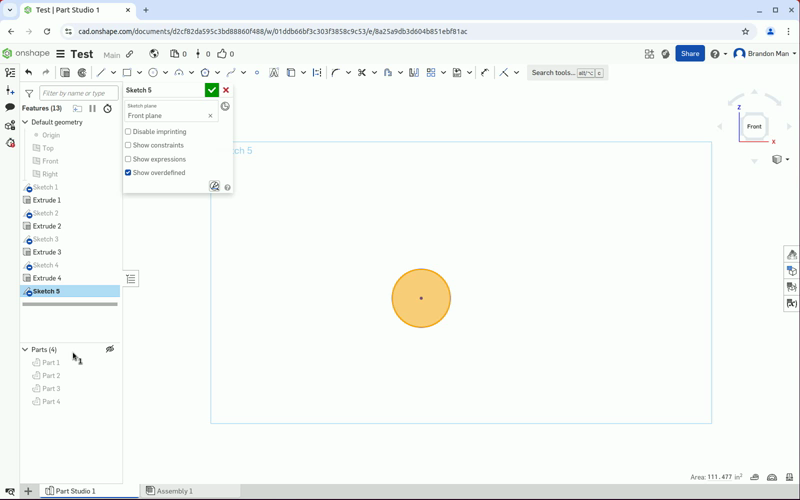
key(shift+y)
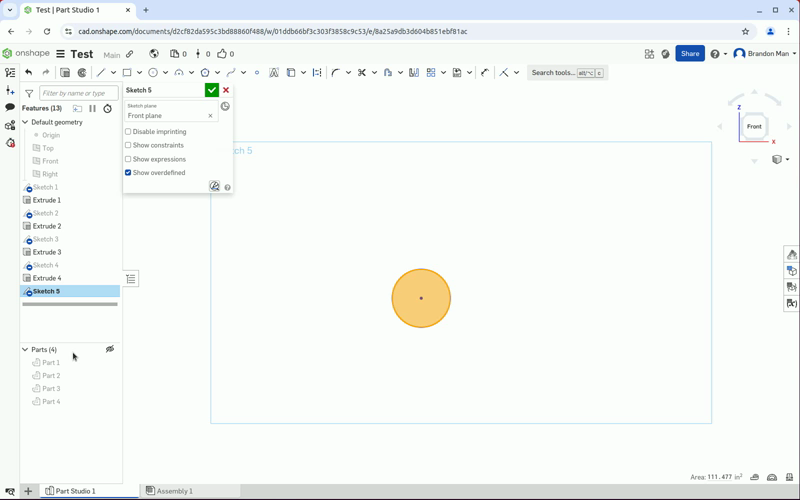
key(shift+e)
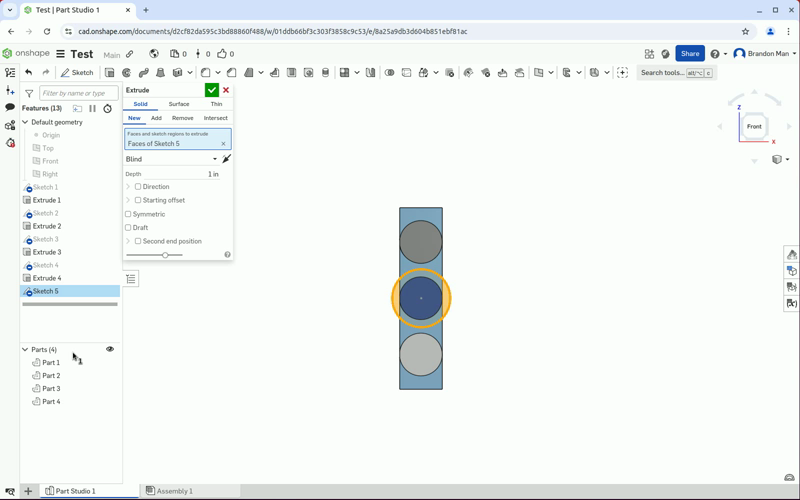
mouse_move(143, 106)
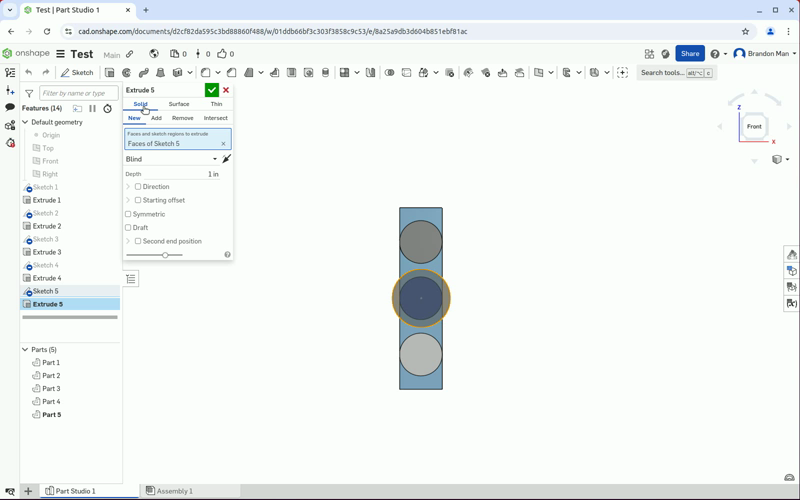
click(143, 106)
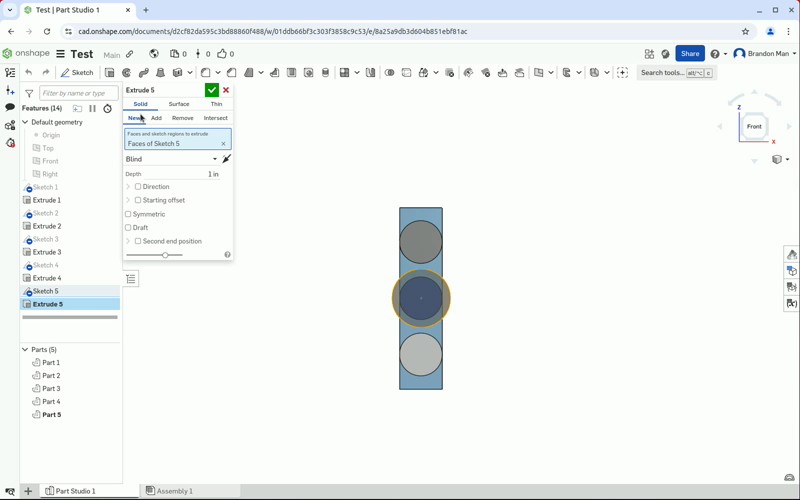
mouse_move(137, 120)
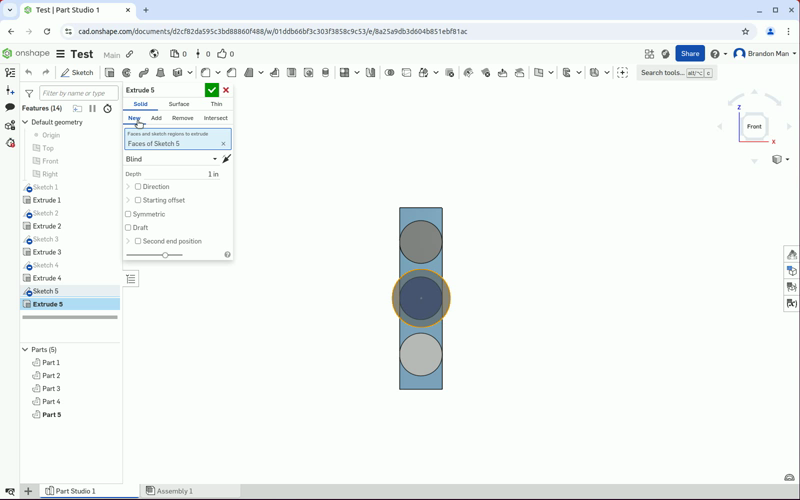
click(137, 120)
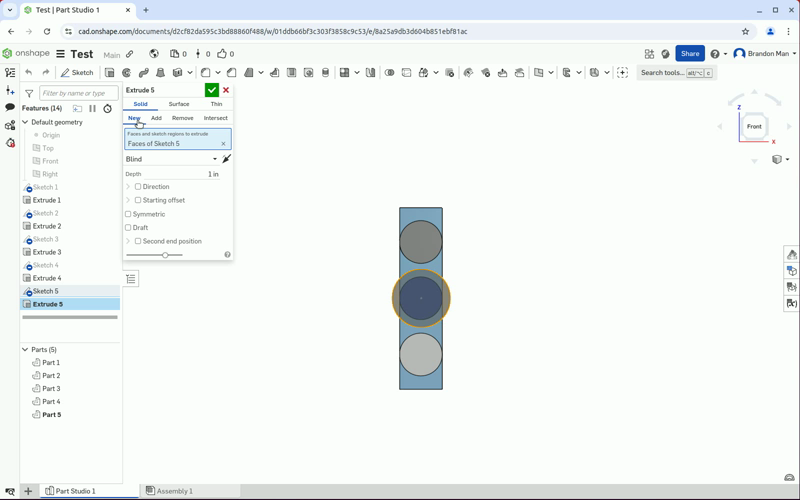
key(tab, 4)
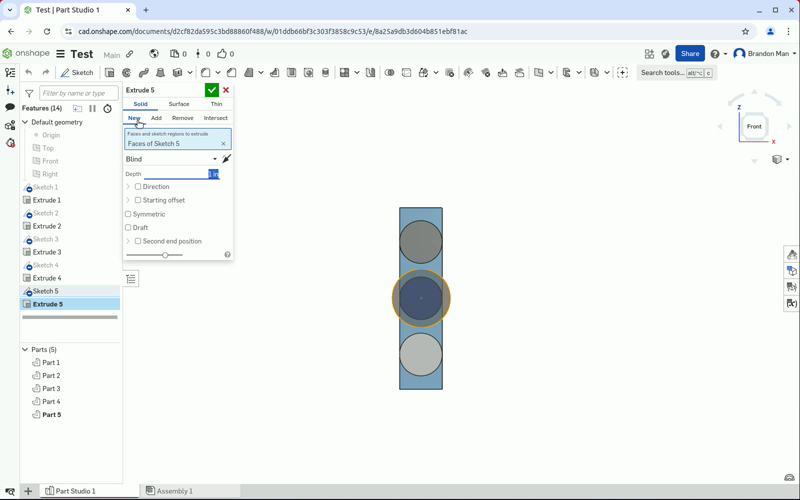
text(-23.108)
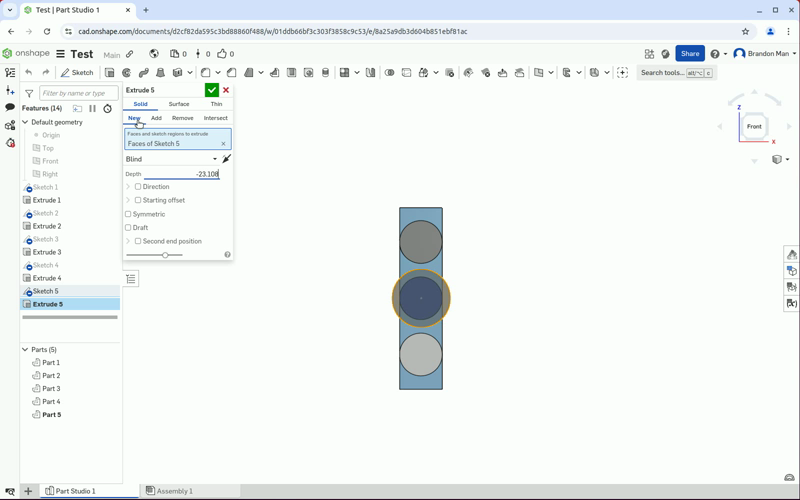
key(enter)
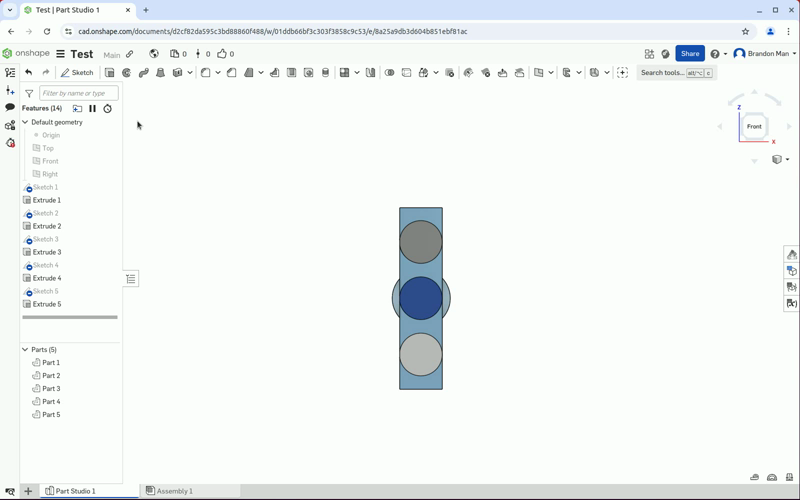
key(shift+h)
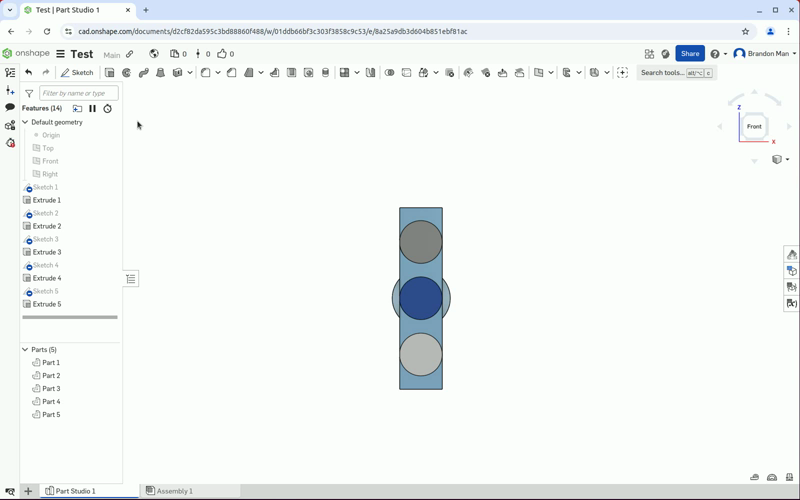
key(shift+h)
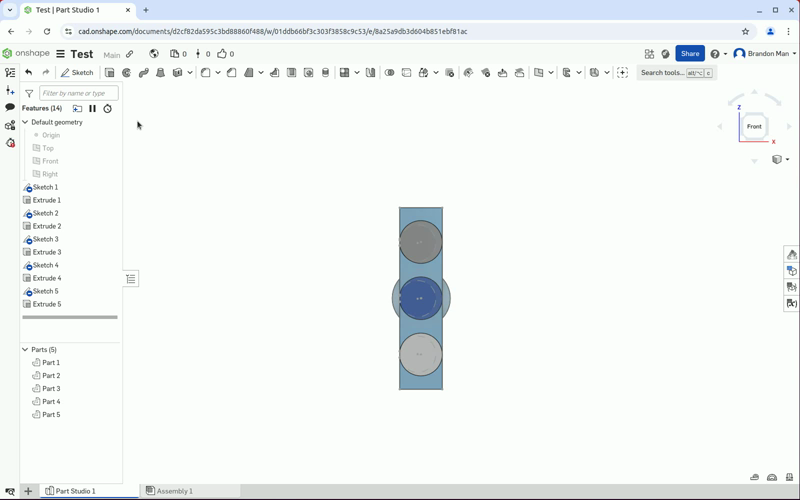
key(shift+7)
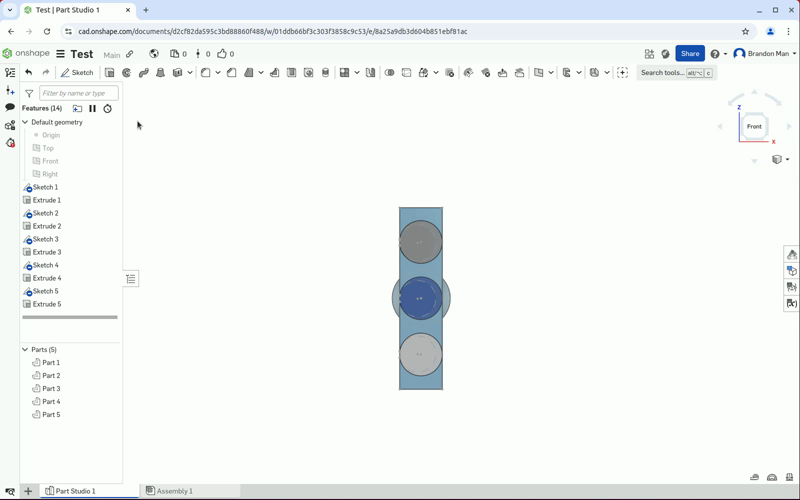
key(left, 2)
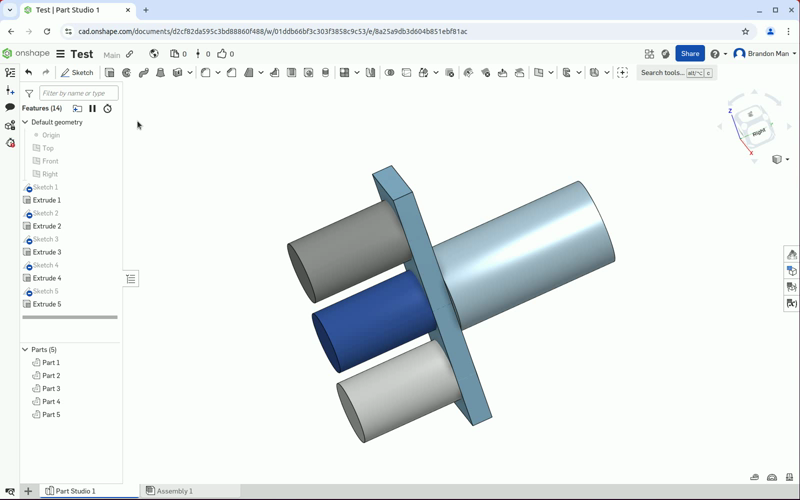
key(down, 2)
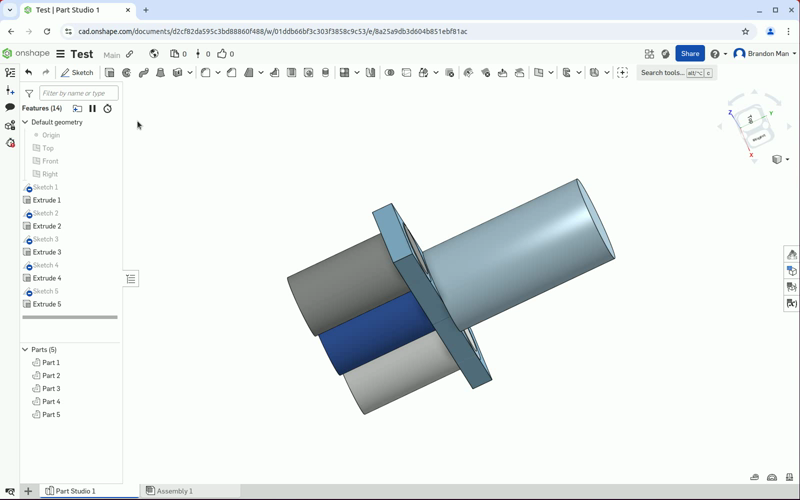
key(up, 2)
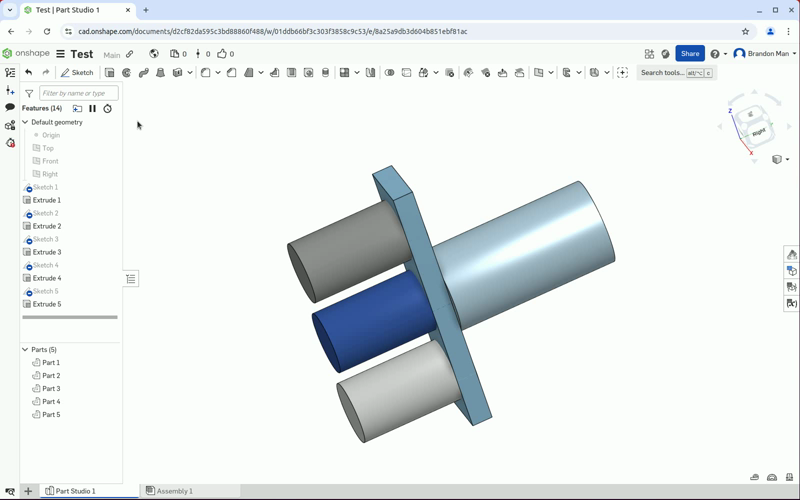
key(right, 2)
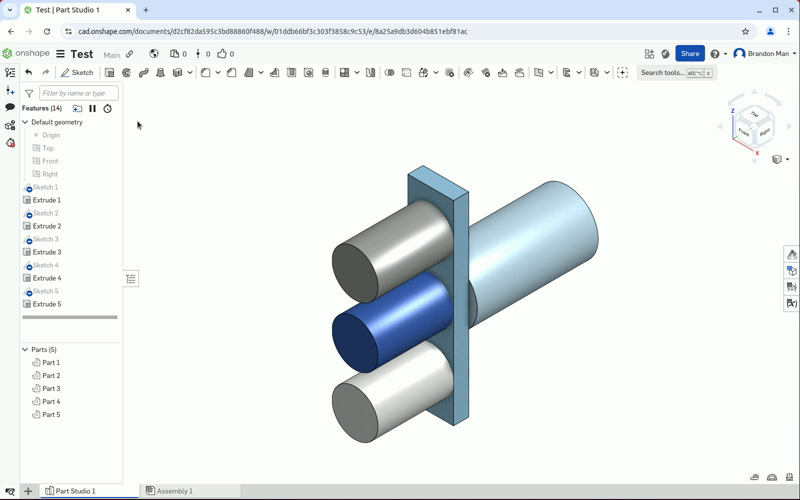
mouse_move(73, 189)
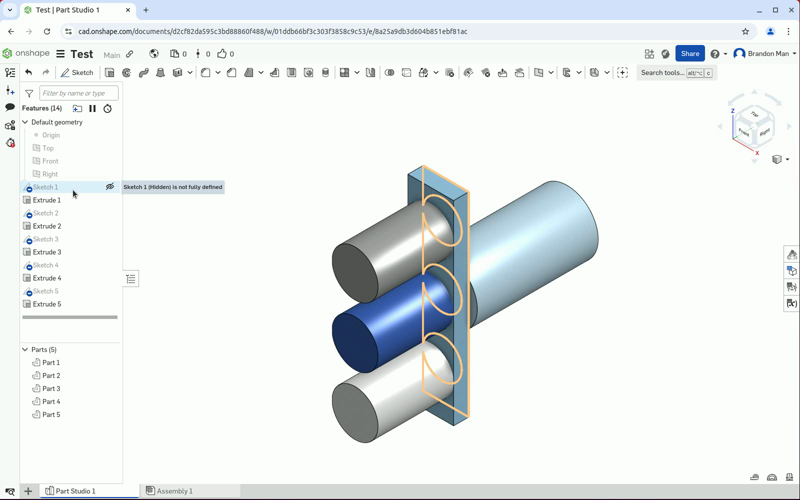
click(73, 189)